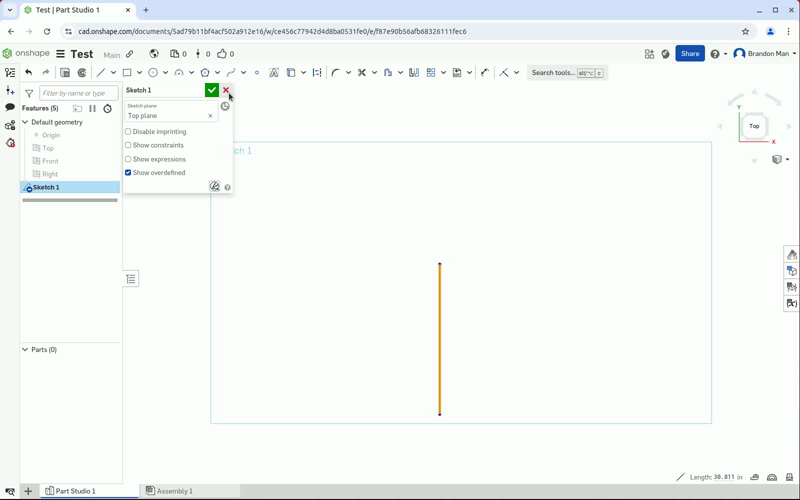
key(shift+h)
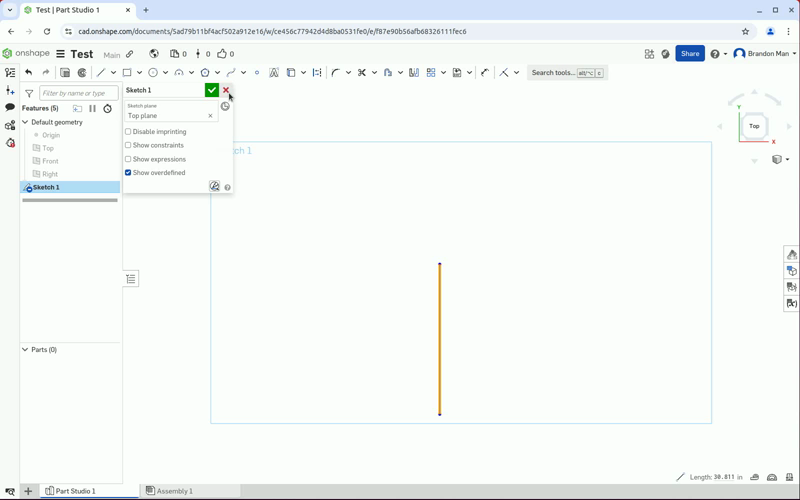
key(shift+s)
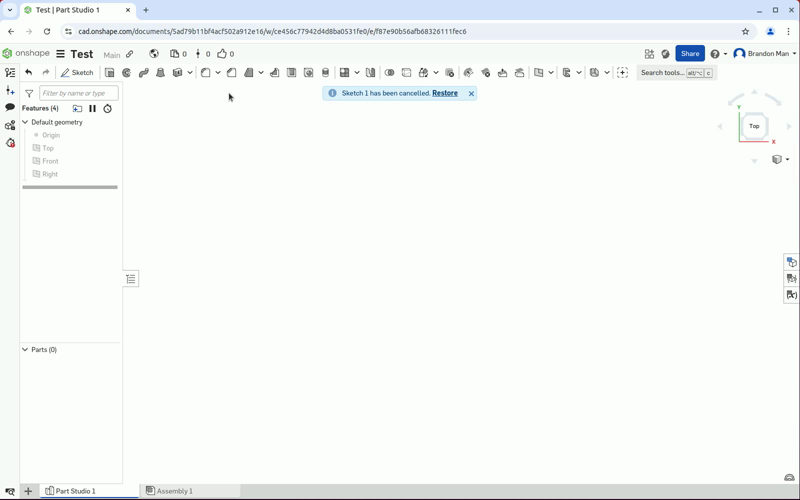
mouse_move(73, 150)
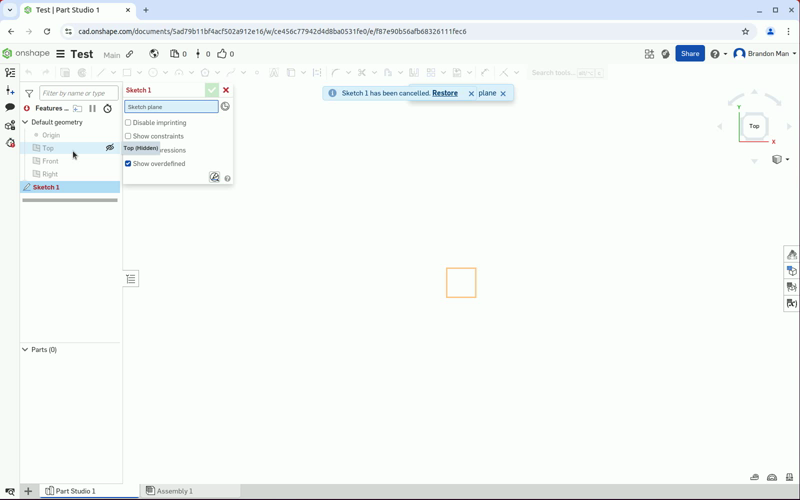
click(73, 150)
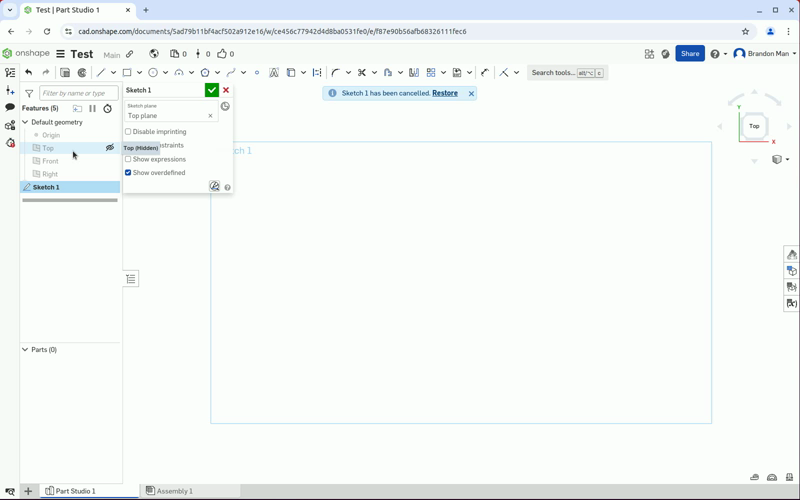
mouse_move(73, 352)
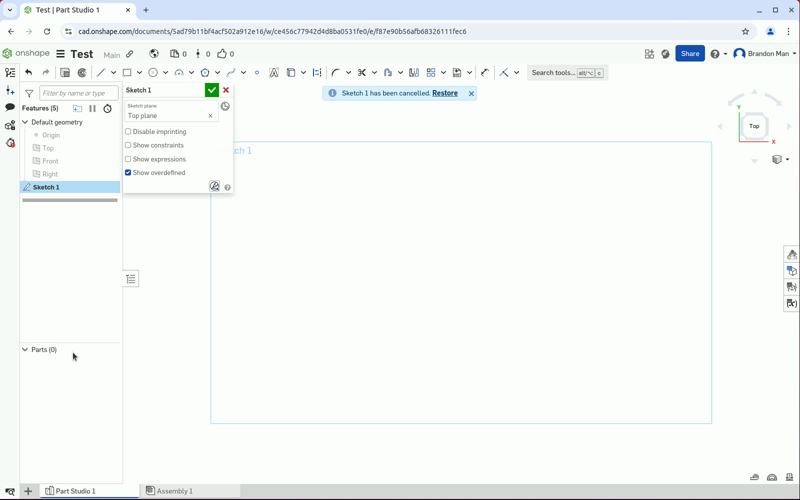
key(y)
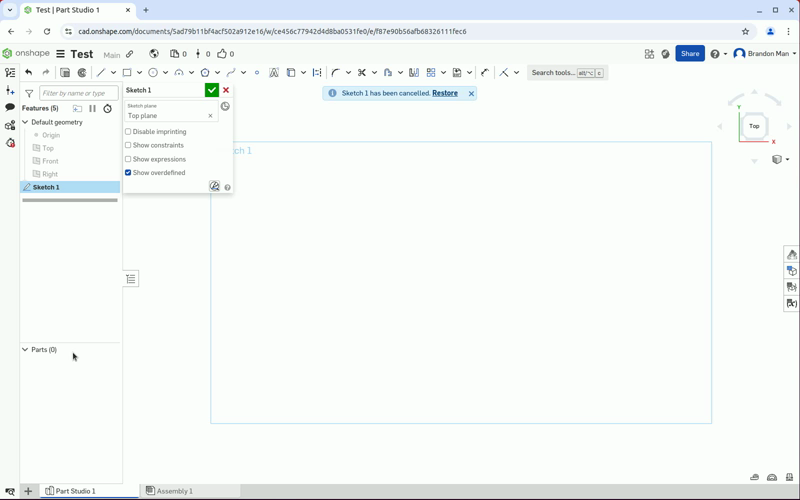
key(l)
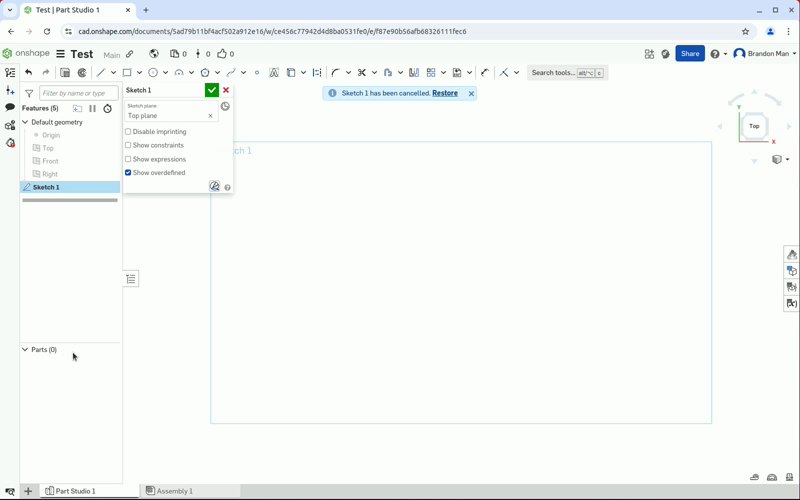
key_down(shift)
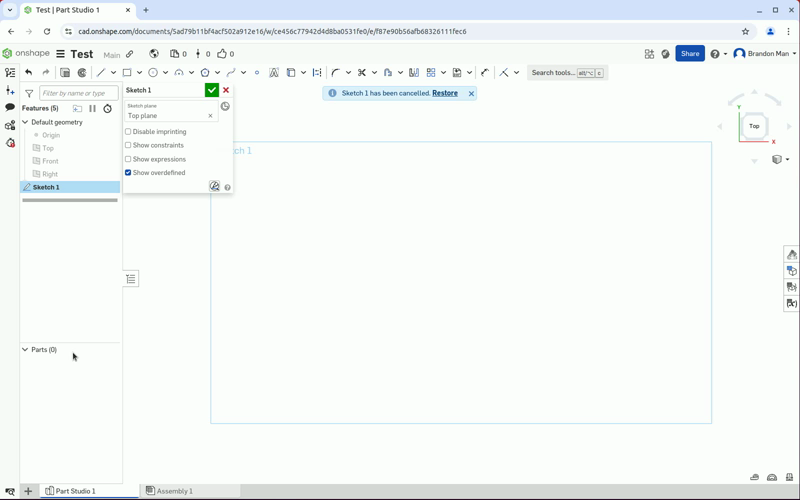
mouse_move(464, 282)
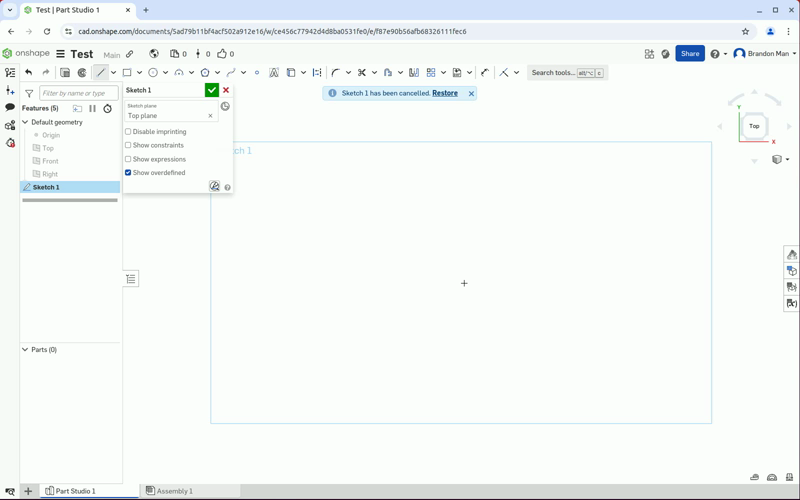
click(464, 282)
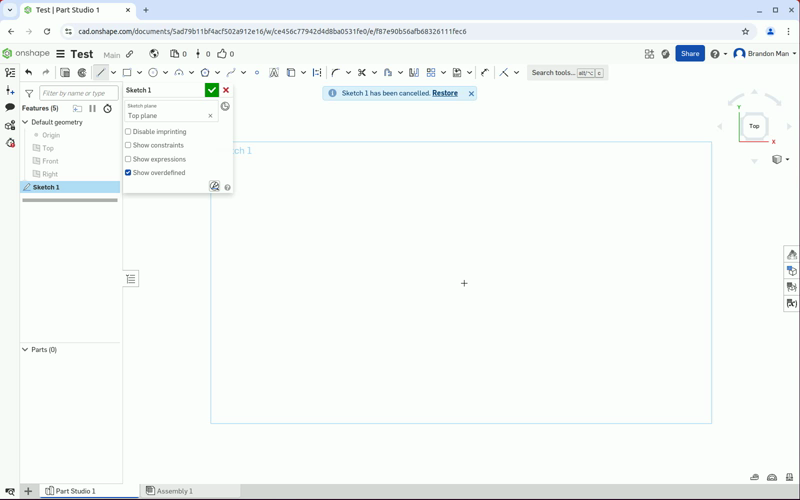
key_up(shift)
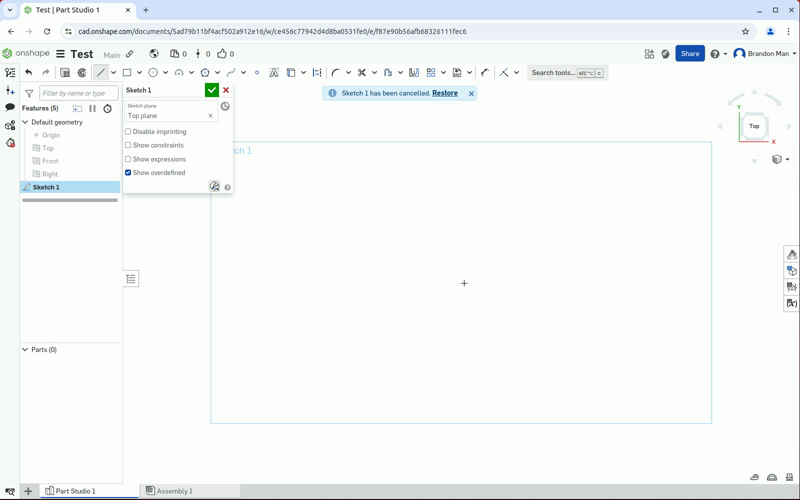
key_down(shift)
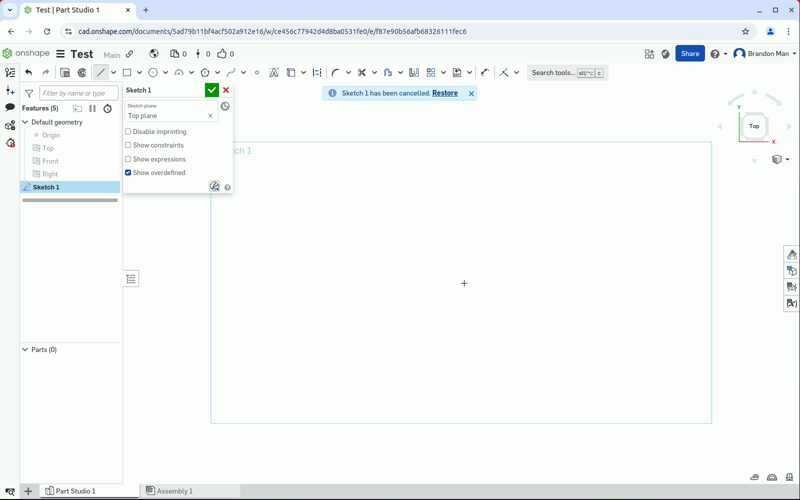
mouse_move(494, 282)
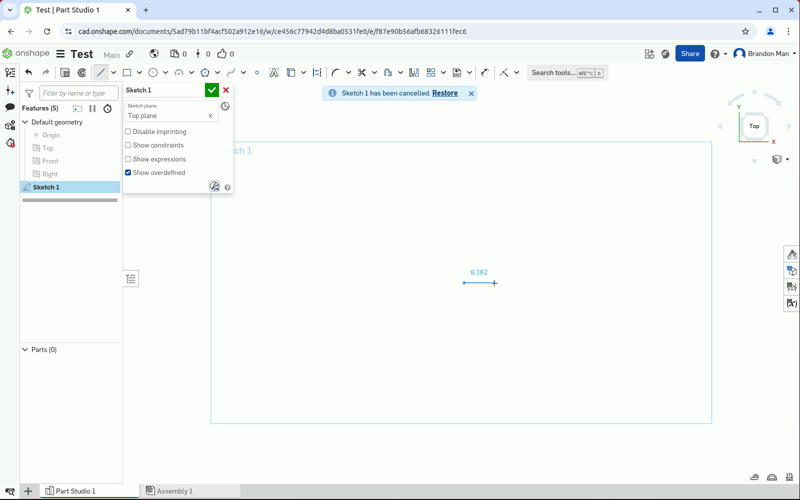
mouse_move(471, 282)
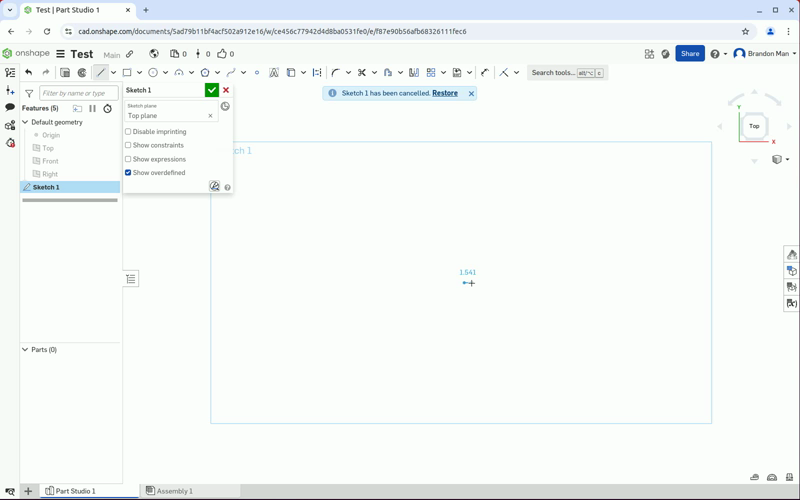
click(471, 282)
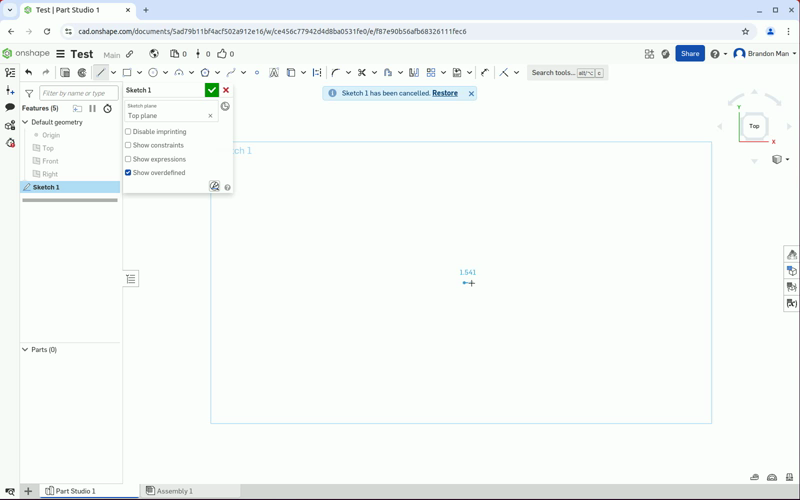
key_up(shift)
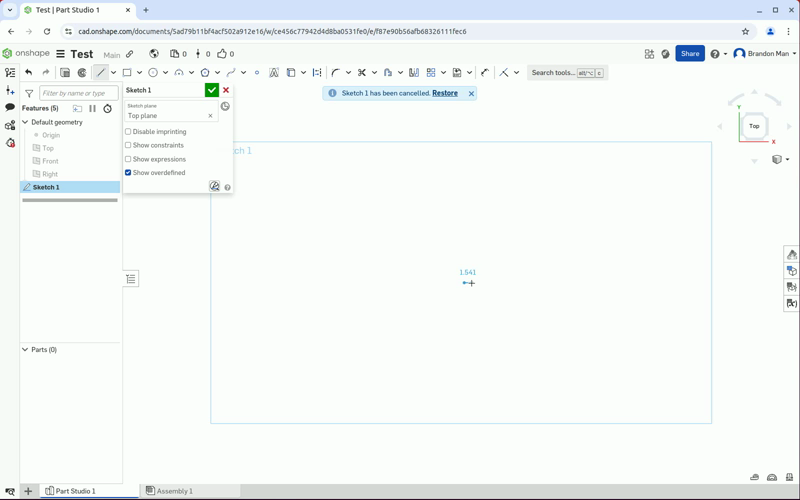
key_down(shift)
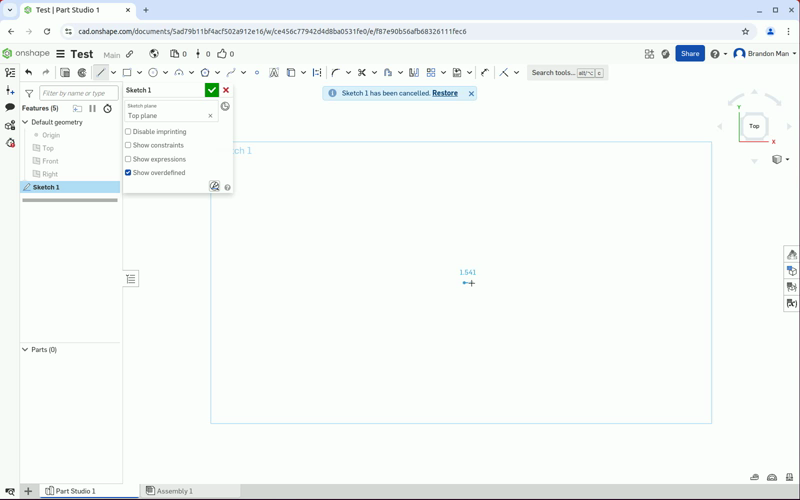
mouse_move(501, 282)
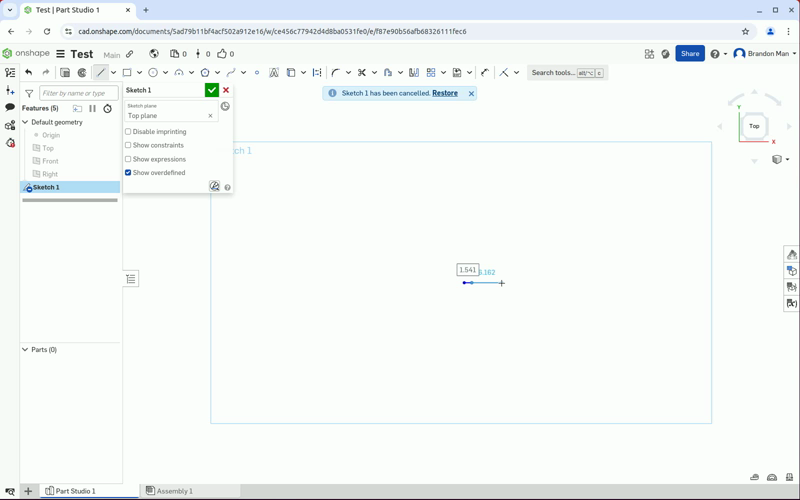
mouse_move(471, 264)
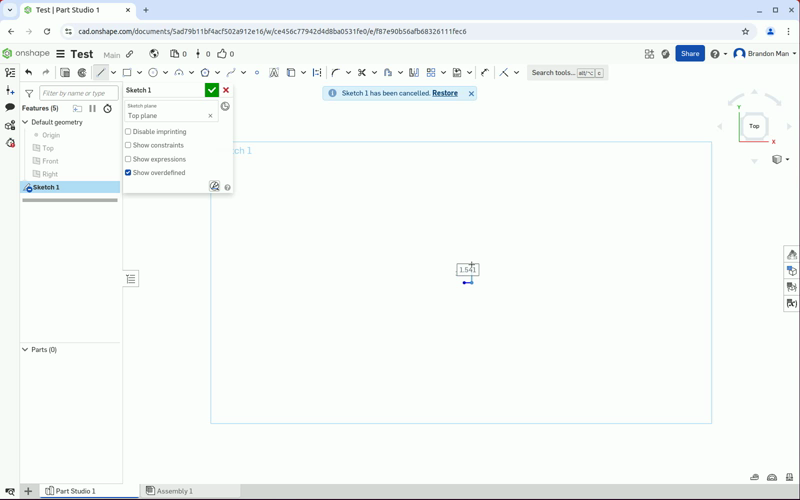
click(471, 264)
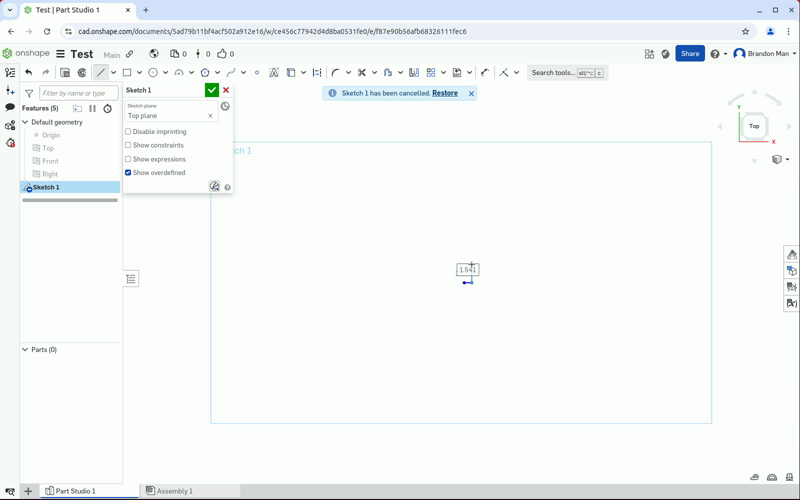
key_up(shift)
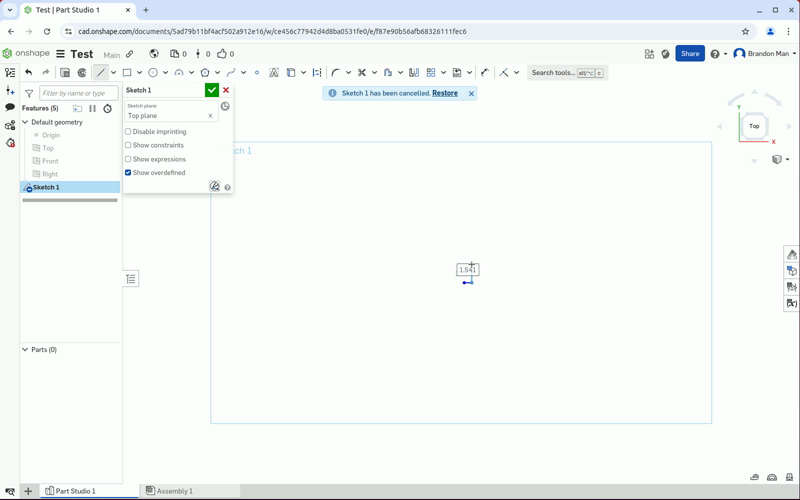
key_down(shift)
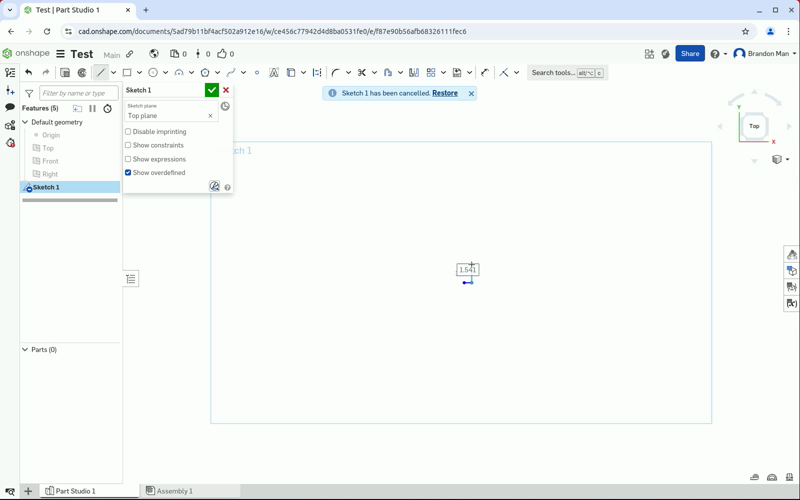
mouse_move(501, 264)
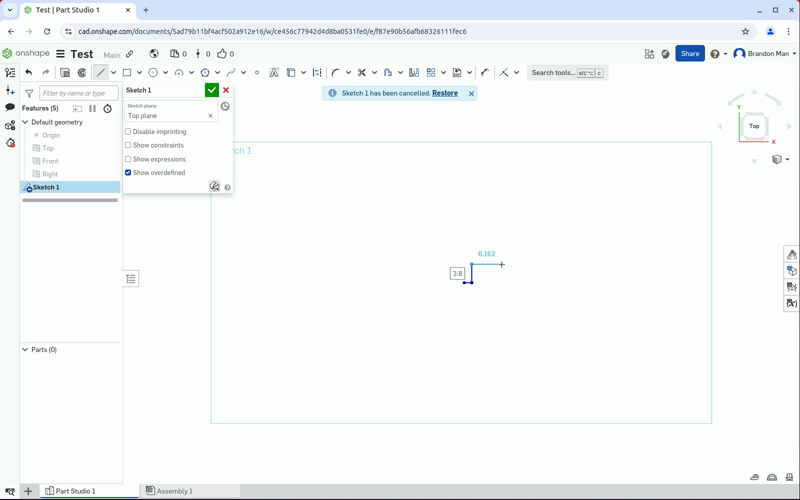
mouse_move(464, 264)
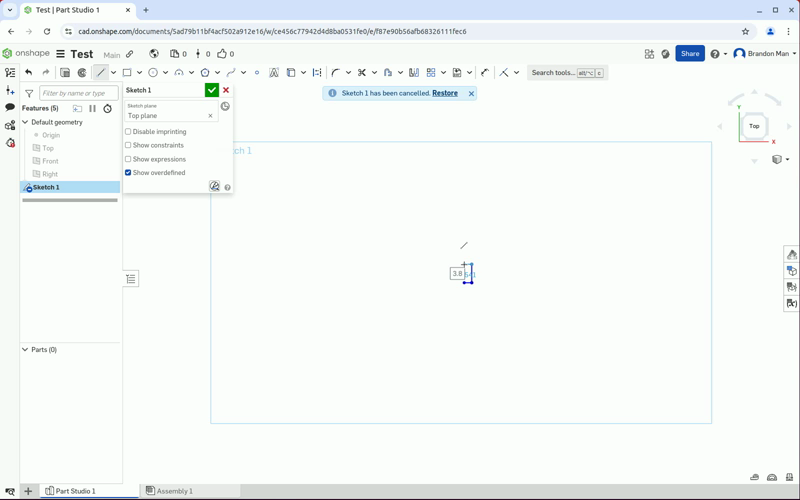
click(464, 264)
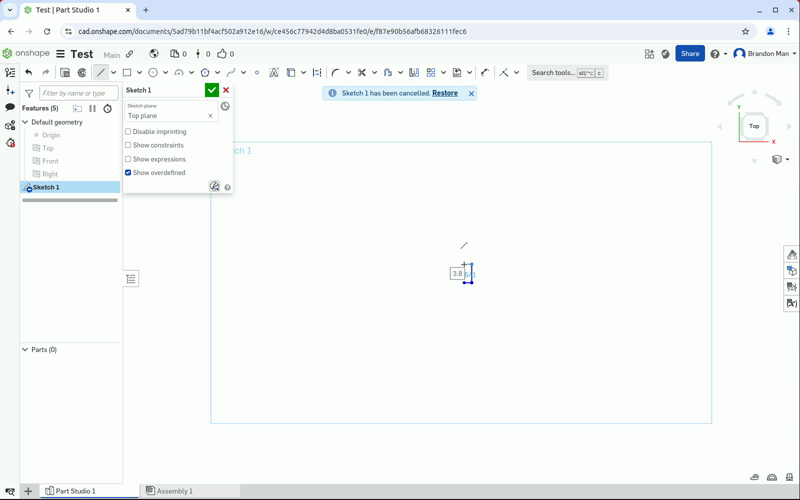
key_up(shift)
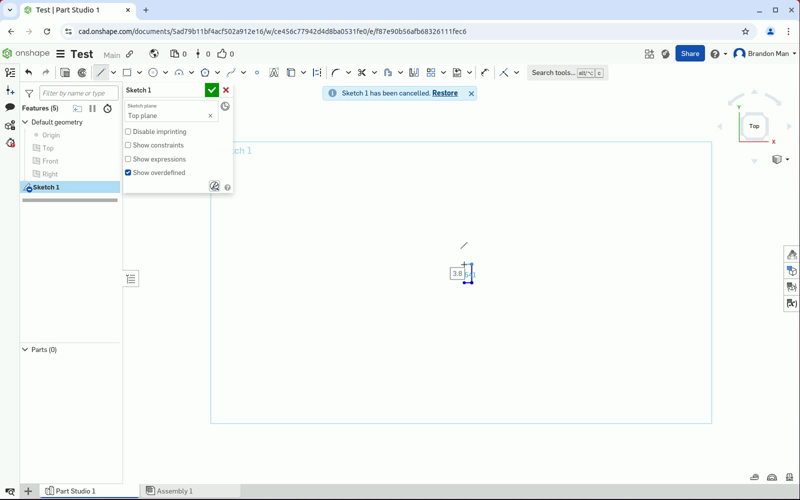
mouse_move(494, 264)
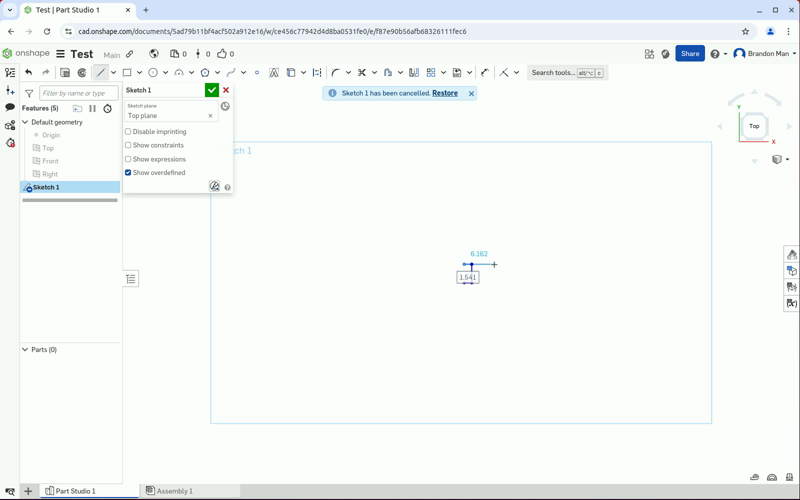
key_down(shift)
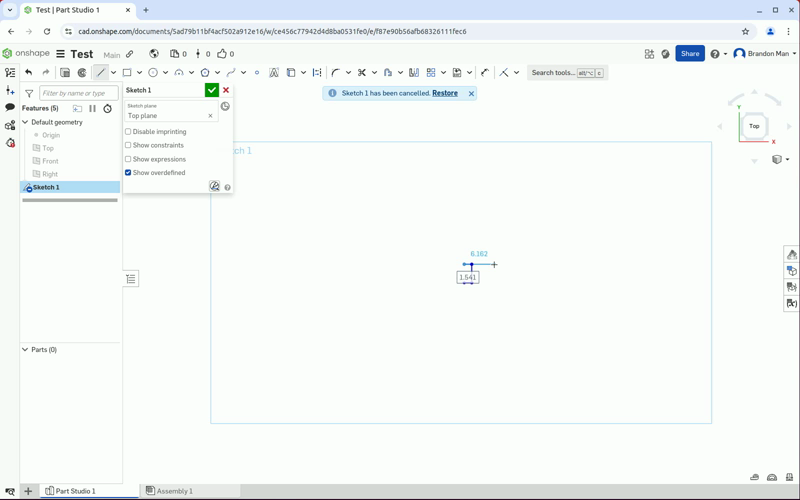
mouse_move(464, 282)
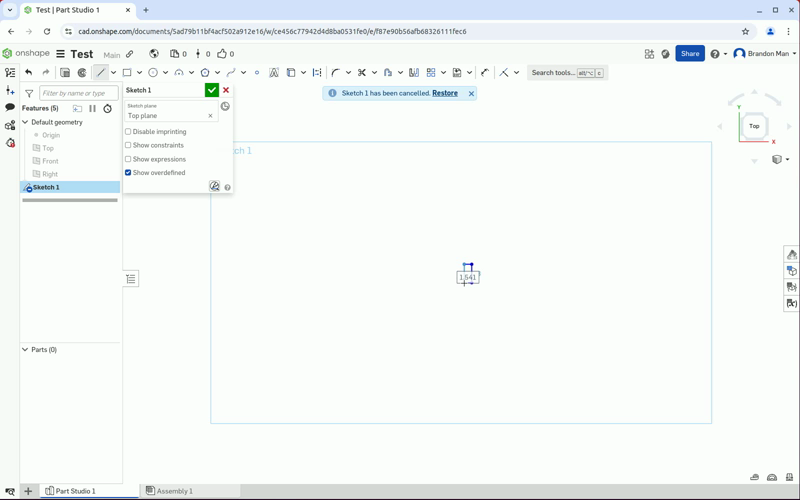
key_up(shift)
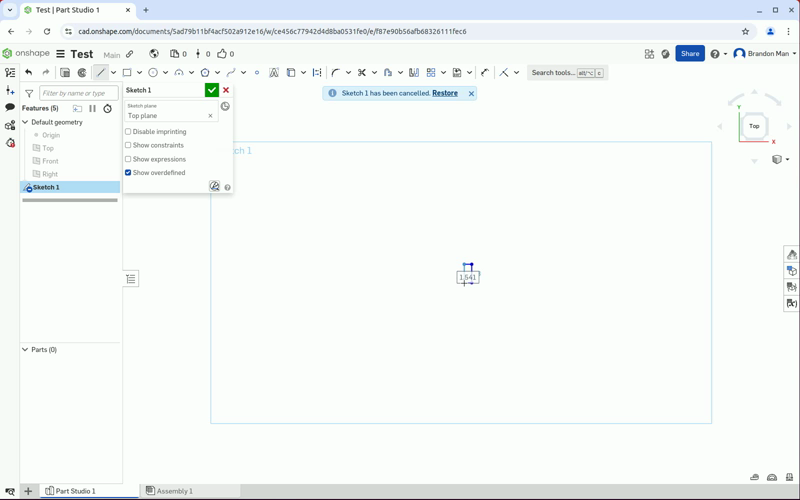
click(464, 282)
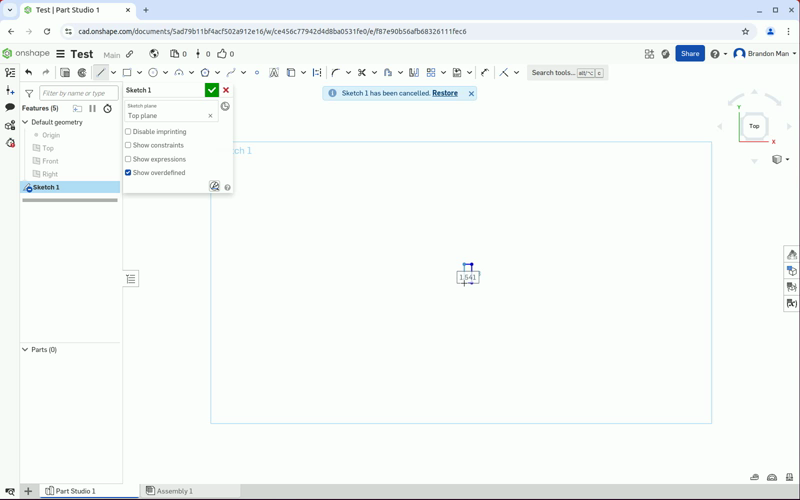
key(esc)
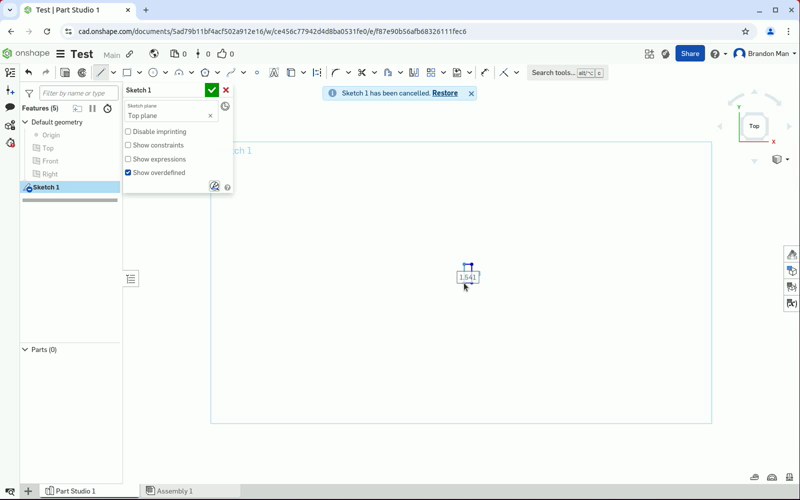
mouse_move(469, 280)
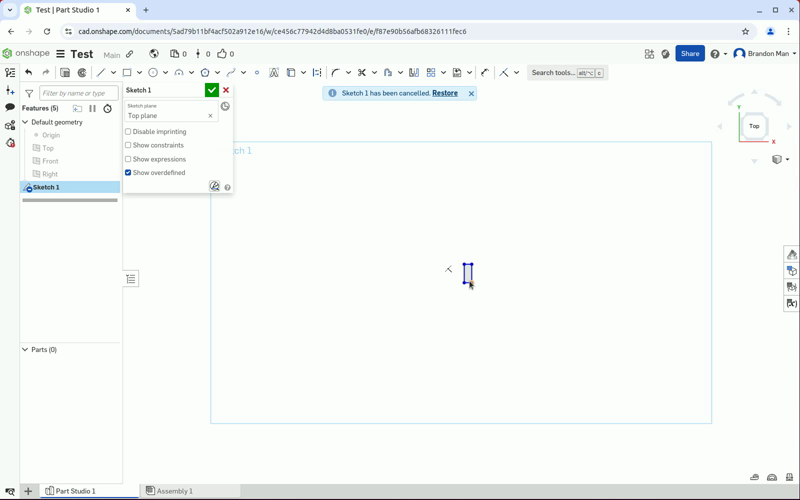
scroll(6)
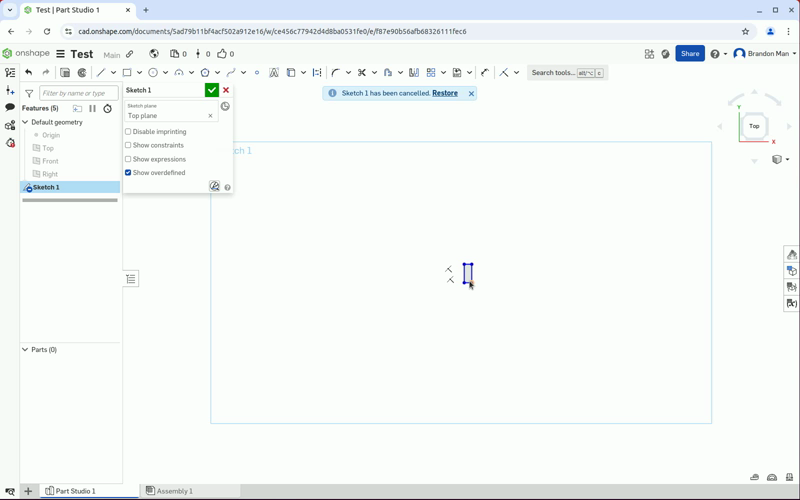
scroll(6)
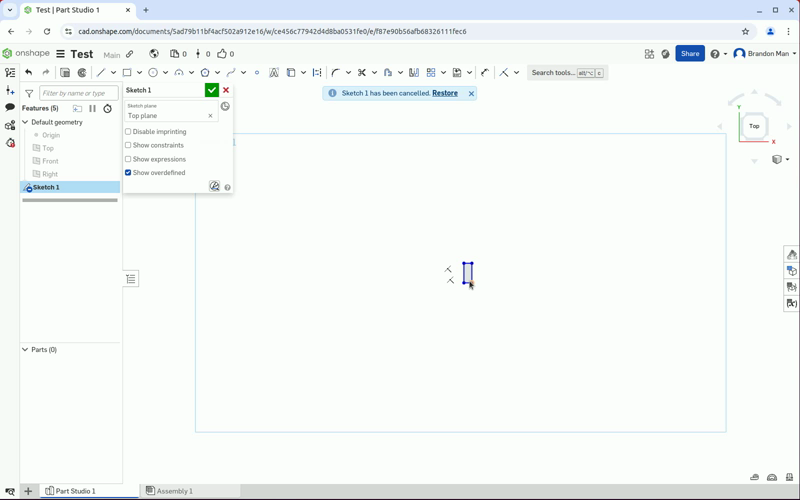
scroll(6)
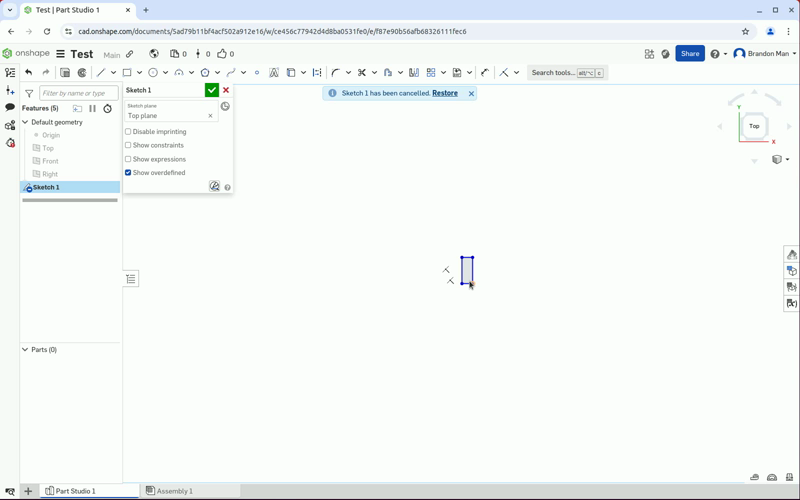
scroll(6)
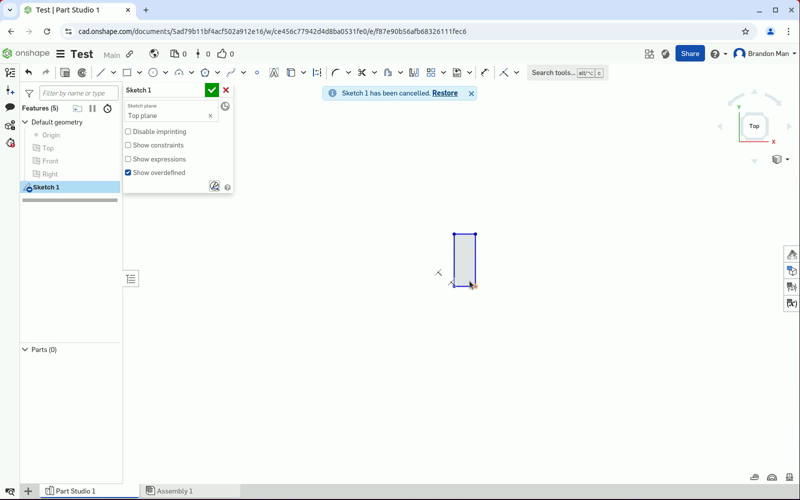
scroll(6)
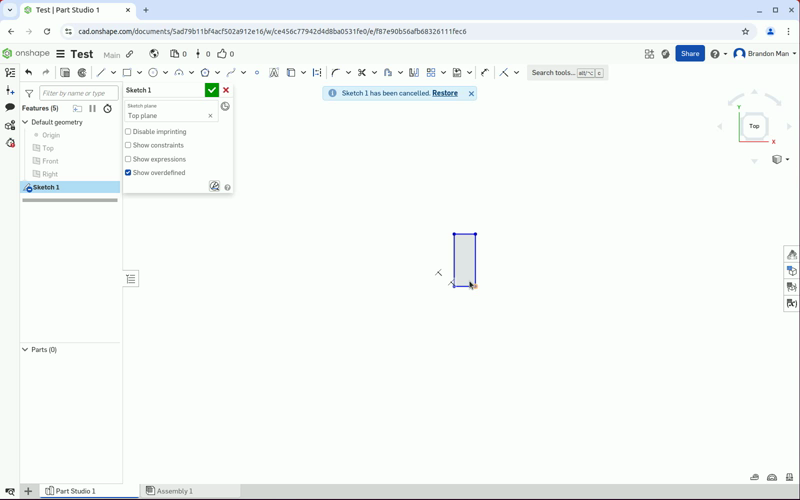
scroll(6)
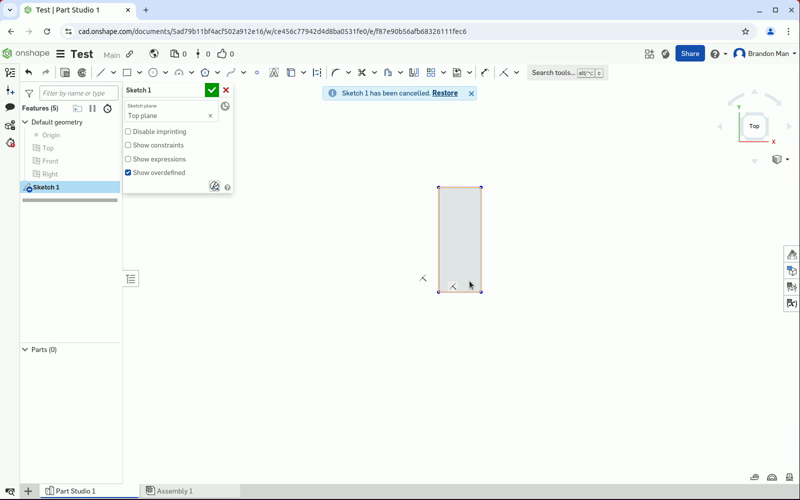
scroll(6)
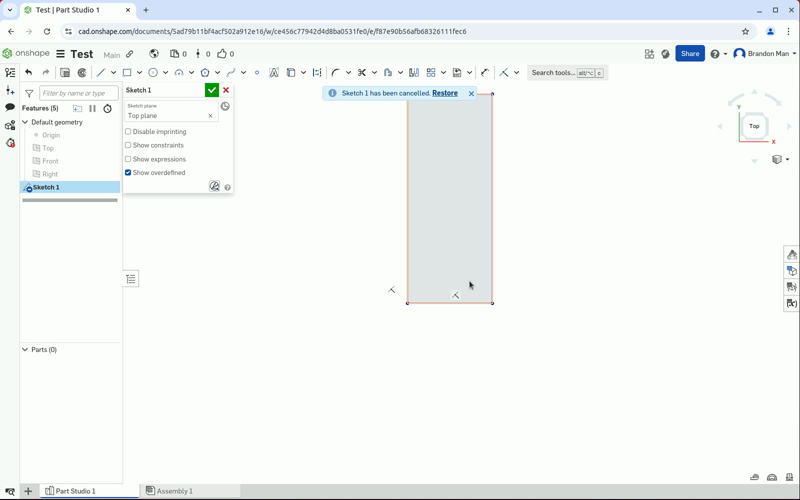
click(469, 280)
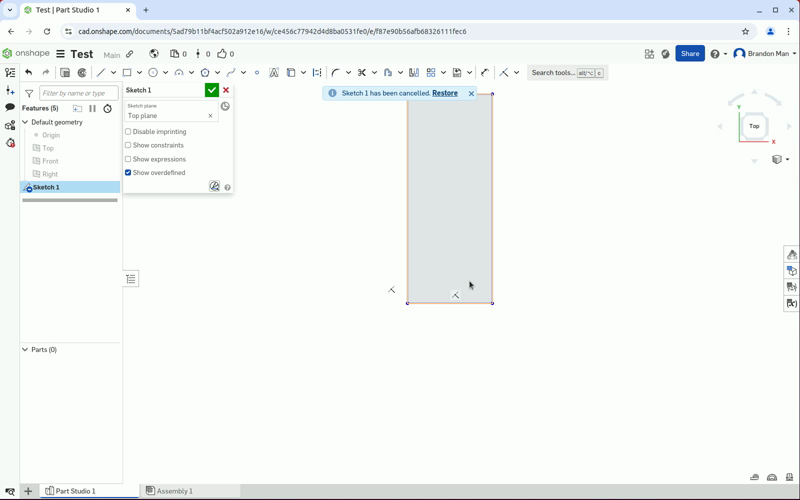
scroll(-6)
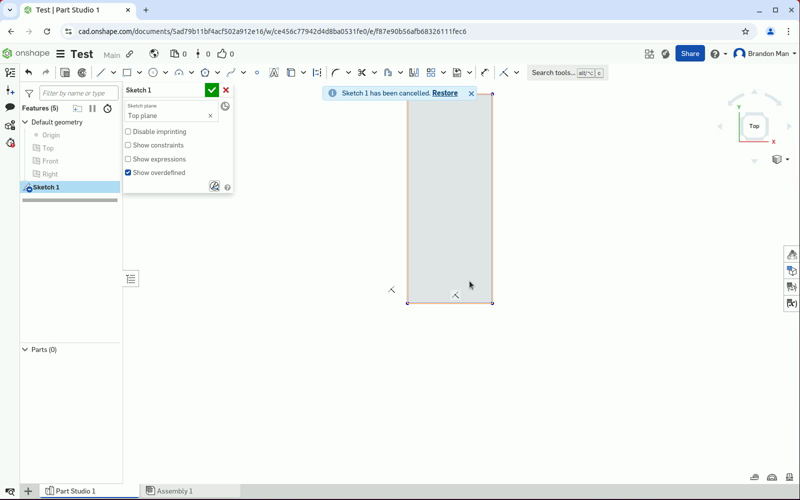
scroll(-6)
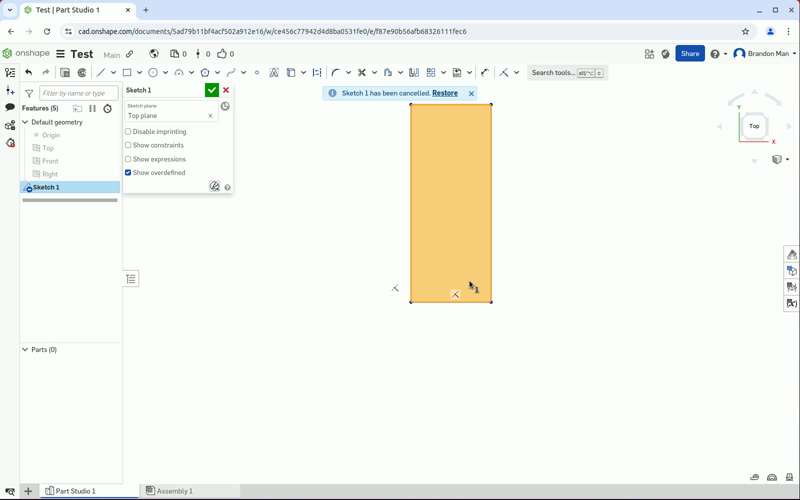
scroll(-6)
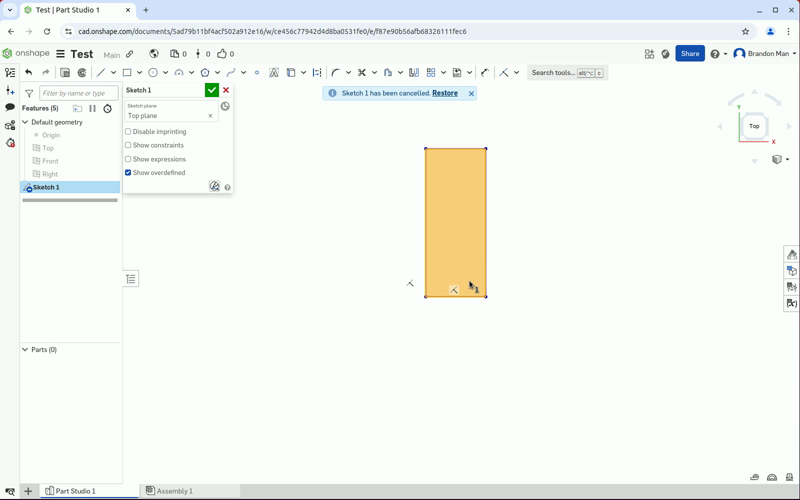
scroll(-6)
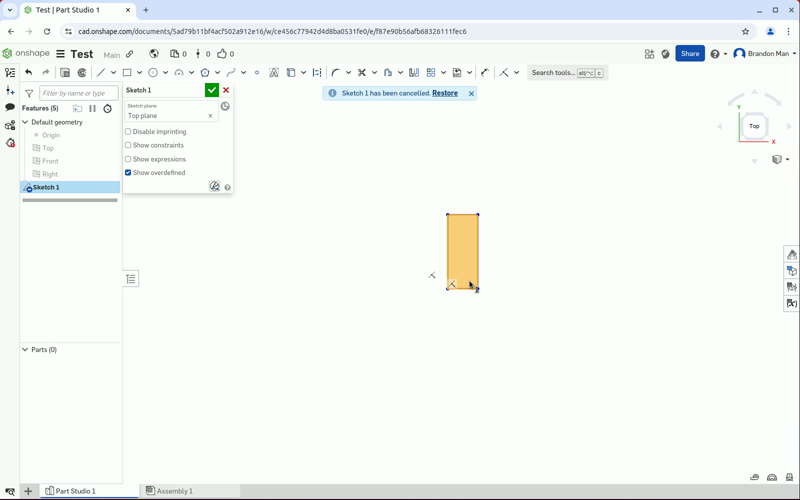
scroll(-6)
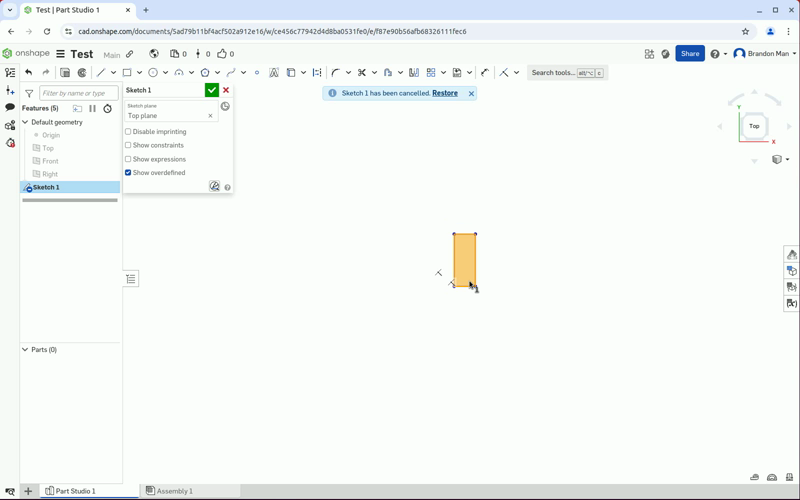
scroll(-6)
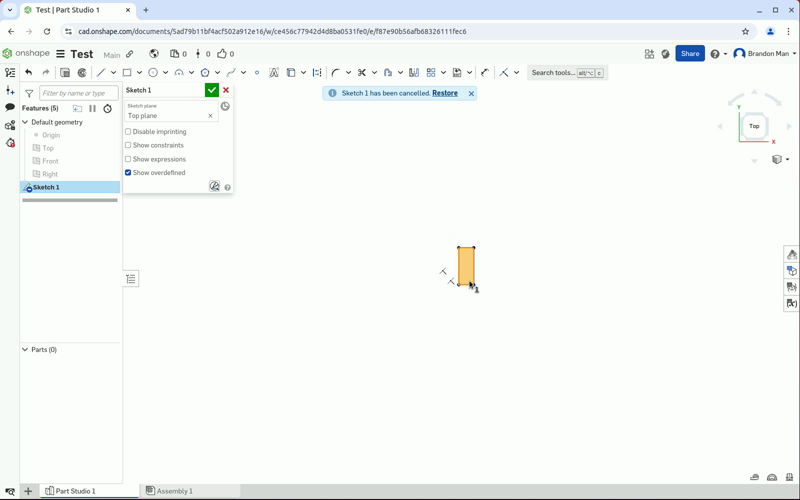
scroll(-6)
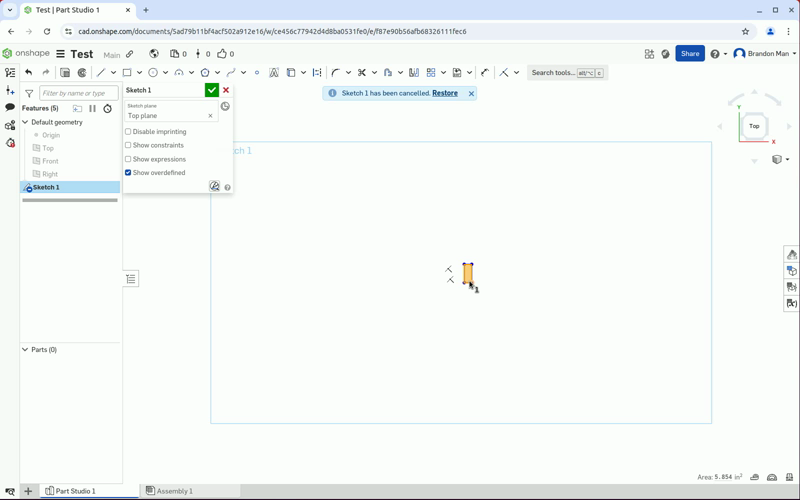
mouse_move(73, 352)
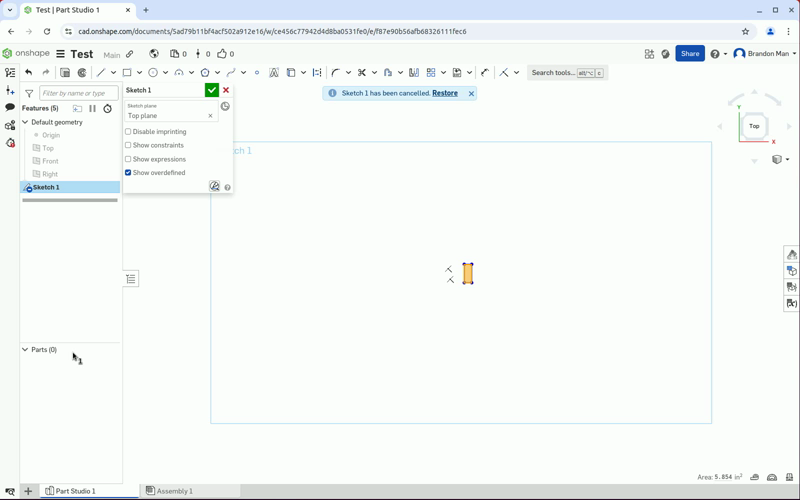
key(shift+y)
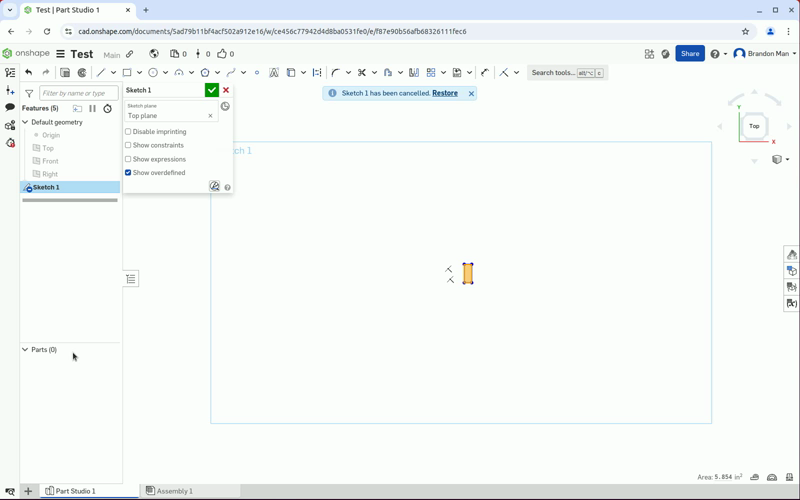
key(shift+e)
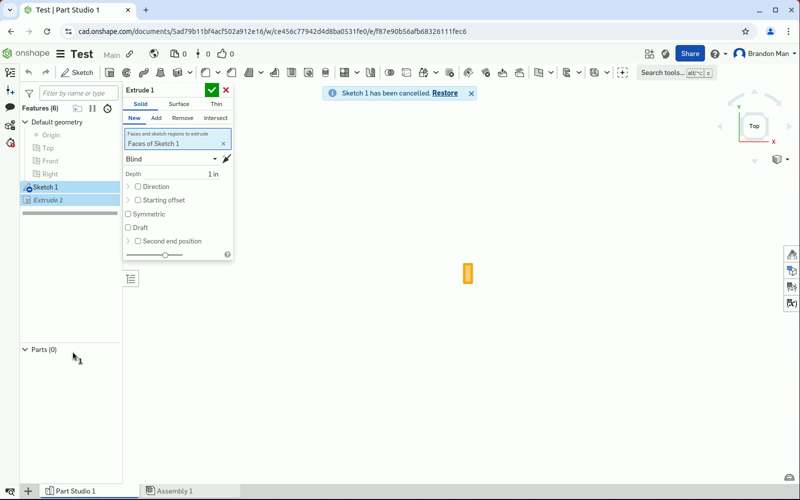
mouse_move(143, 106)
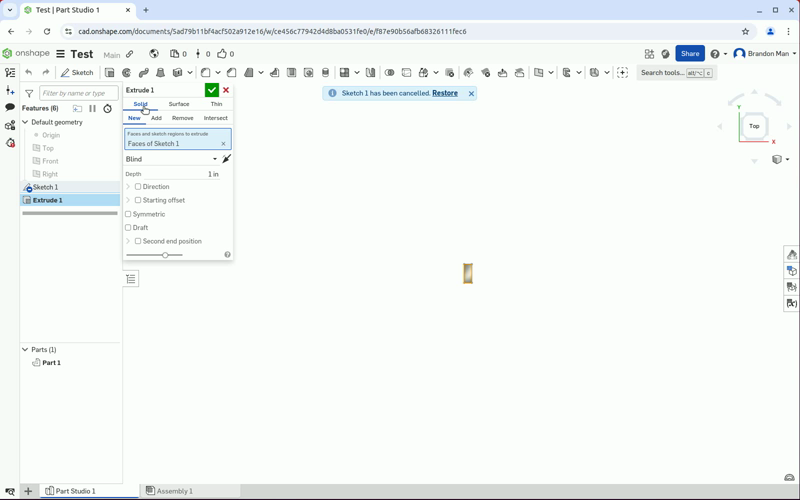
click(143, 106)
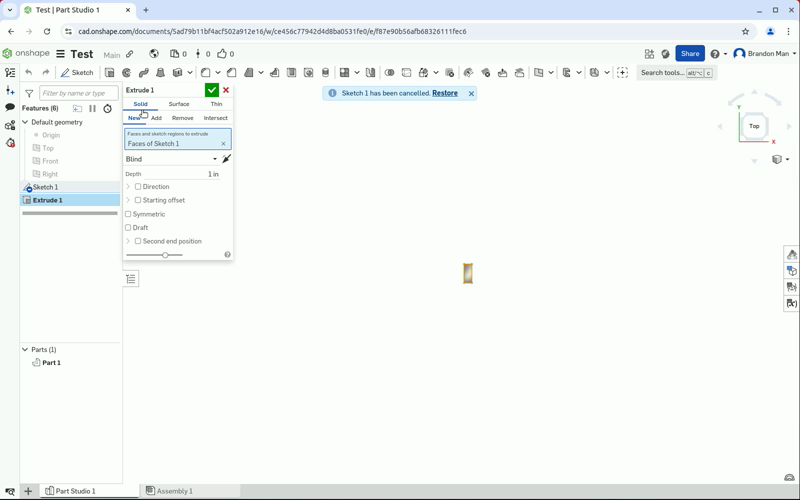
mouse_move(137, 120)
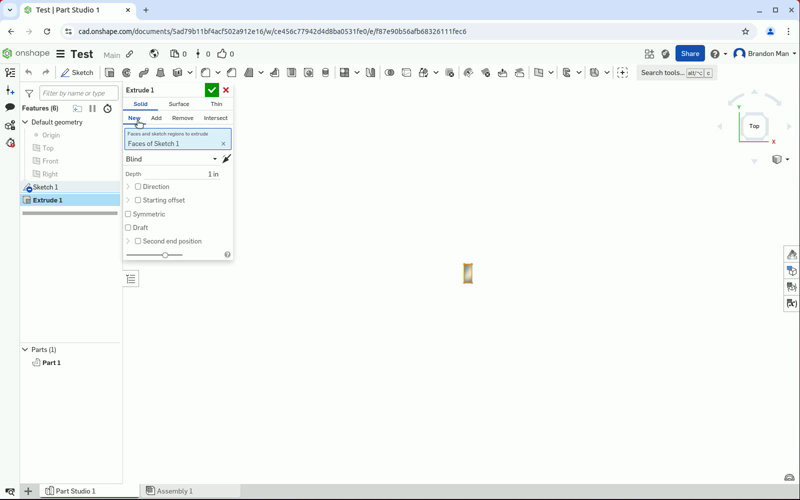
click(137, 120)
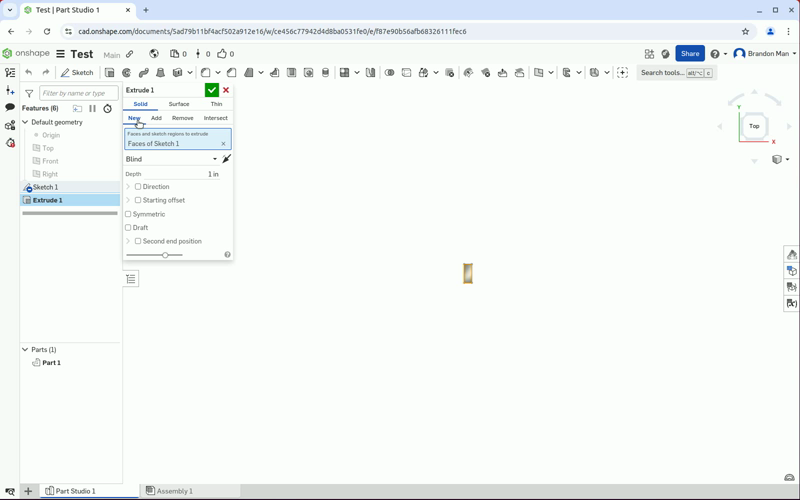
key(tab, 4)
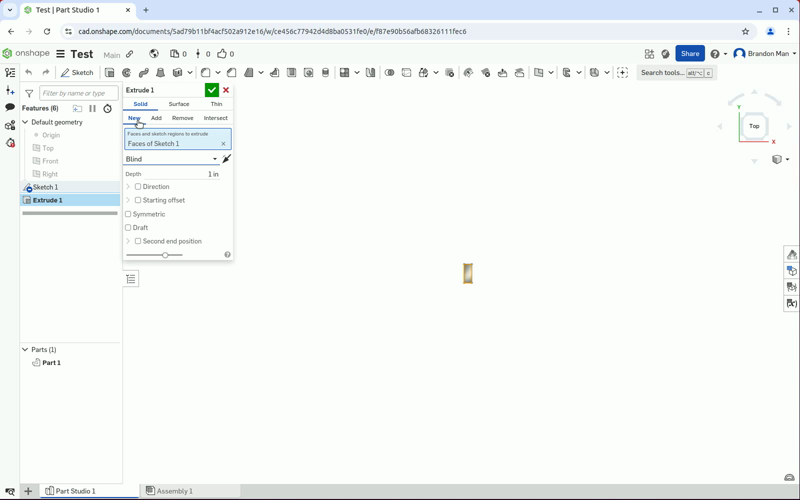
text(-0.241)
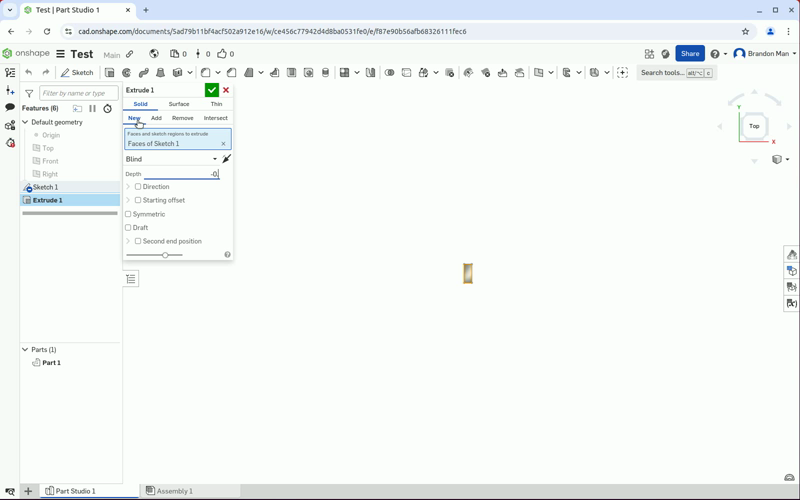
key(enter)
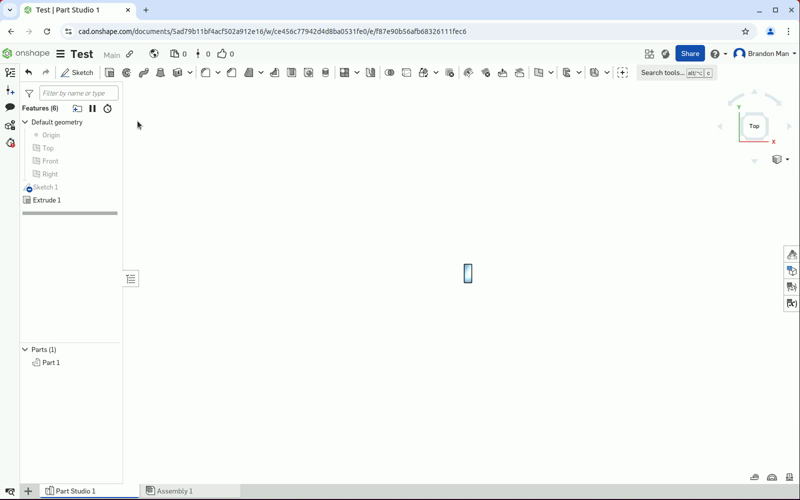
key(shift+h)
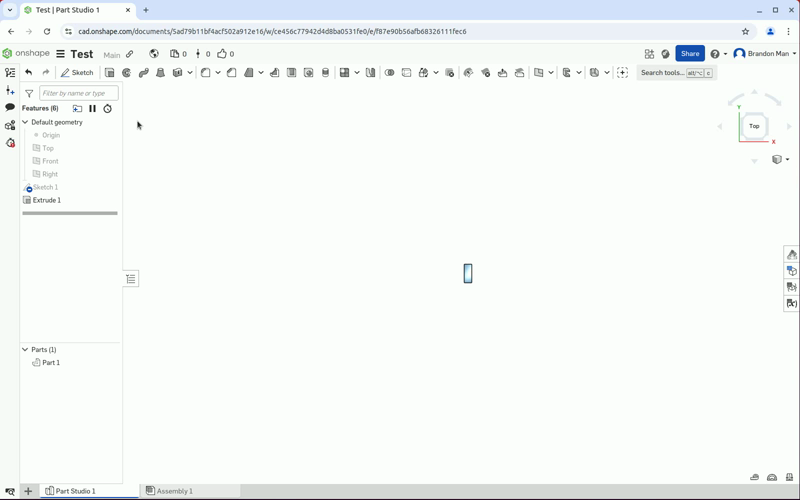
key(shift+h)
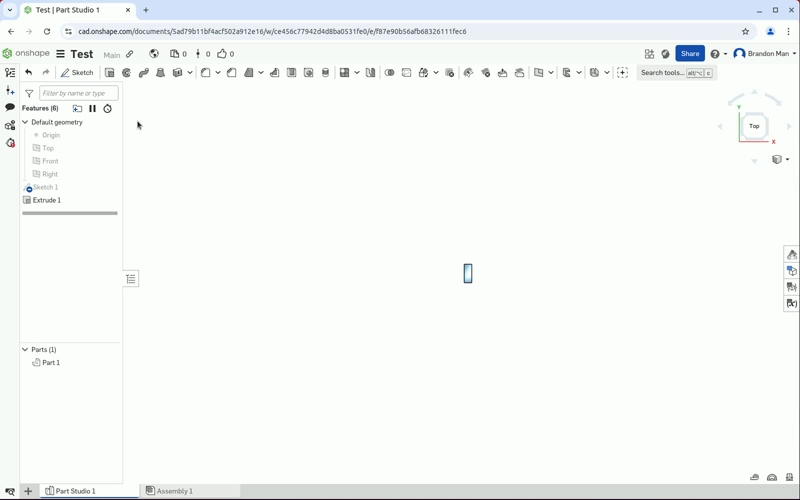
mouse_move(73, 189)
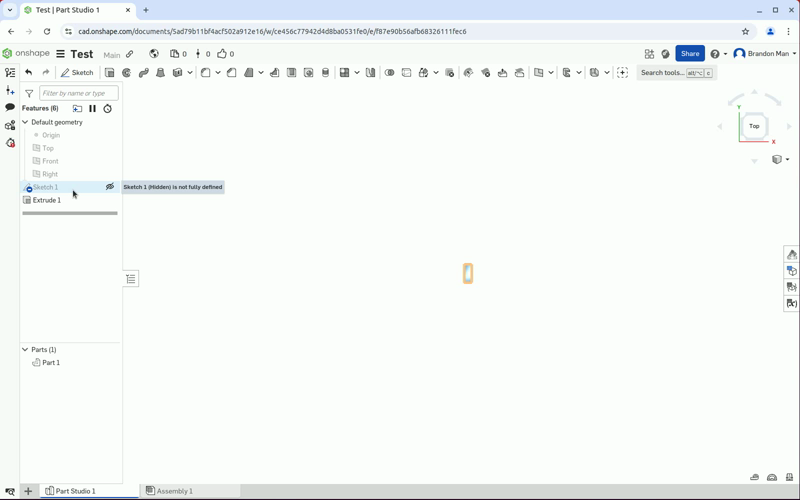
click(73, 189)
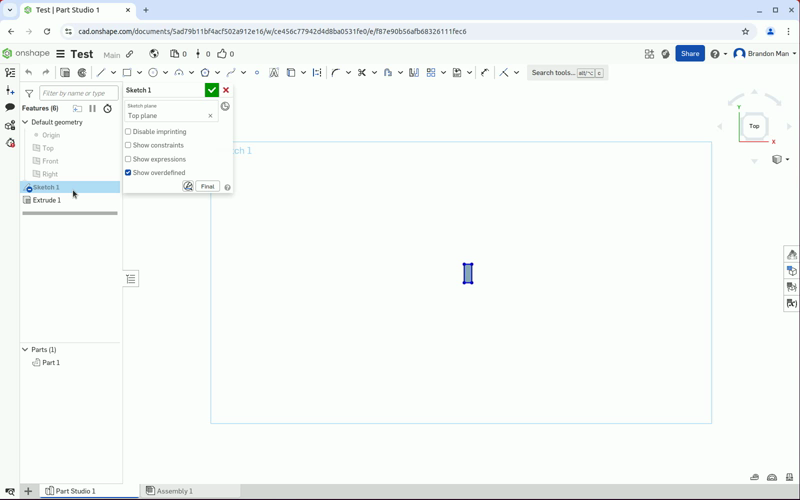
mouse_move(229, 92)
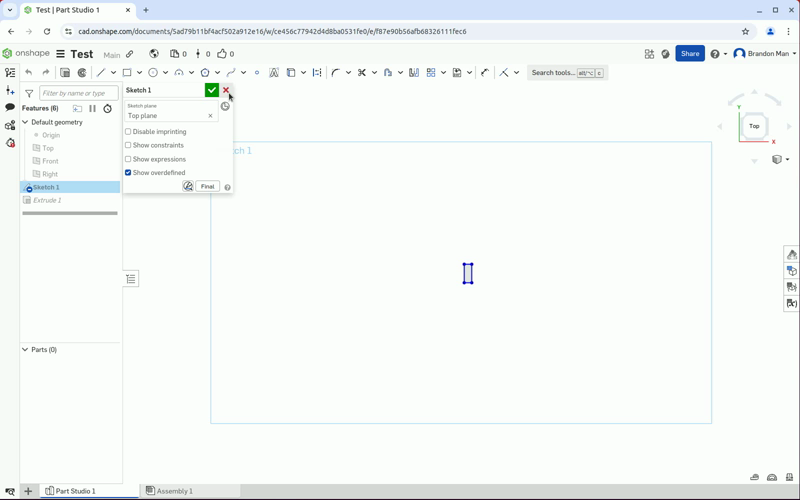
click(229, 92)
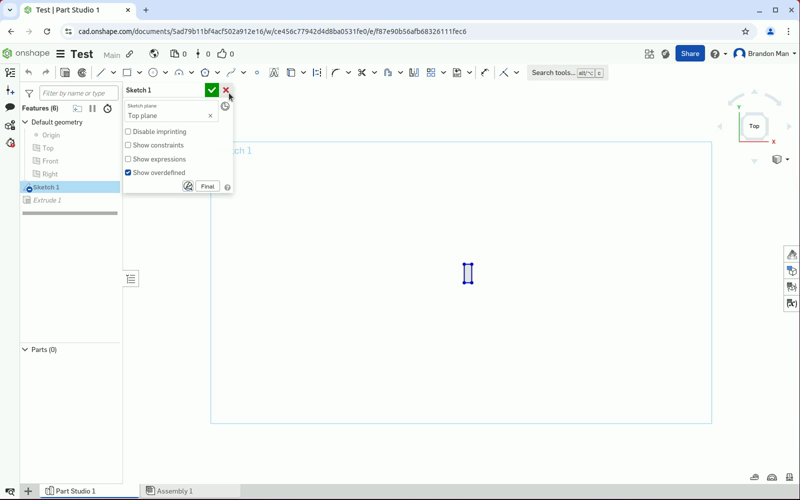
key(shift+s)
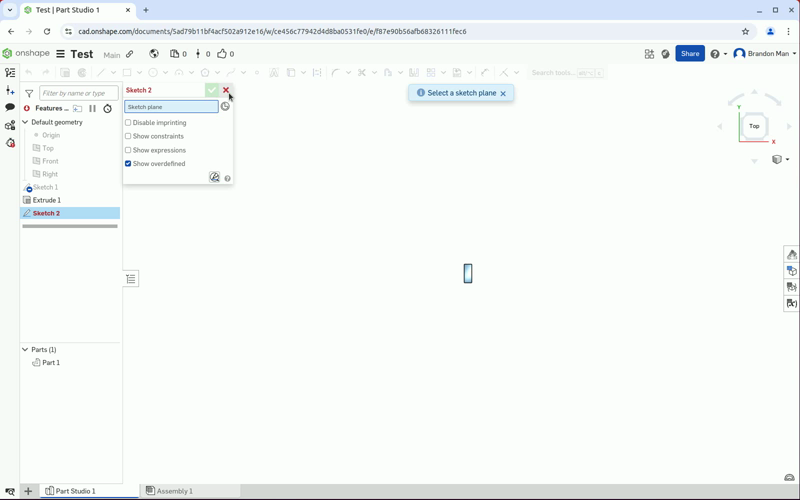
mouse_move(73, 150)
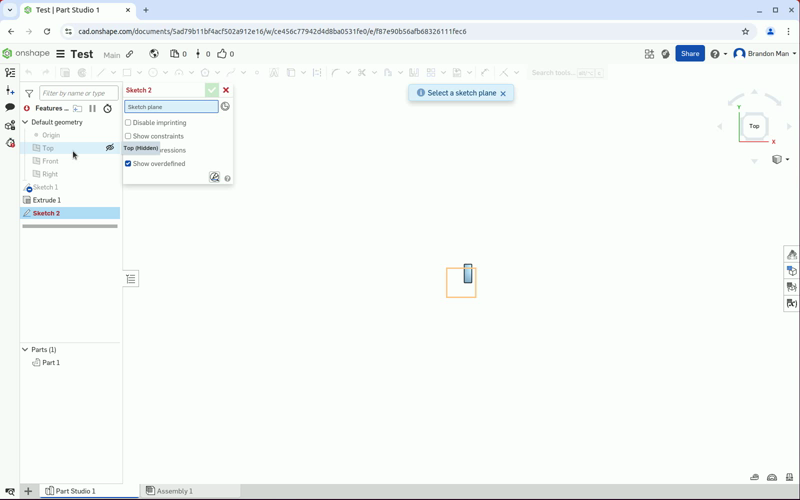
click(73, 150)
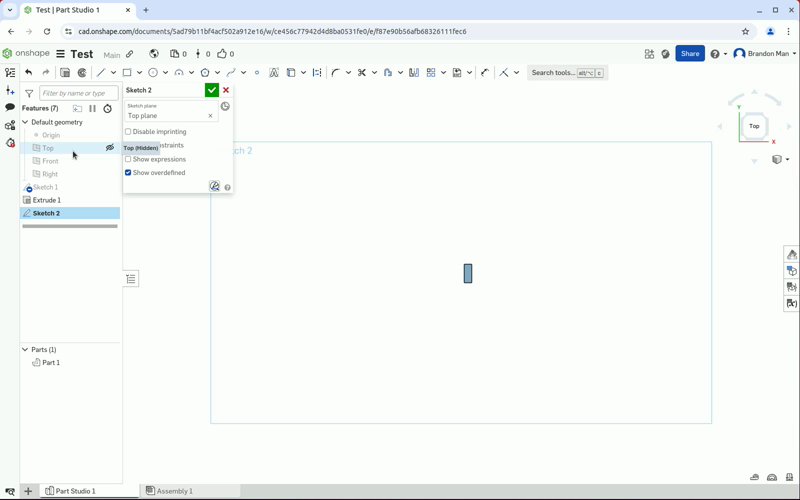
mouse_move(73, 352)
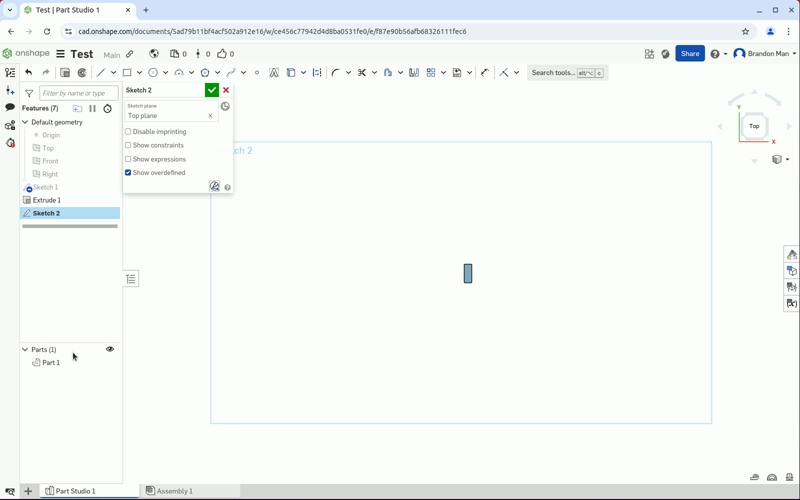
key(y)
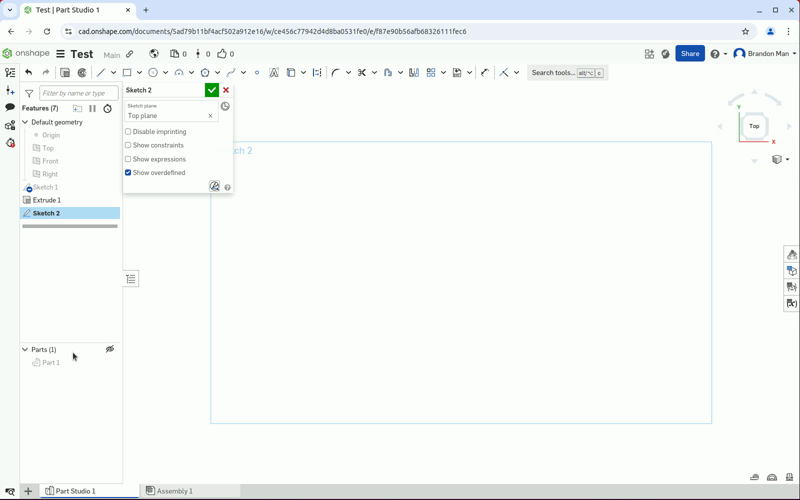
key(l)
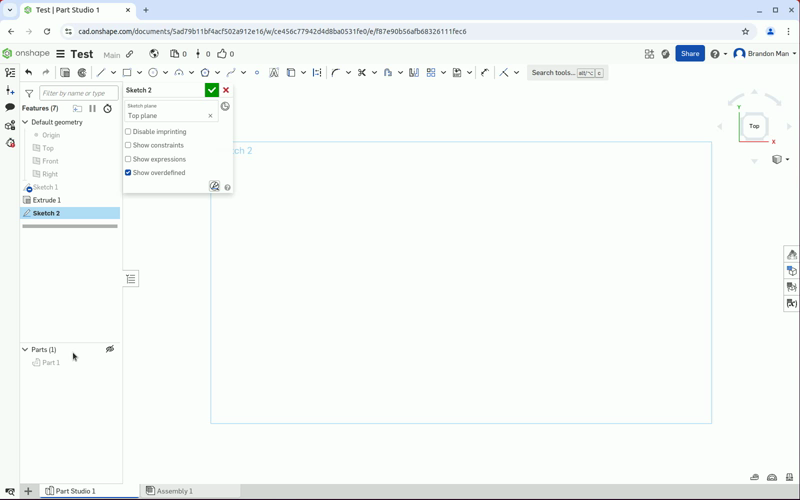
key_down(shift)
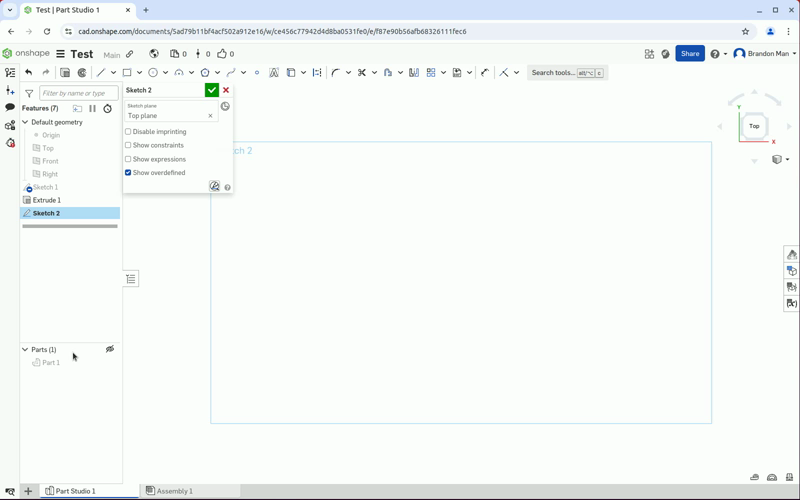
mouse_move(479, 282)
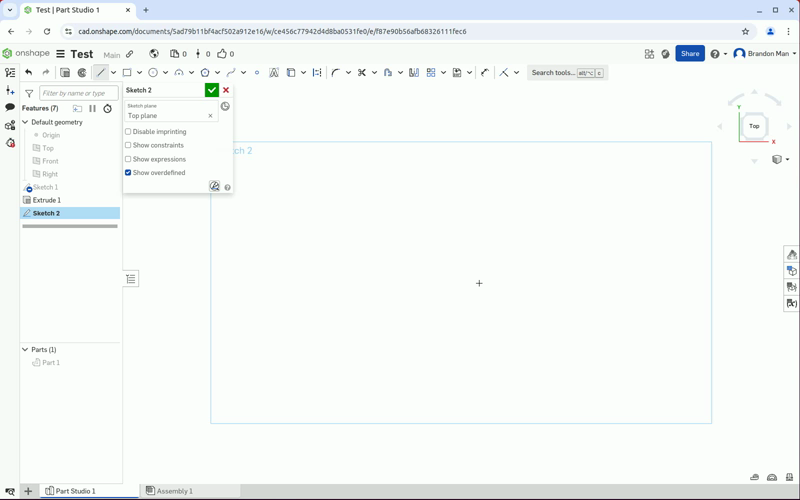
click(479, 282)
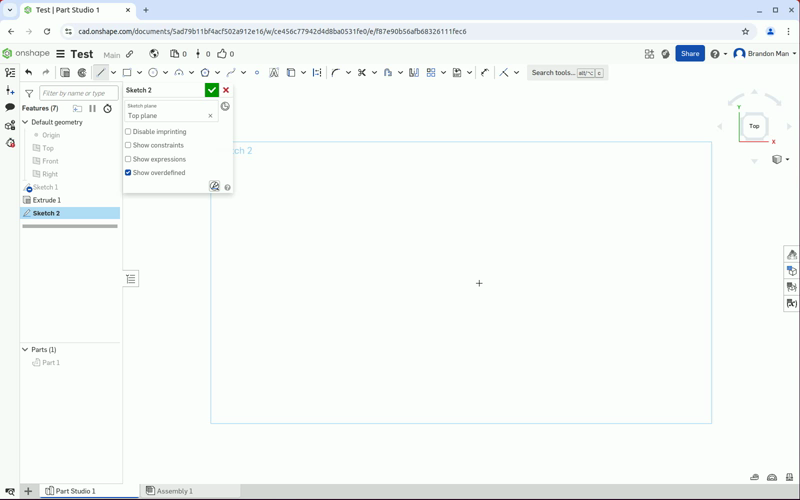
key_up(shift)
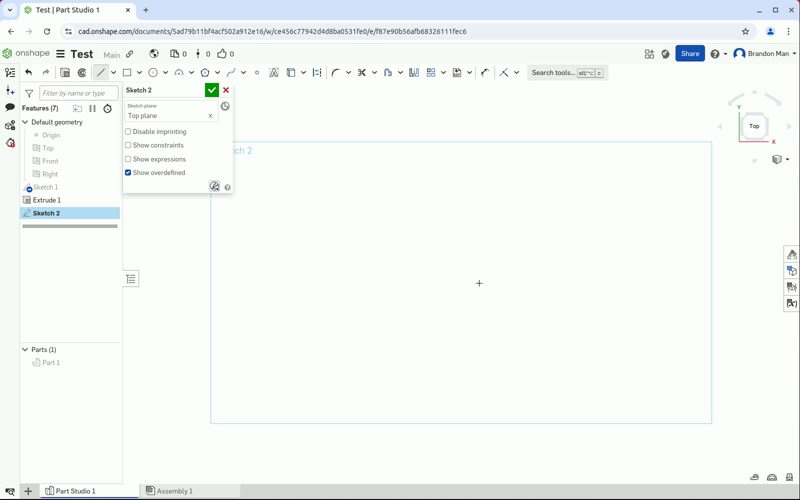
key_down(shift)
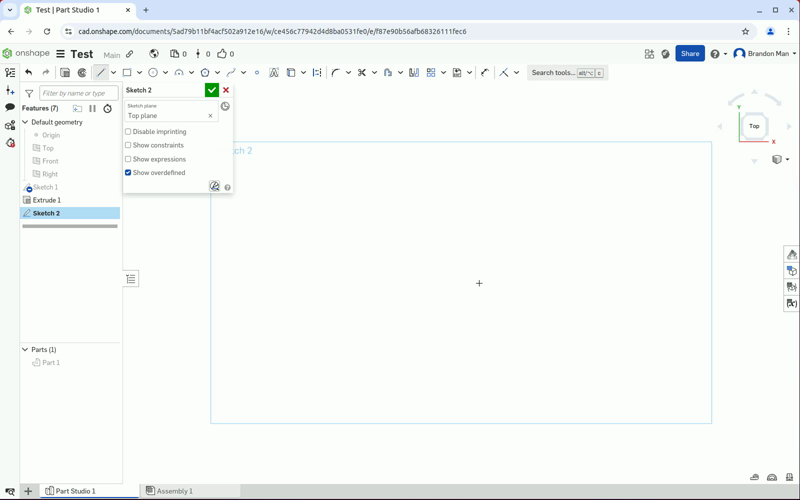
mouse_move(509, 282)
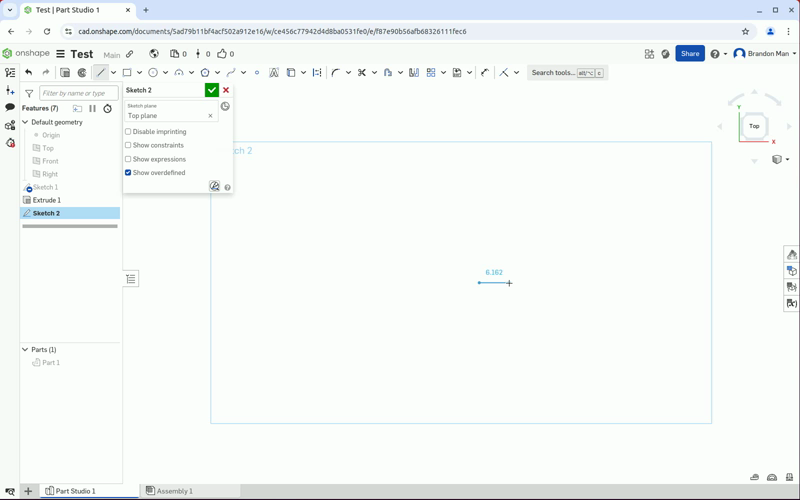
mouse_move(486, 282)
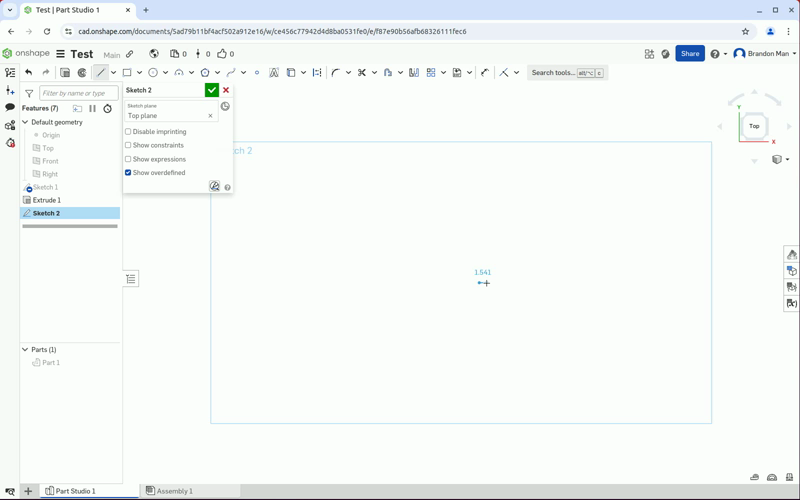
click(486, 282)
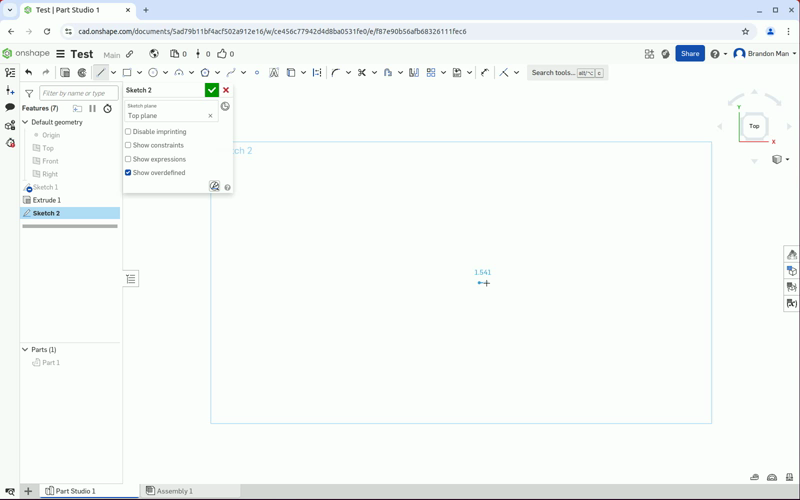
key_up(shift)
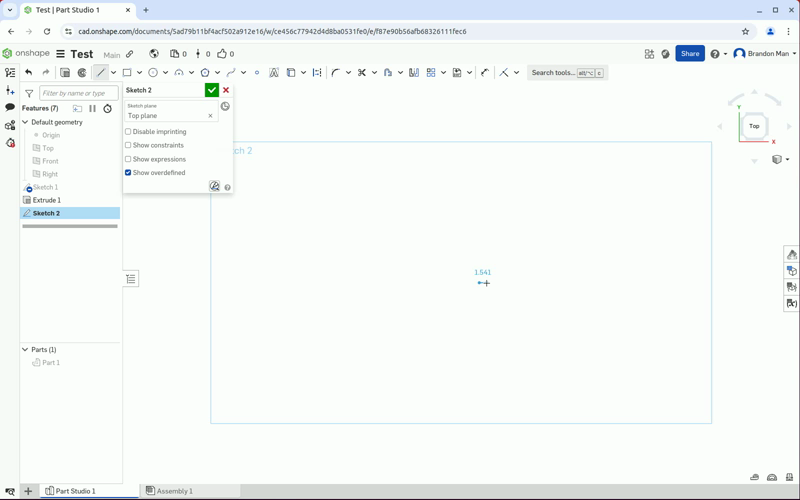
key_down(shift)
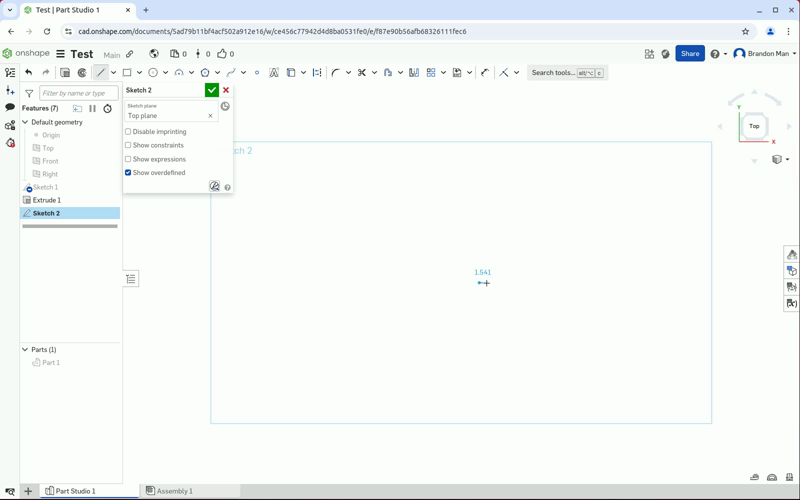
mouse_move(516, 282)
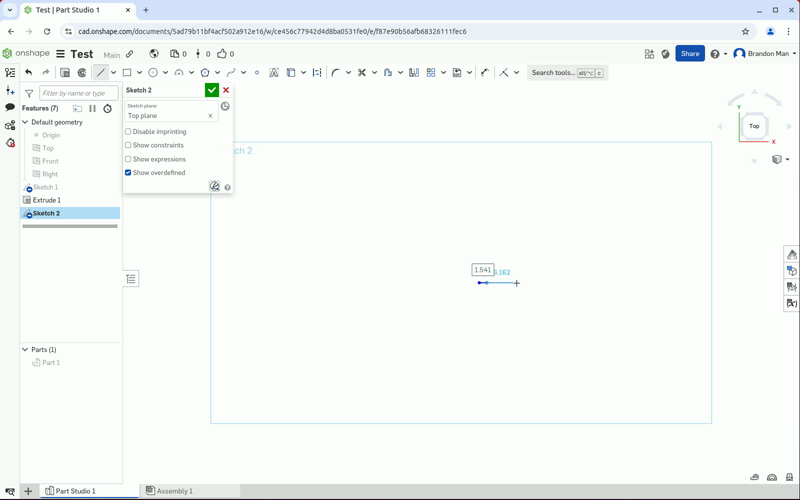
mouse_move(486, 264)
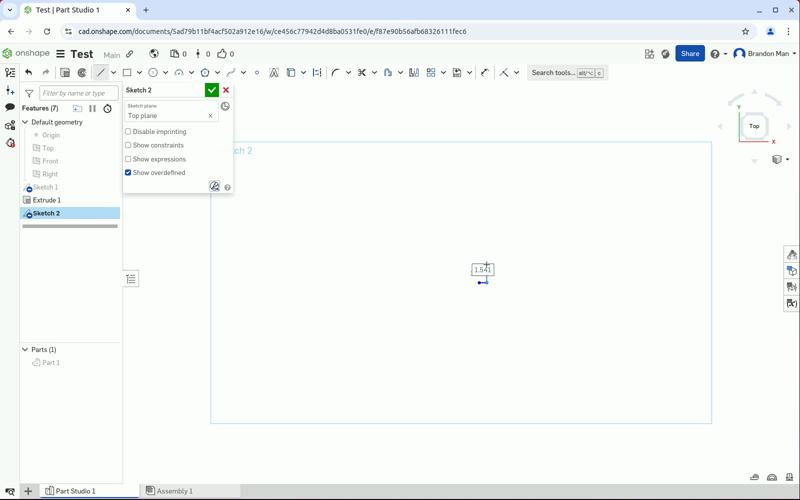
click(486, 264)
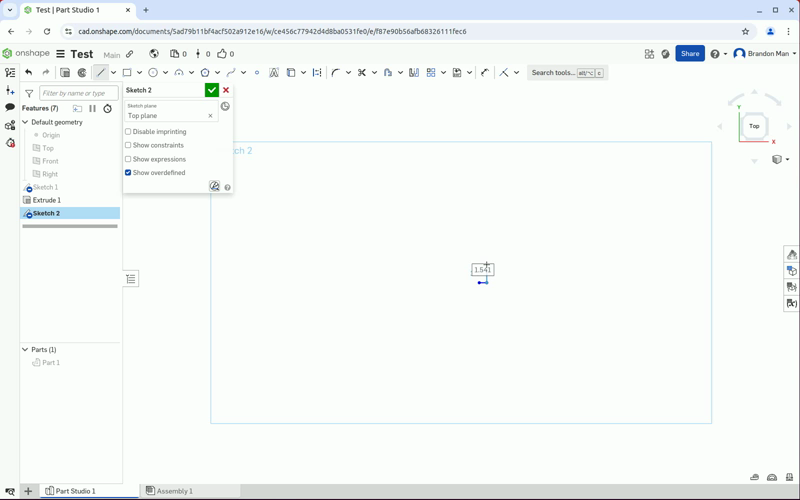
key_up(shift)
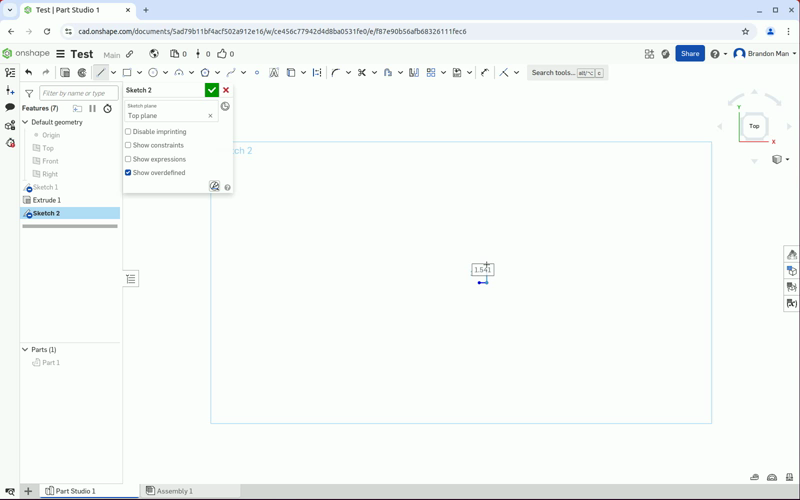
key_down(shift)
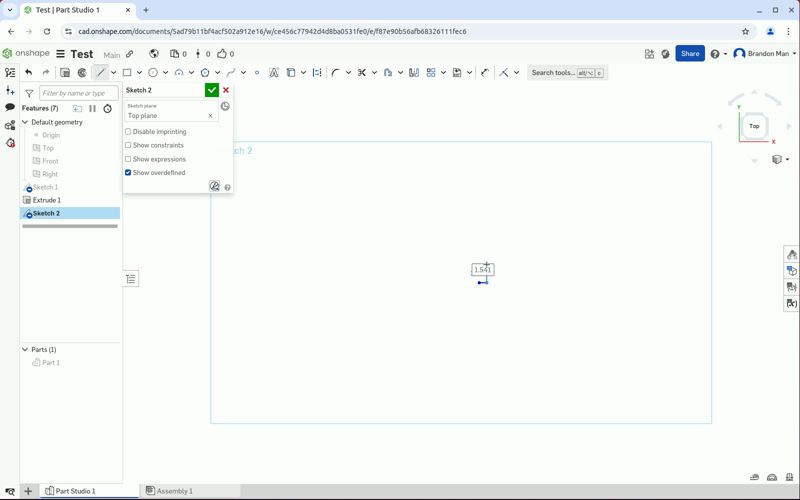
mouse_move(516, 264)
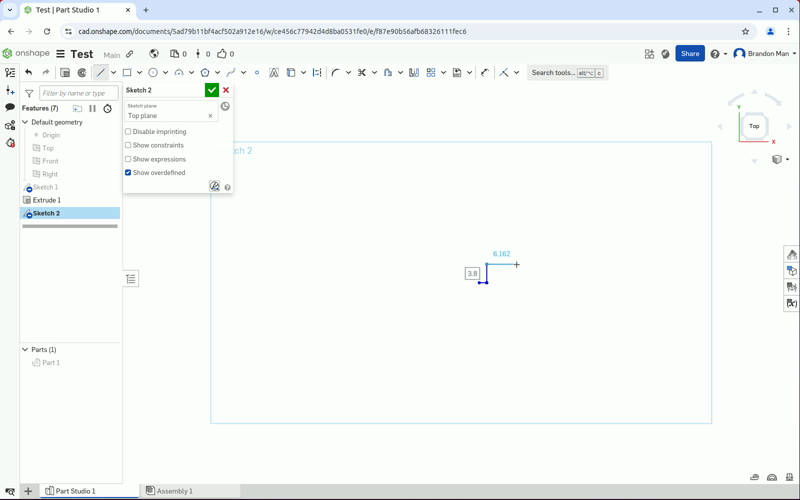
mouse_move(479, 264)
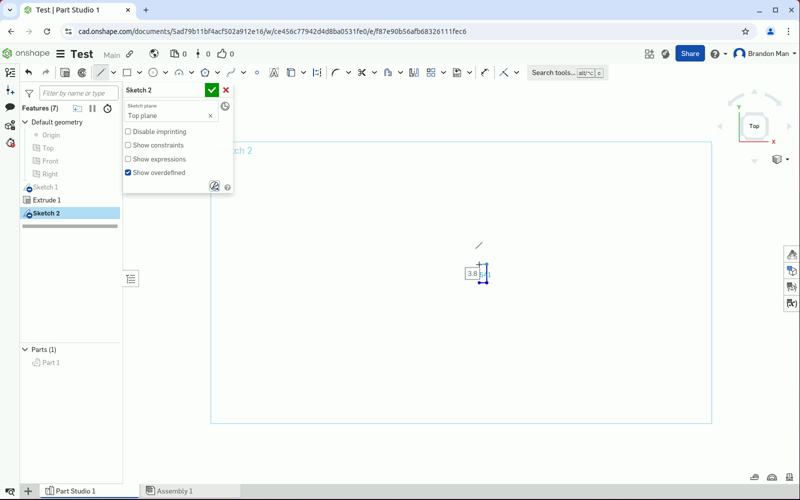
click(479, 264)
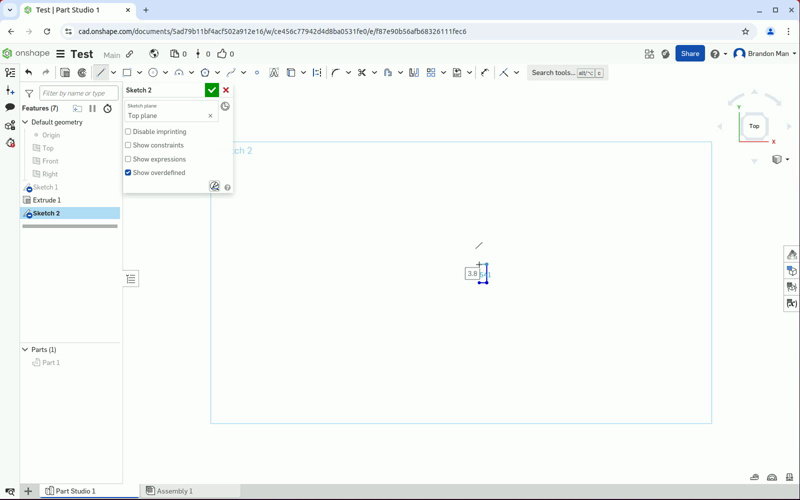
key_up(shift)
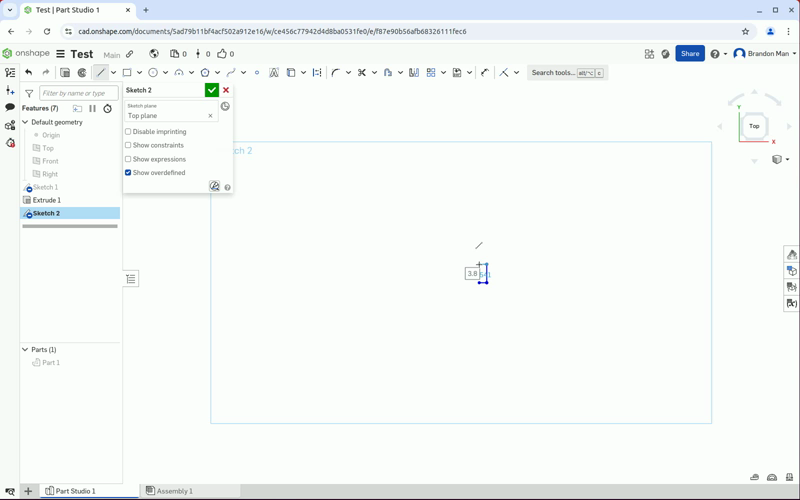
mouse_move(509, 264)
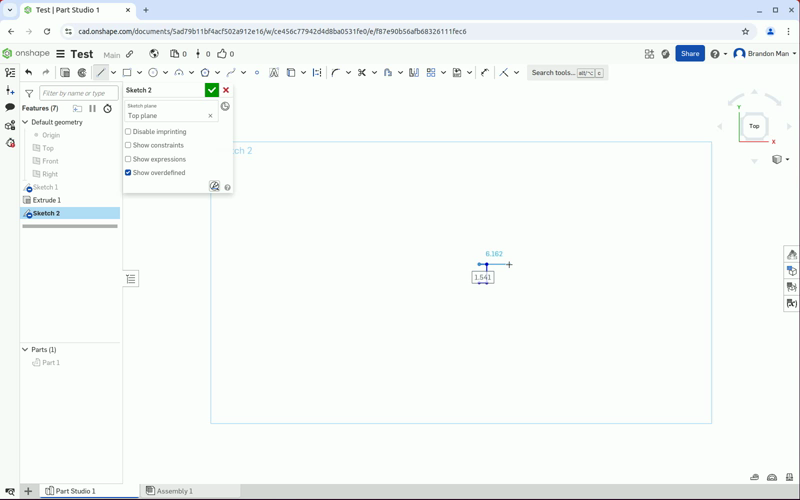
key_down(shift)
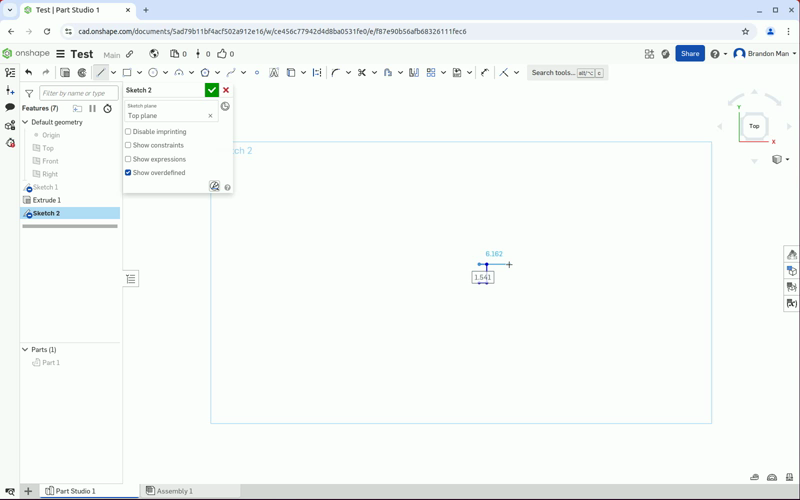
mouse_move(479, 282)
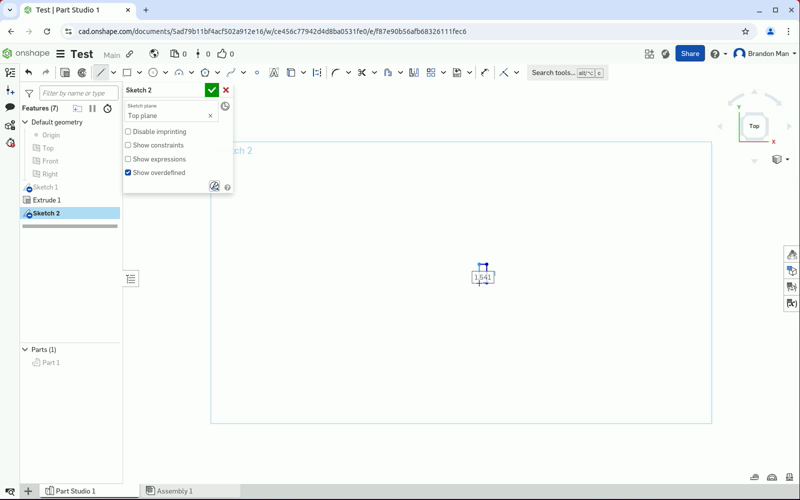
key_up(shift)
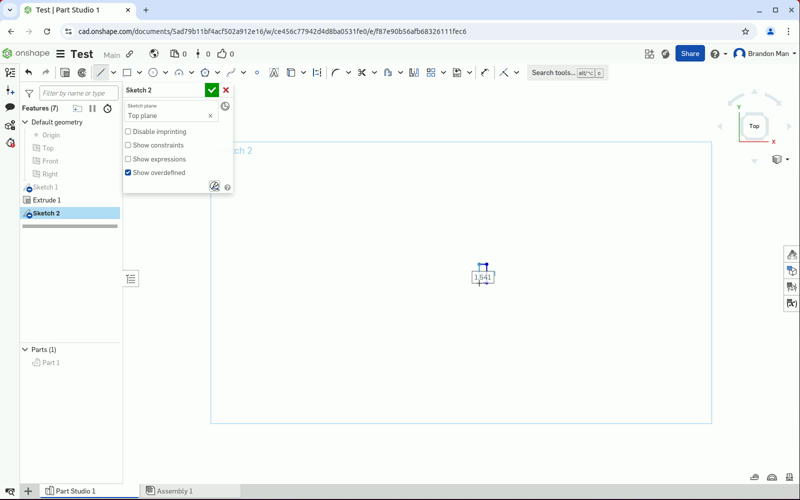
click(479, 282)
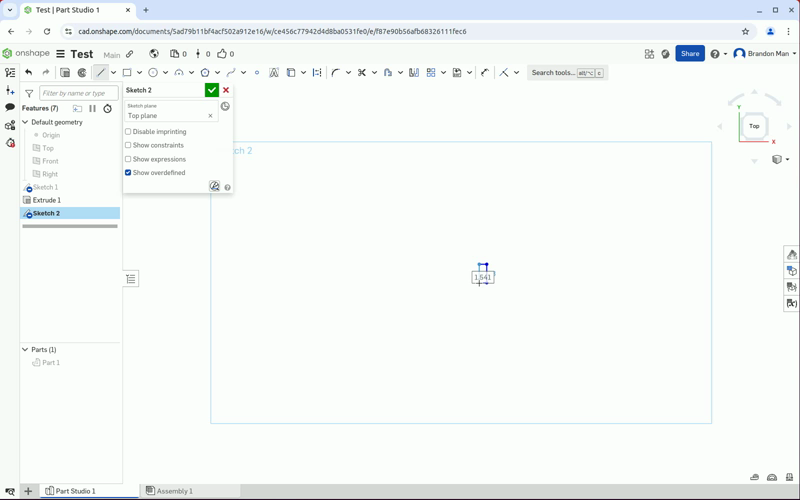
key(esc)
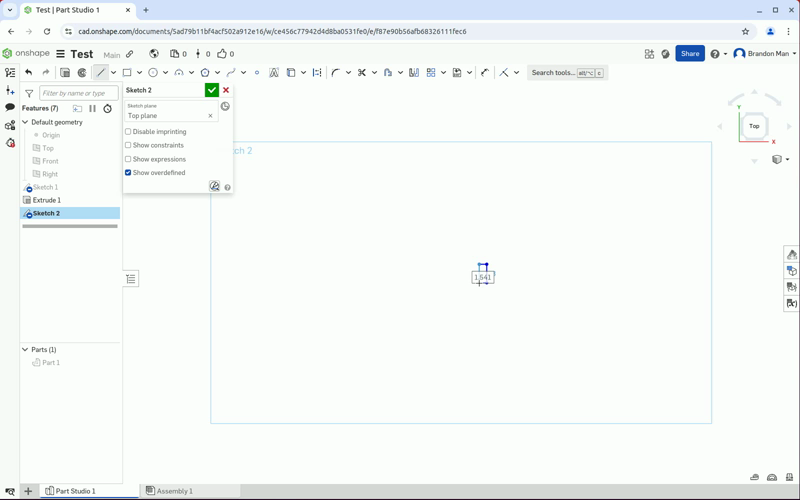
mouse_move(482, 273)
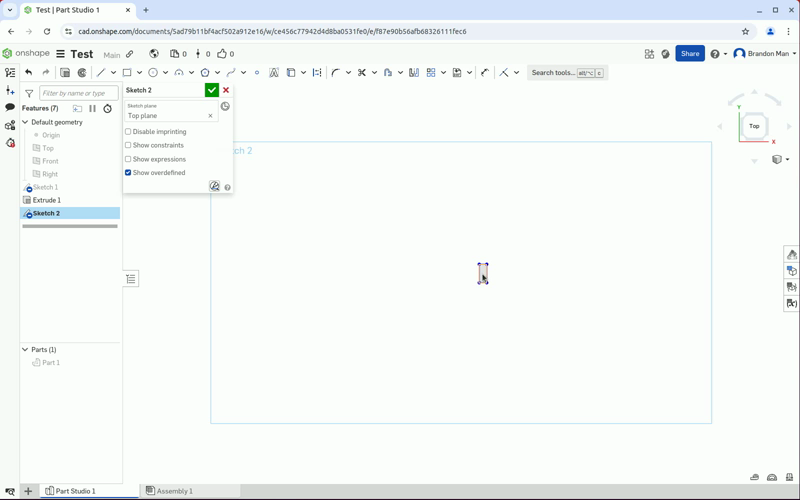
scroll(6)
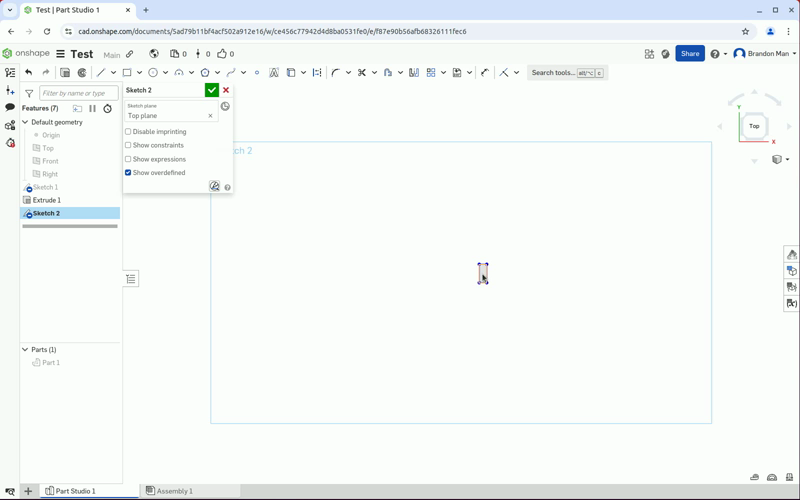
scroll(6)
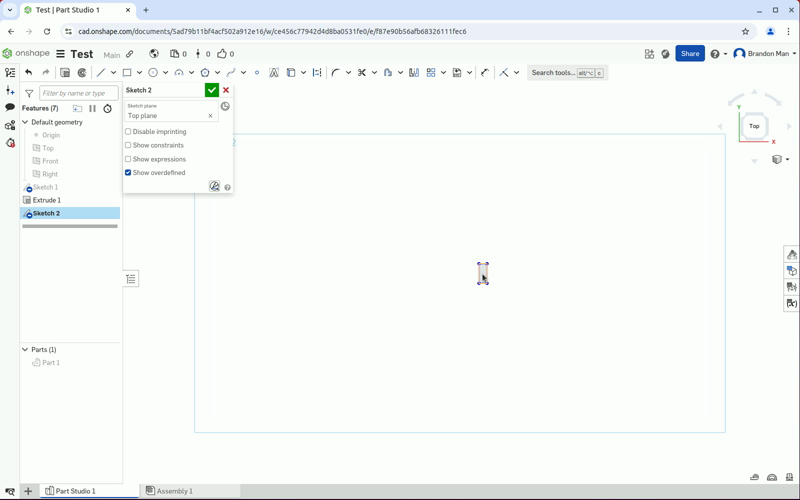
scroll(6)
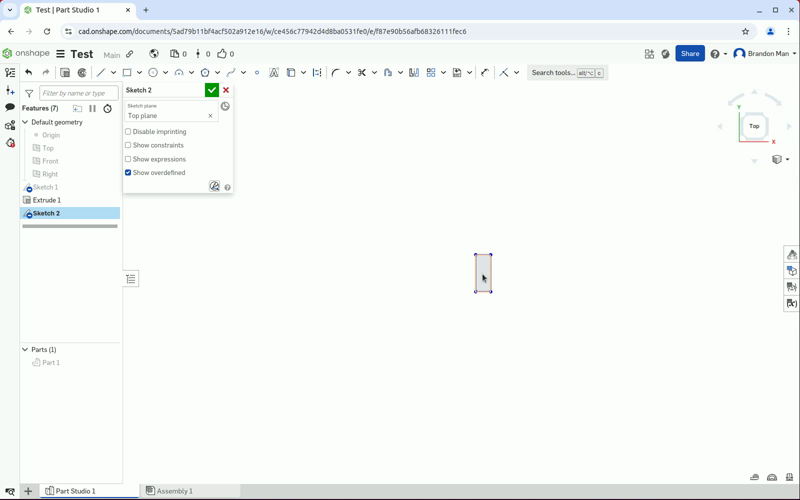
scroll(6)
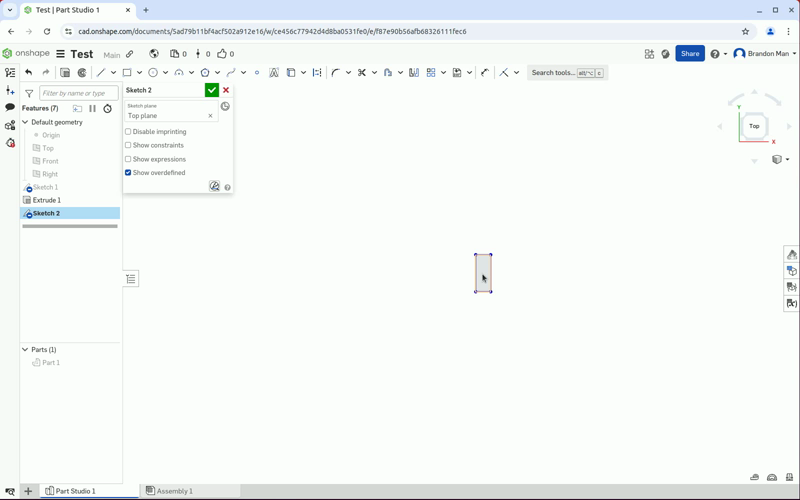
scroll(6)
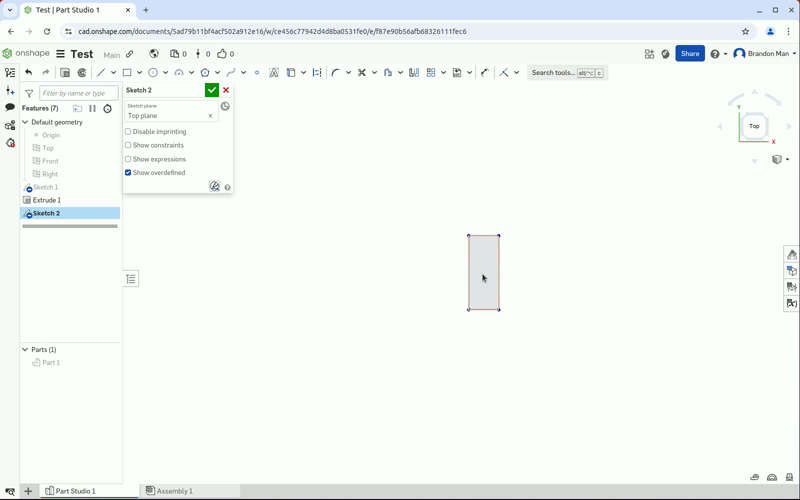
scroll(6)
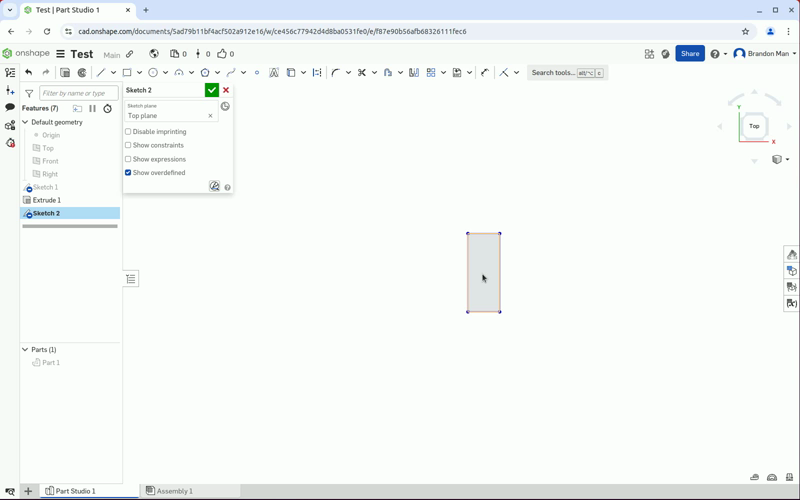
scroll(6)
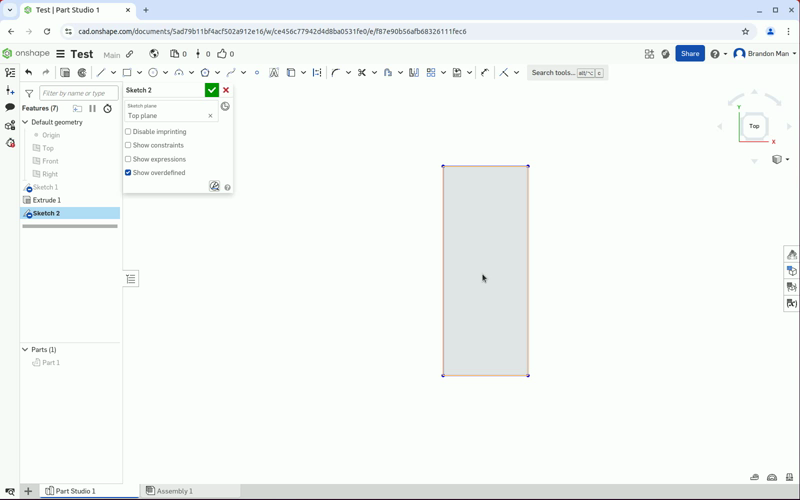
click(482, 273)
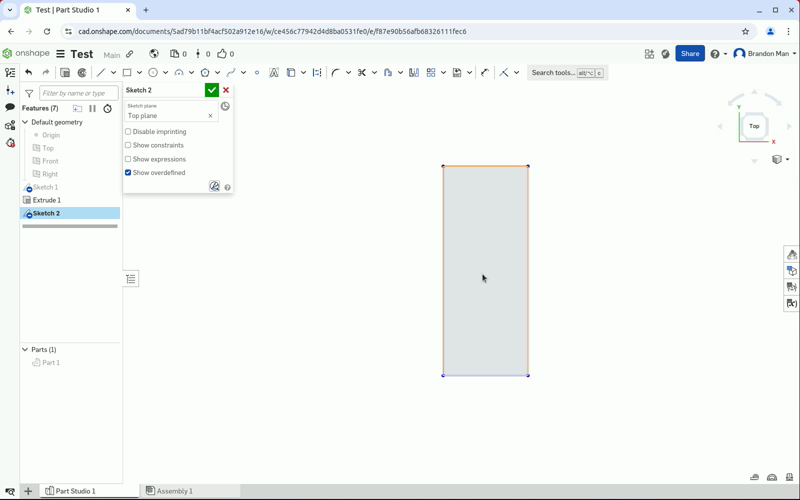
scroll(-6)
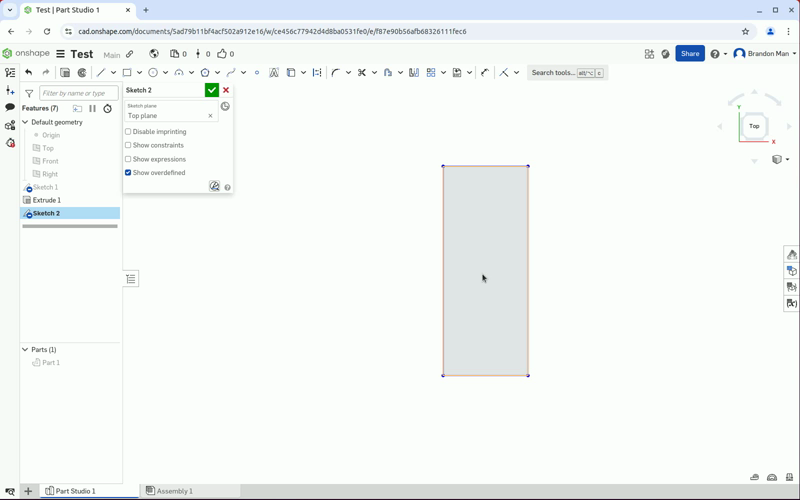
scroll(-6)
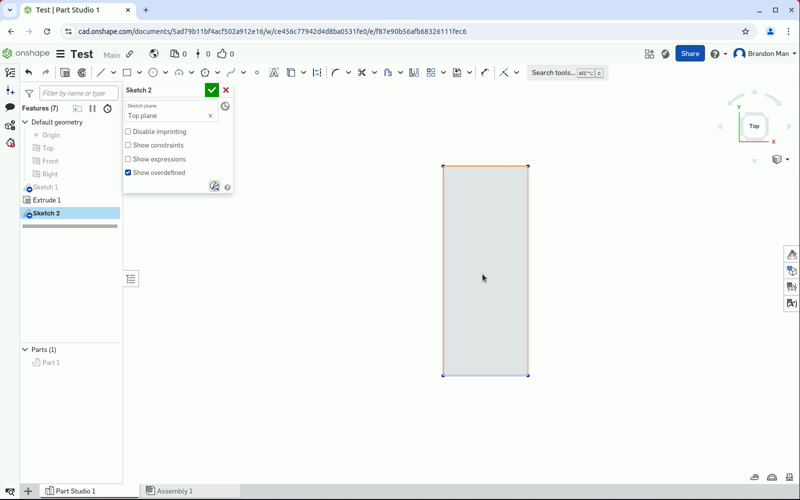
scroll(-6)
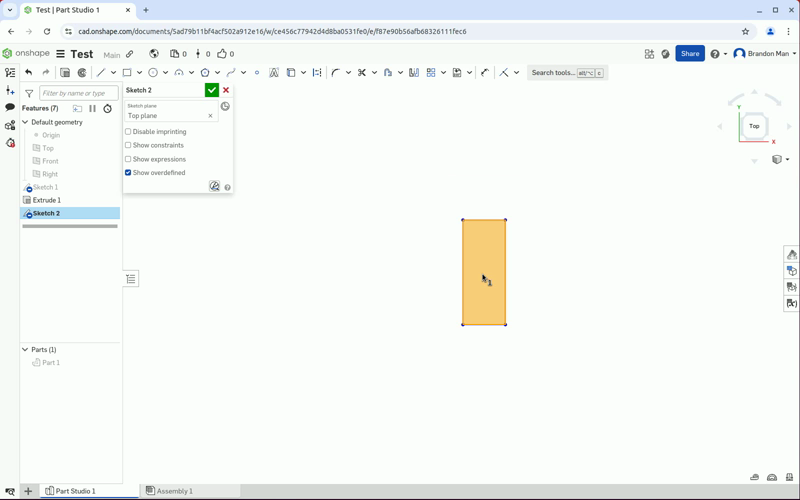
scroll(-6)
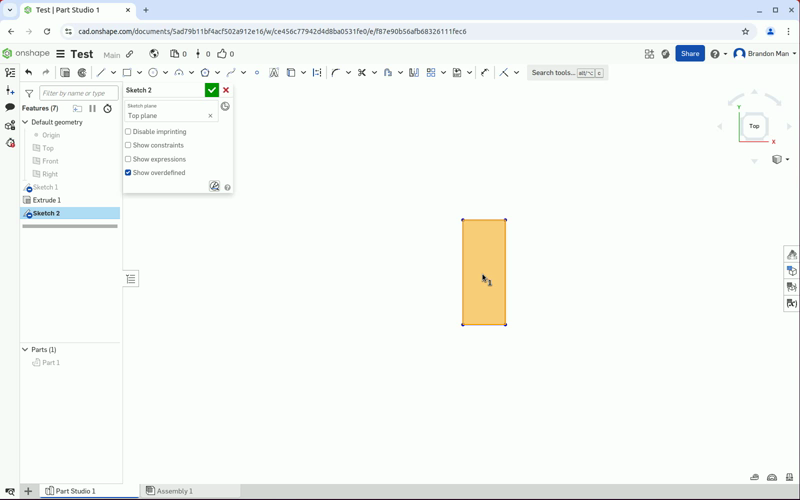
scroll(-6)
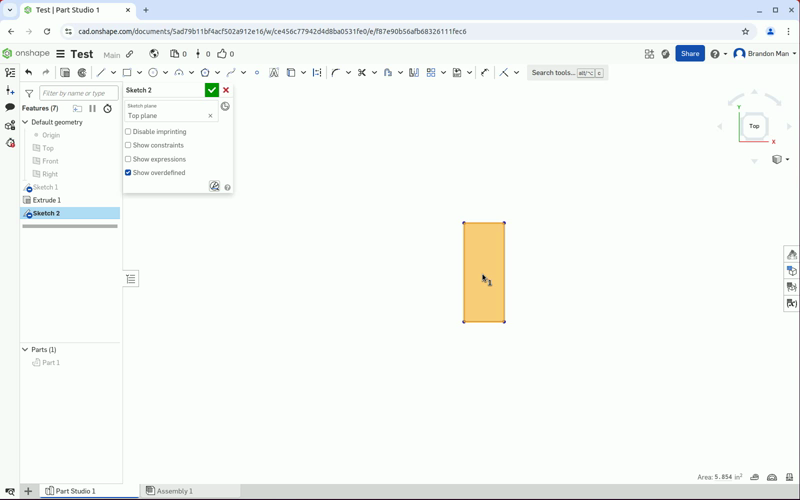
scroll(-6)
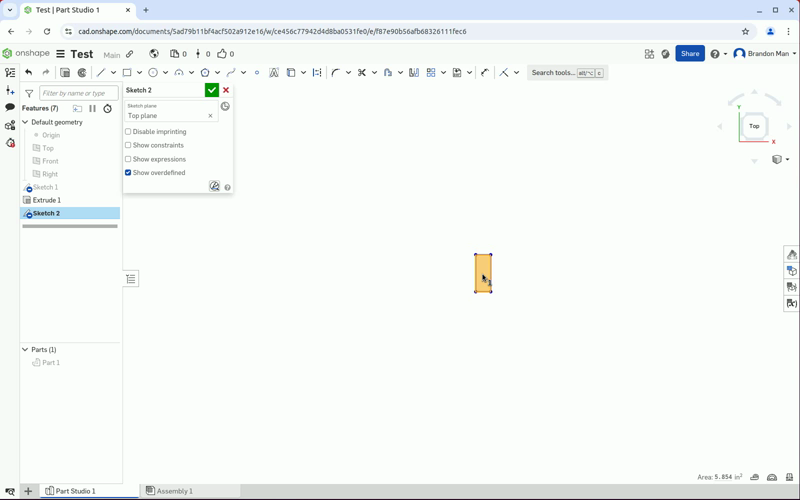
scroll(-6)
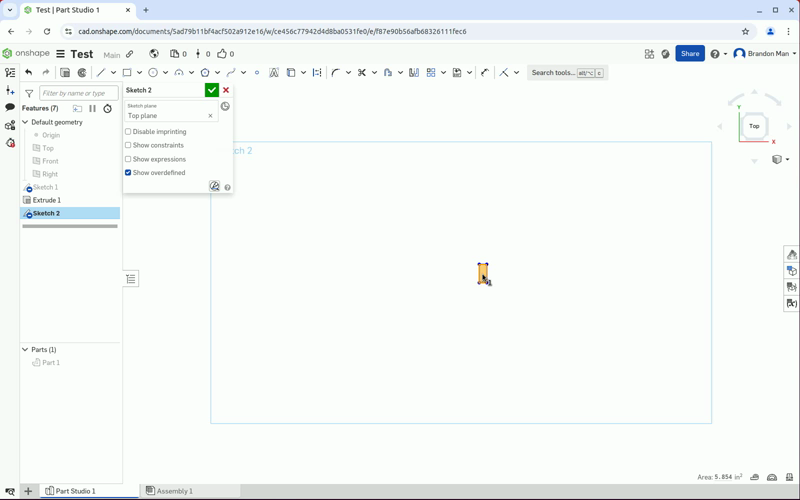
mouse_move(73, 352)
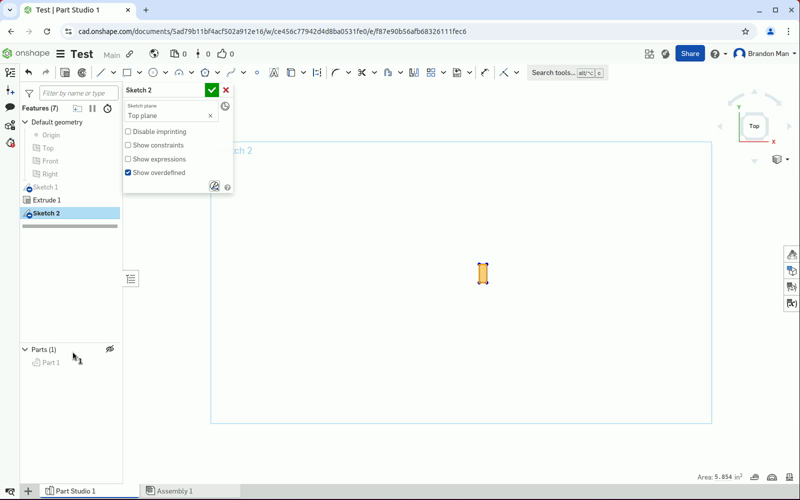
key(shift+y)
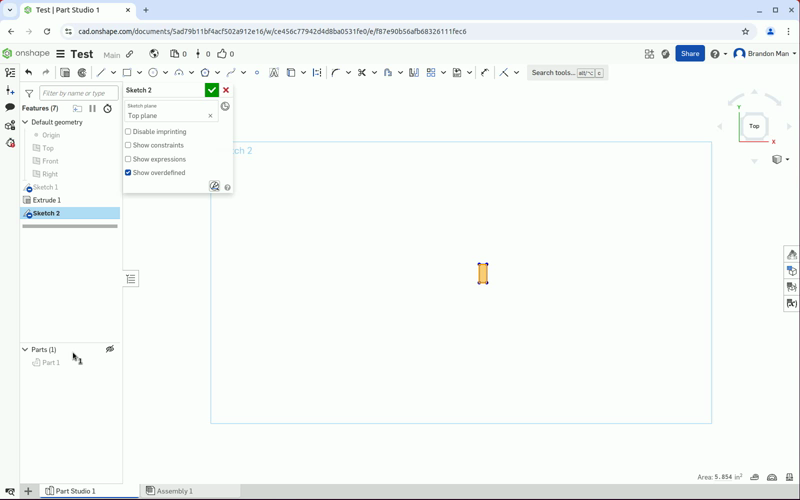
key(shift+e)
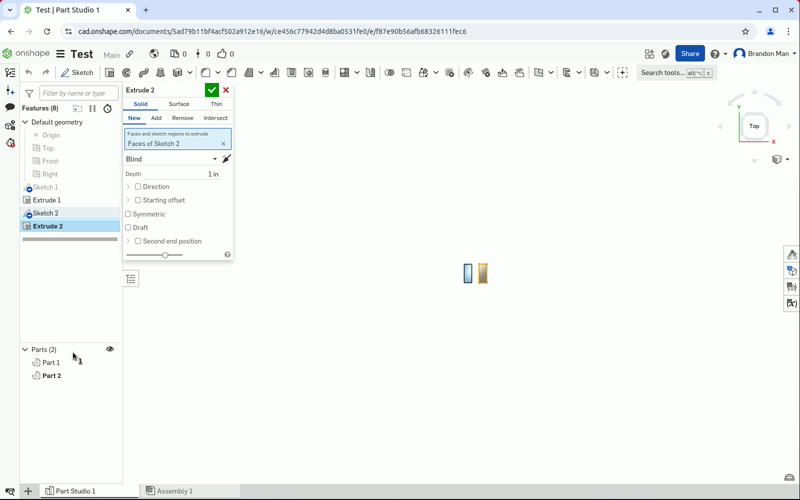
mouse_move(143, 106)
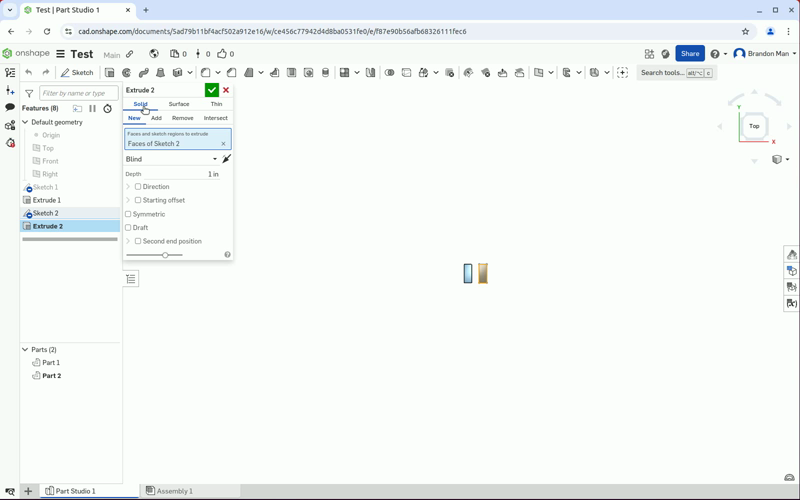
click(143, 106)
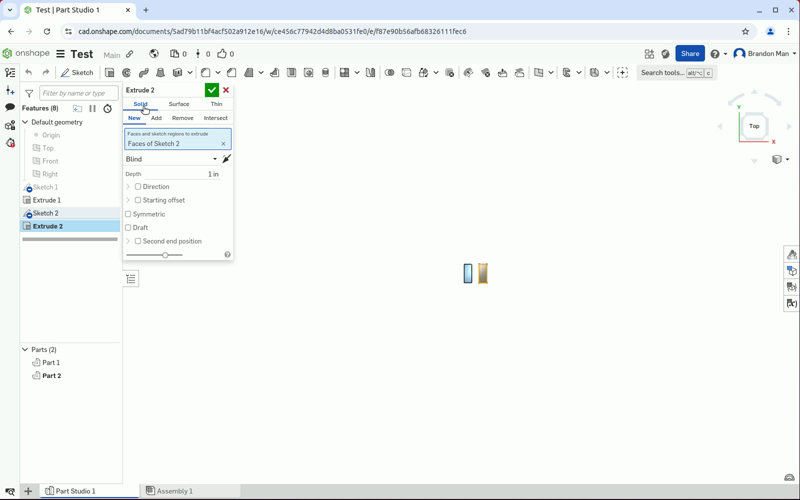
mouse_move(137, 120)
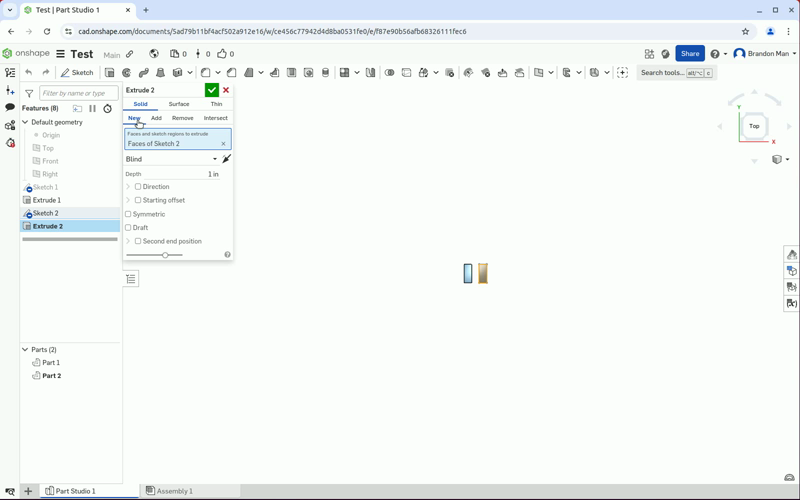
click(137, 120)
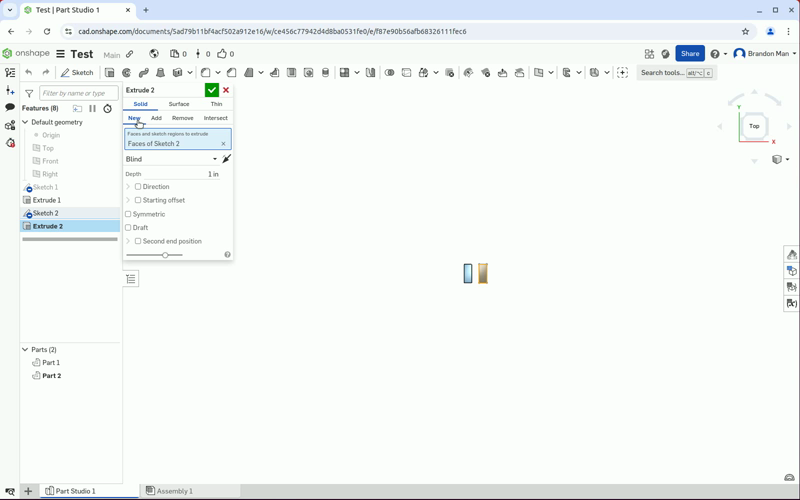
key(tab, 4)
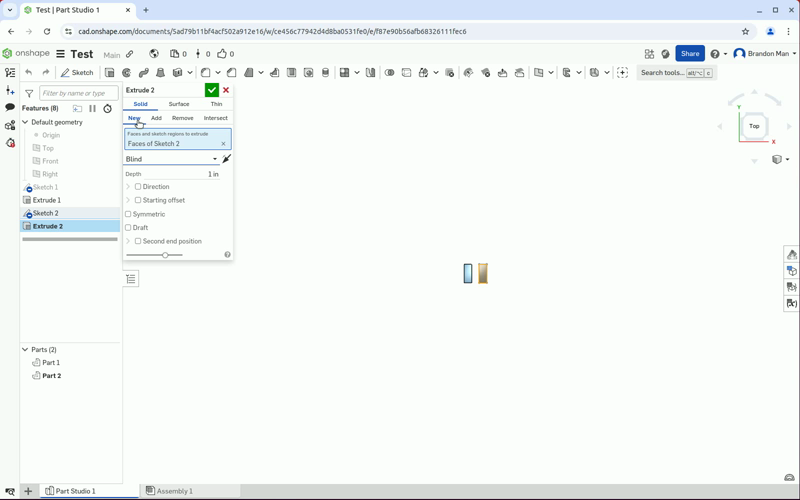
text(-0.241)
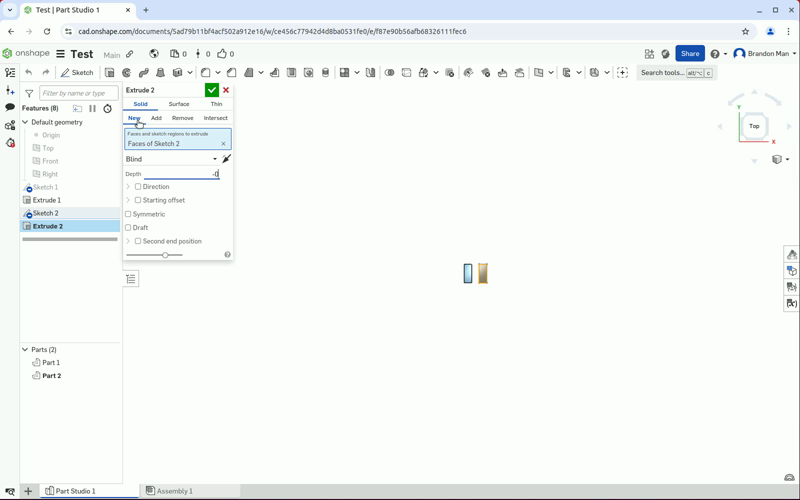
key(enter)
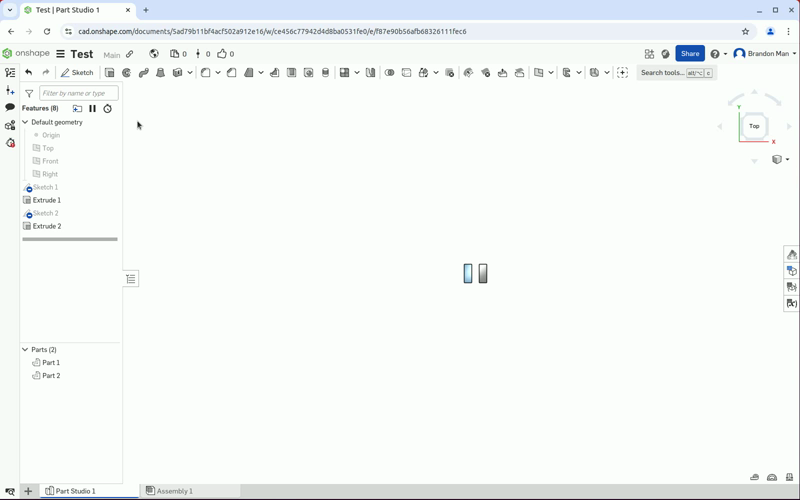
key(shift+h)
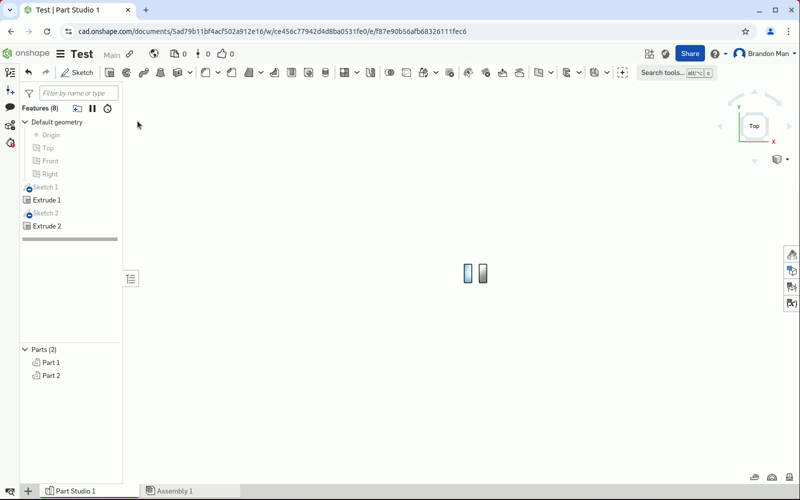
key(shift+h)
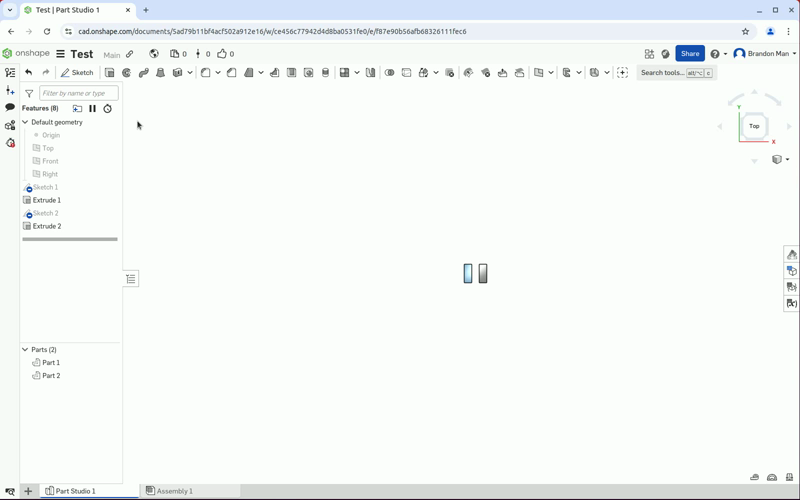
mouse_move(73, 189)
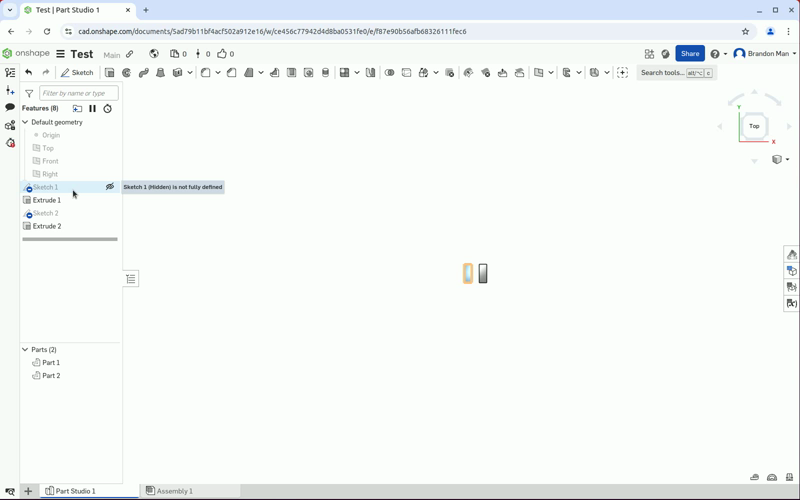
click(73, 189)
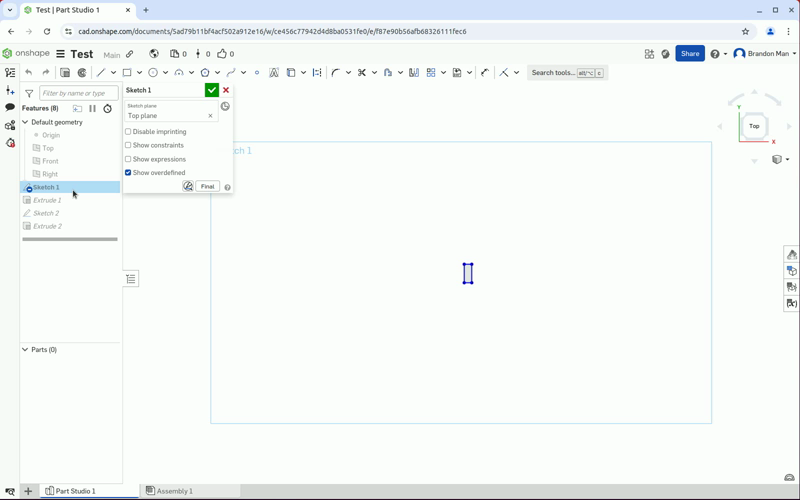
mouse_move(229, 92)
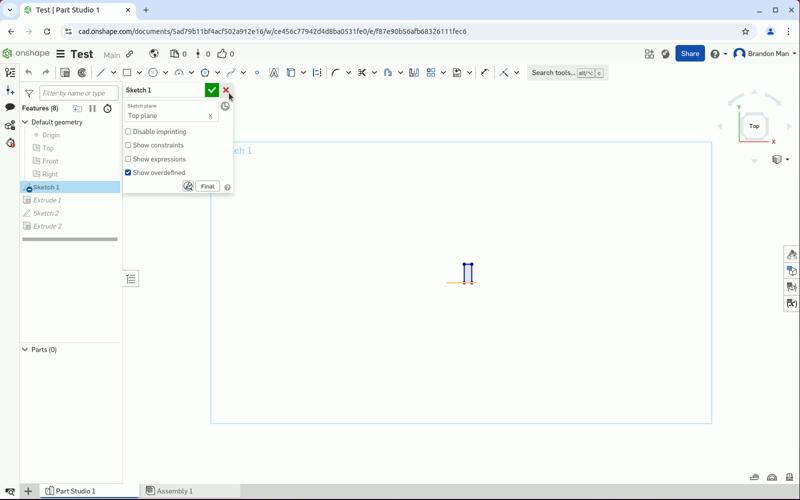
click(229, 92)
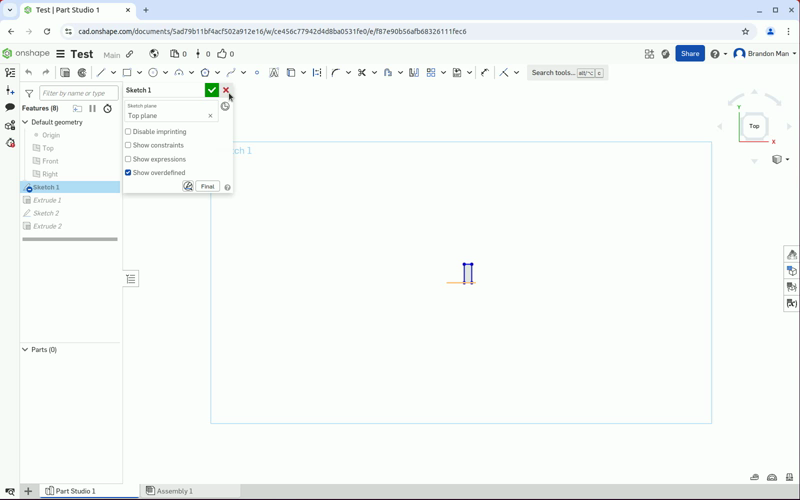
key(shift+s)
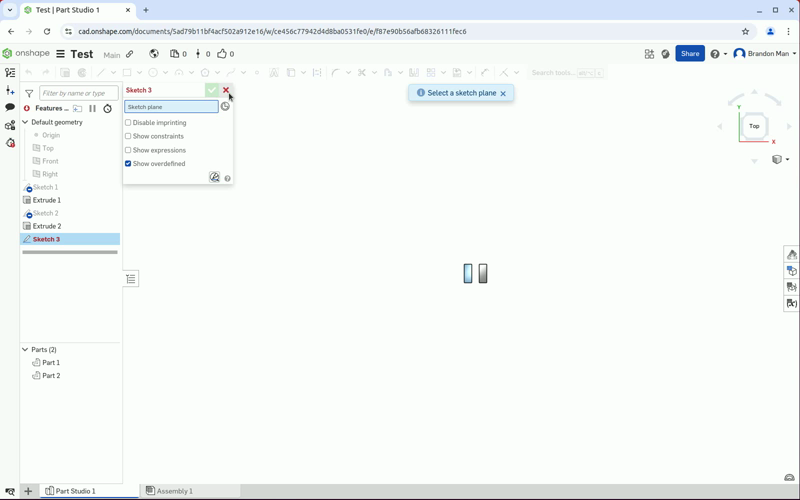
mouse_move(73, 150)
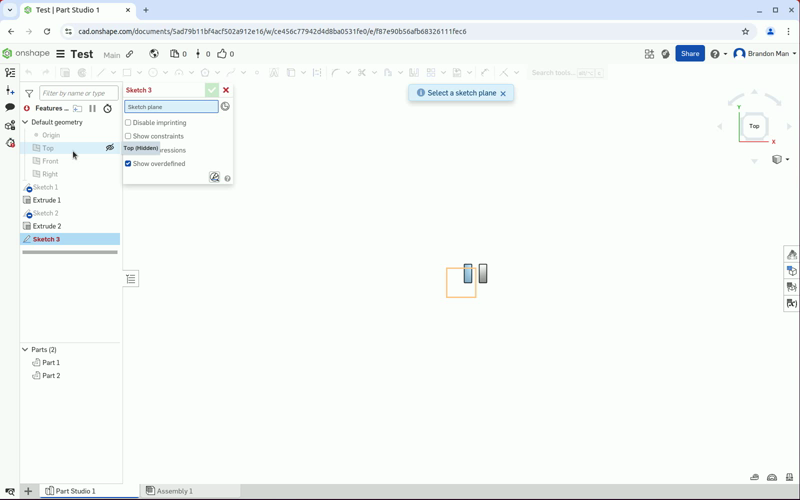
click(73, 150)
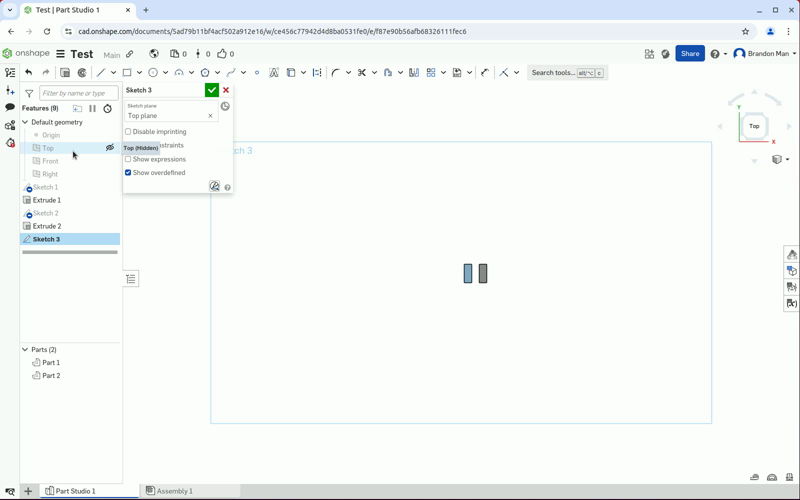
mouse_move(73, 352)
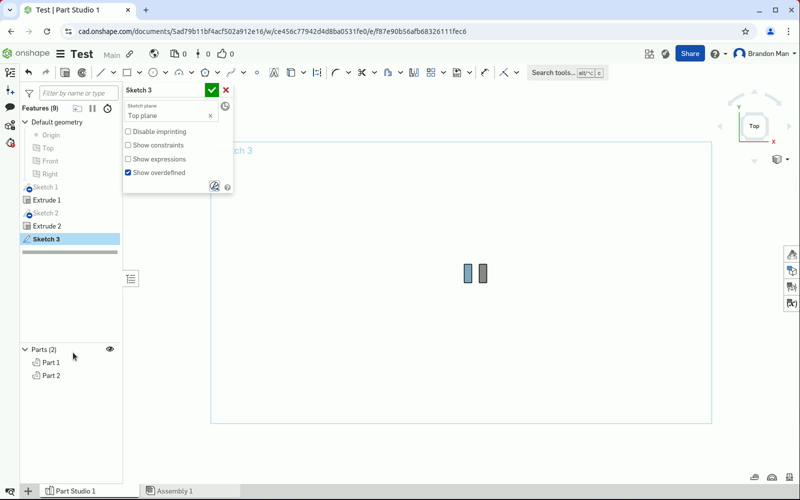
key(y)
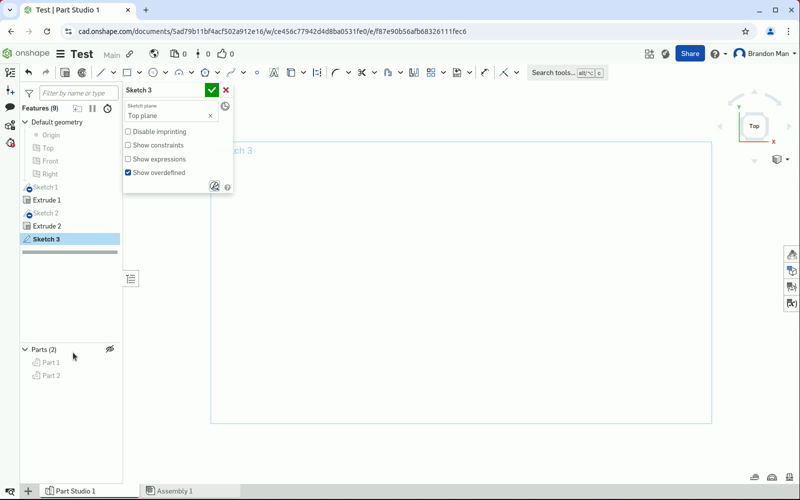
key(l)
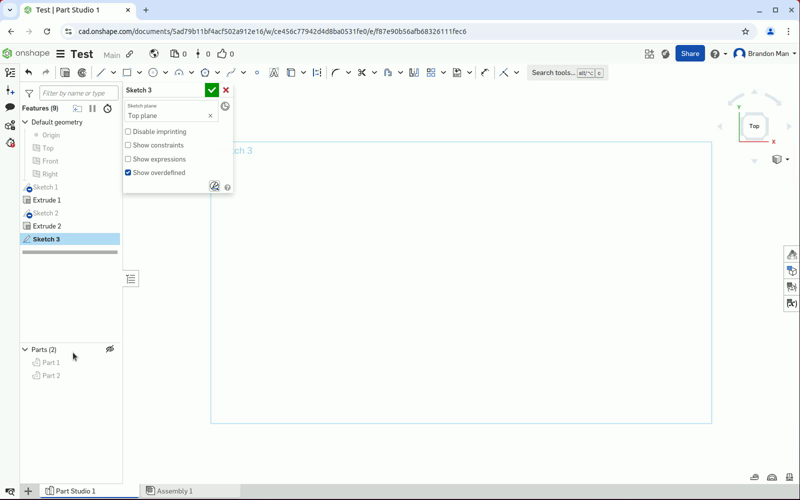
key_down(shift)
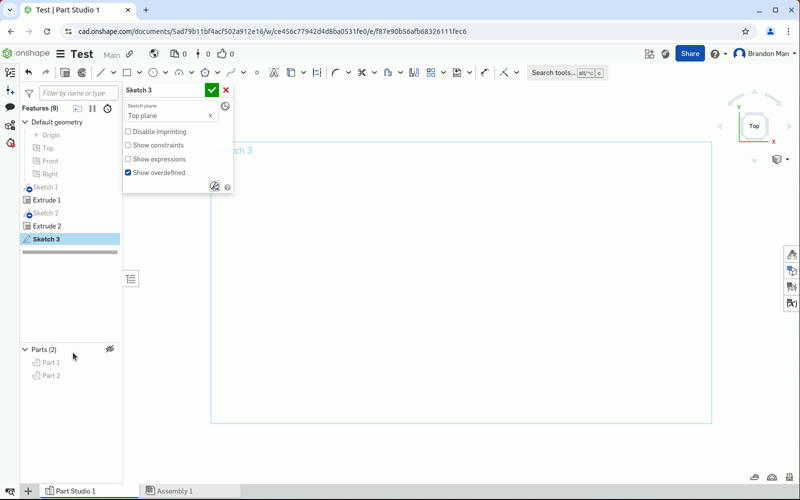
mouse_move(493, 282)
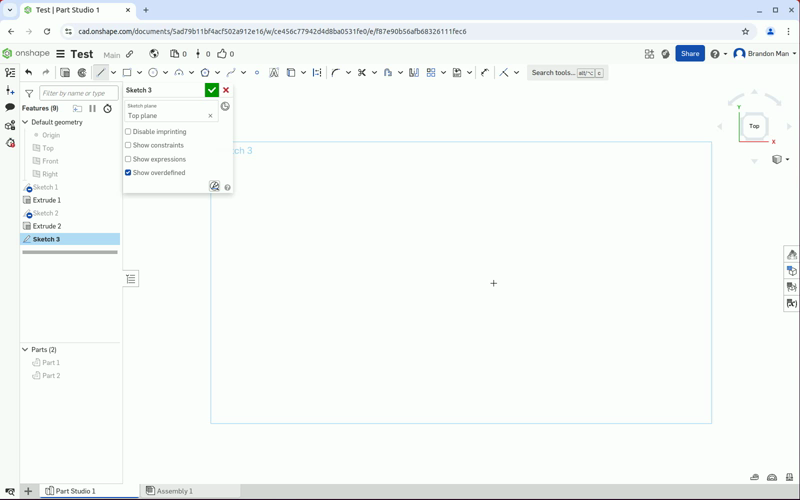
click(493, 282)
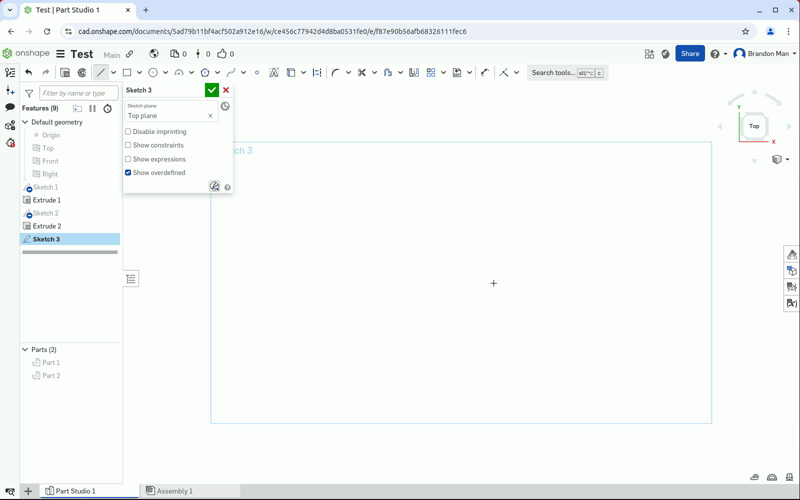
key_up(shift)
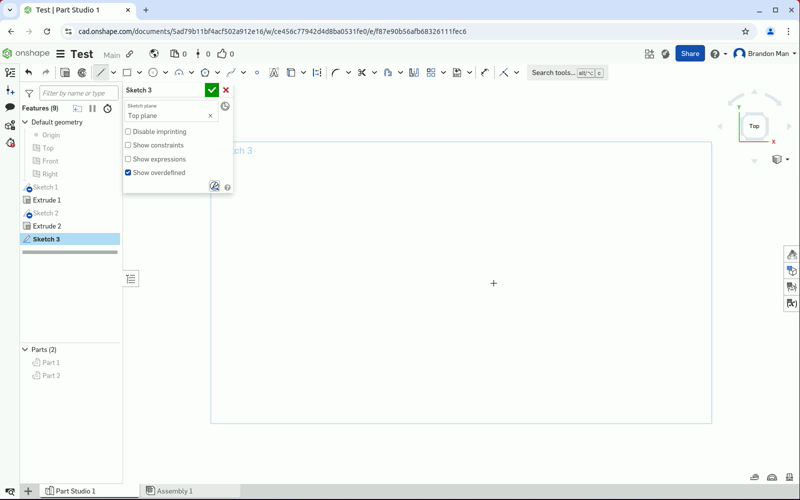
key_down(shift)
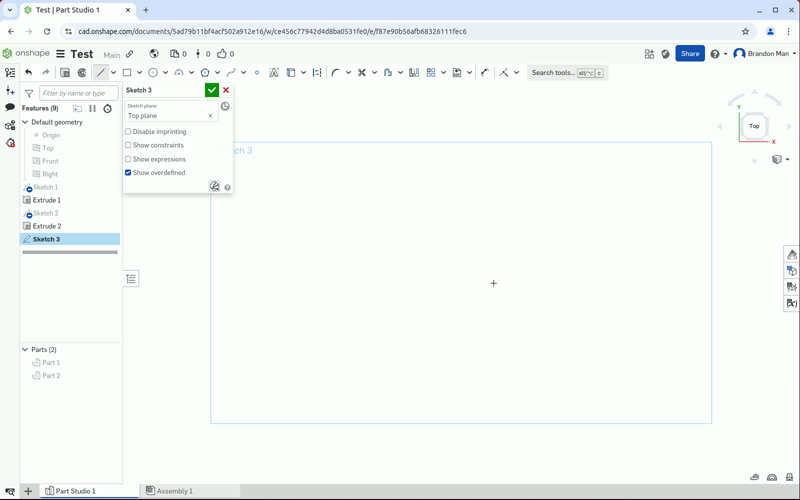
mouse_move(523, 282)
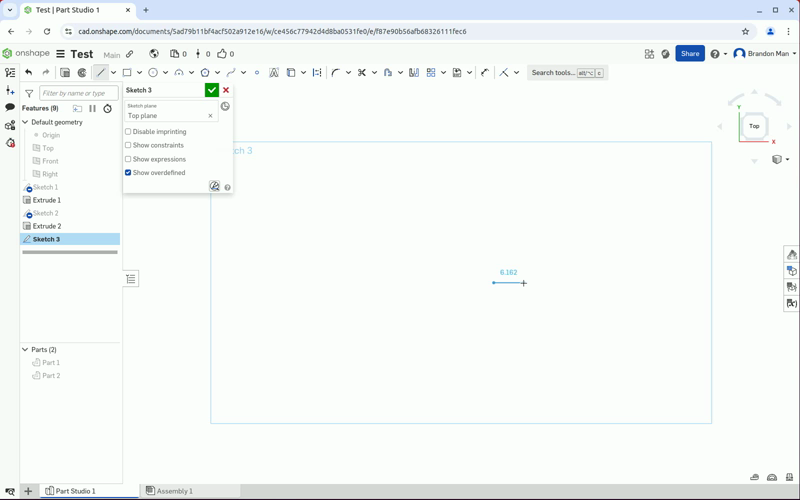
mouse_move(500, 282)
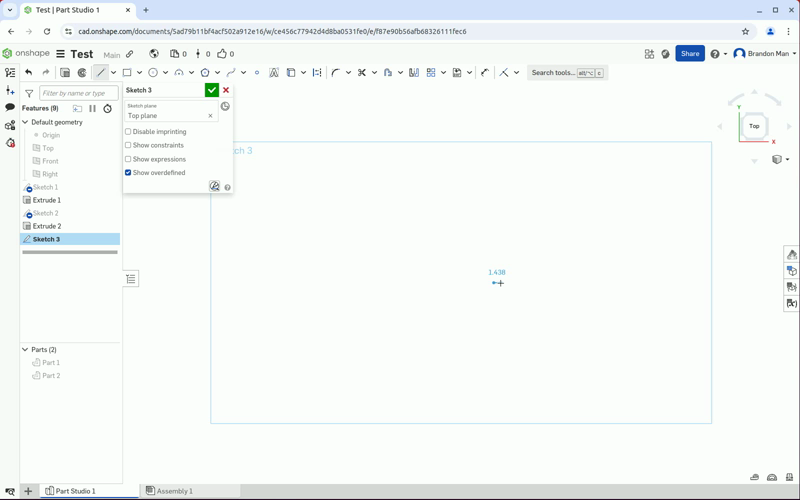
scroll(6)
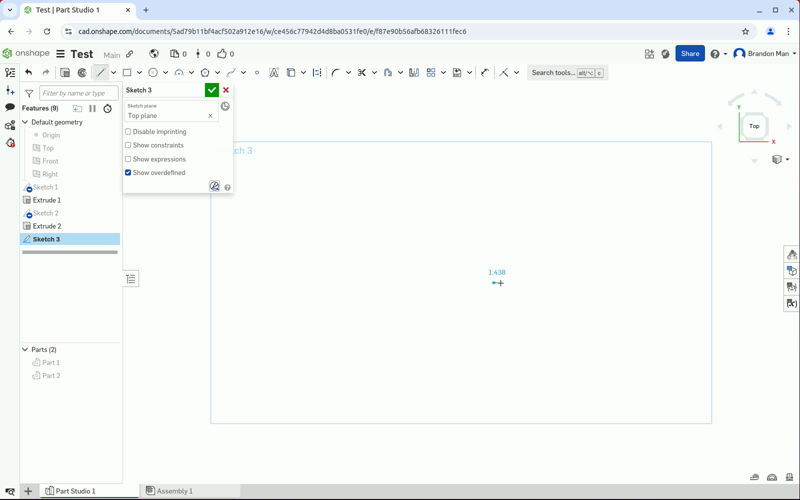
scroll(6)
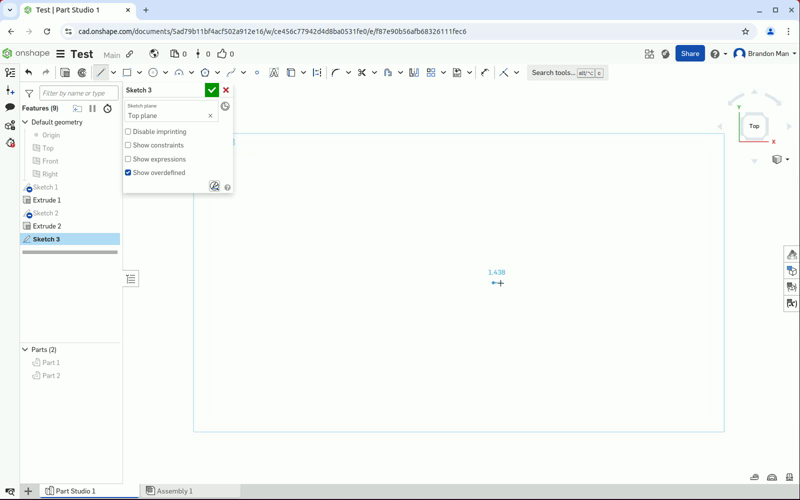
scroll(6)
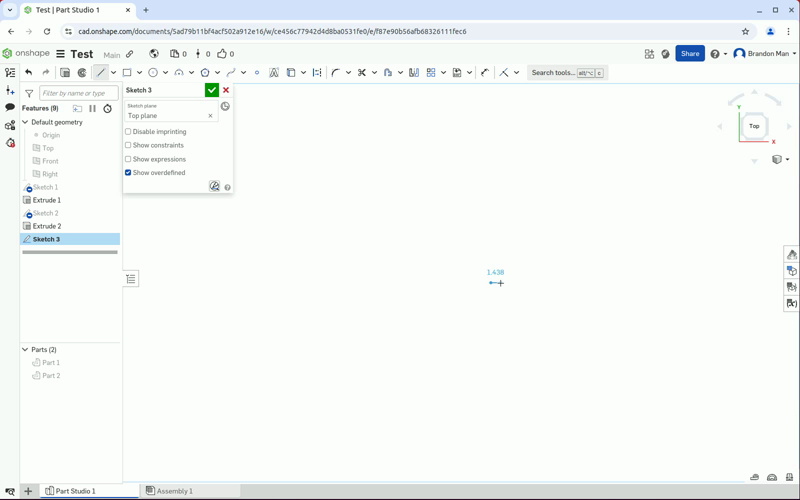
scroll(6)
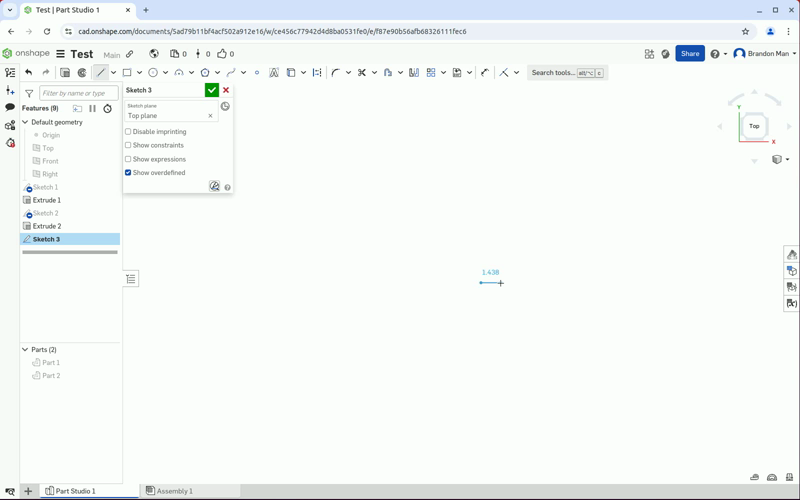
scroll(6)
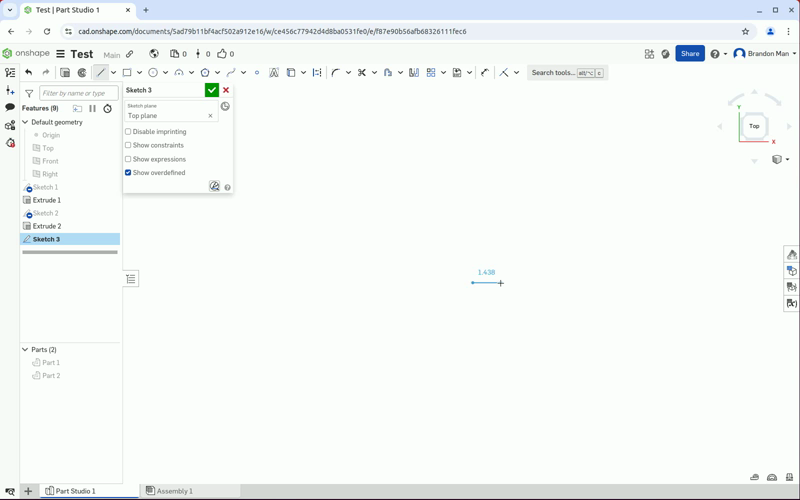
scroll(6)
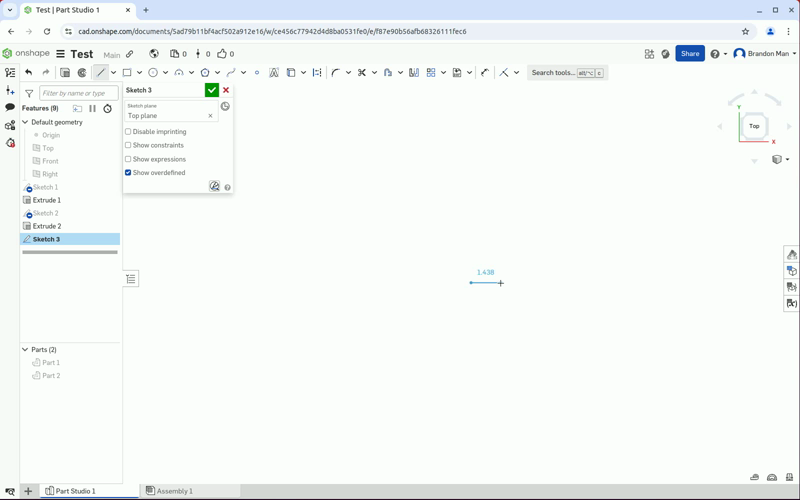
scroll(6)
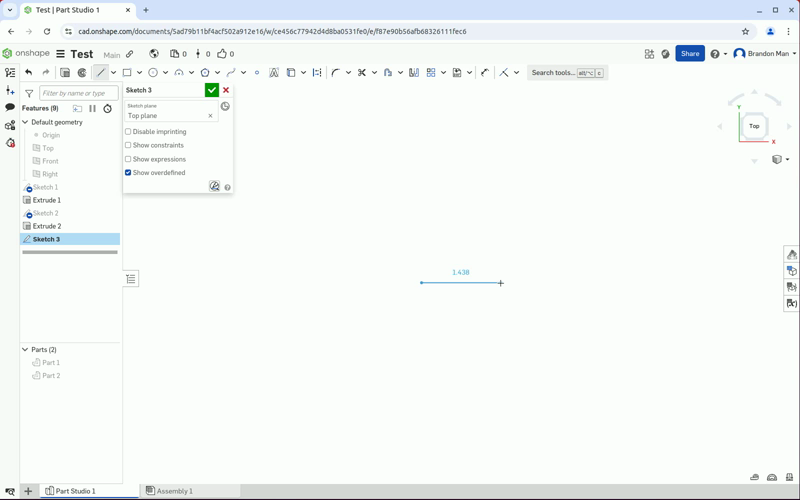
click(500, 282)
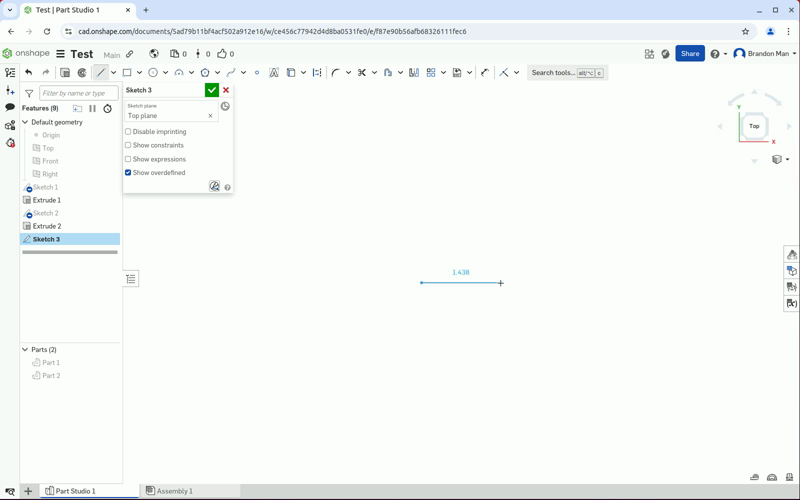
scroll(-6)
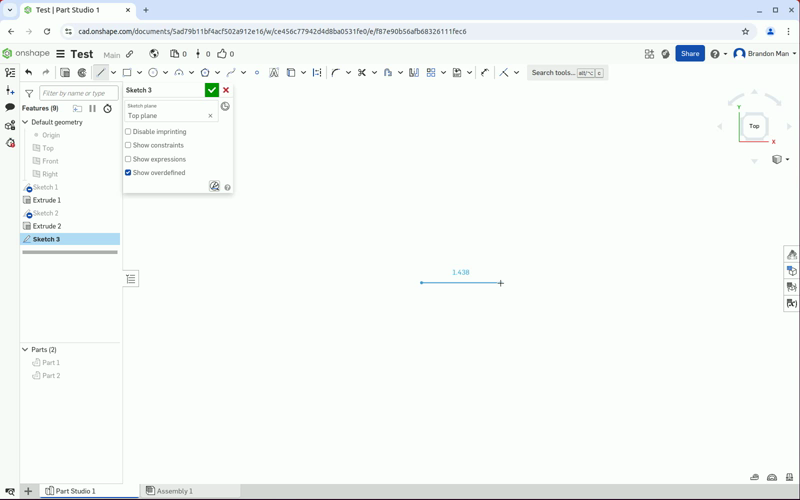
scroll(-6)
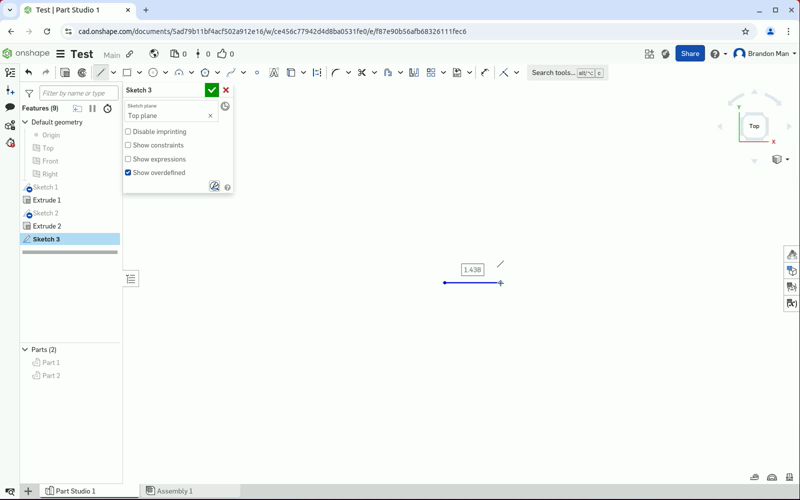
scroll(-6)
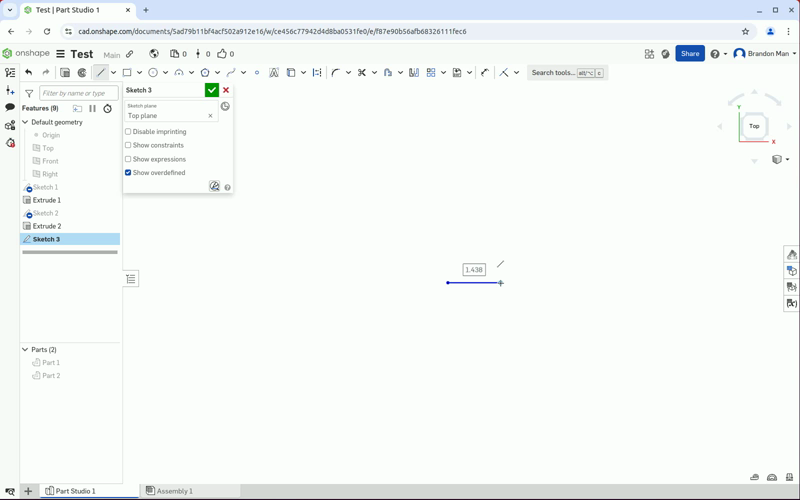
scroll(-6)
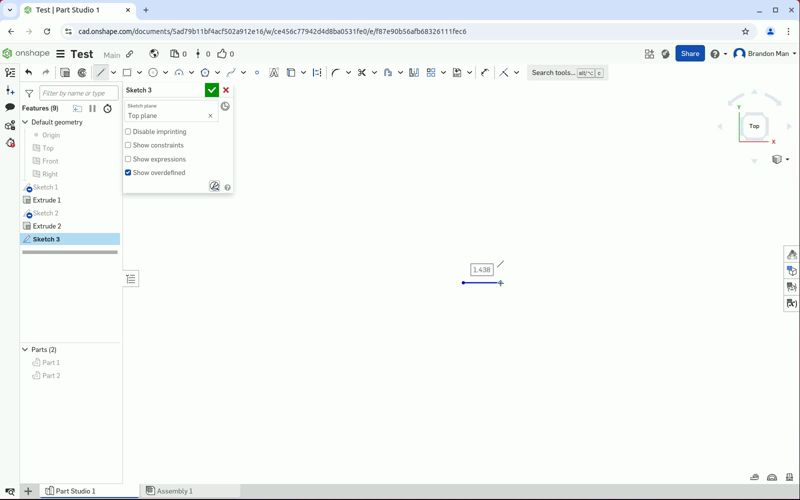
scroll(-6)
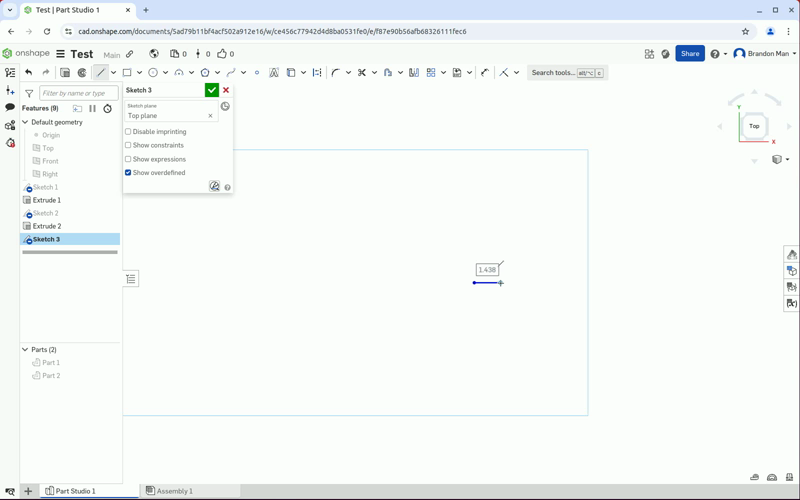
scroll(-6)
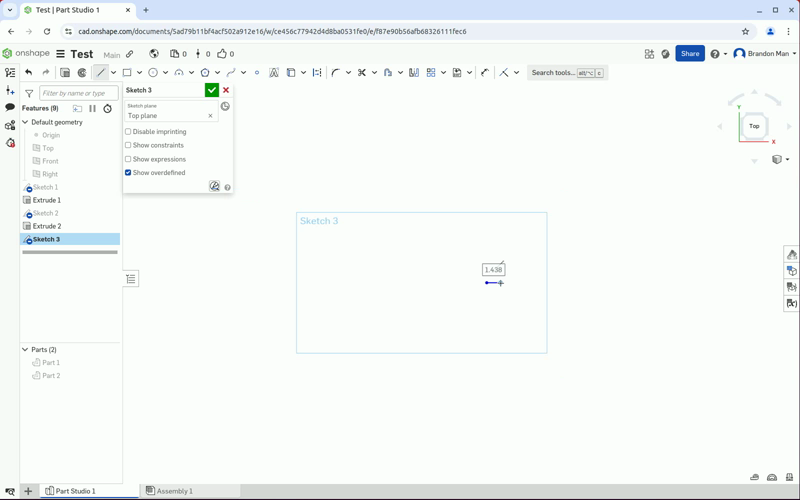
scroll(-6)
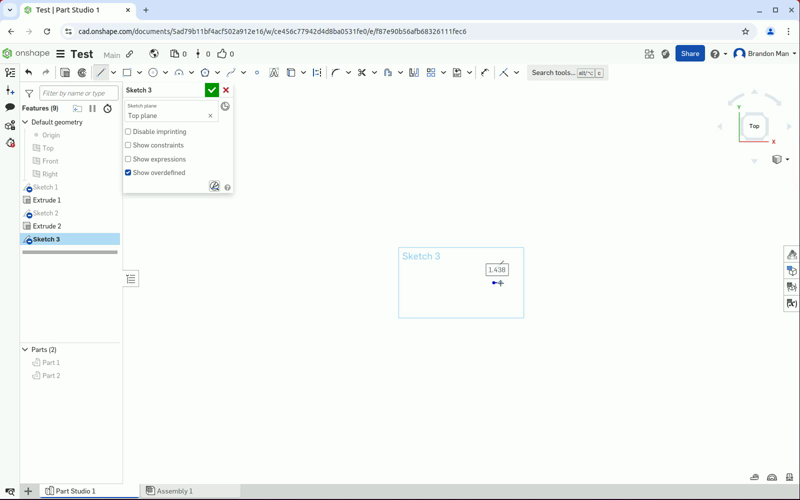
key_up(shift)
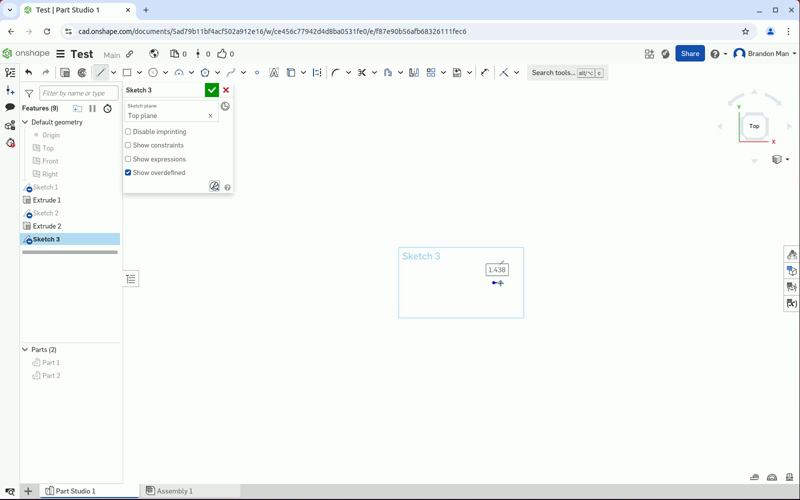
key_down(shift)
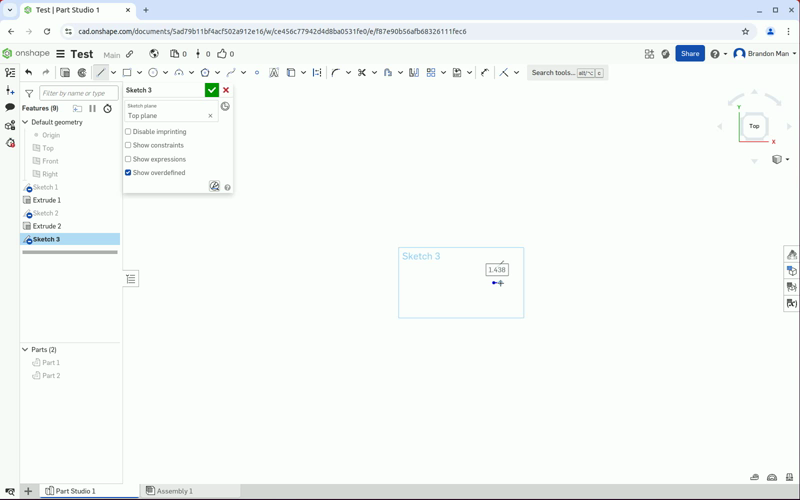
mouse_move(530, 282)
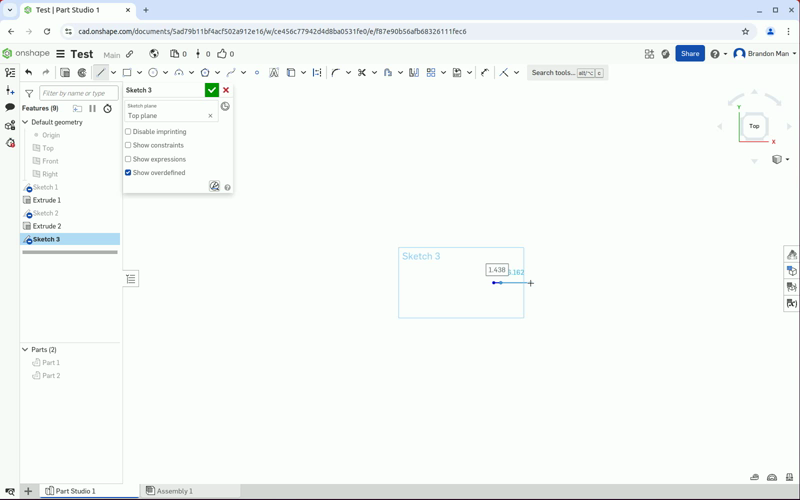
mouse_move(500, 264)
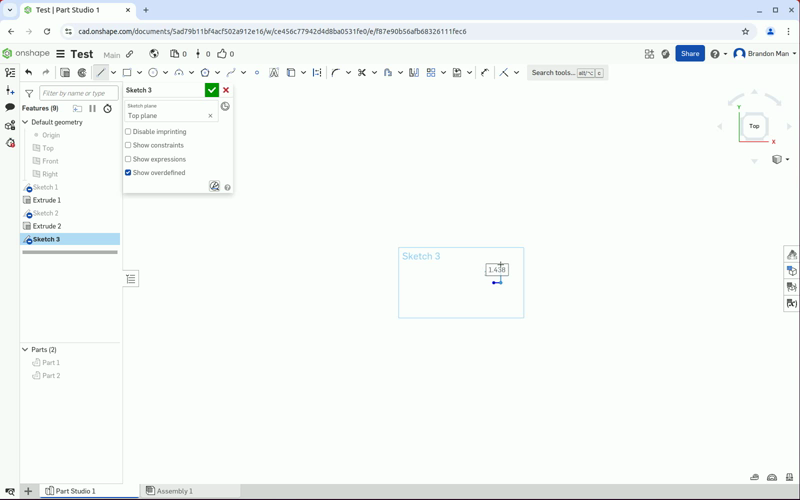
click(500, 264)
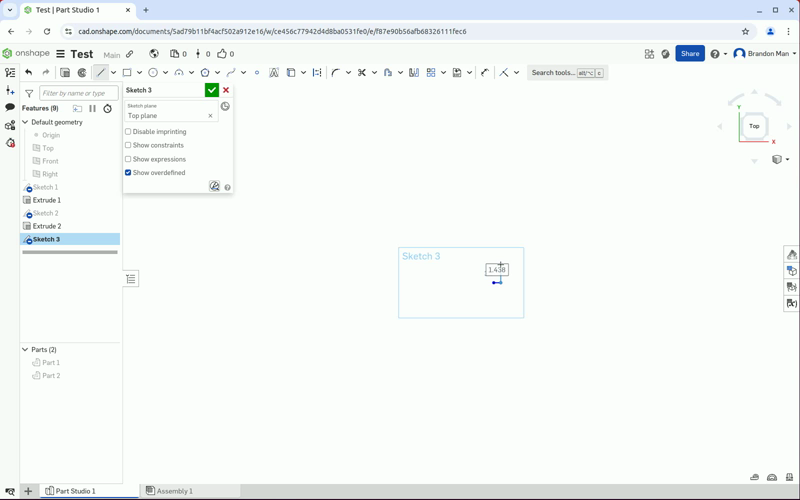
key_up(shift)
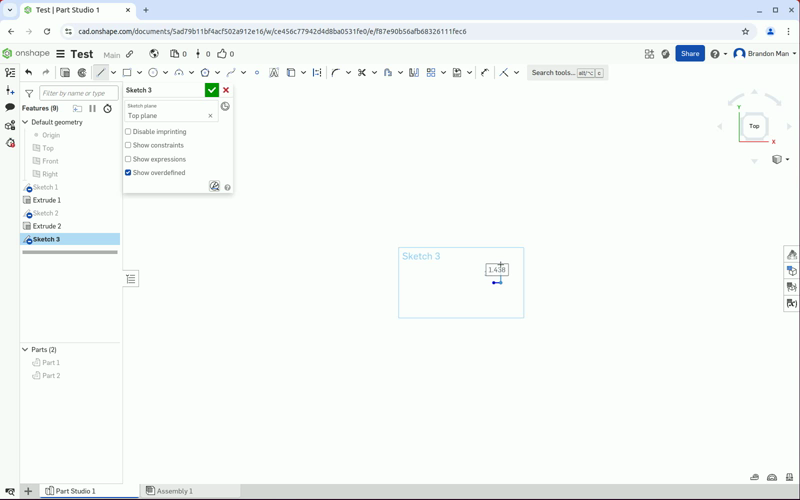
key_down(shift)
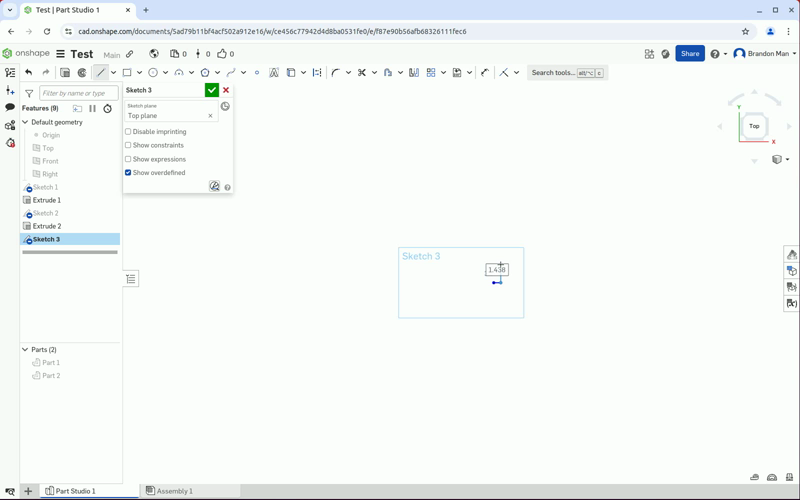
mouse_move(530, 264)
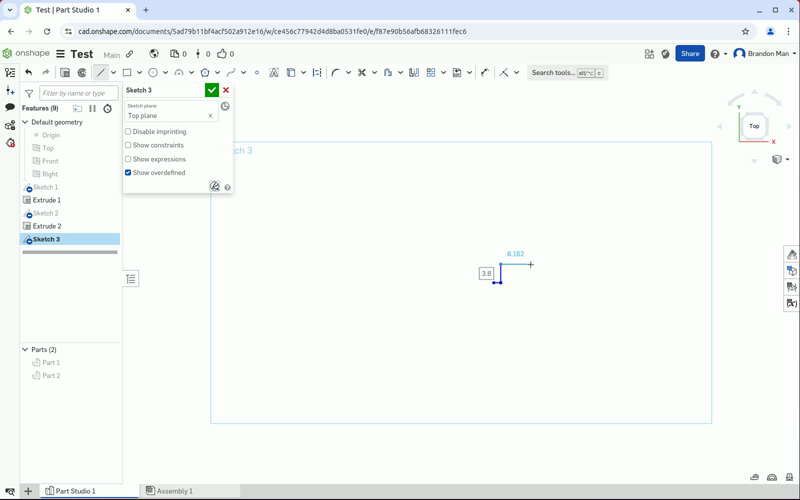
mouse_move(493, 264)
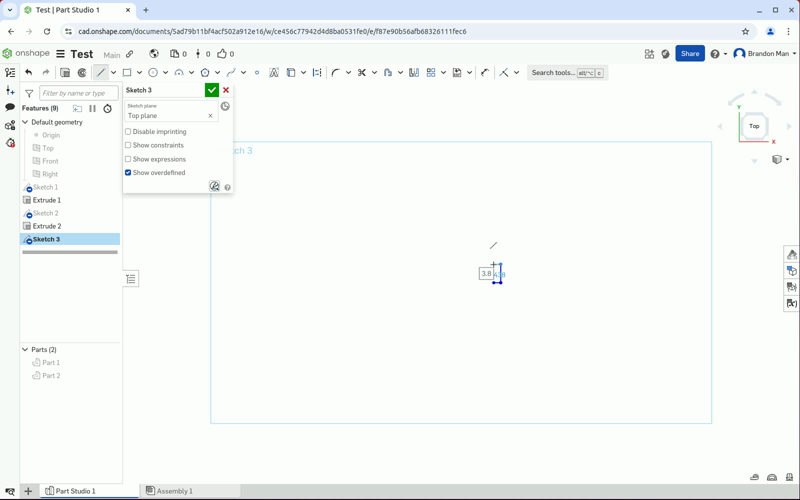
scroll(6)
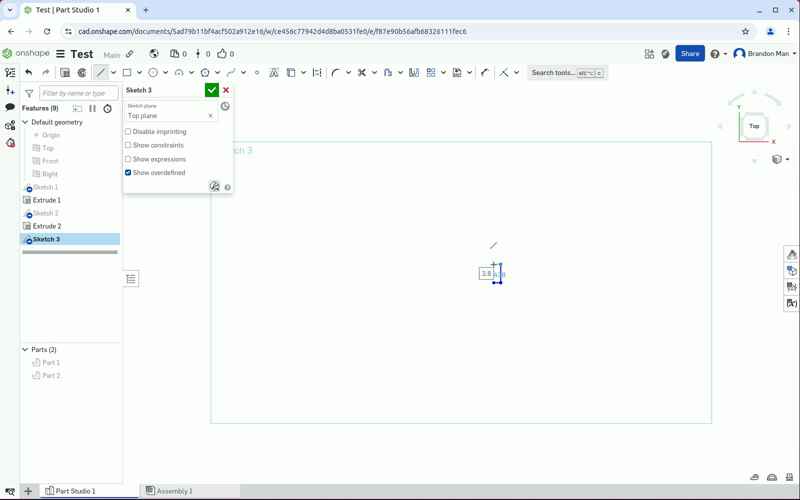
scroll(6)
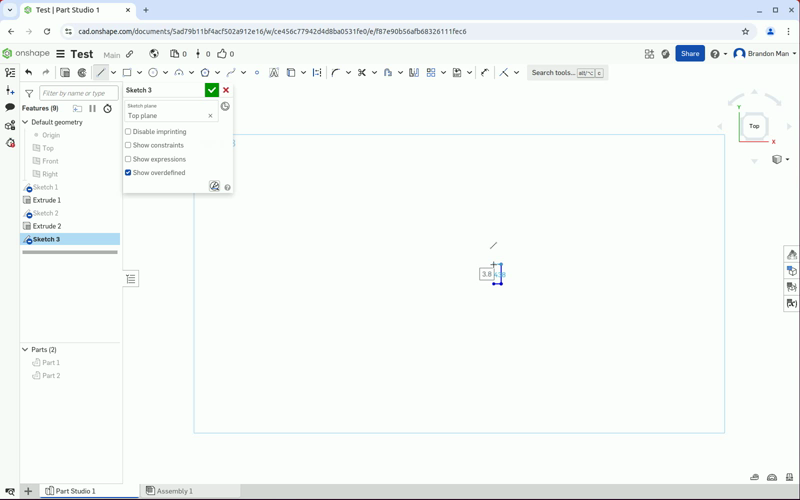
scroll(6)
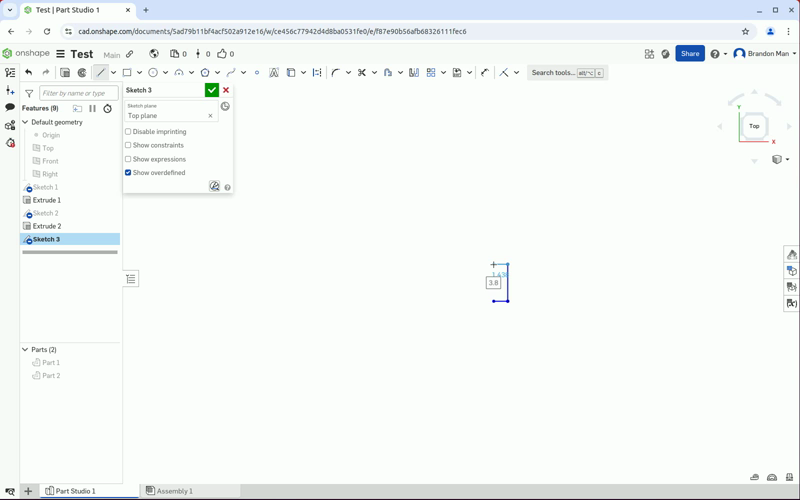
scroll(6)
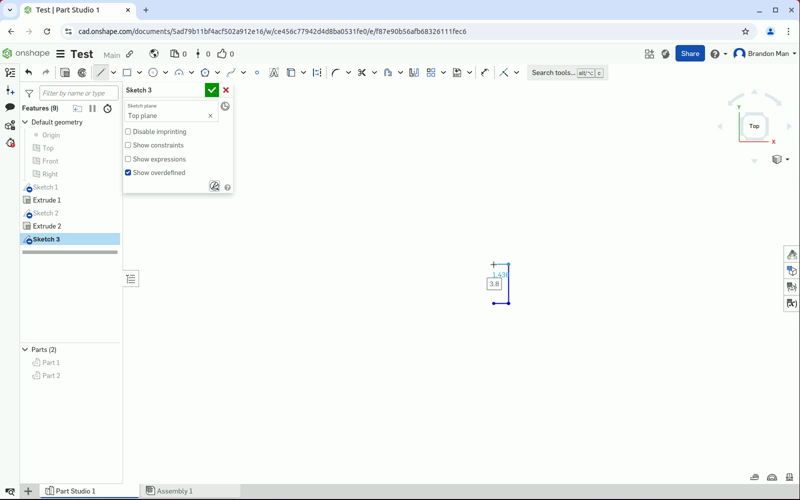
scroll(6)
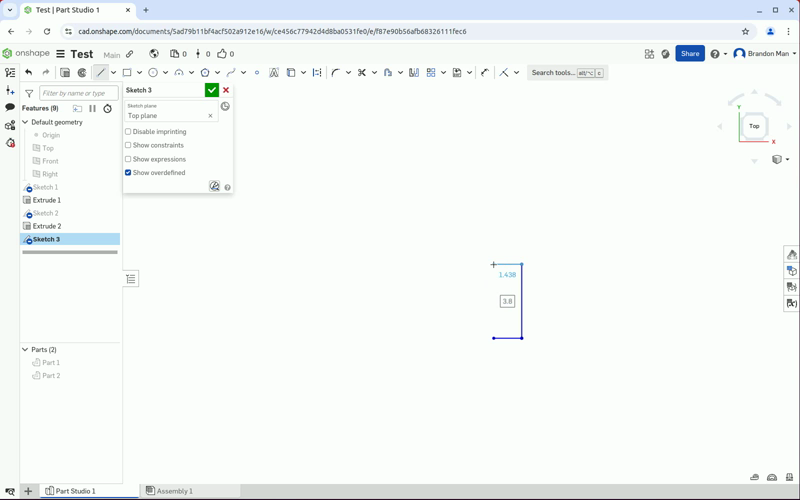
scroll(6)
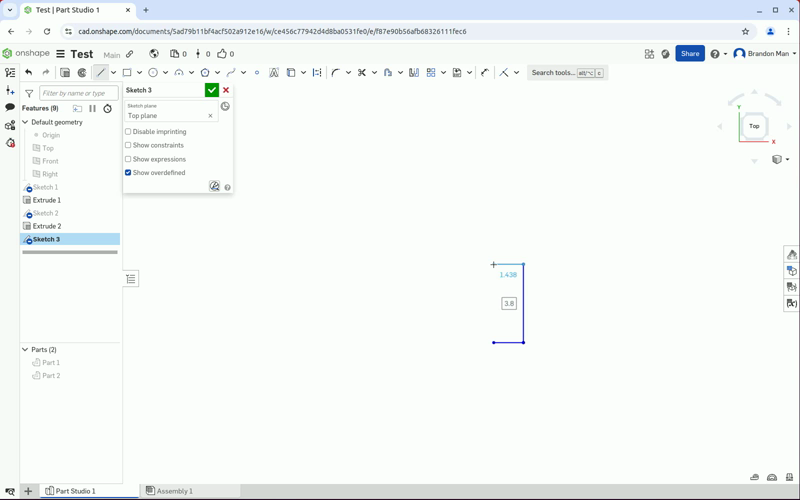
scroll(6)
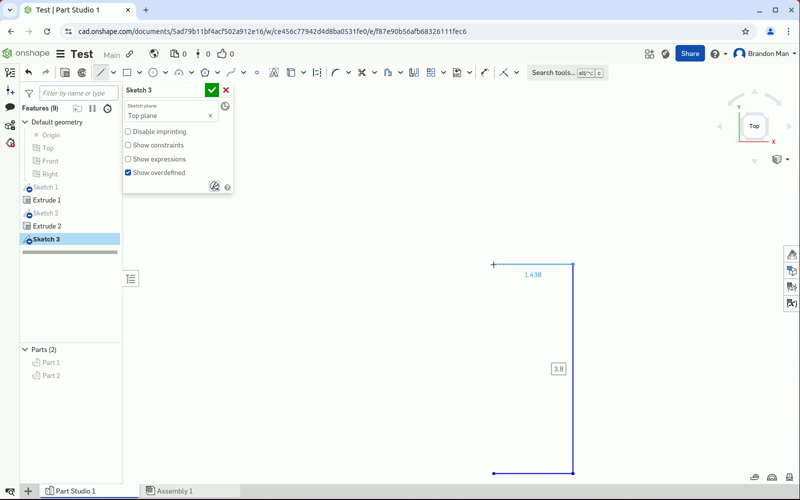
click(493, 264)
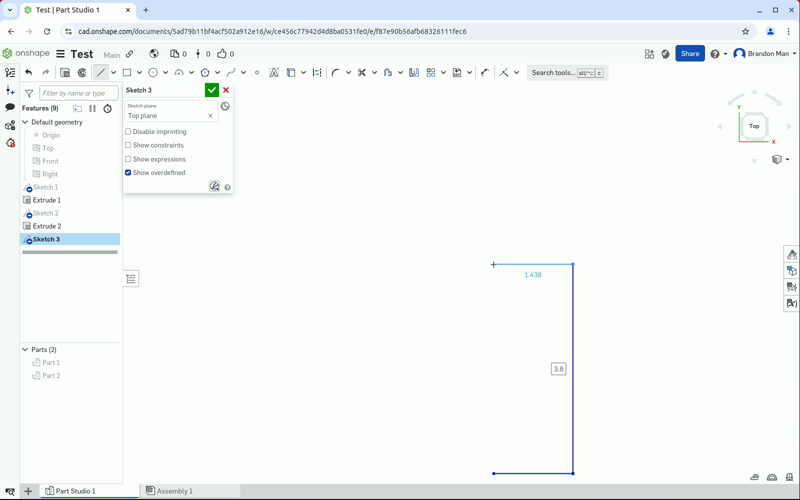
scroll(-6)
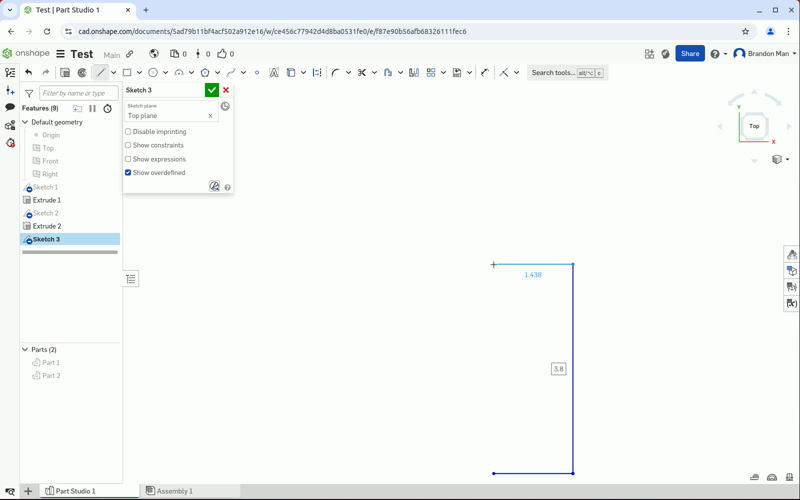
scroll(-6)
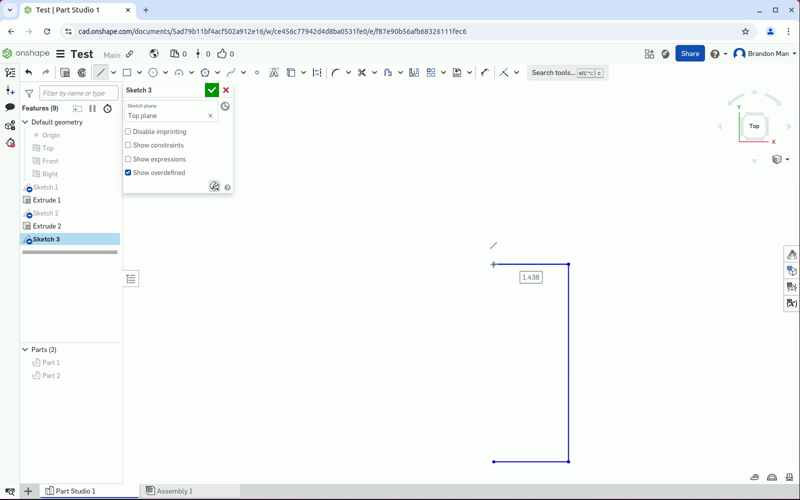
scroll(-6)
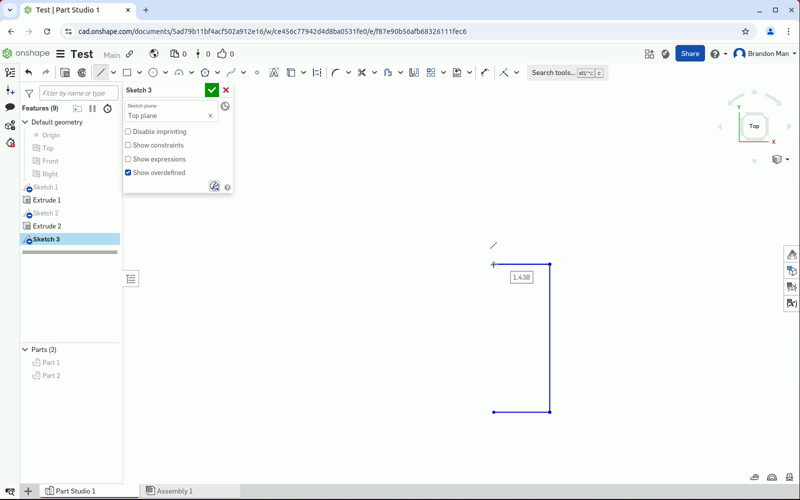
scroll(-6)
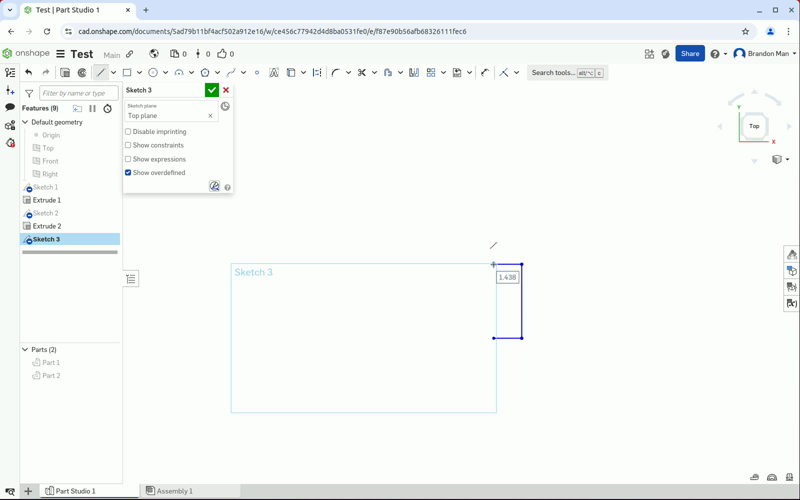
scroll(-6)
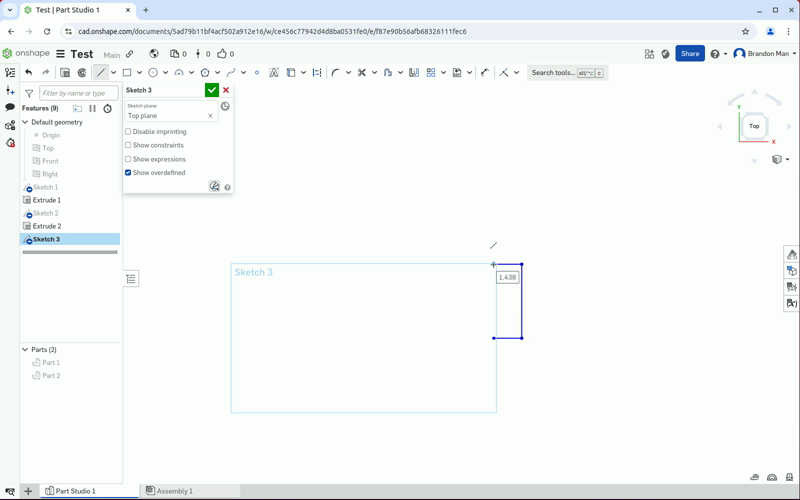
scroll(-6)
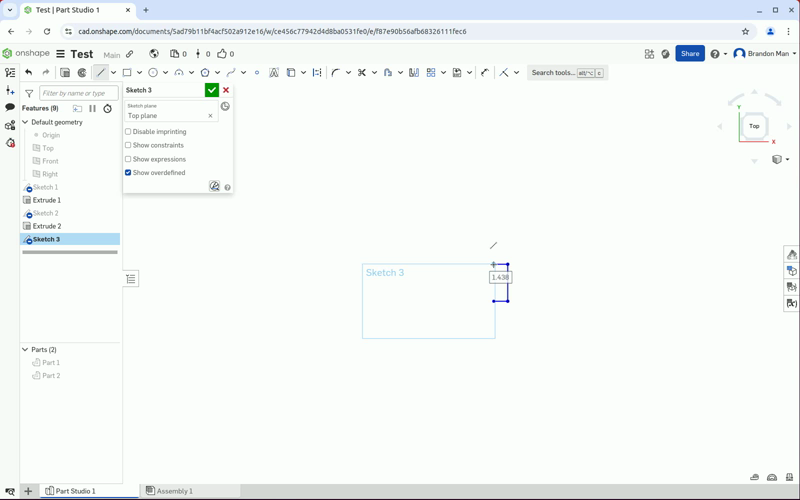
scroll(-6)
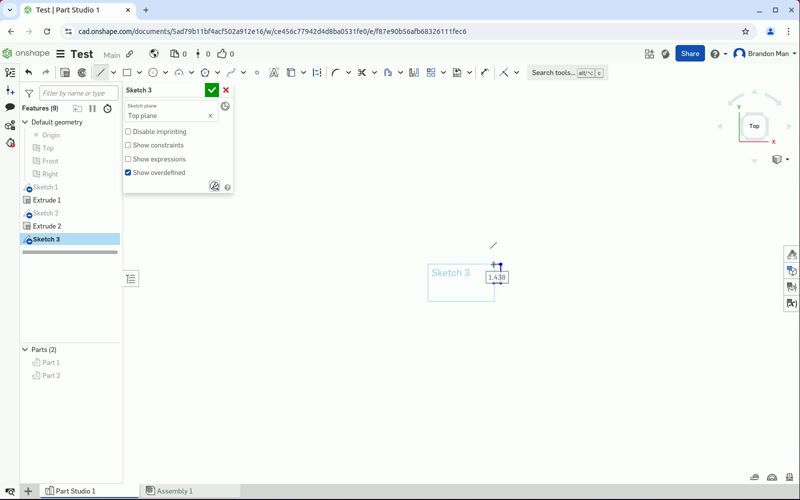
key_up(shift)
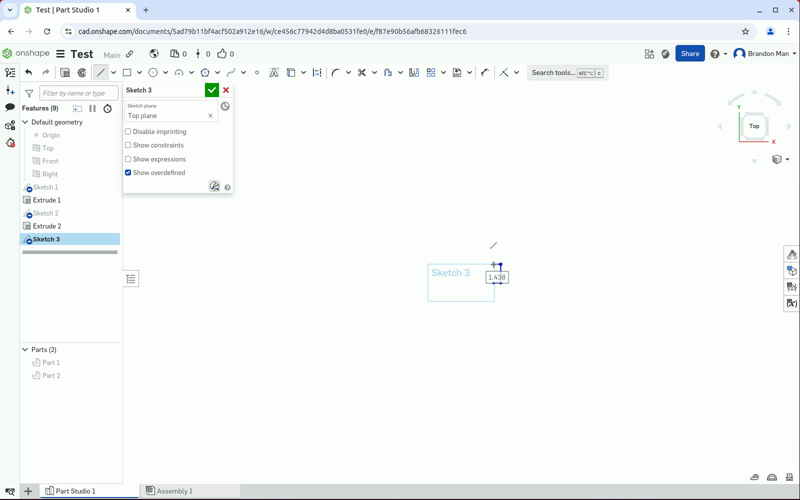
mouse_move(523, 264)
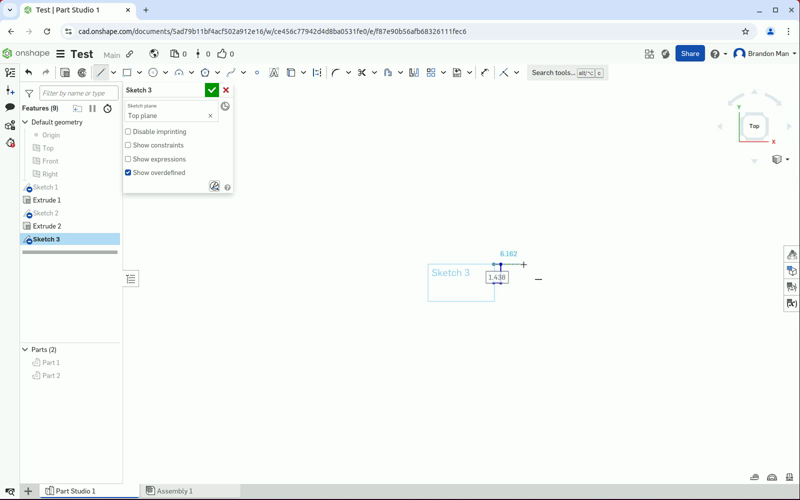
key_down(shift)
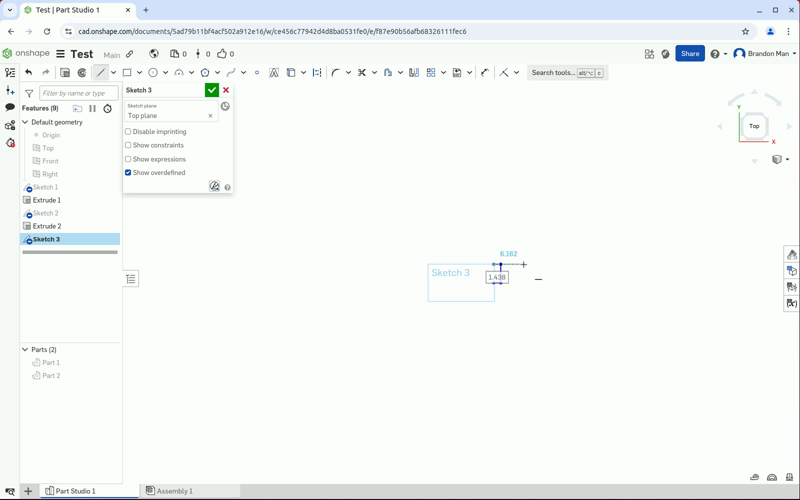
mouse_move(493, 282)
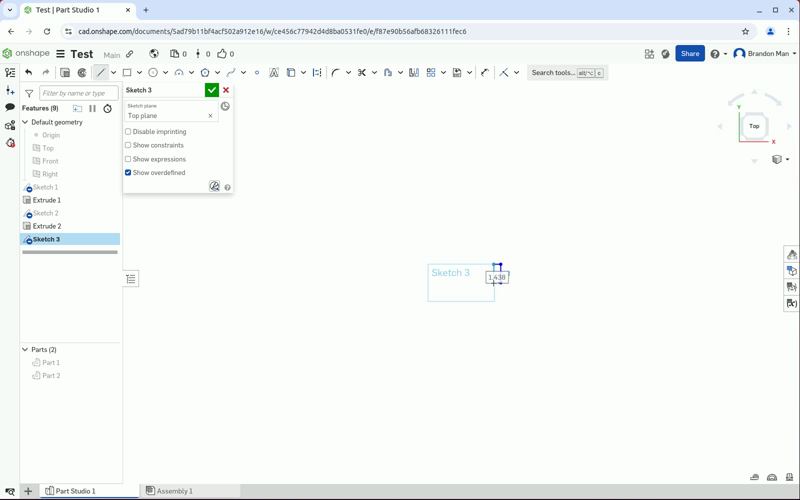
key_up(shift)
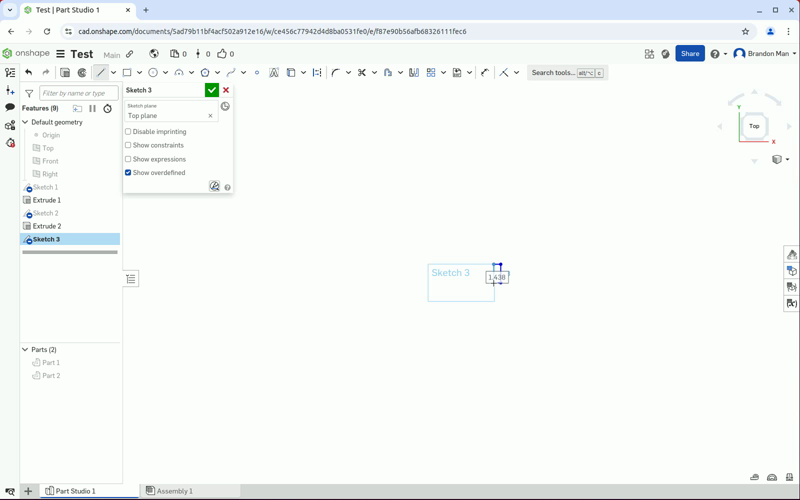
click(493, 282)
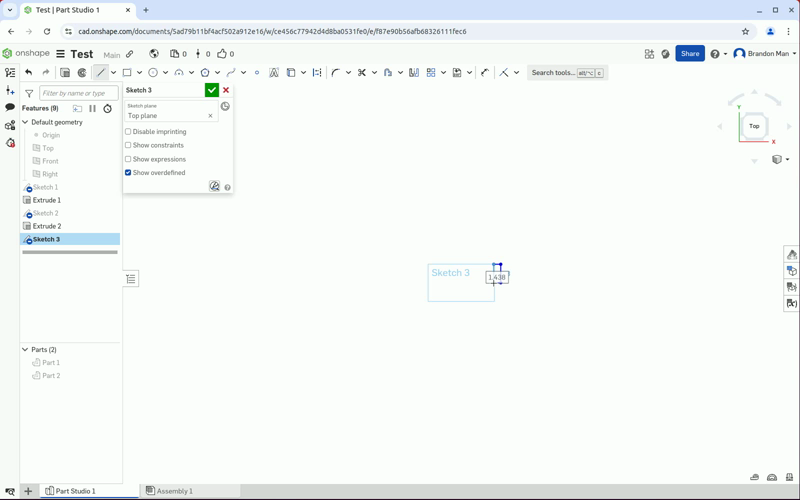
key(esc)
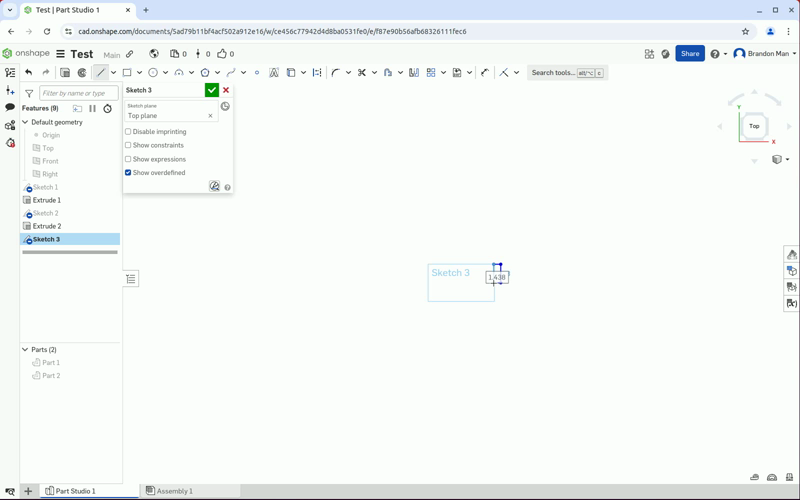
mouse_move(496, 265)
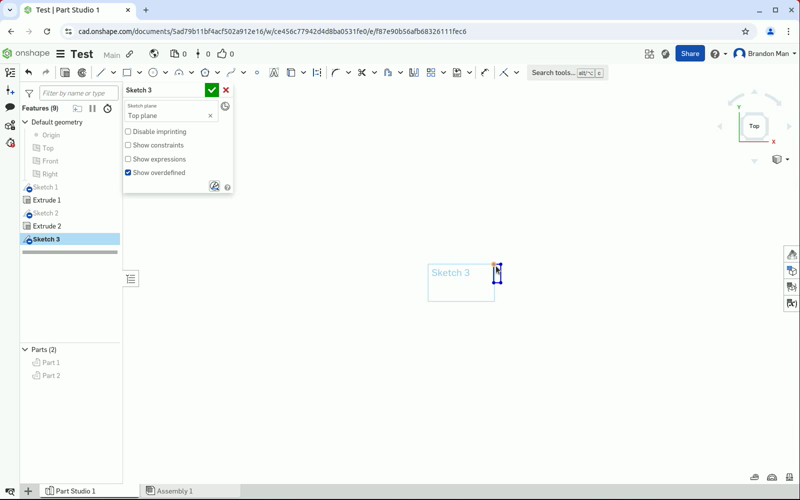
scroll(6)
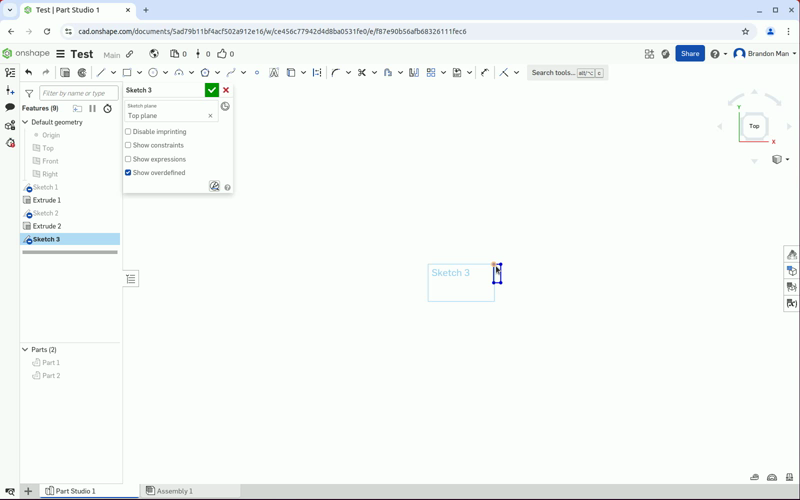
scroll(6)
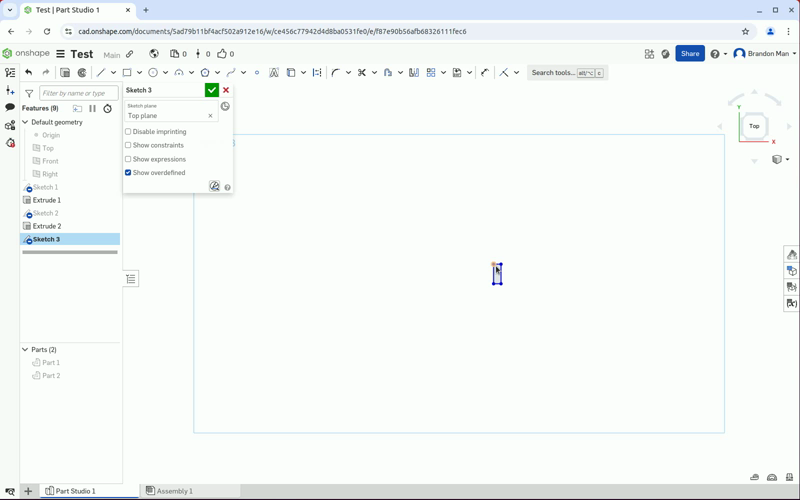
scroll(6)
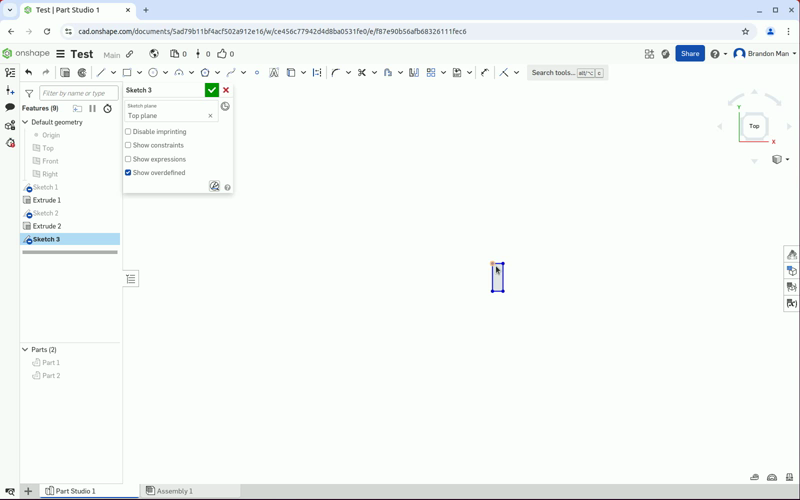
scroll(6)
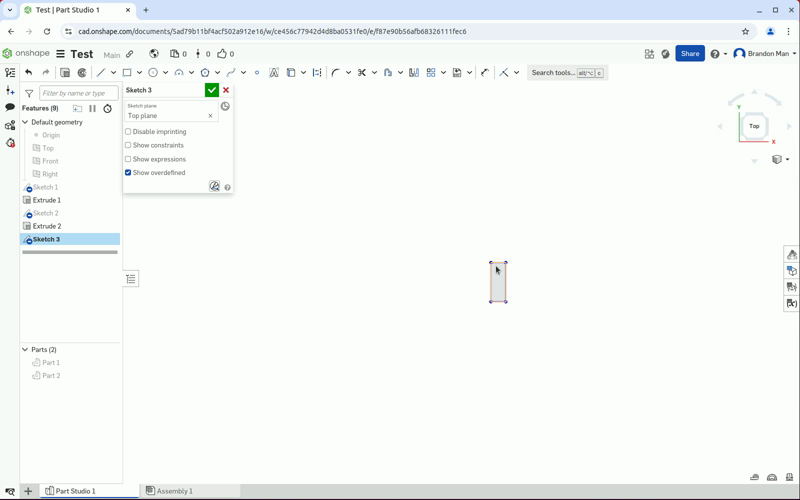
scroll(6)
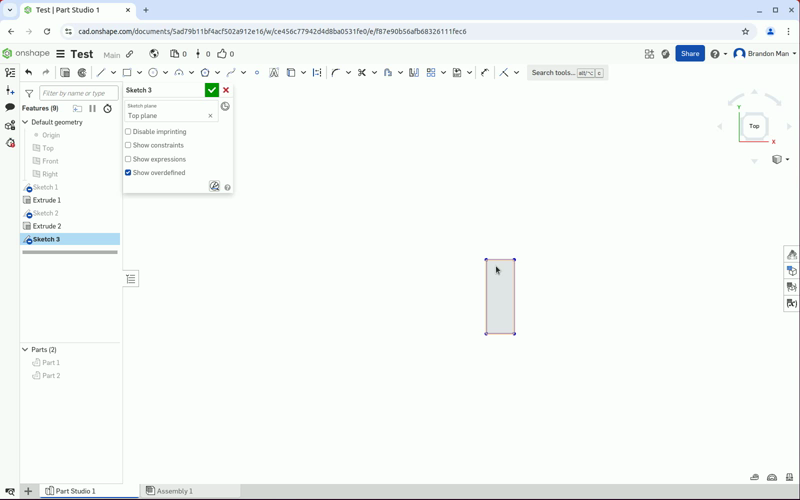
scroll(6)
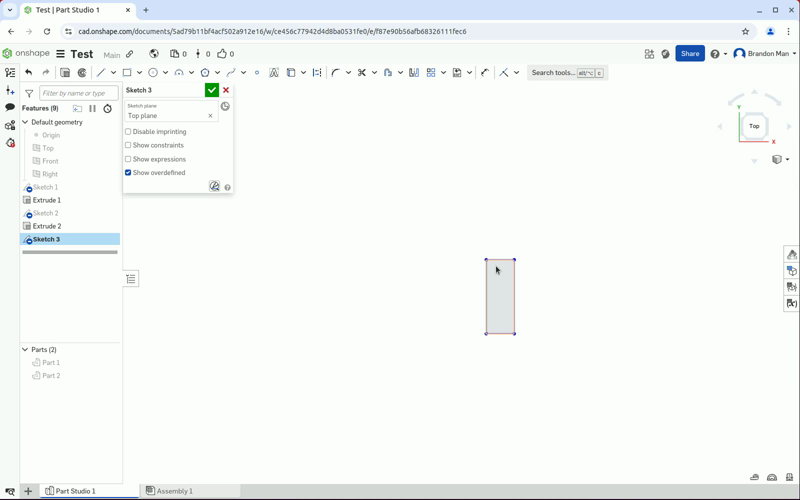
scroll(6)
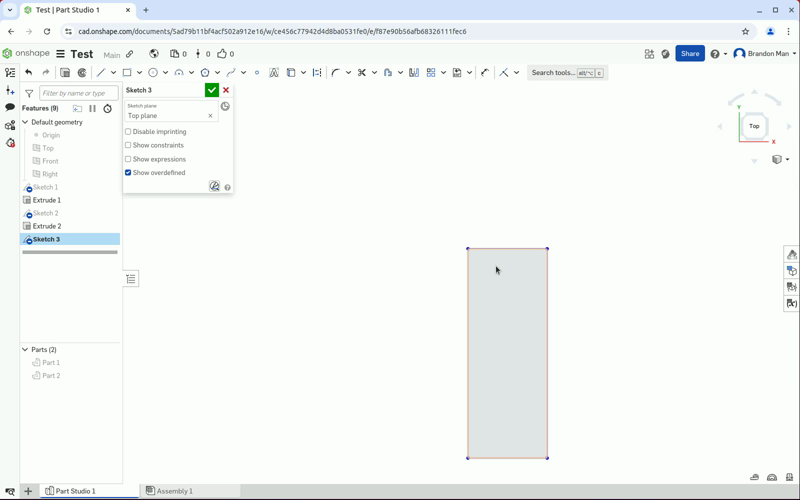
click(496, 265)
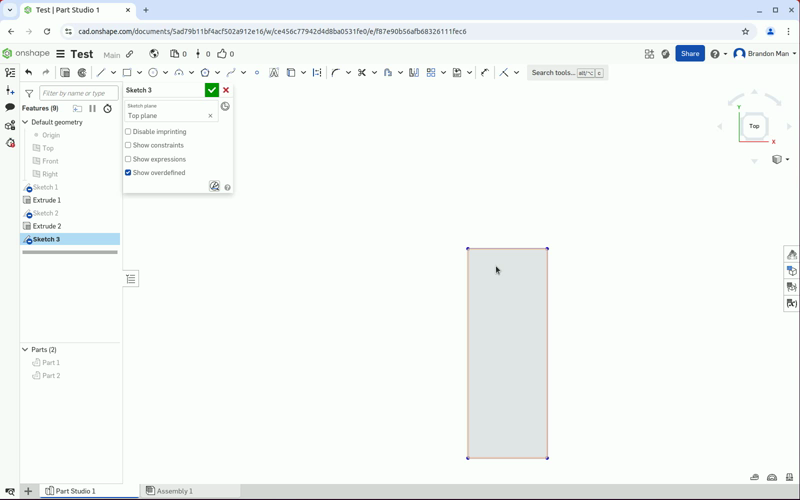
scroll(-6)
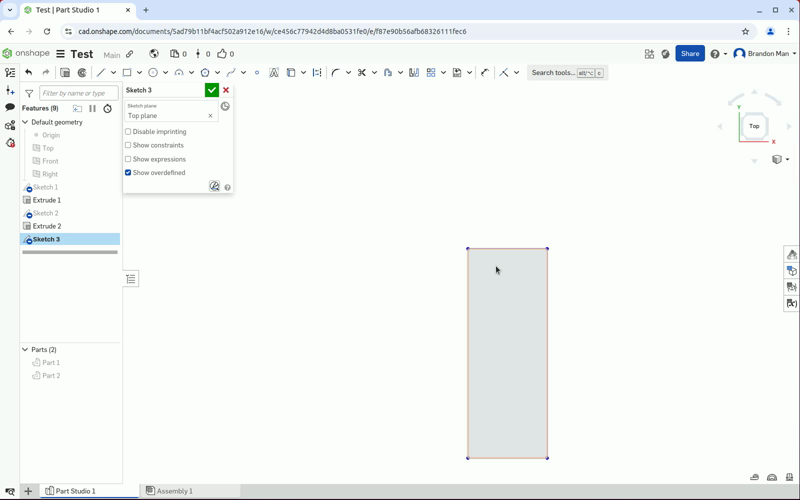
scroll(-6)
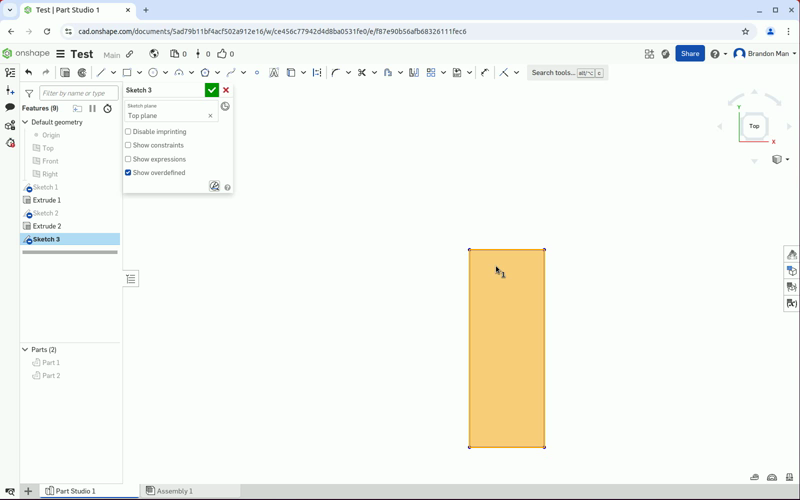
scroll(-6)
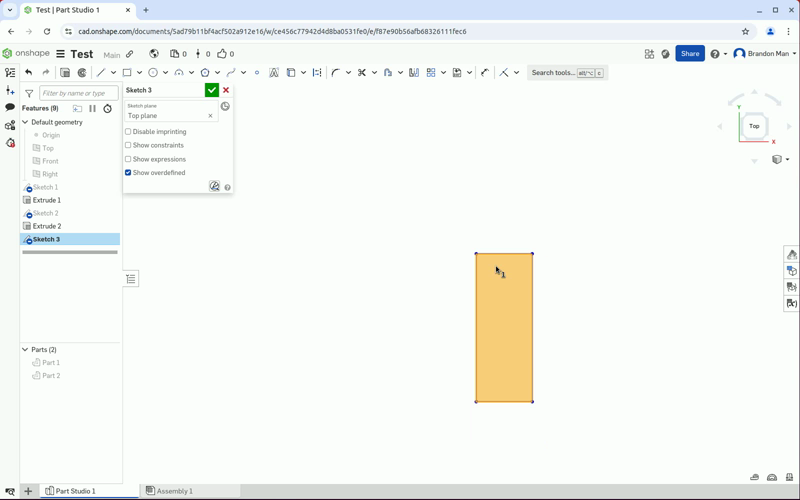
scroll(-6)
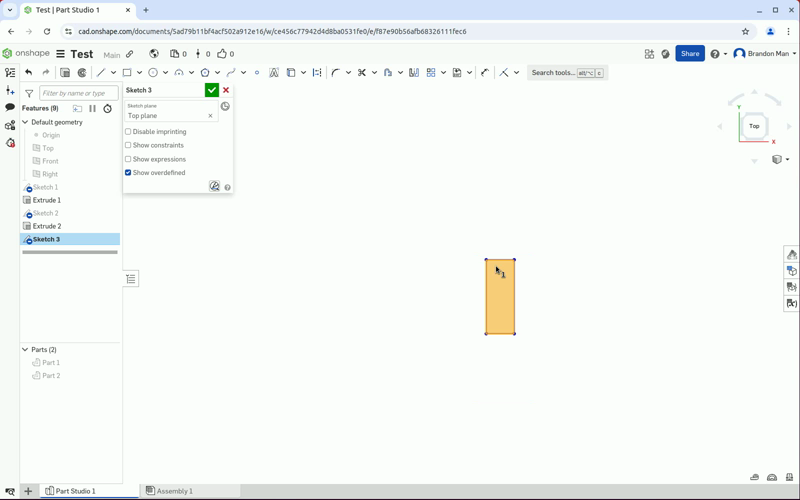
scroll(-6)
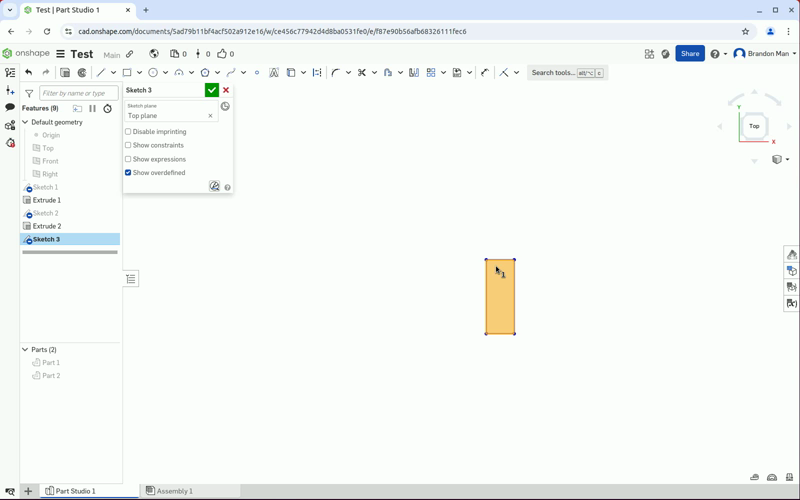
scroll(-6)
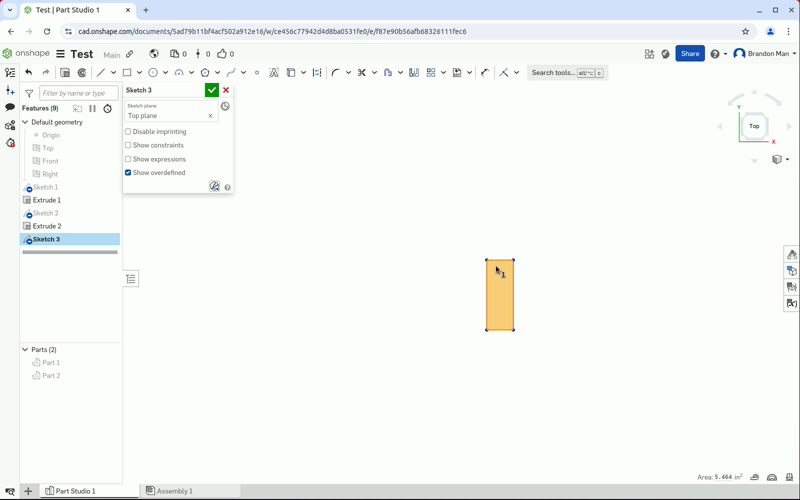
scroll(-6)
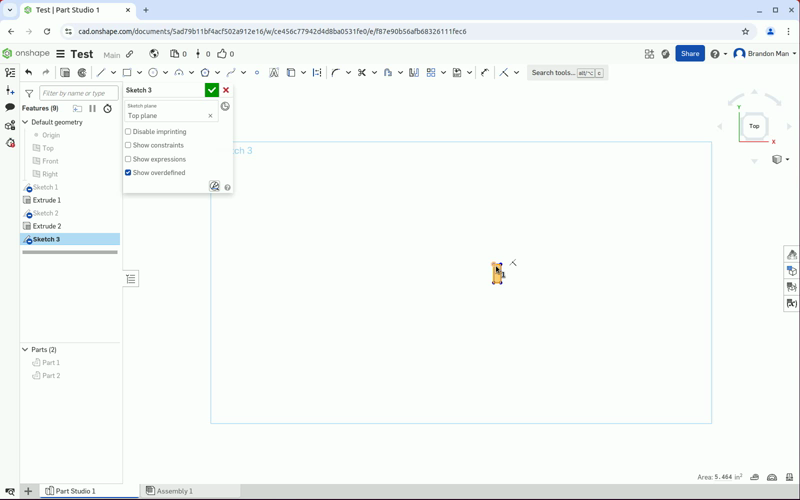
mouse_move(73, 352)
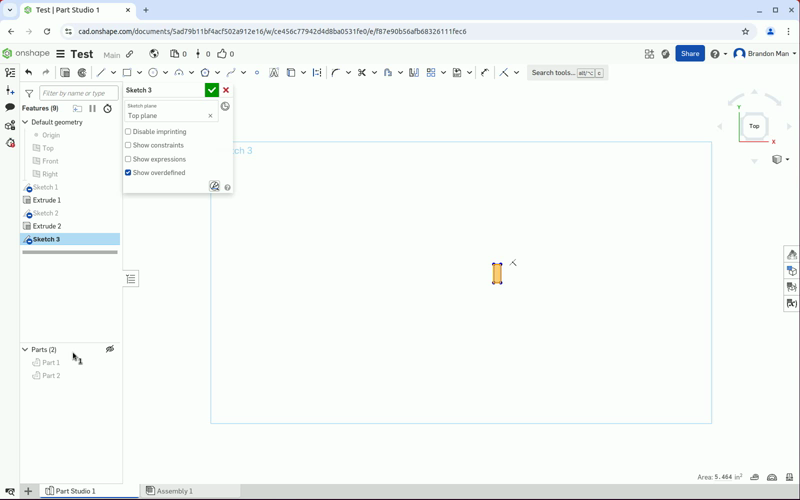
key(shift+y)
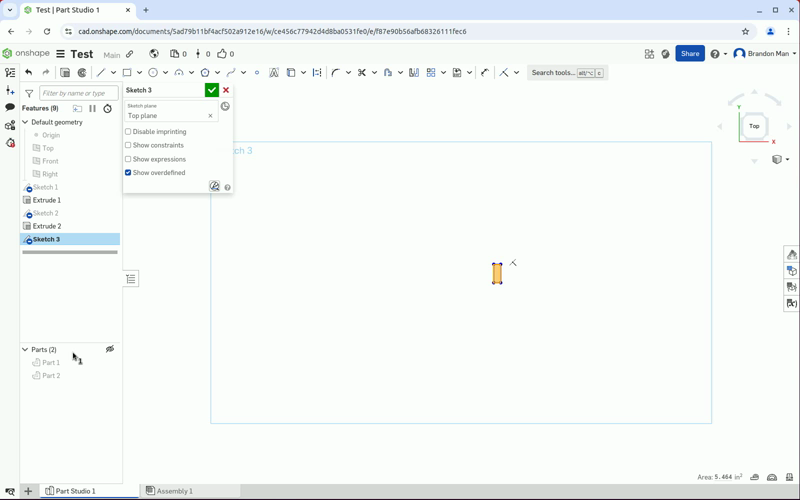
key(shift+e)
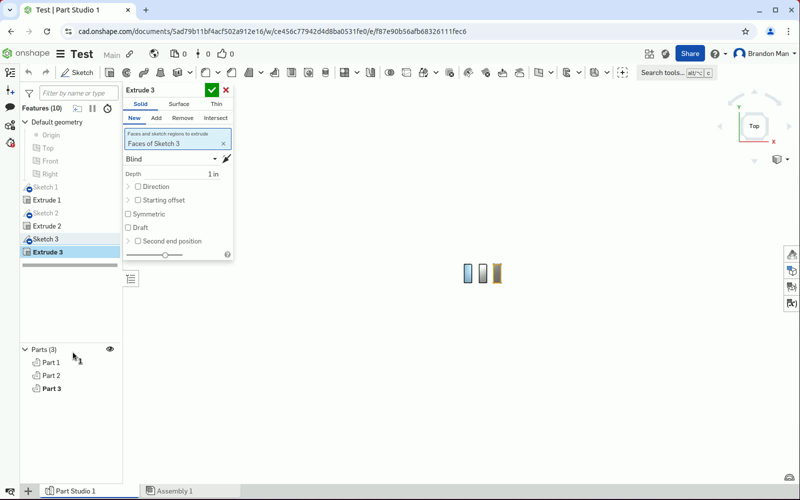
mouse_move(143, 106)
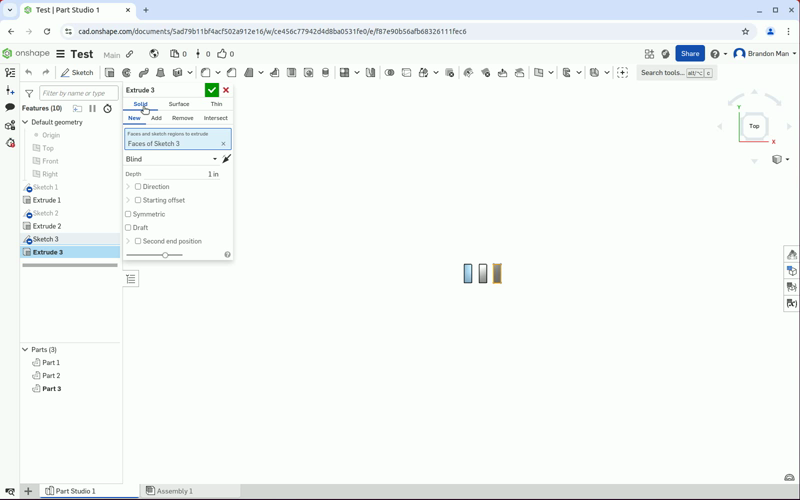
click(143, 106)
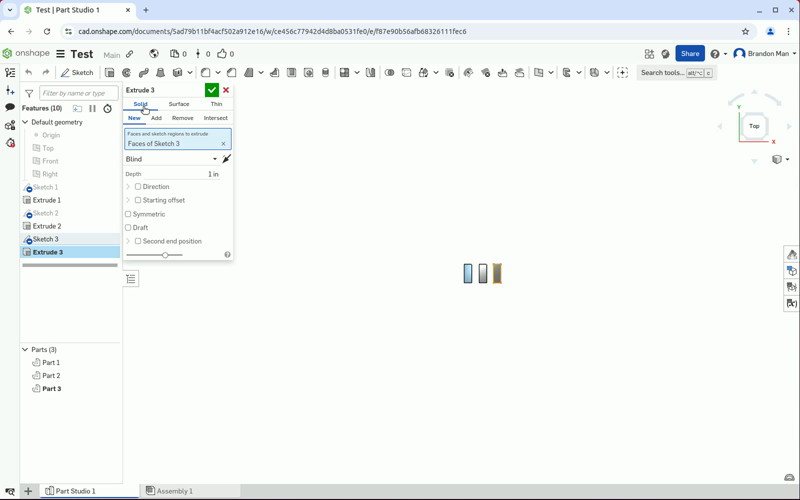
mouse_move(137, 120)
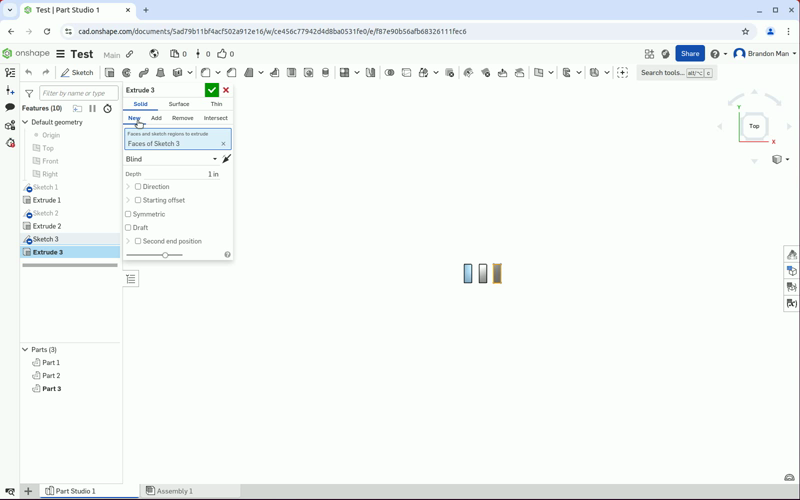
click(137, 120)
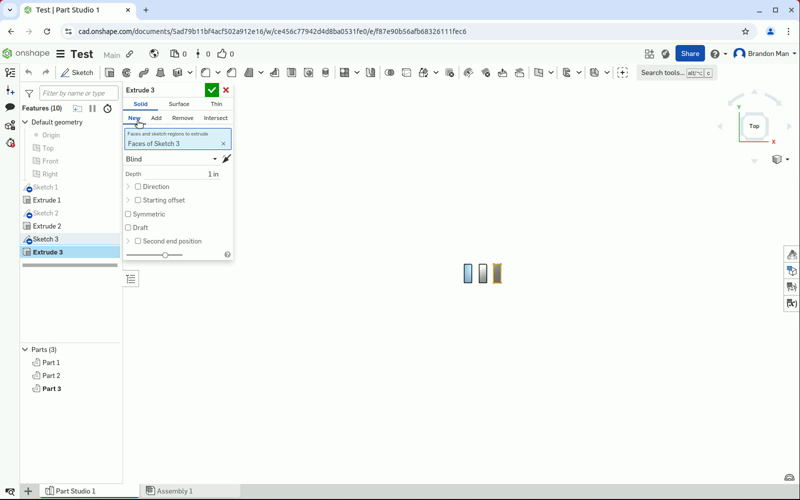
key(tab, 4)
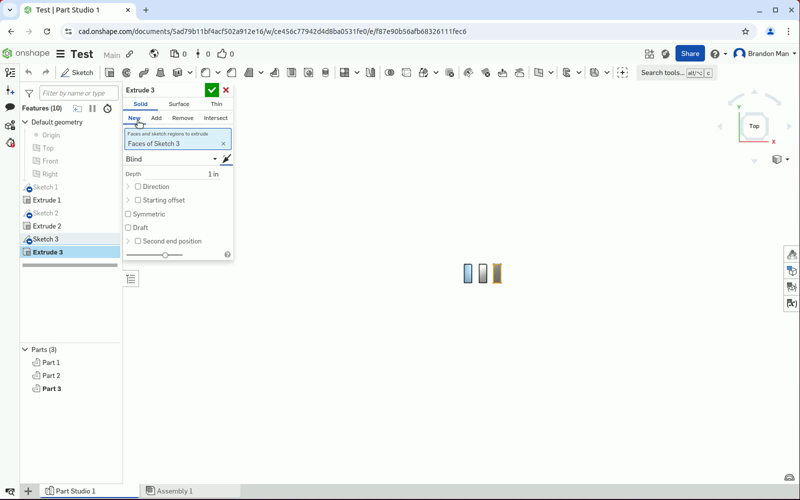
text(-0.241)
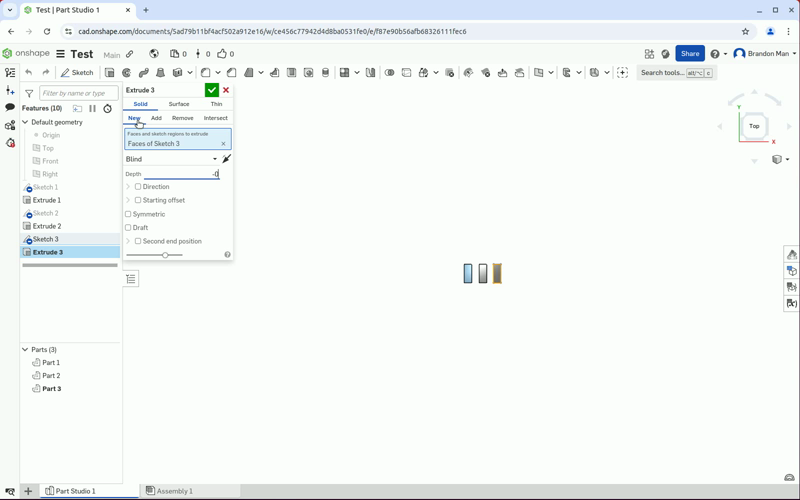
key(enter)
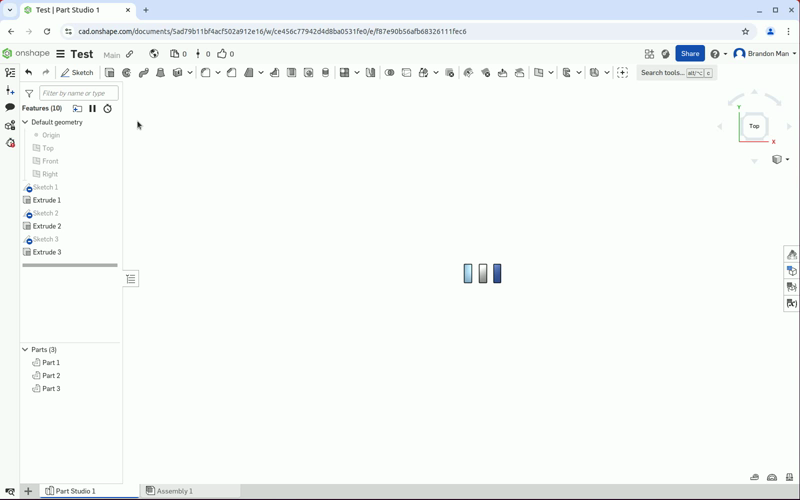
key(shift+h)
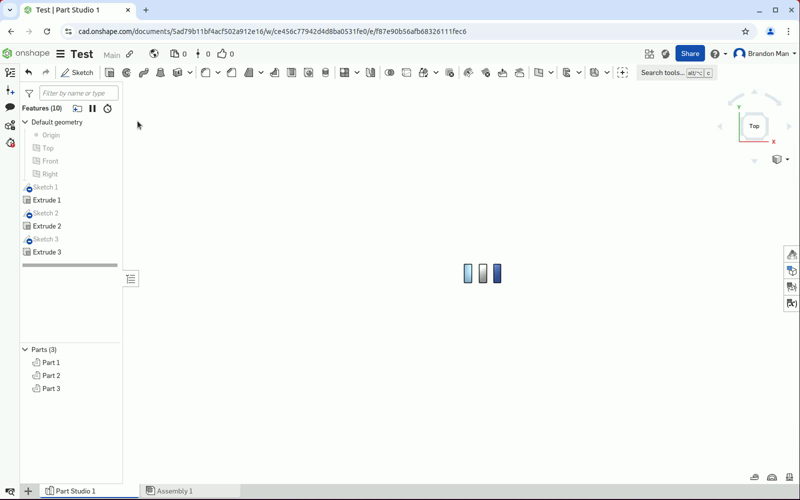
key(shift+h)
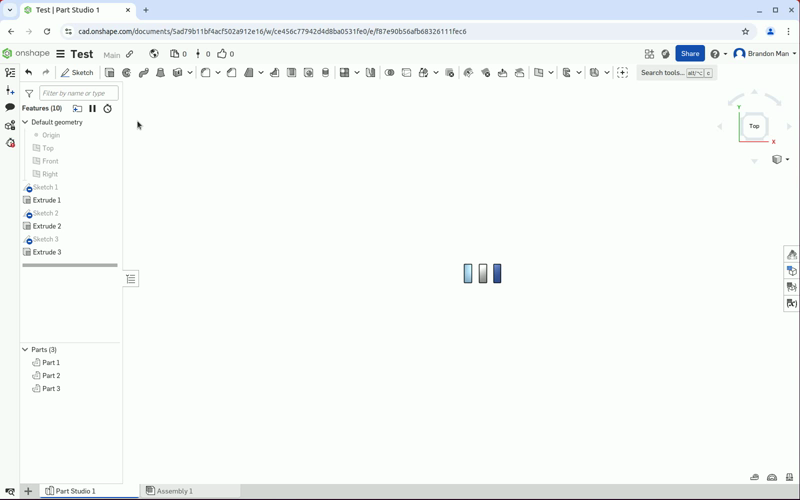
mouse_move(73, 189)
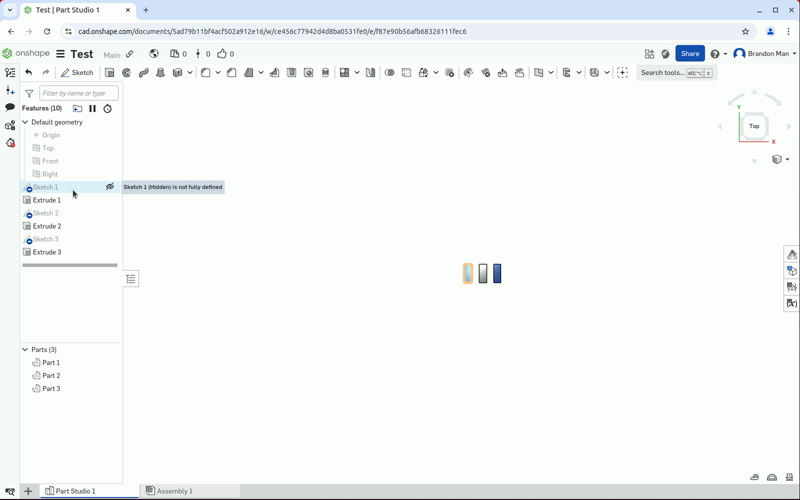
click(73, 189)
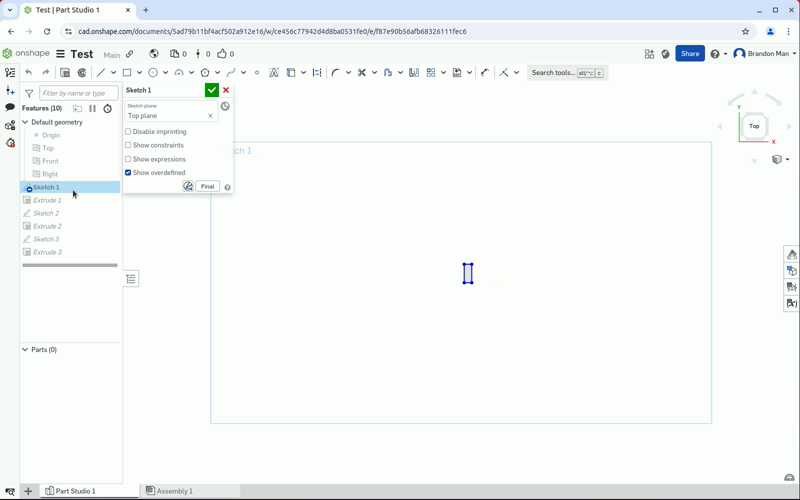
mouse_move(229, 92)
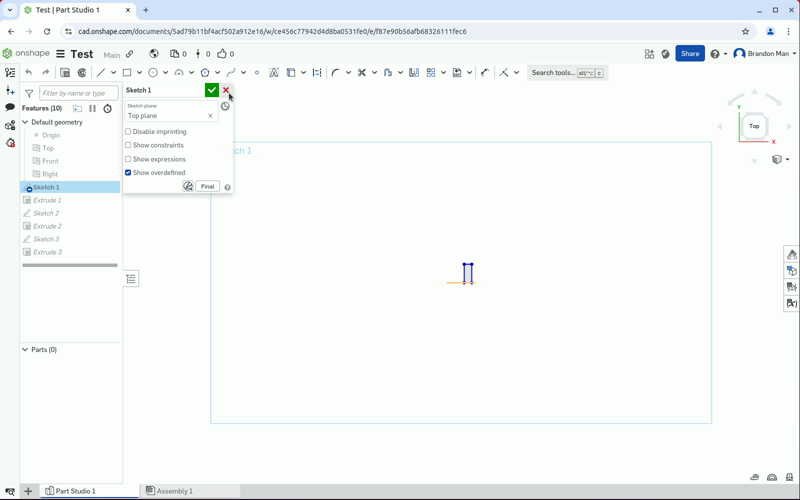
click(229, 92)
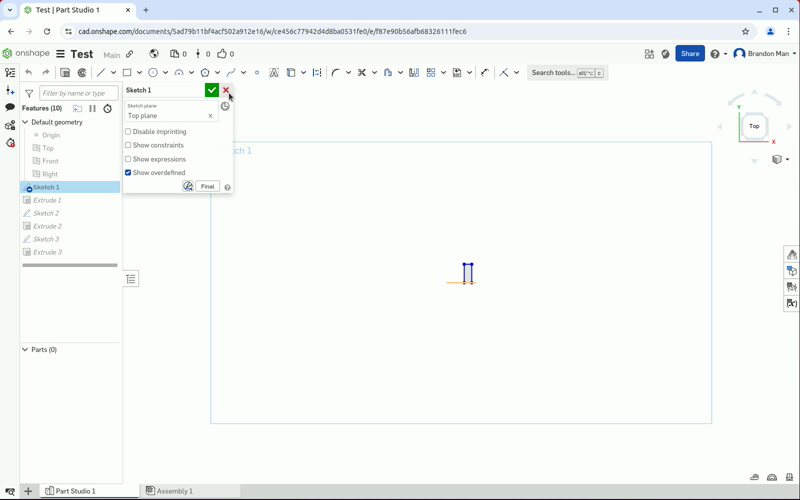
key(shift+s)
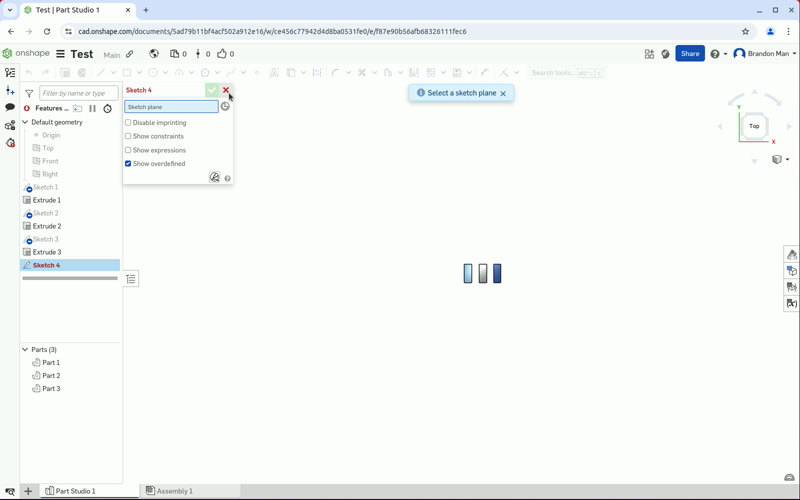
mouse_move(73, 150)
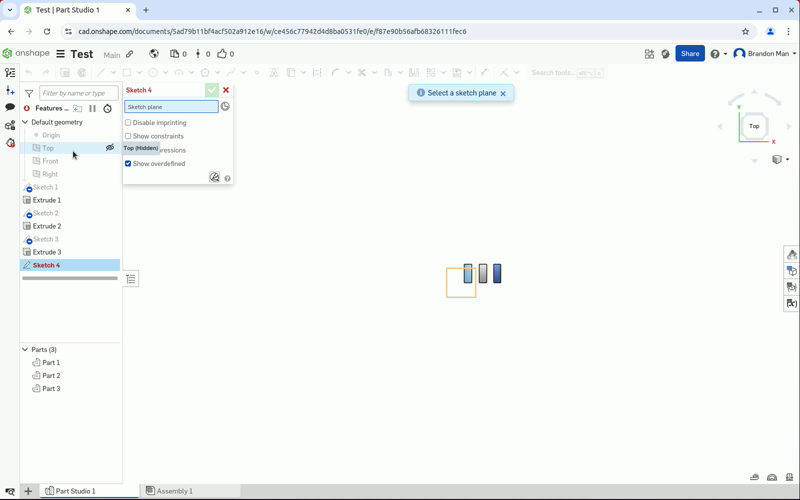
click(73, 150)
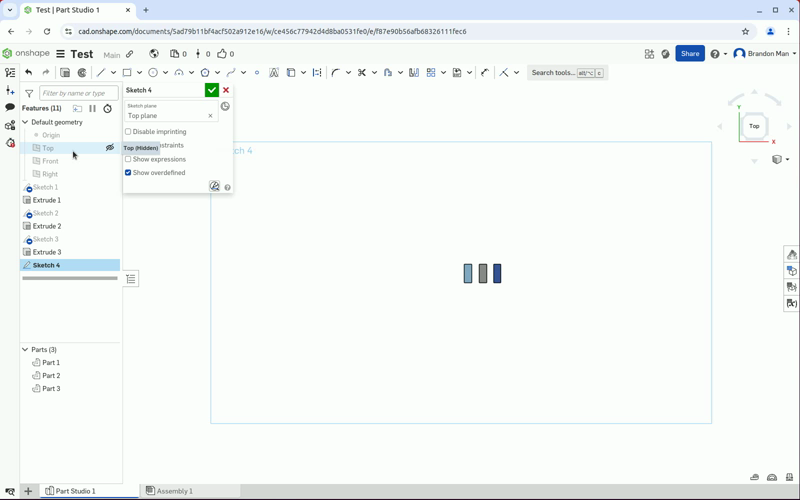
mouse_move(73, 352)
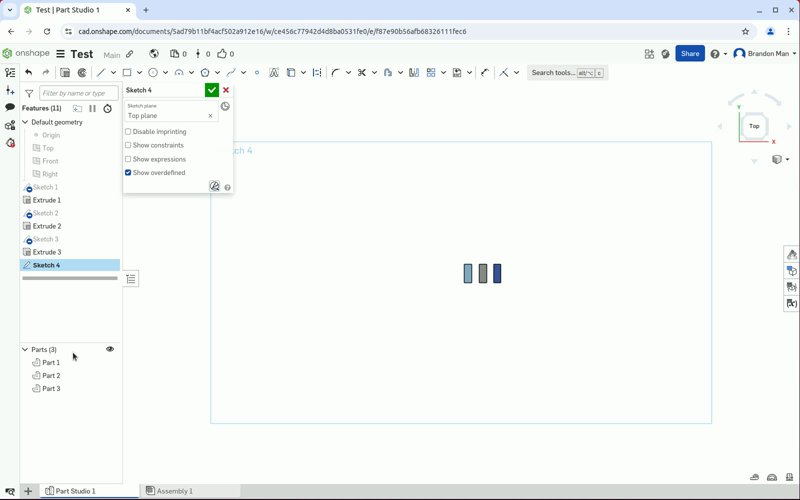
key(y)
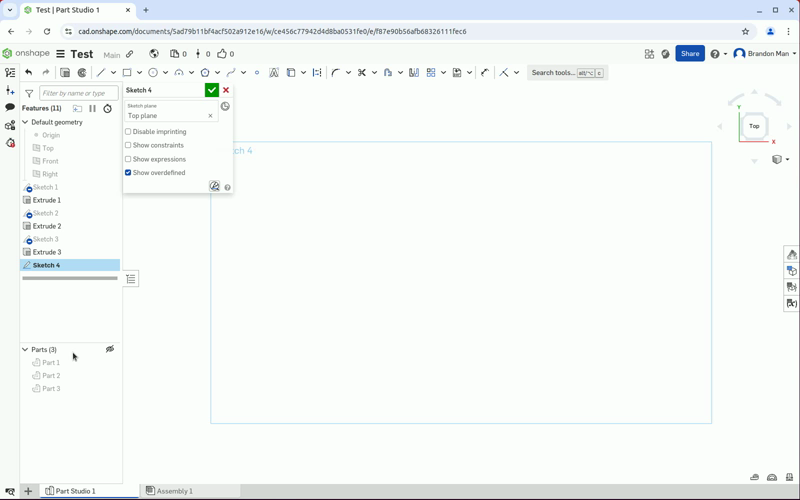
key(l)
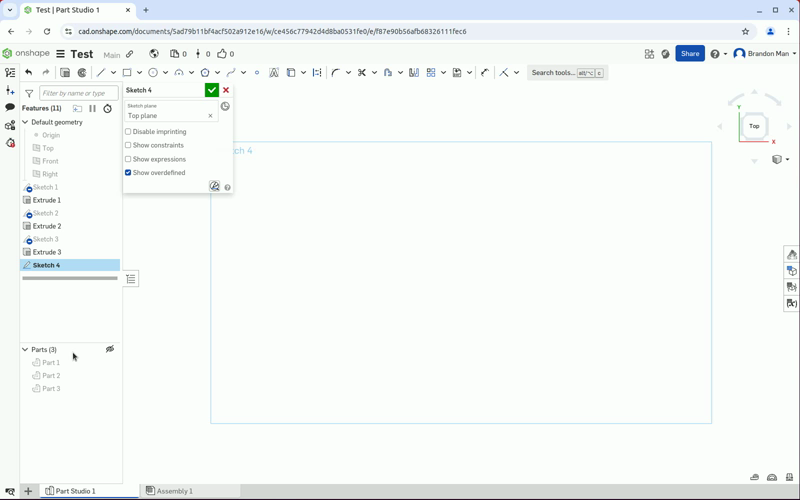
key_down(shift)
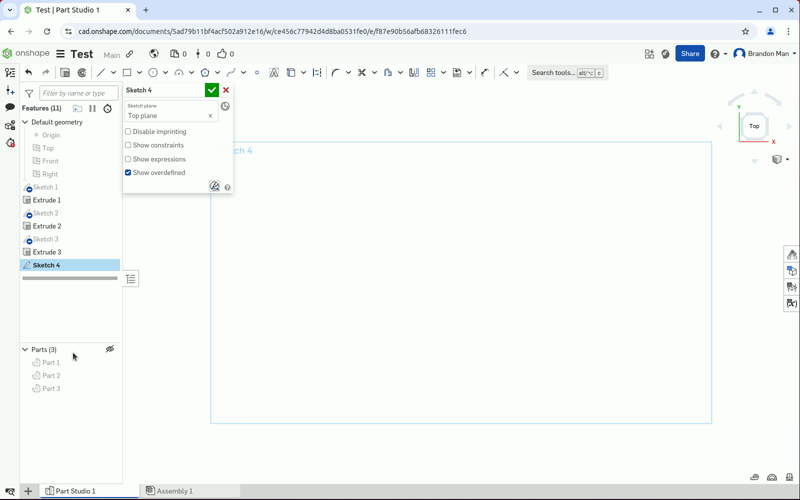
mouse_move(508, 282)
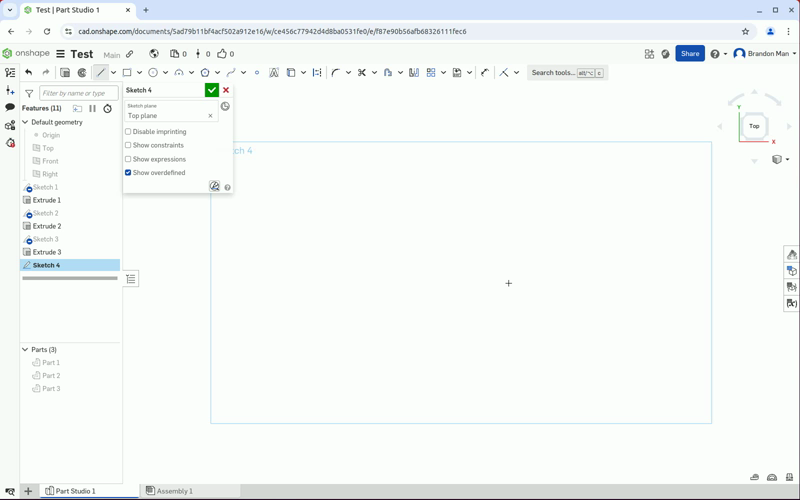
click(508, 282)
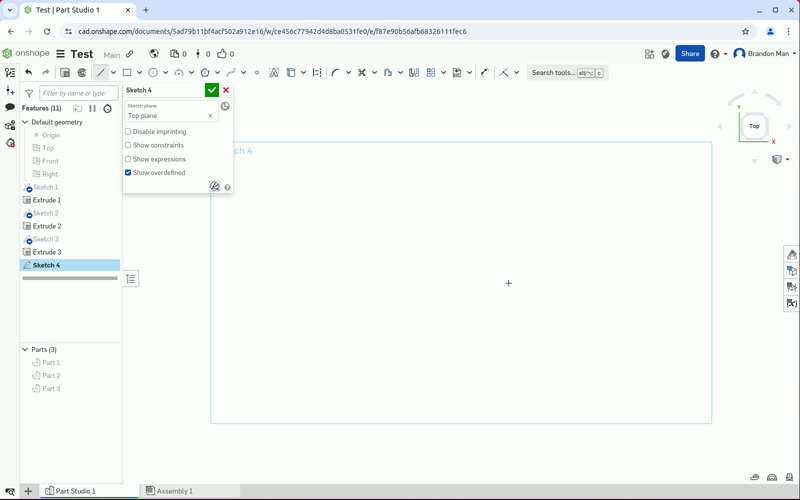
key_up(shift)
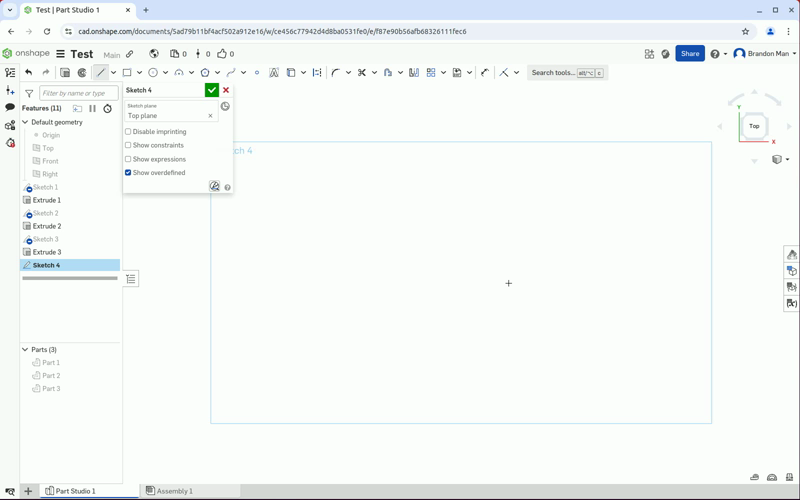
key_down(shift)
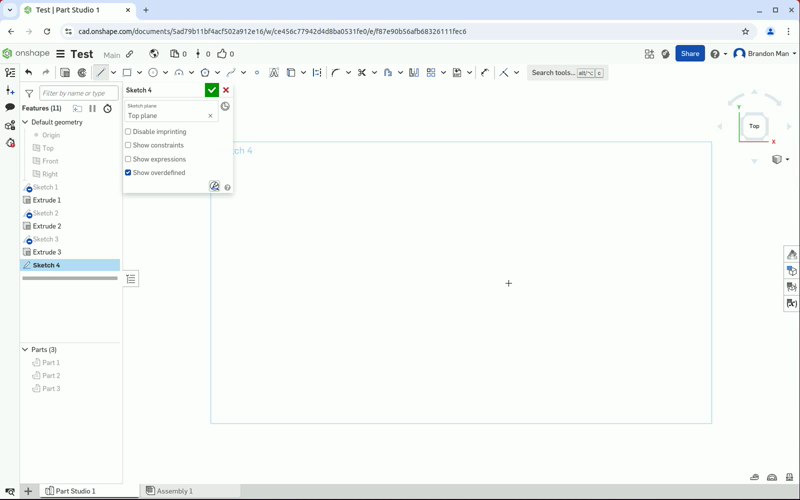
mouse_move(538, 282)
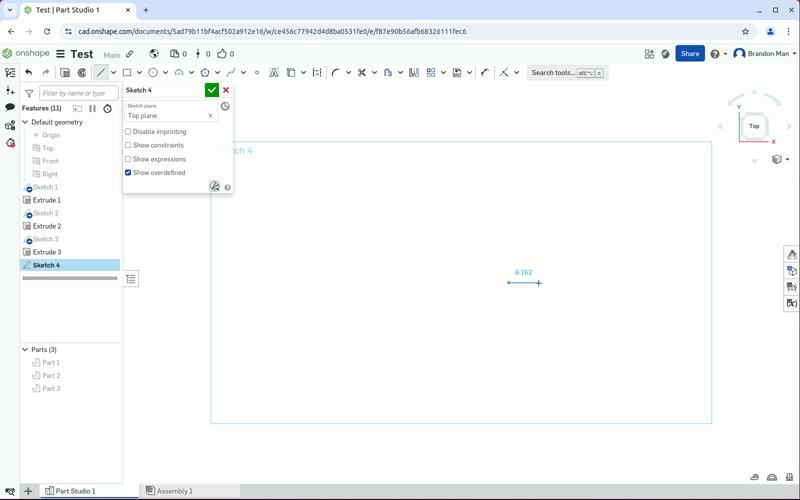
mouse_move(515, 282)
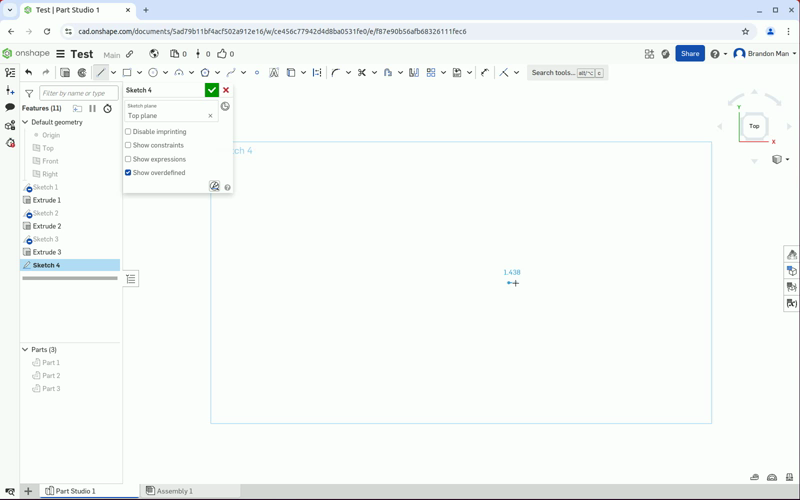
scroll(6)
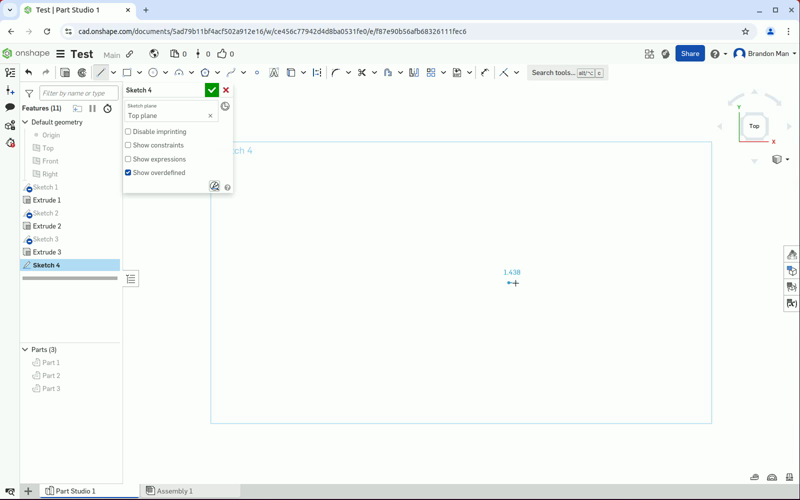
scroll(6)
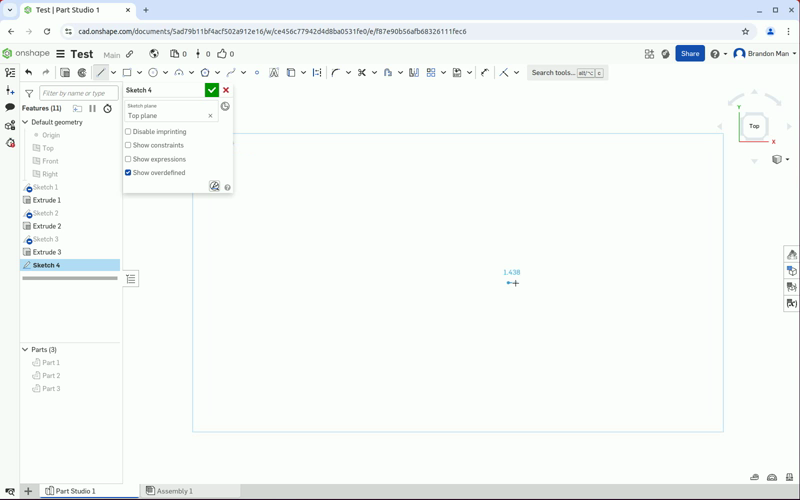
scroll(6)
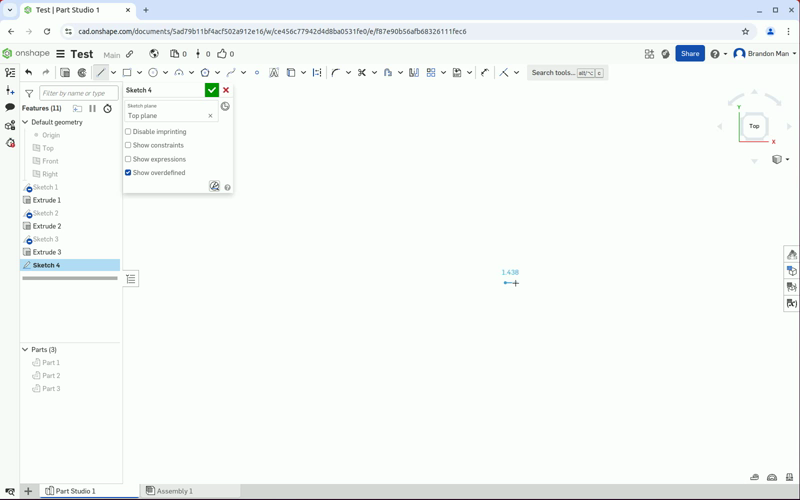
scroll(6)
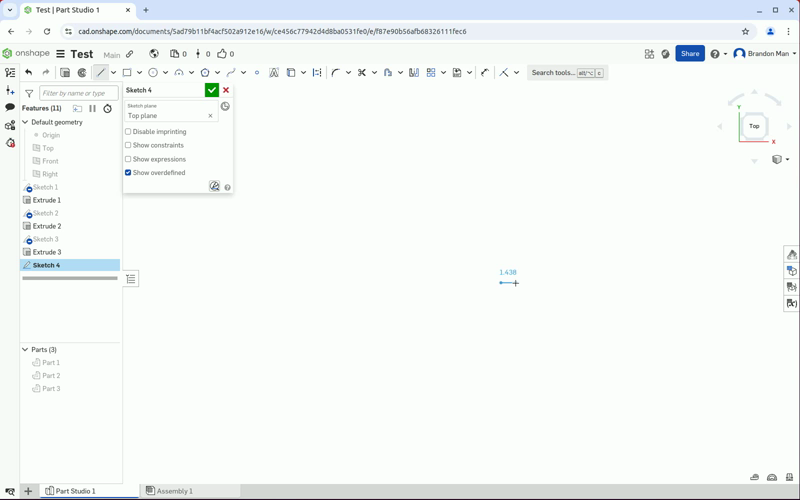
scroll(6)
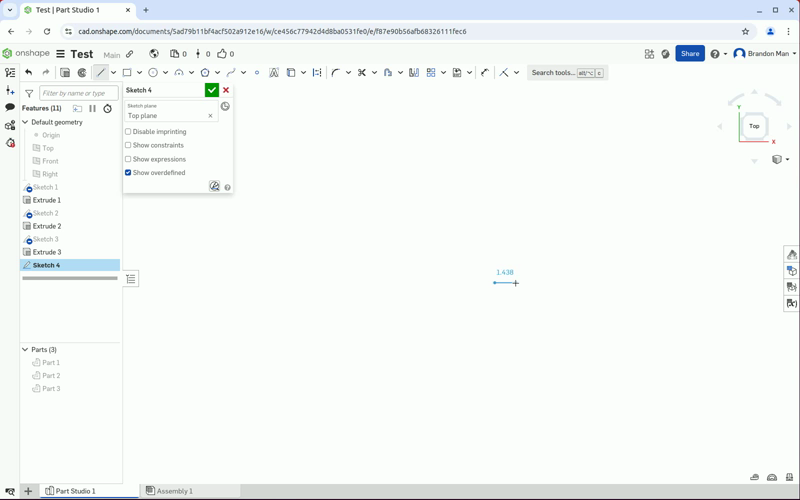
scroll(6)
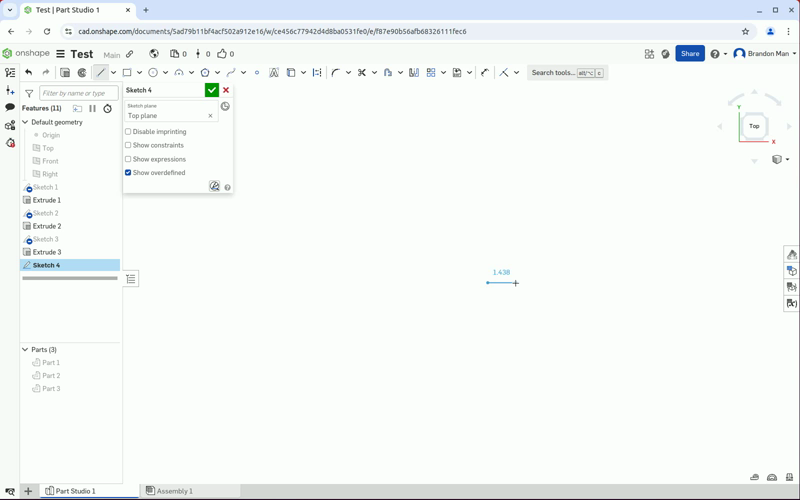
scroll(6)
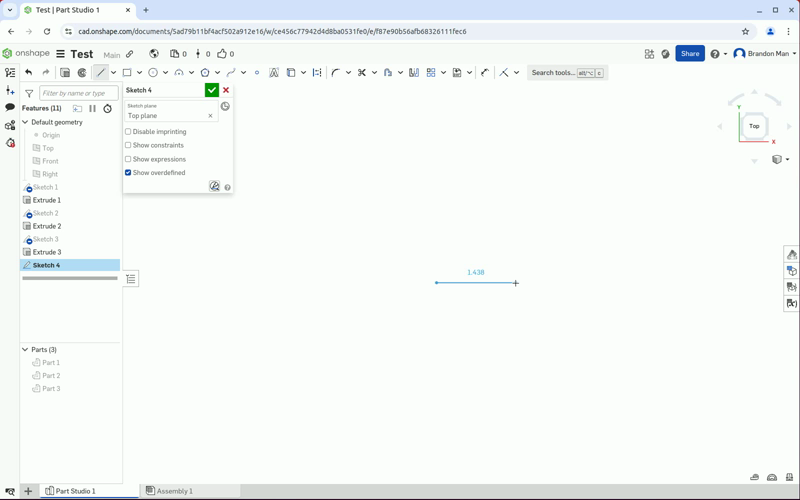
click(515, 282)
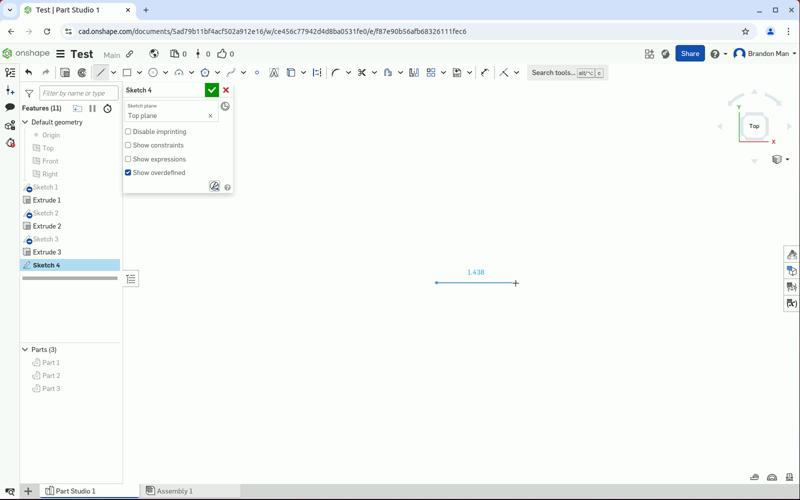
scroll(-6)
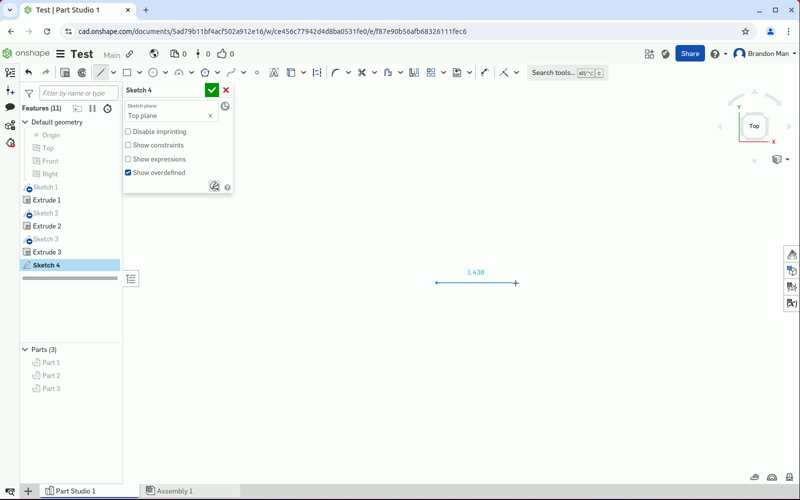
scroll(-6)
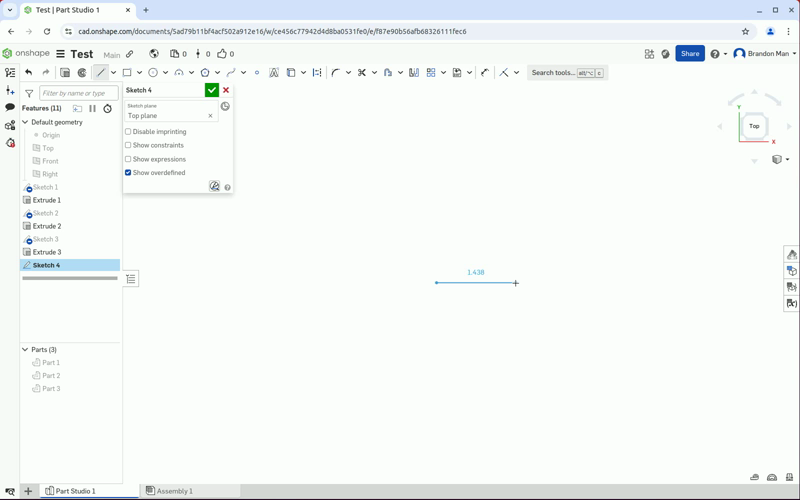
scroll(-6)
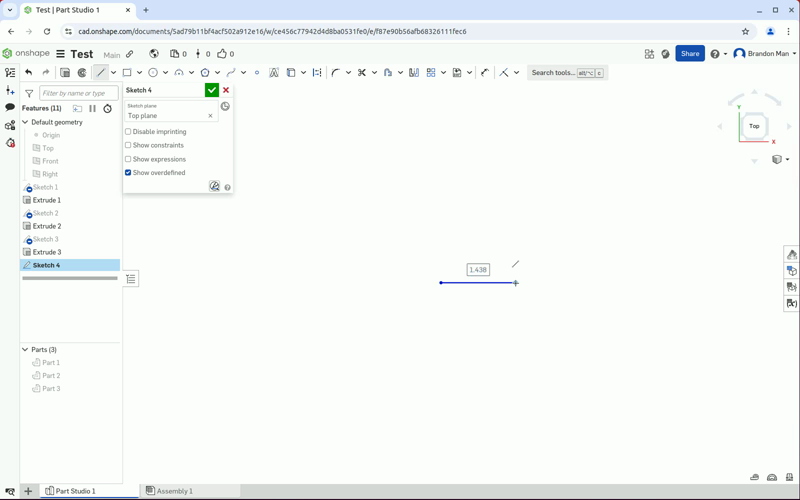
scroll(-6)
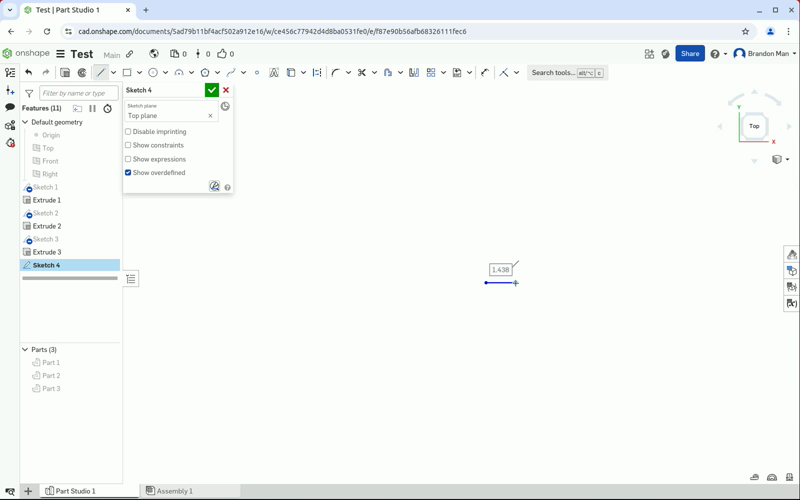
scroll(-6)
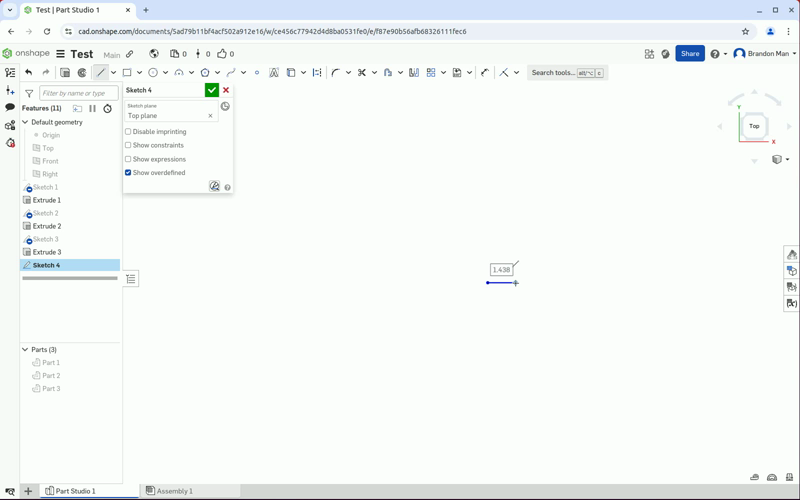
scroll(-6)
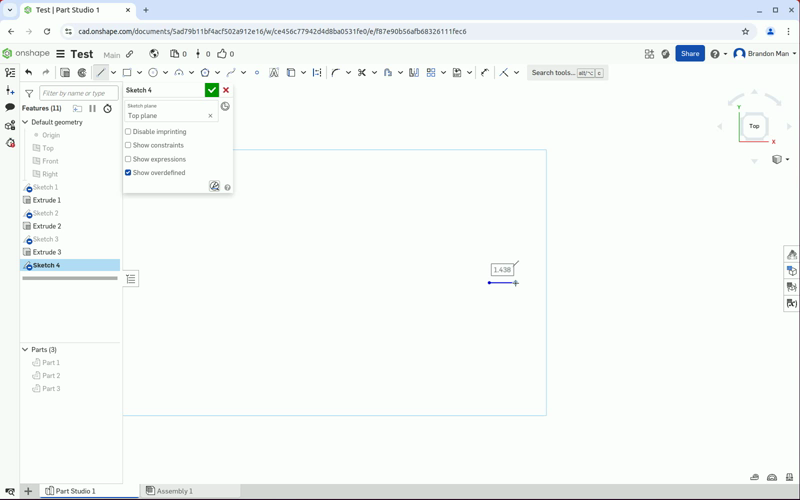
scroll(-6)
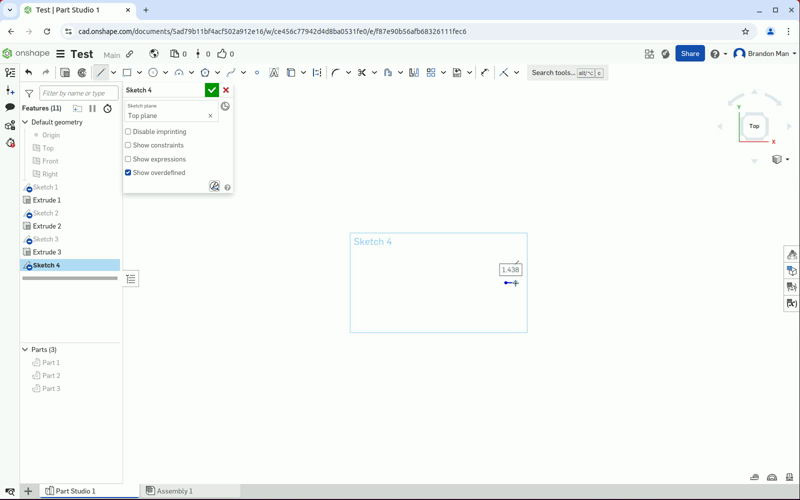
key_up(shift)
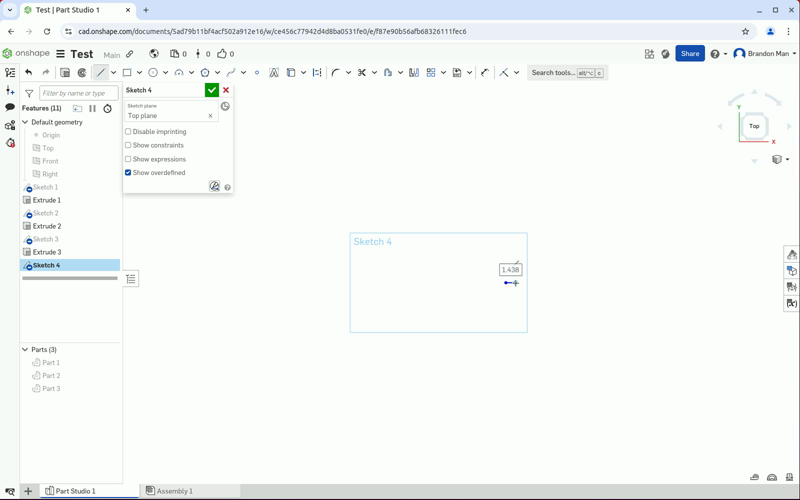
key_down(shift)
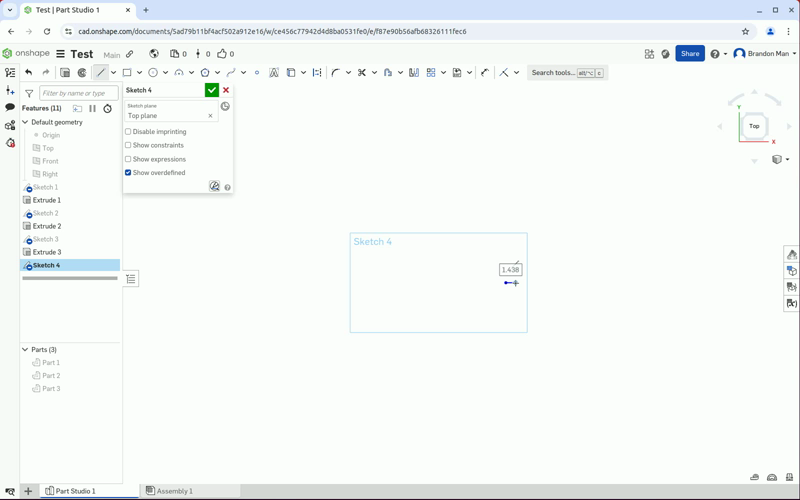
mouse_move(545, 282)
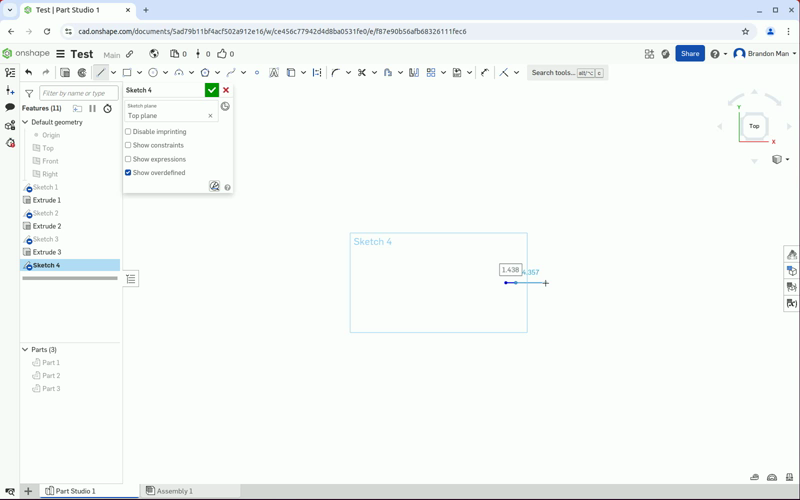
mouse_move(515, 264)
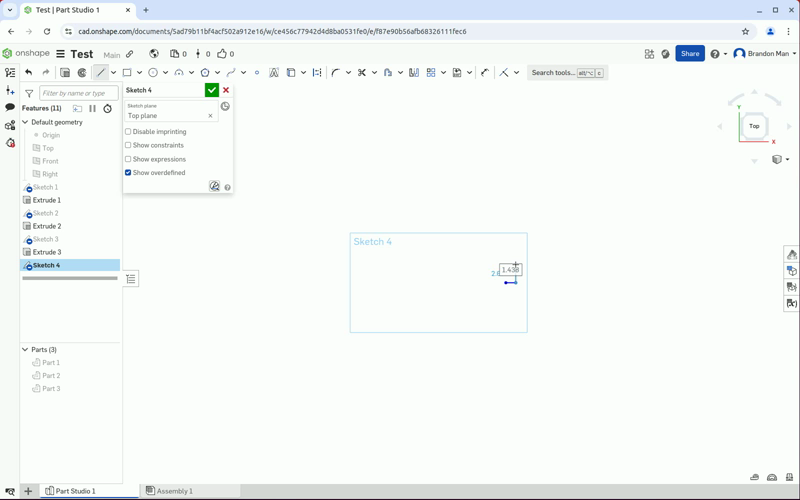
click(515, 264)
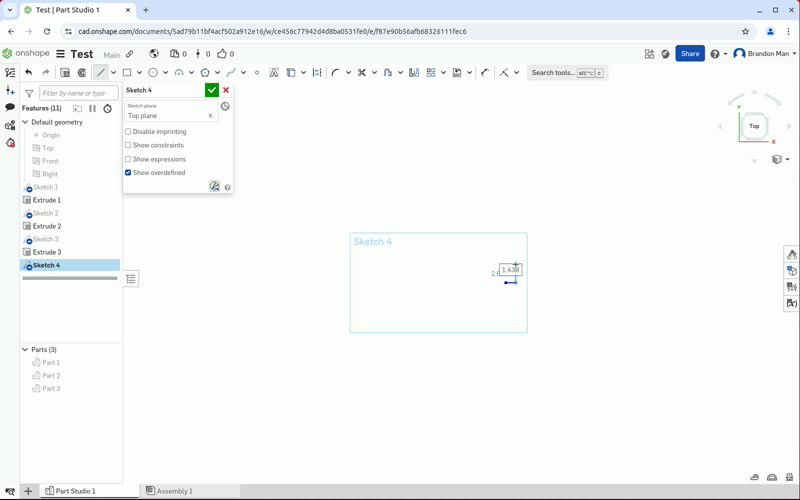
key_up(shift)
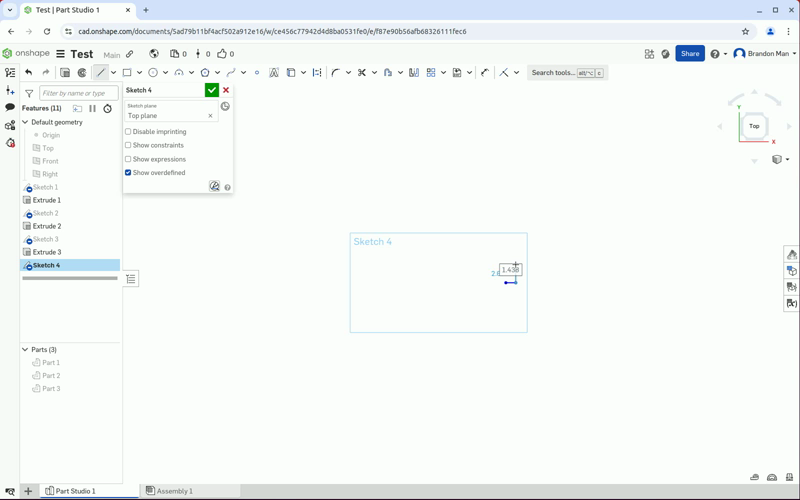
key_down(shift)
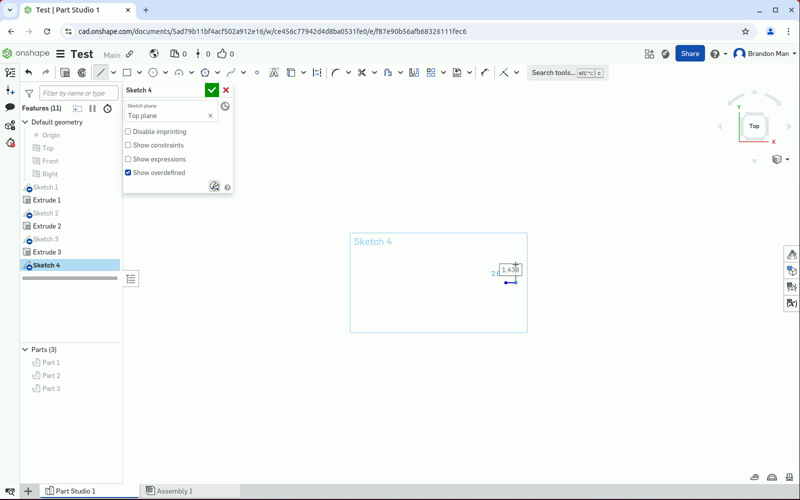
mouse_move(545, 264)
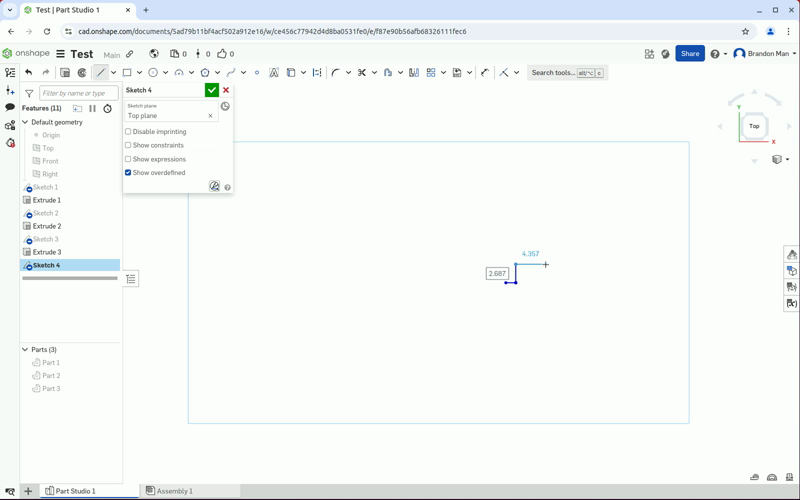
mouse_move(508, 264)
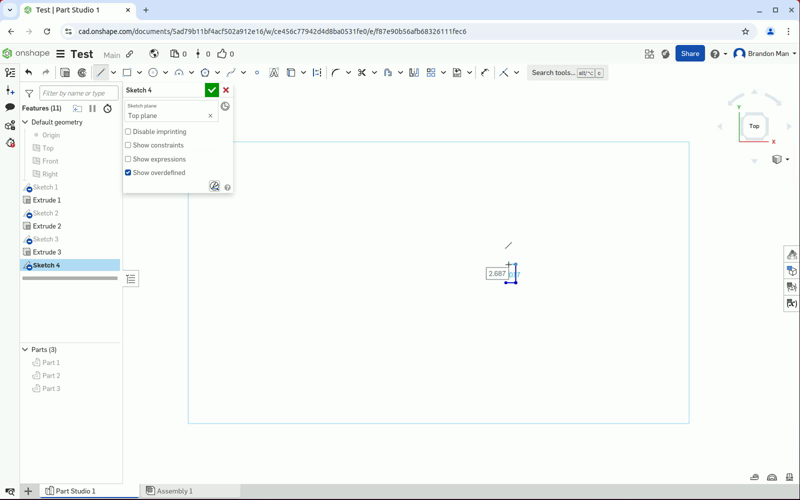
scroll(6)
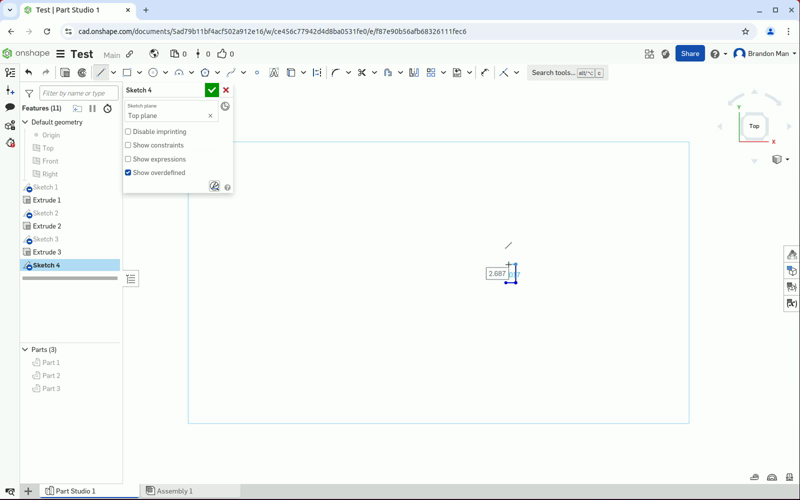
scroll(6)
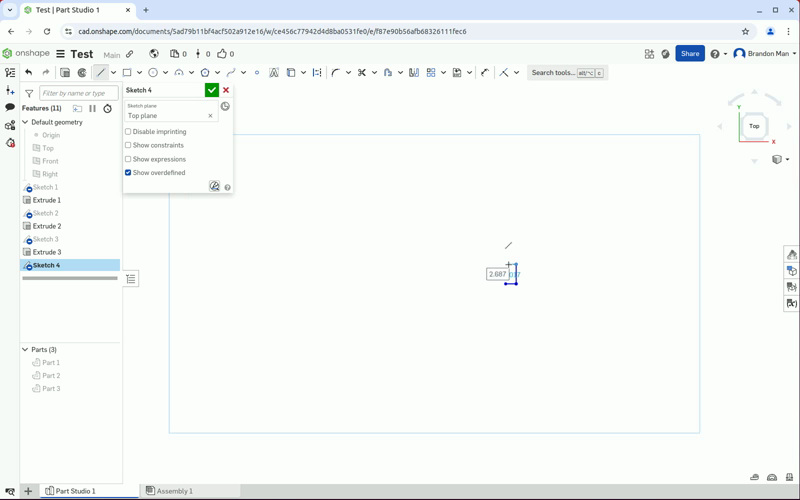
scroll(6)
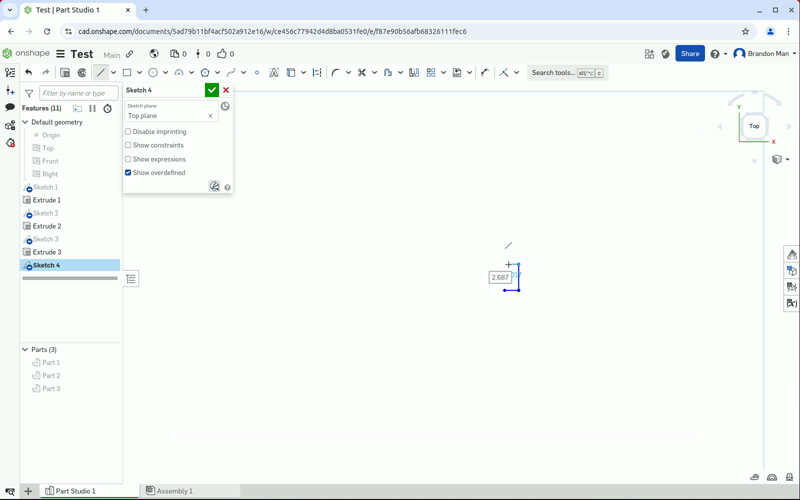
scroll(6)
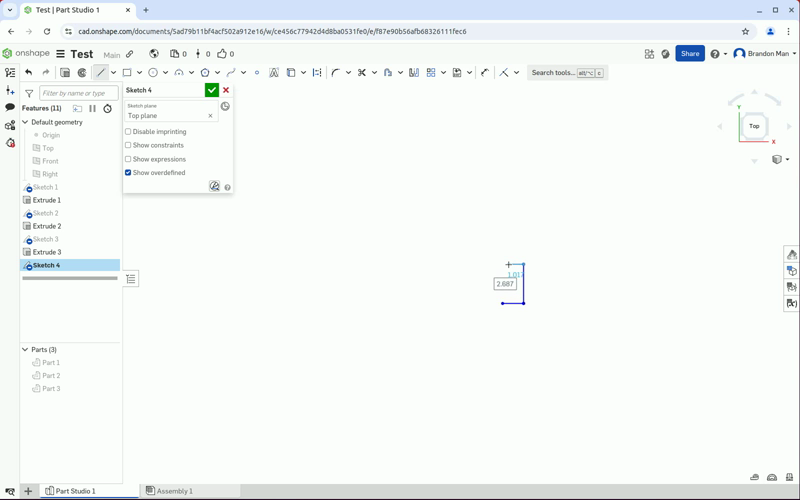
scroll(6)
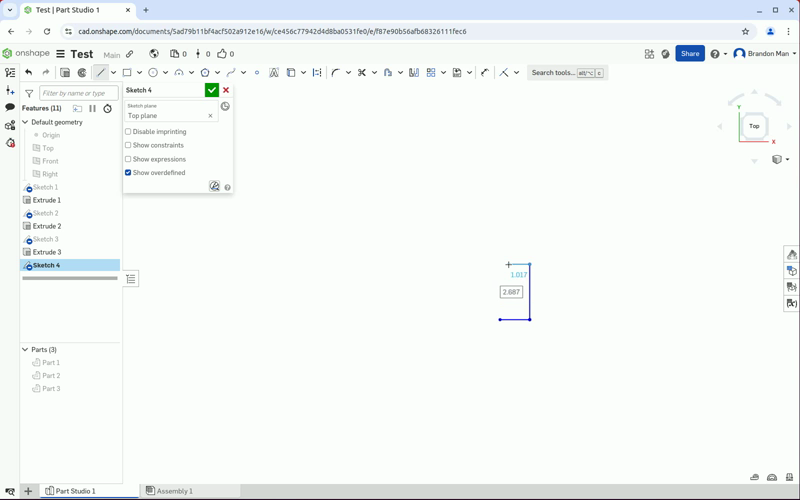
scroll(6)
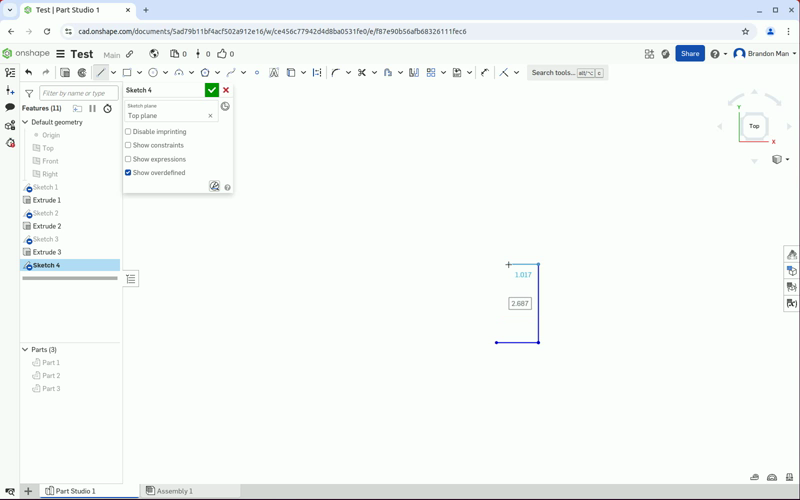
scroll(6)
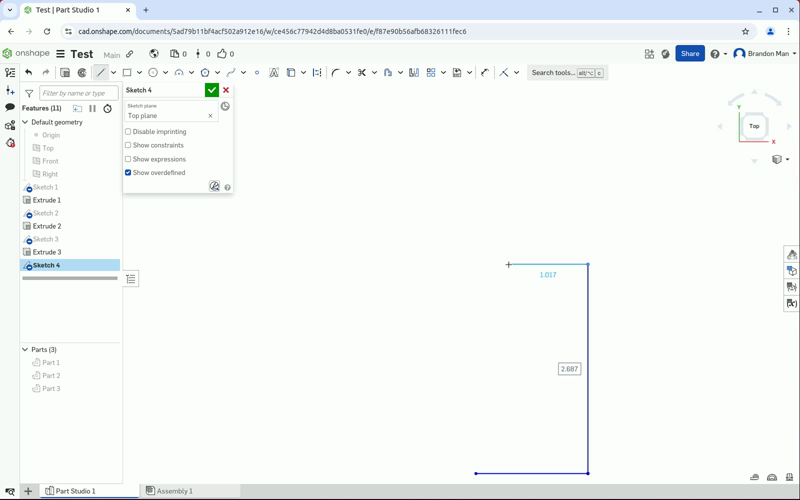
click(508, 264)
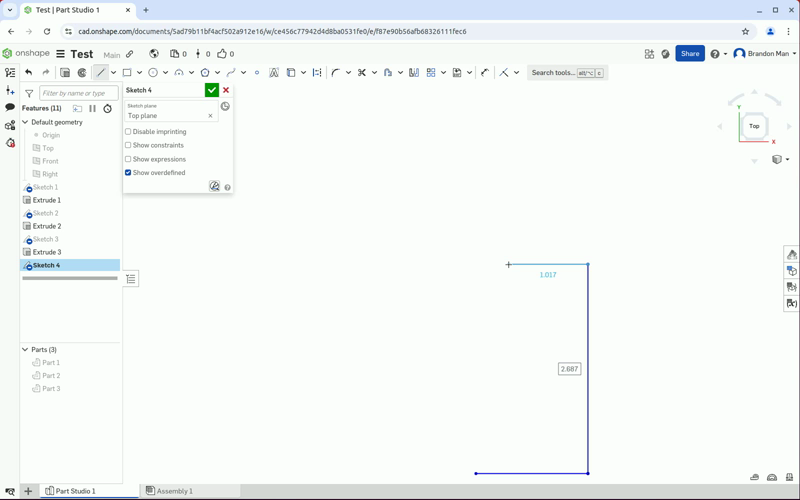
scroll(-6)
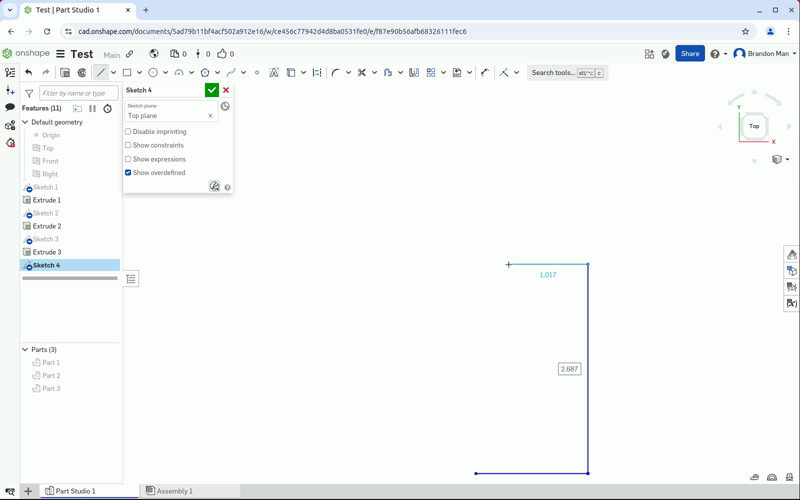
scroll(-6)
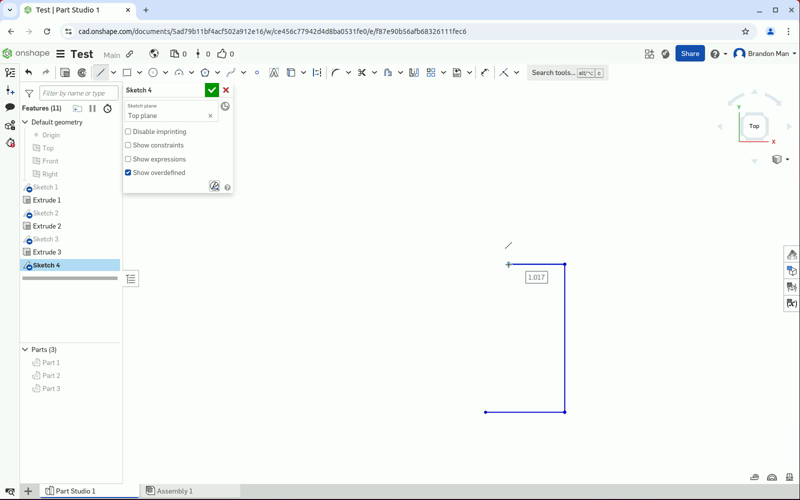
scroll(-6)
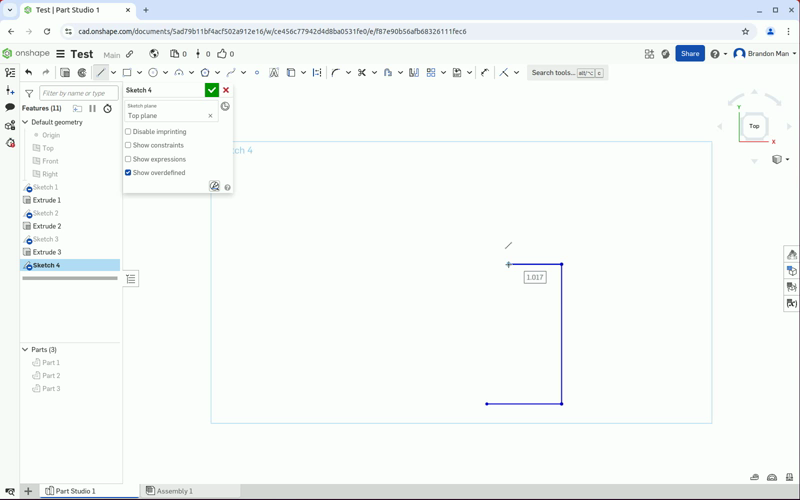
scroll(-6)
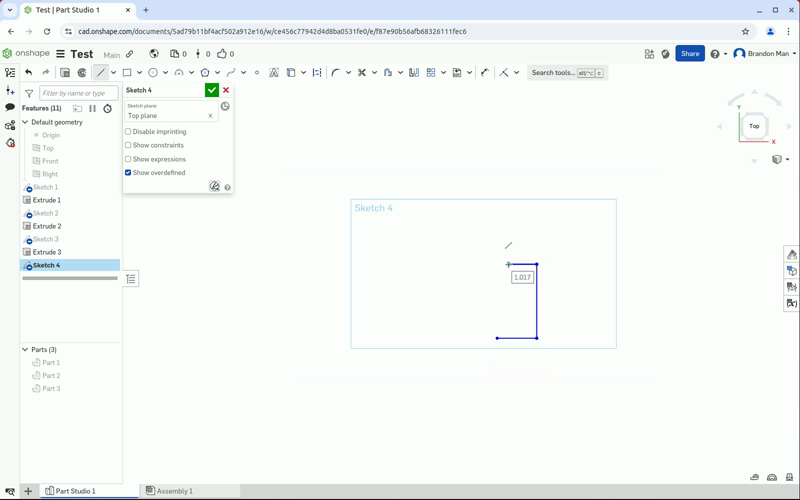
scroll(-6)
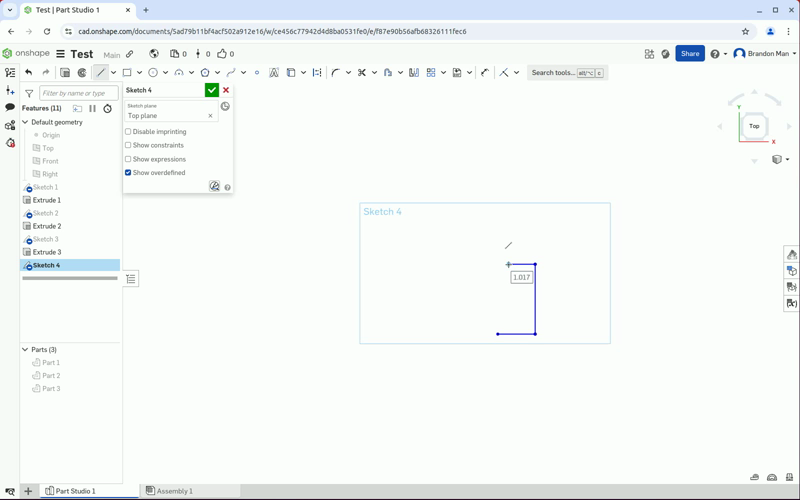
scroll(-6)
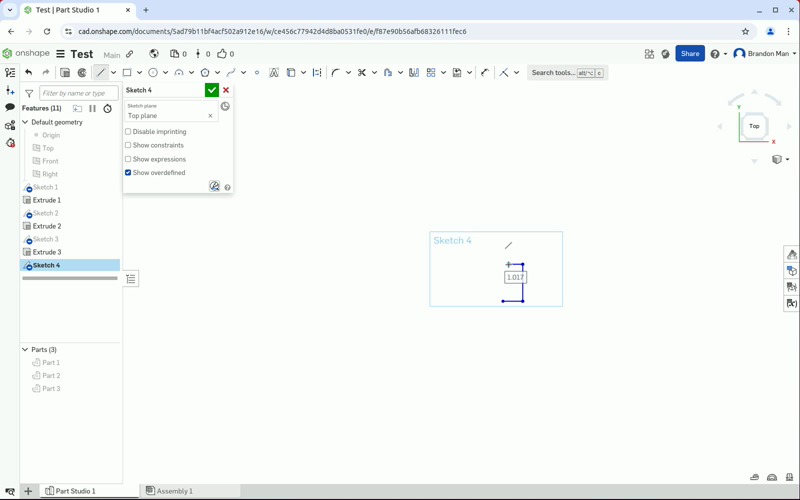
scroll(-6)
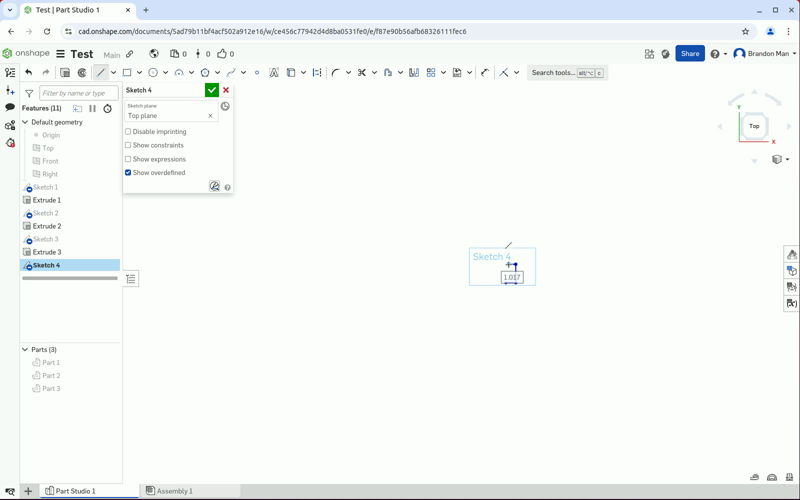
key_up(shift)
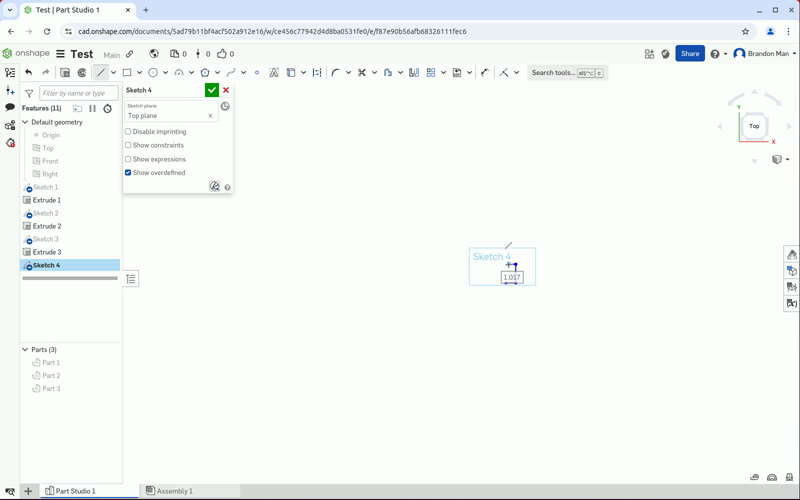
mouse_move(538, 264)
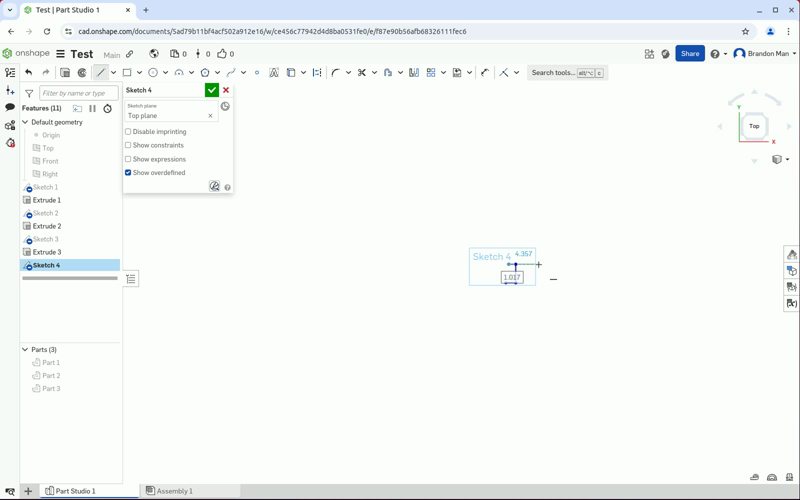
key_down(shift)
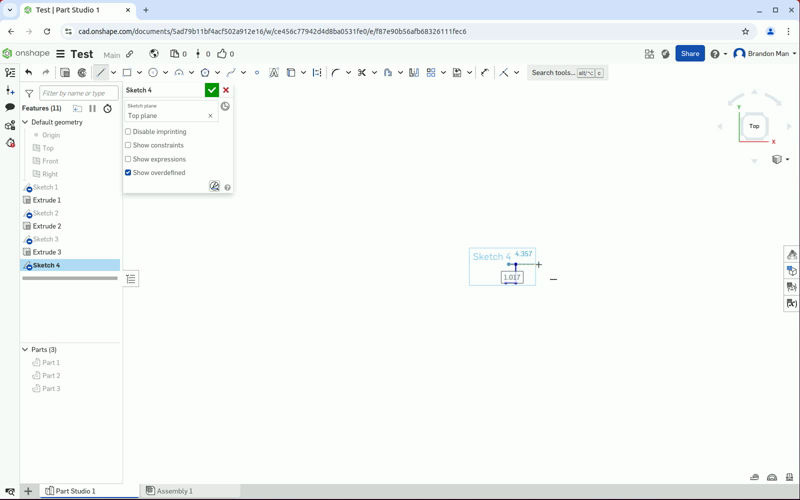
mouse_move(508, 282)
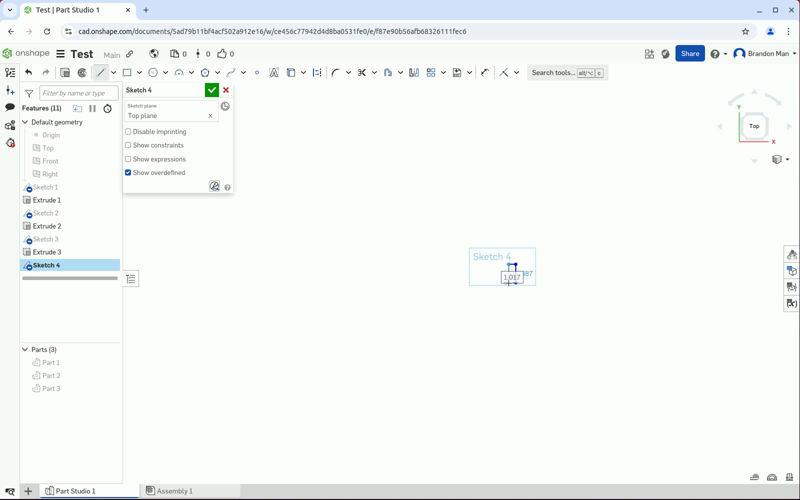
key_up(shift)
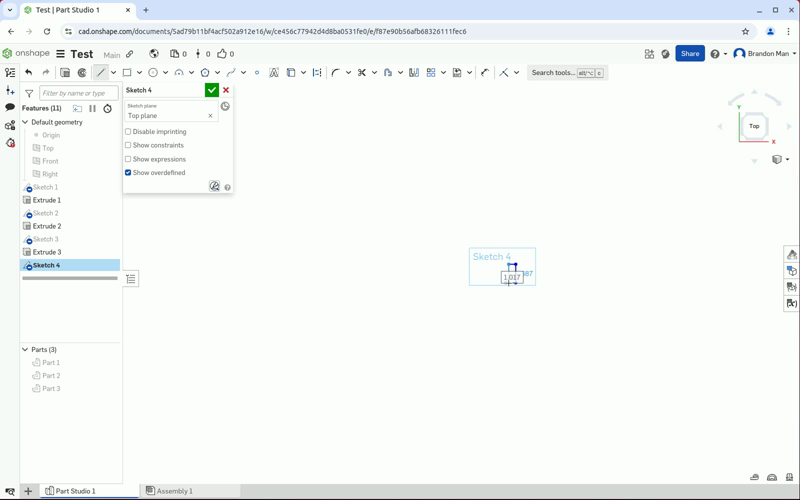
click(508, 282)
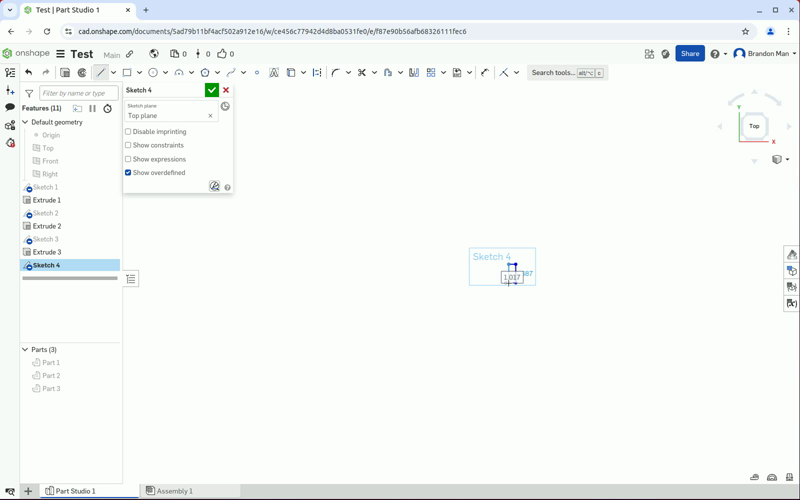
key(esc)
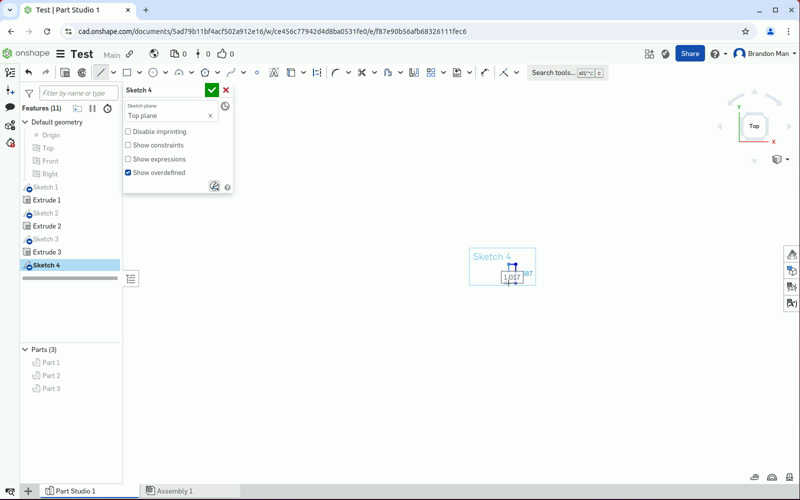
mouse_move(511, 272)
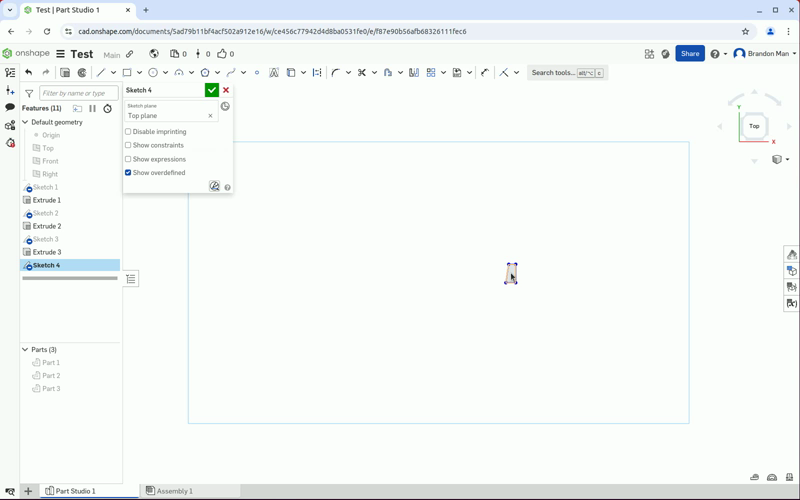
scroll(6)
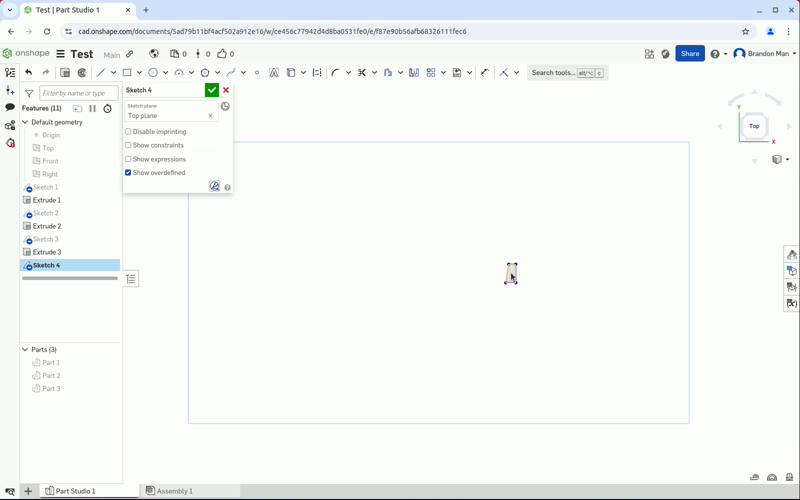
scroll(6)
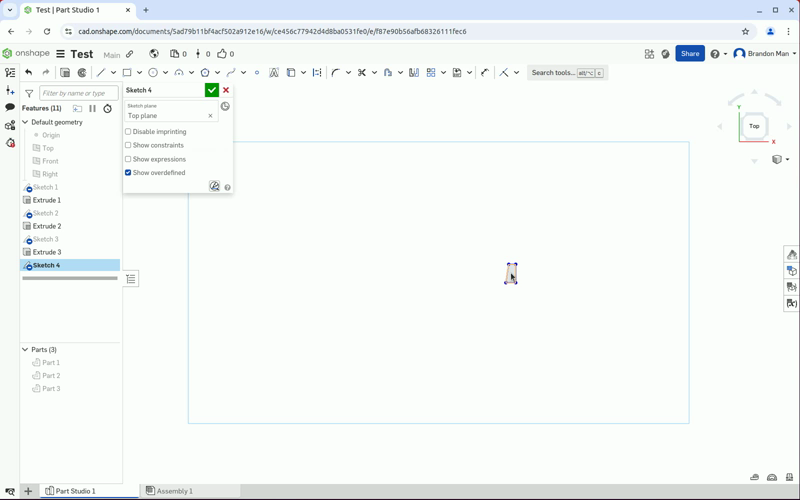
scroll(6)
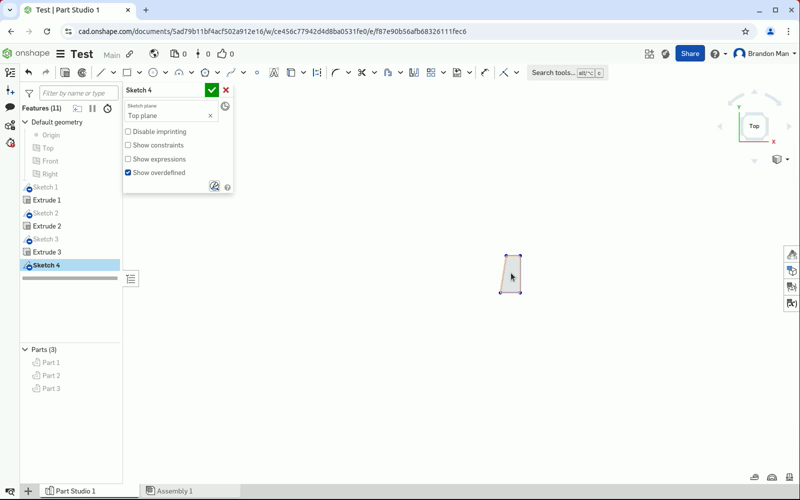
scroll(6)
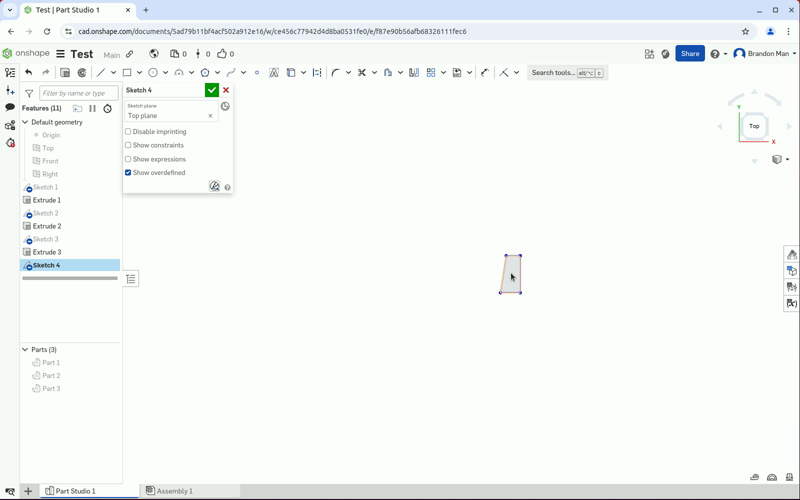
scroll(6)
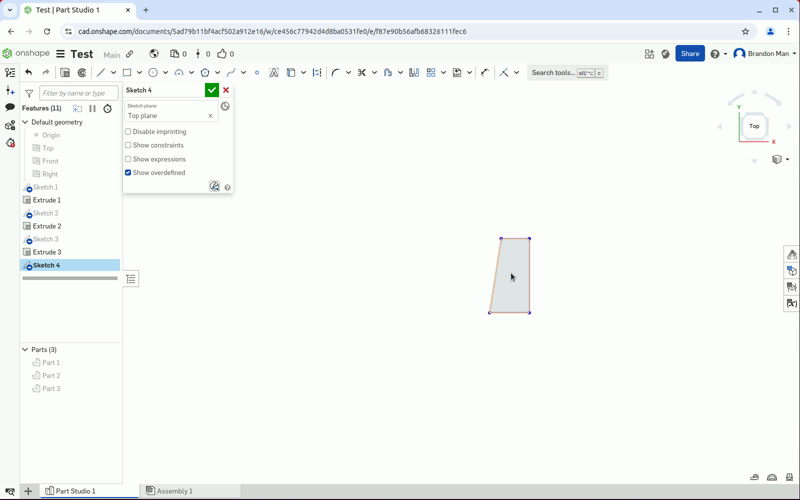
scroll(6)
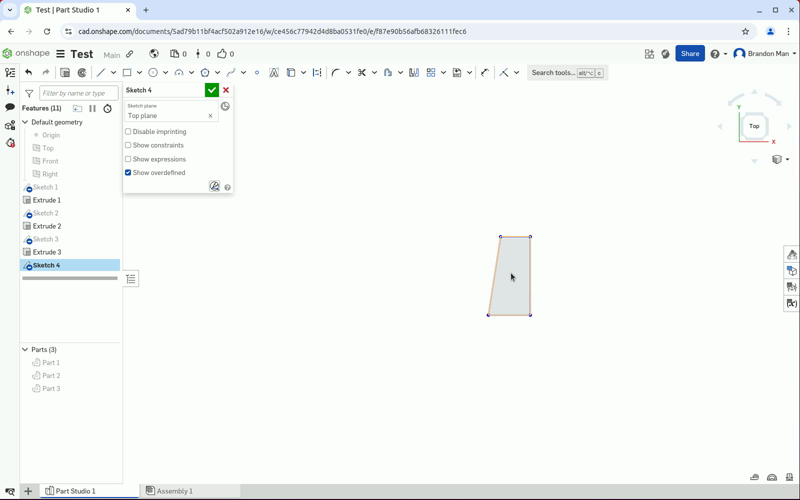
scroll(6)
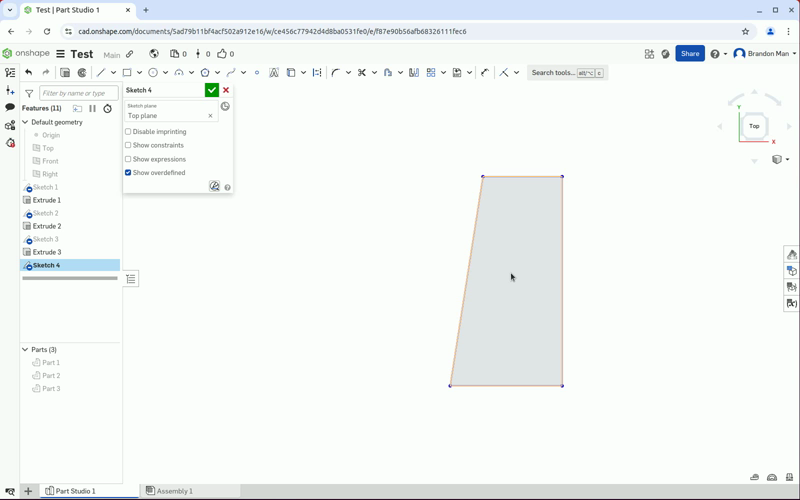
click(511, 272)
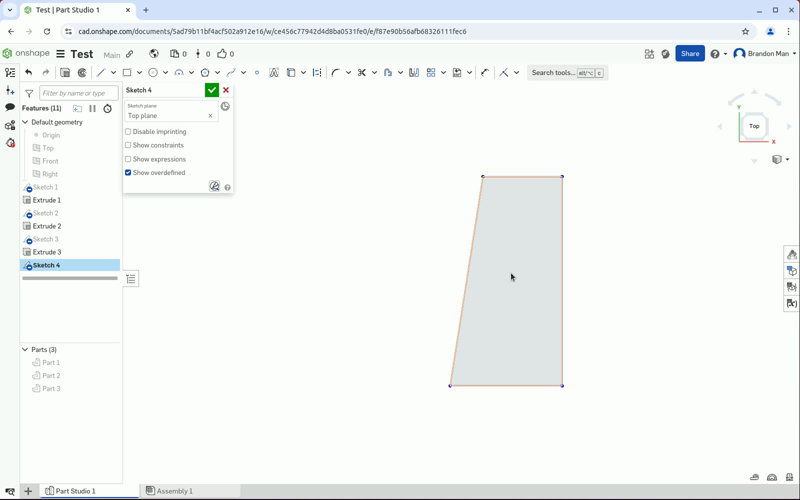
scroll(-6)
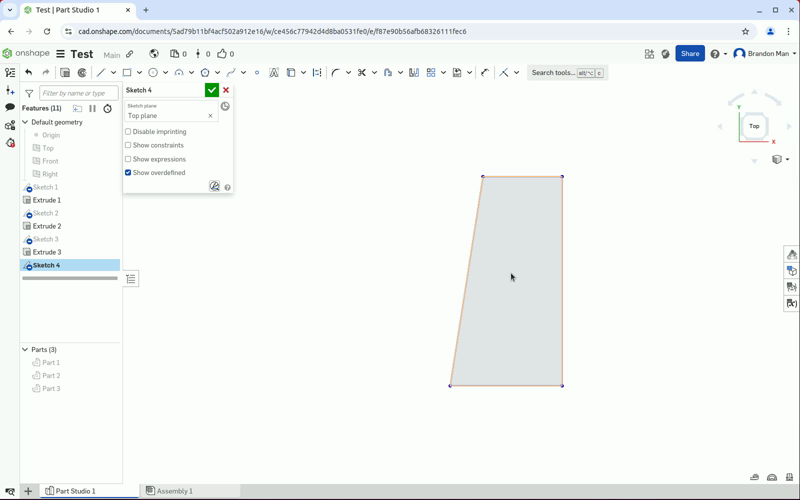
scroll(-6)
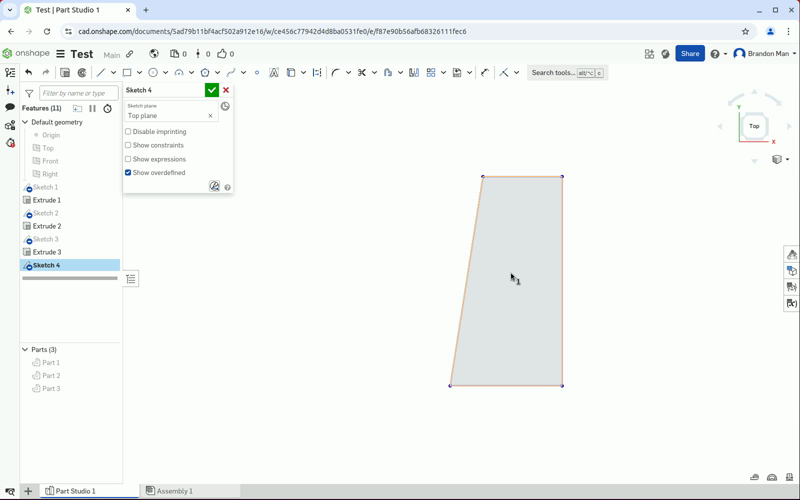
scroll(-6)
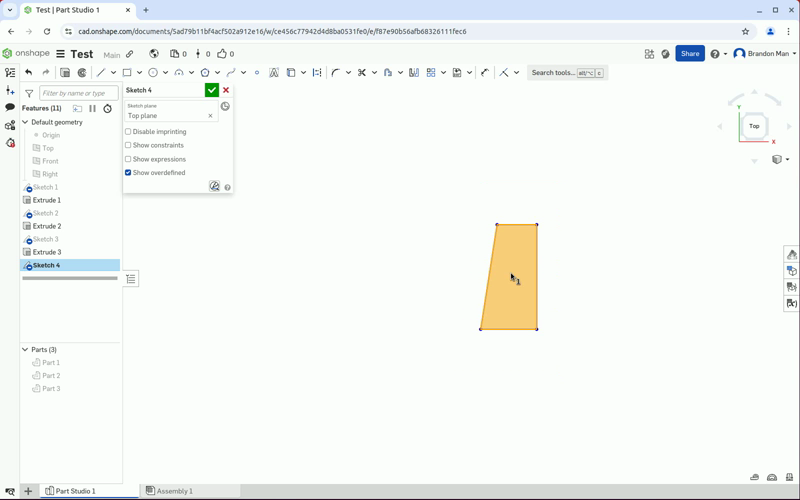
scroll(-6)
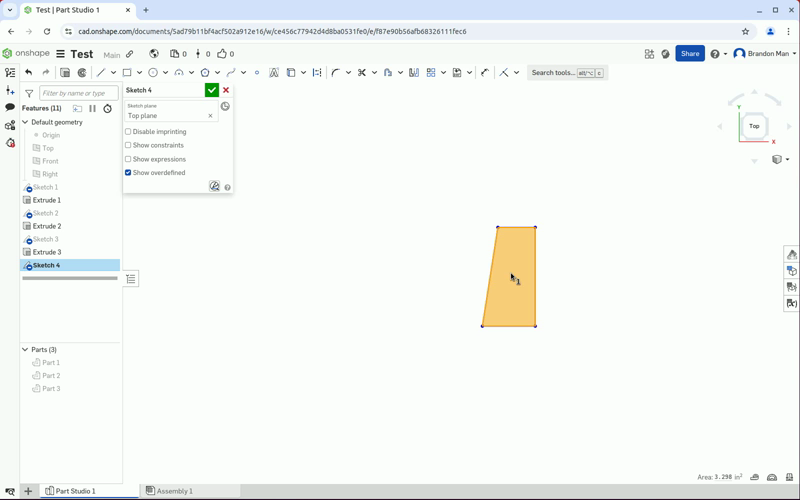
scroll(-6)
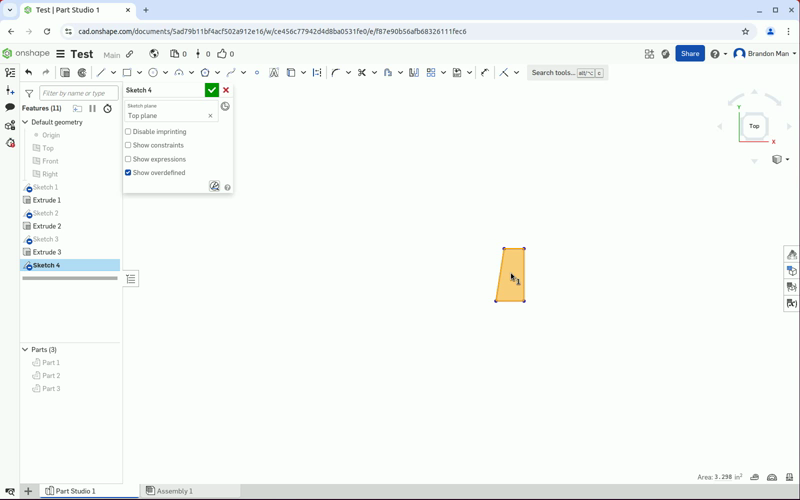
scroll(-6)
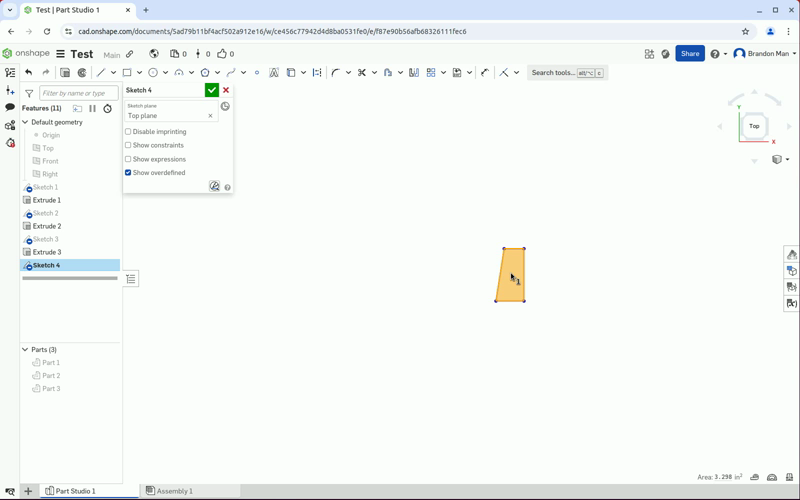
scroll(-6)
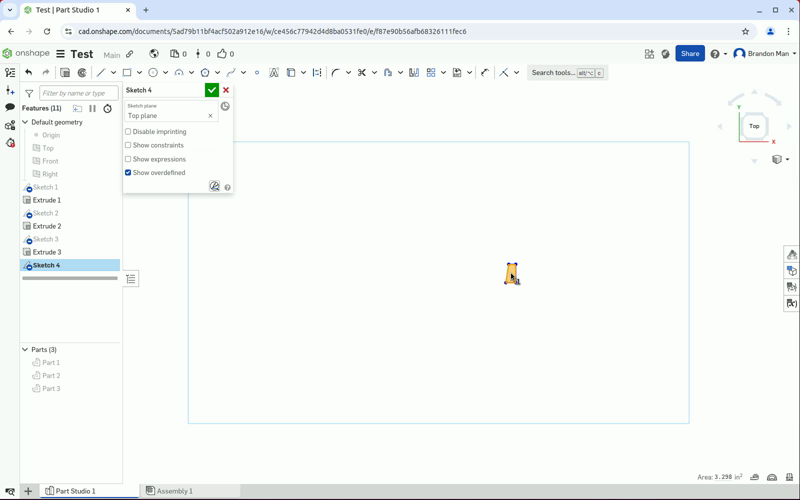
mouse_move(73, 352)
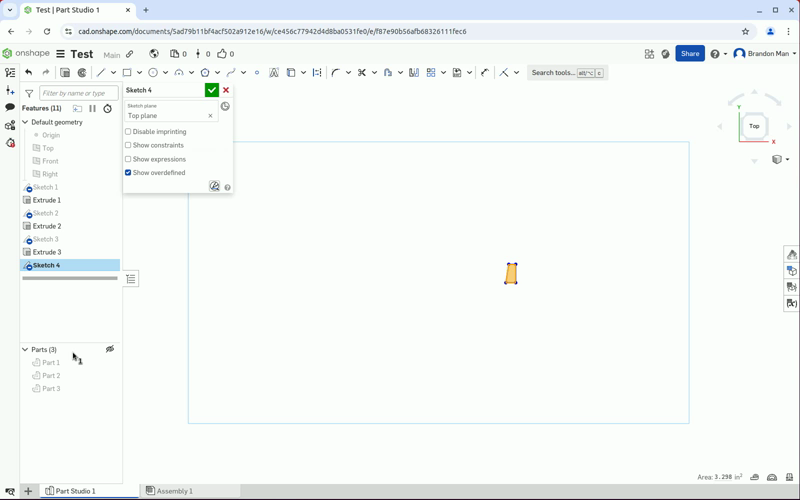
key(shift+y)
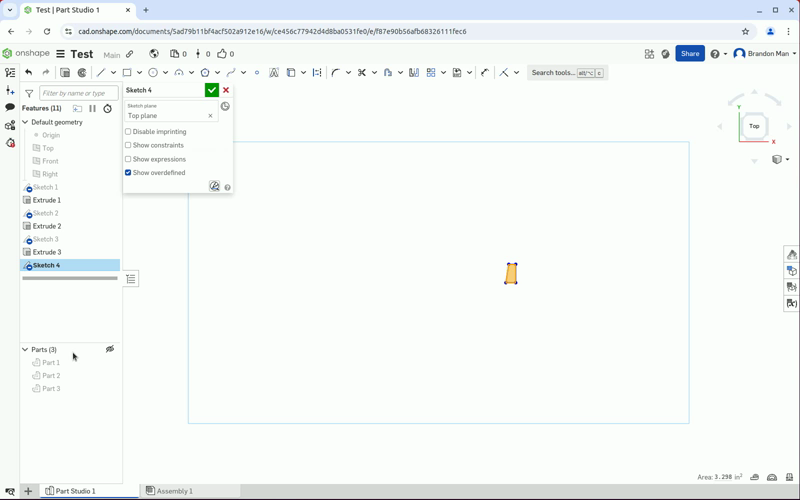
key(shift+e)
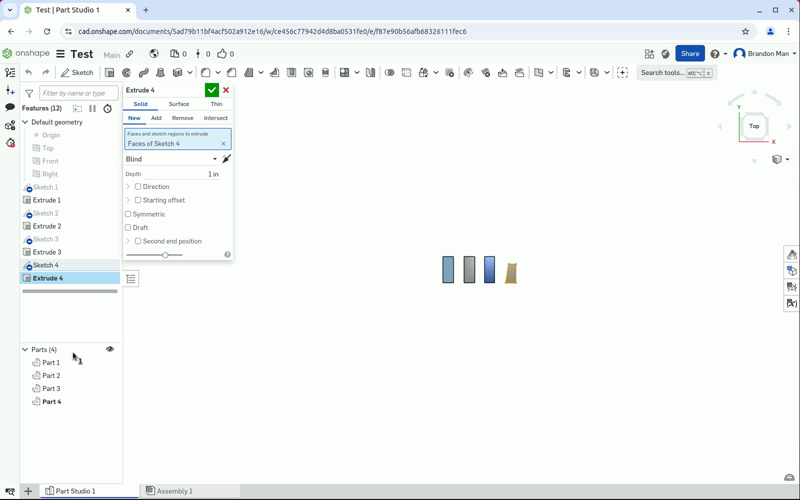
mouse_move(143, 106)
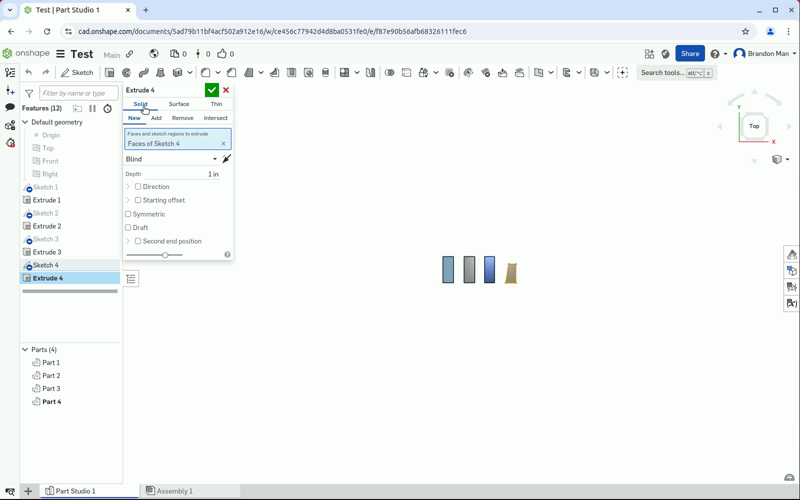
click(143, 106)
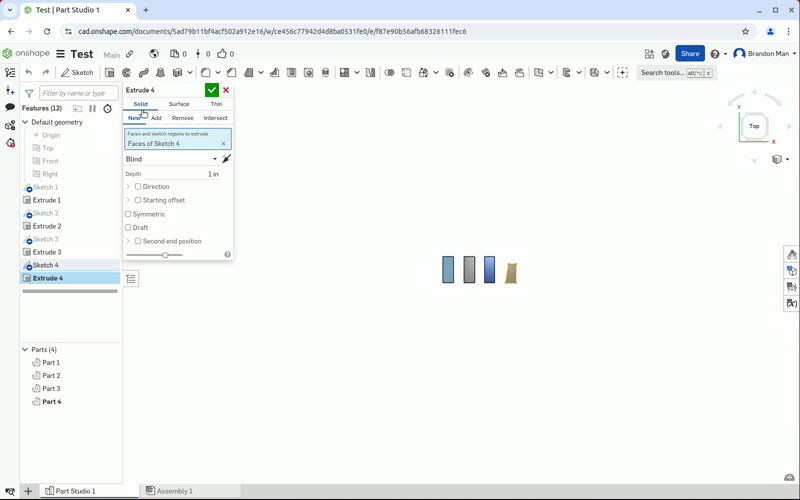
mouse_move(137, 120)
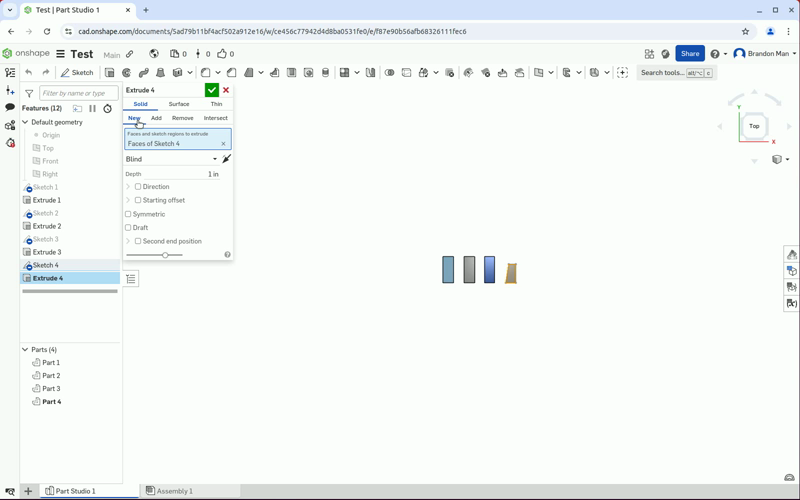
click(137, 120)
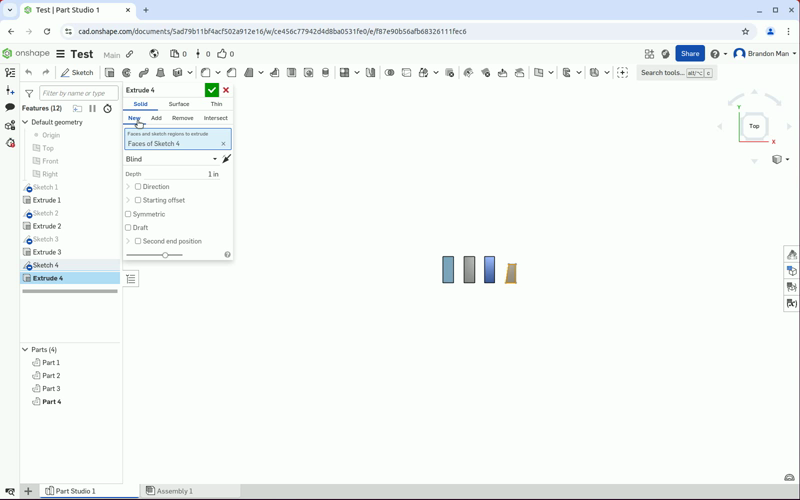
key(tab, 4)
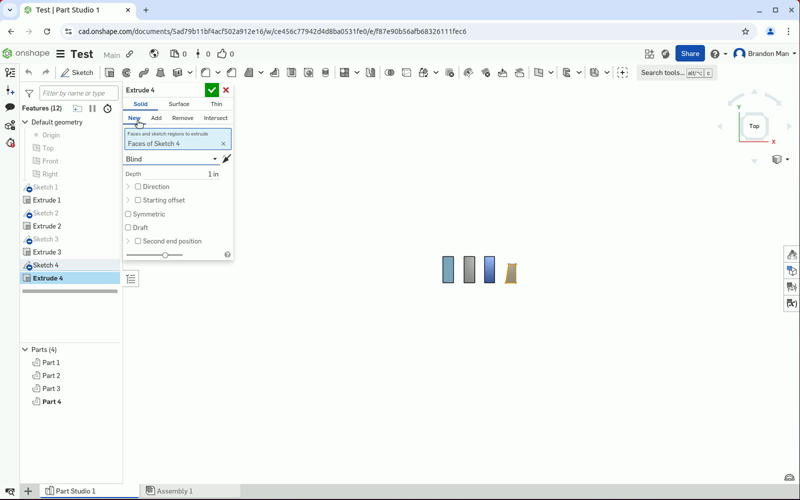
text(-0.241)
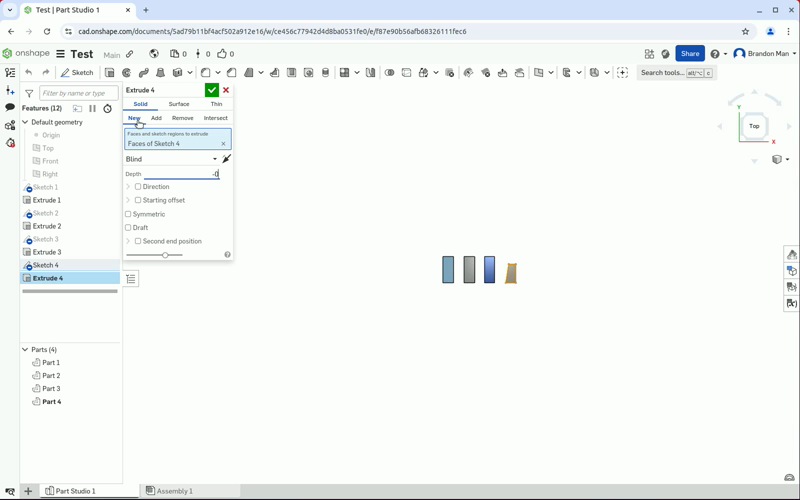
key(enter)
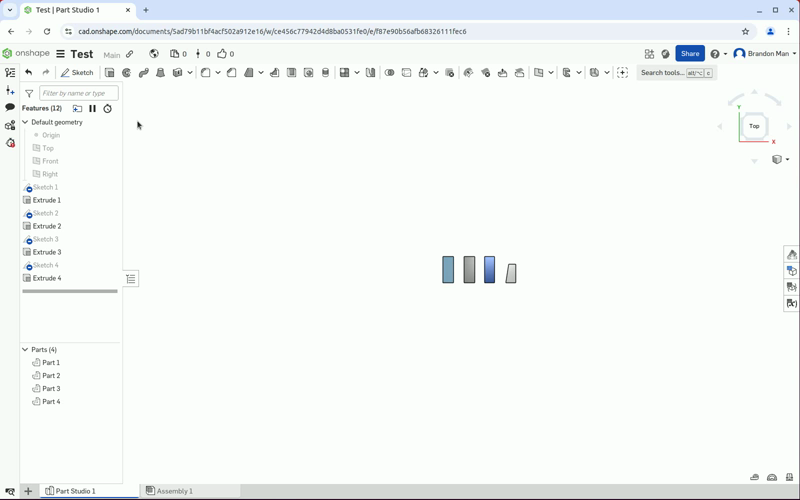
key(shift+h)
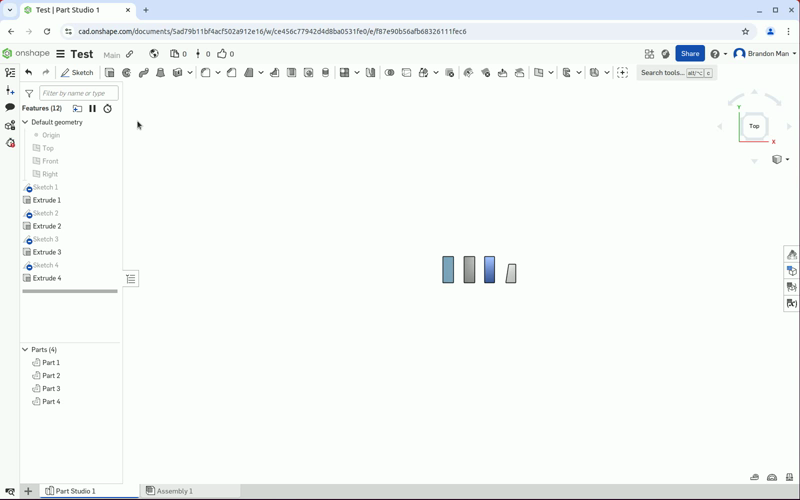
key(shift+h)
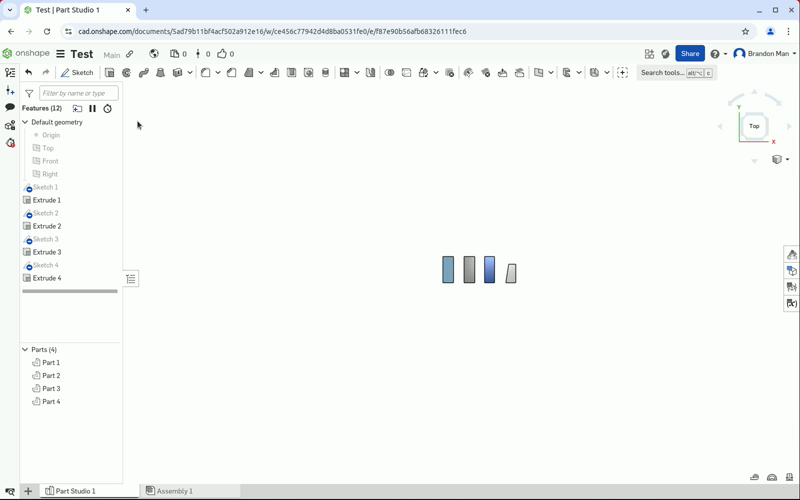
mouse_move(73, 189)
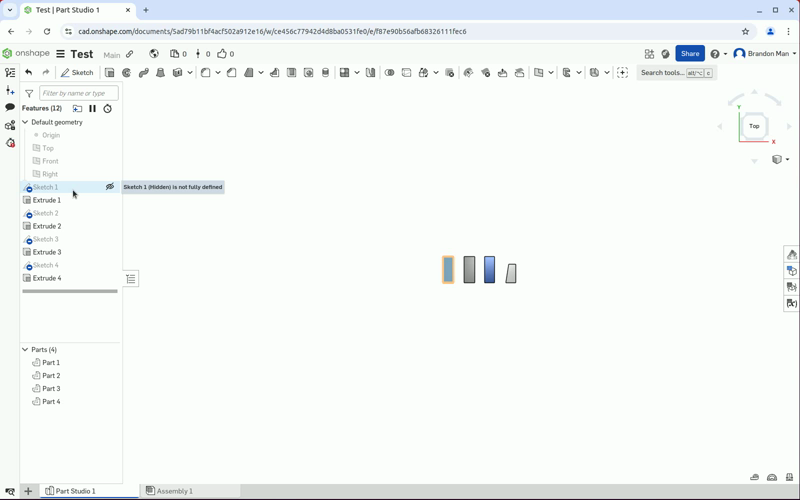
click(73, 189)
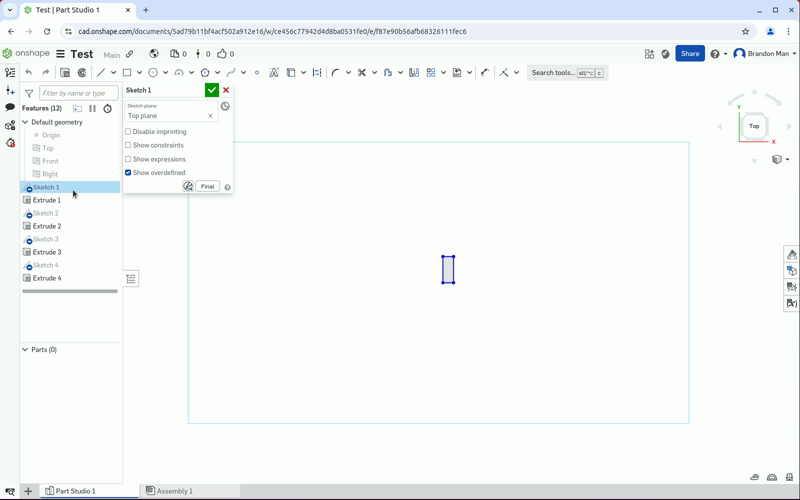
mouse_move(229, 92)
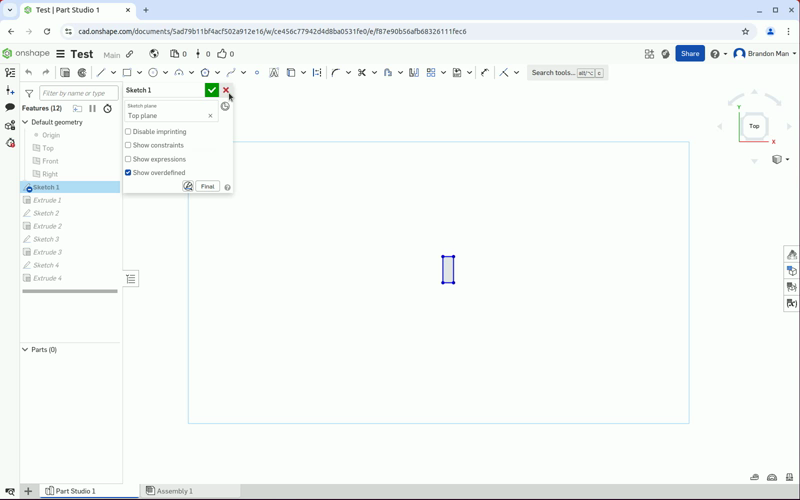
click(229, 92)
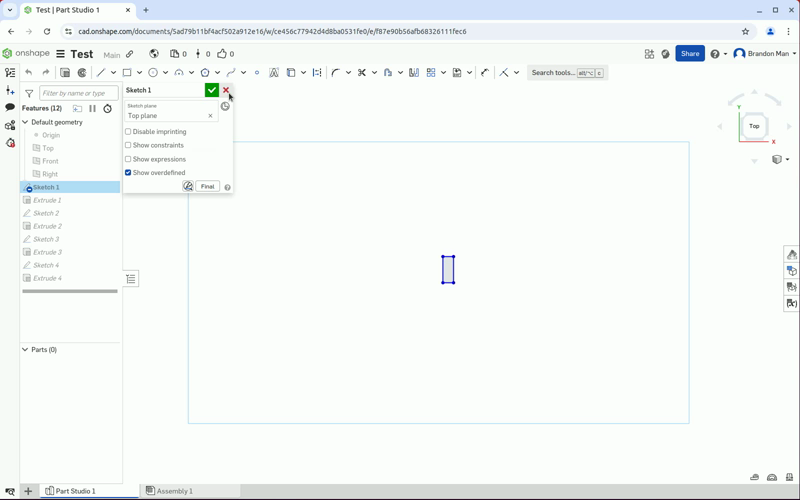
key(shift+s)
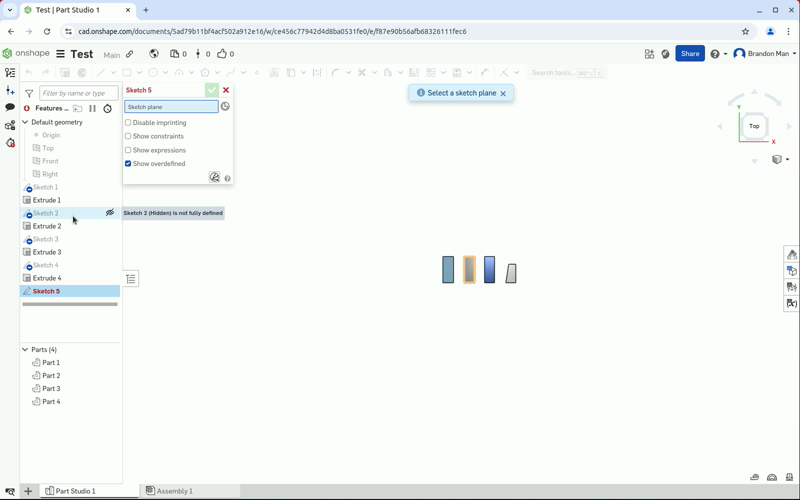
scroll(3)
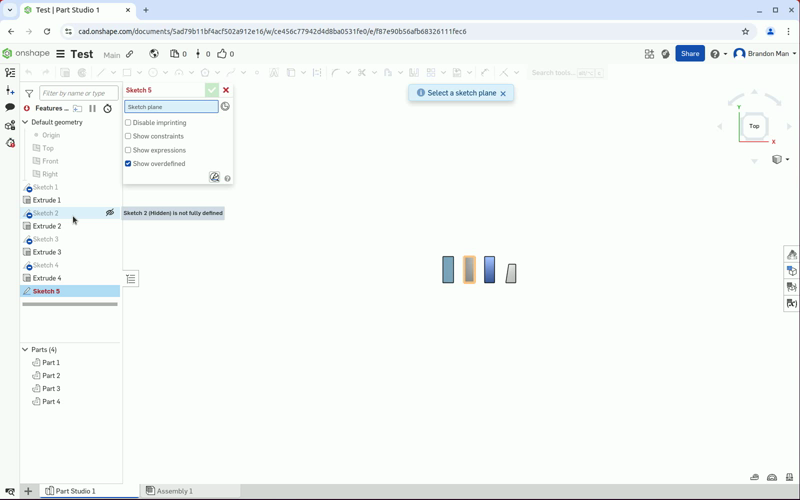
mouse_move(73, 150)
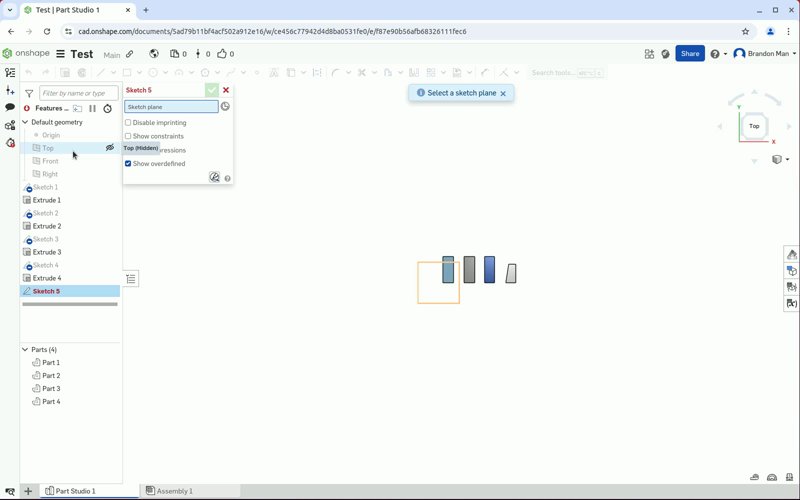
click(73, 150)
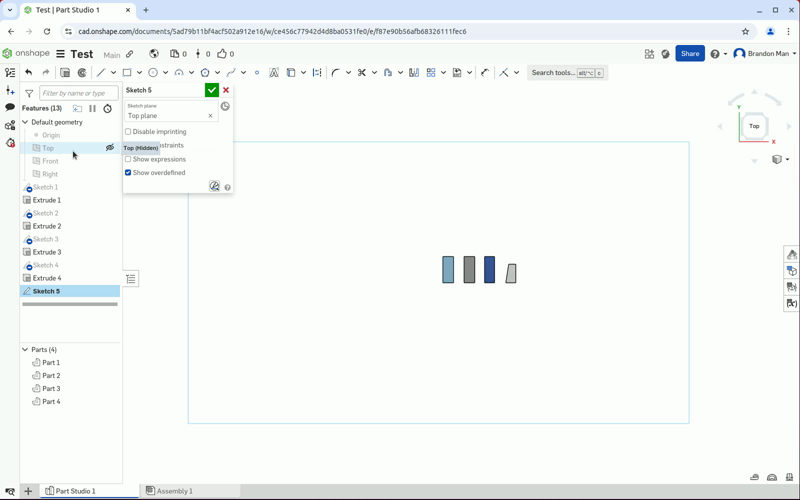
mouse_move(73, 352)
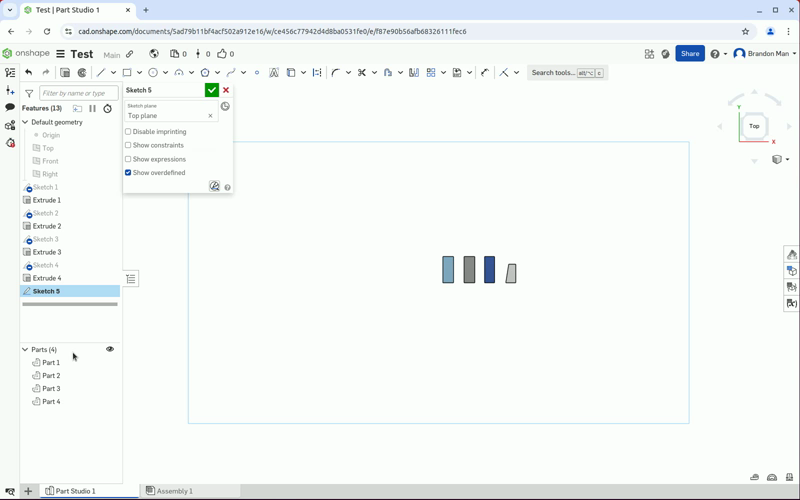
key(y)
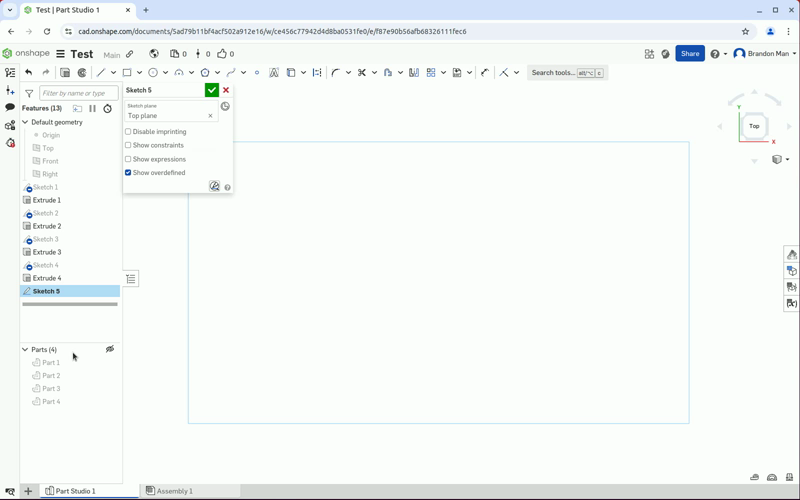
key(l)
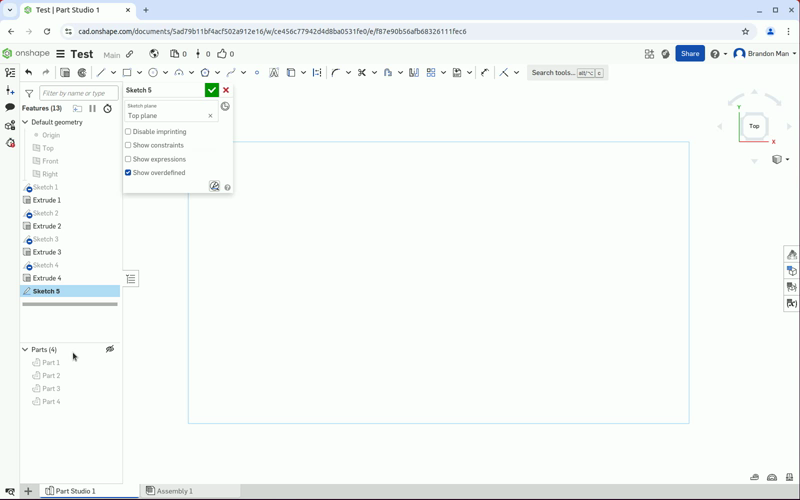
key_down(shift)
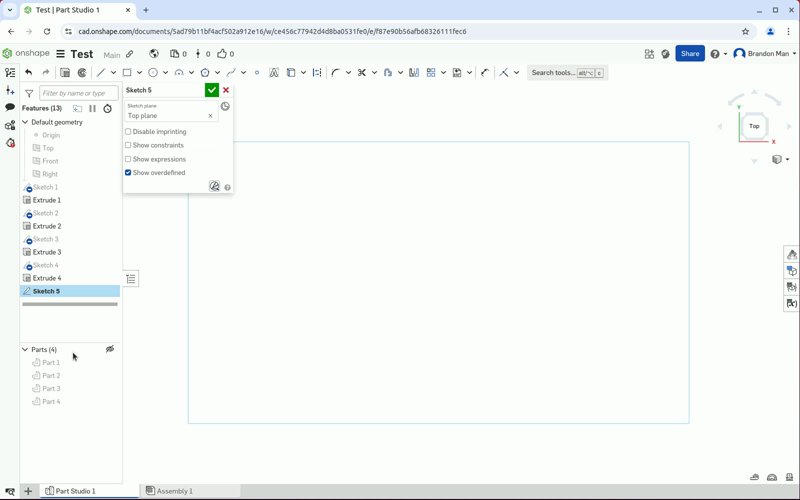
mouse_move(522, 282)
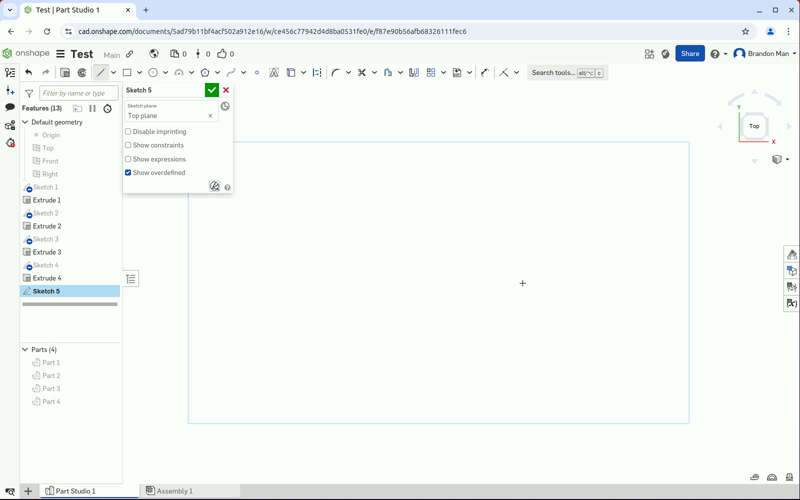
click(522, 282)
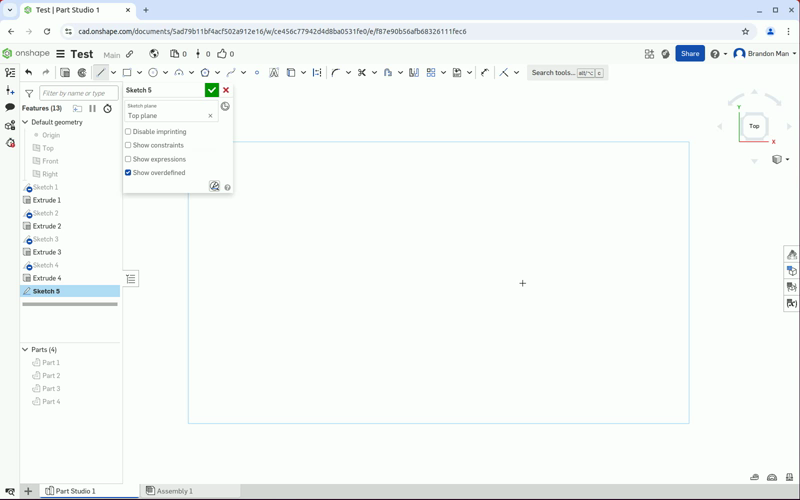
key_up(shift)
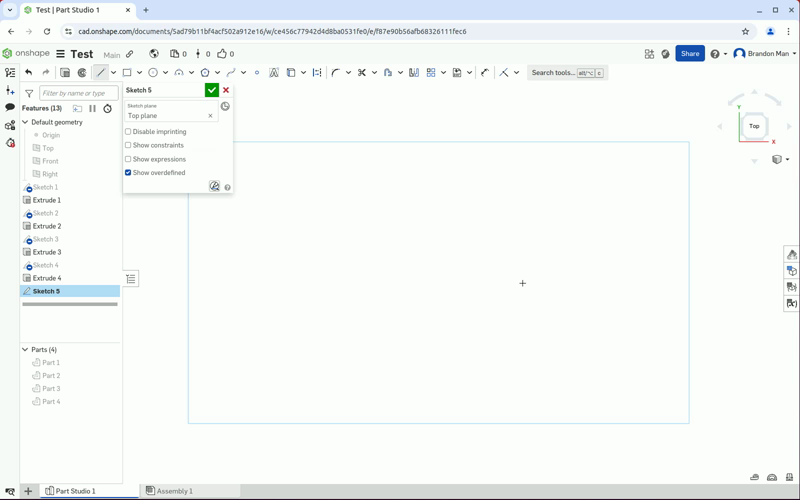
key_down(shift)
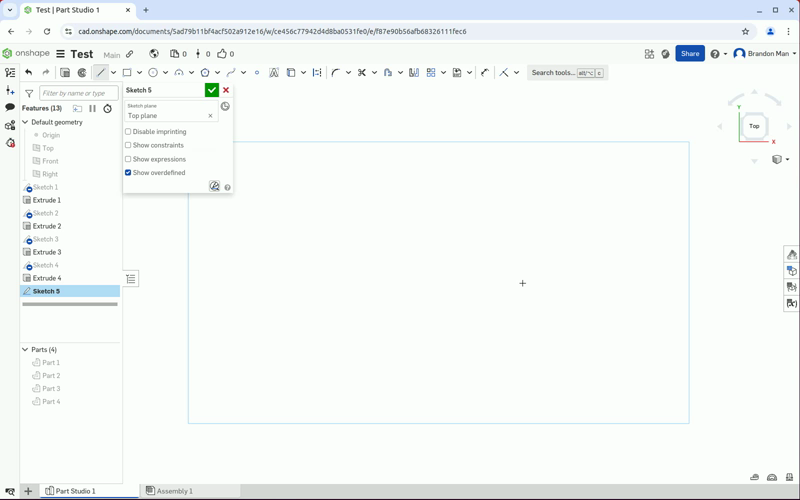
mouse_move(552, 282)
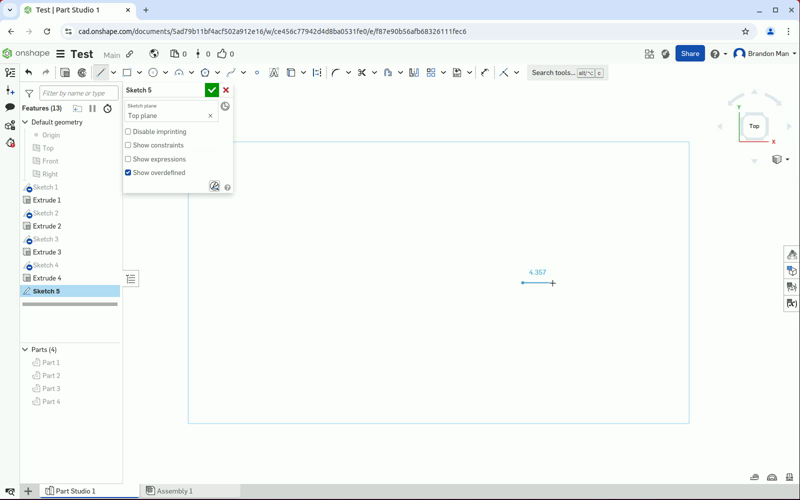
mouse_move(530, 282)
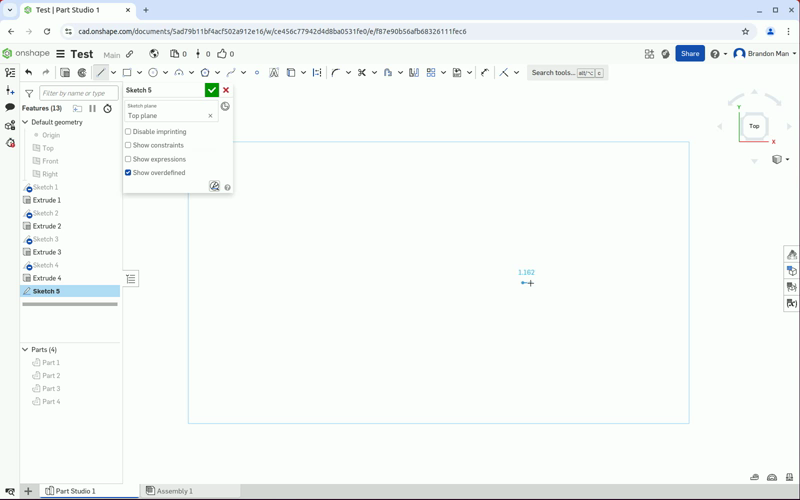
click(530, 282)
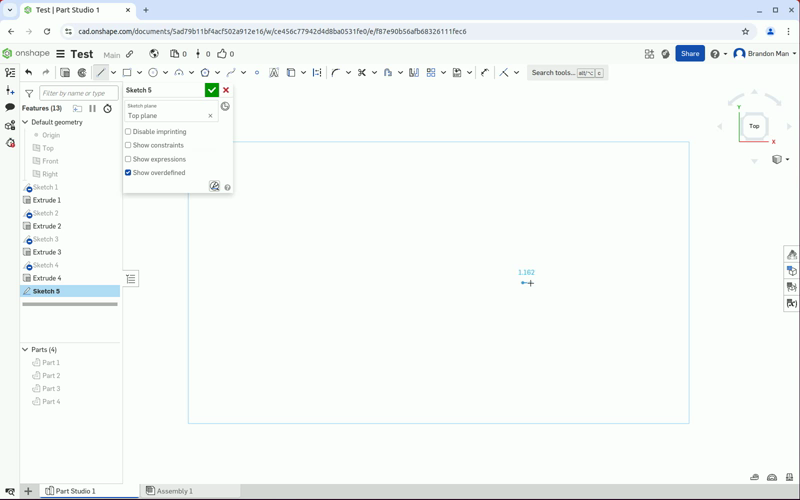
key_up(shift)
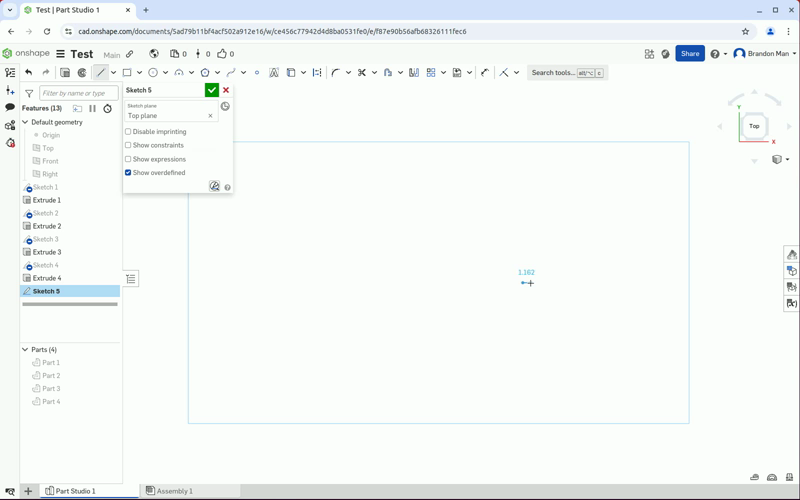
key_down(shift)
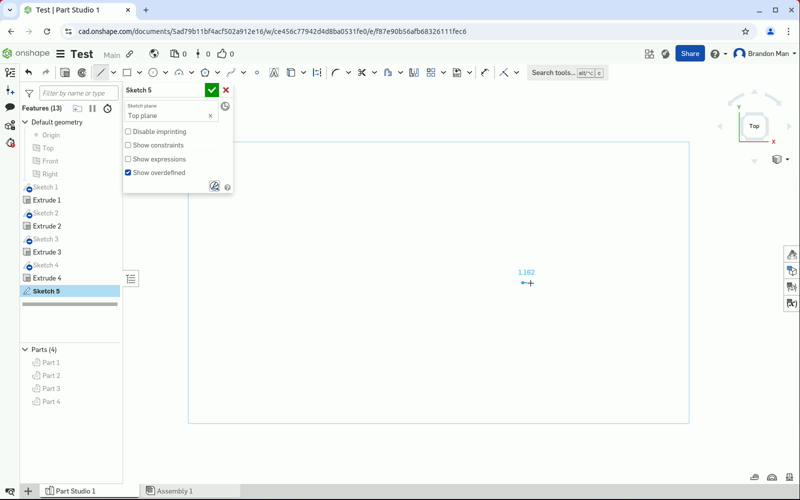
mouse_move(560, 282)
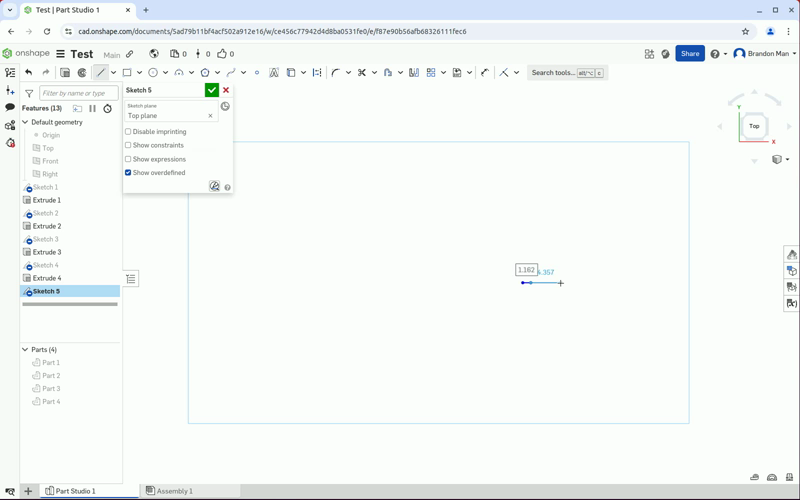
mouse_move(530, 272)
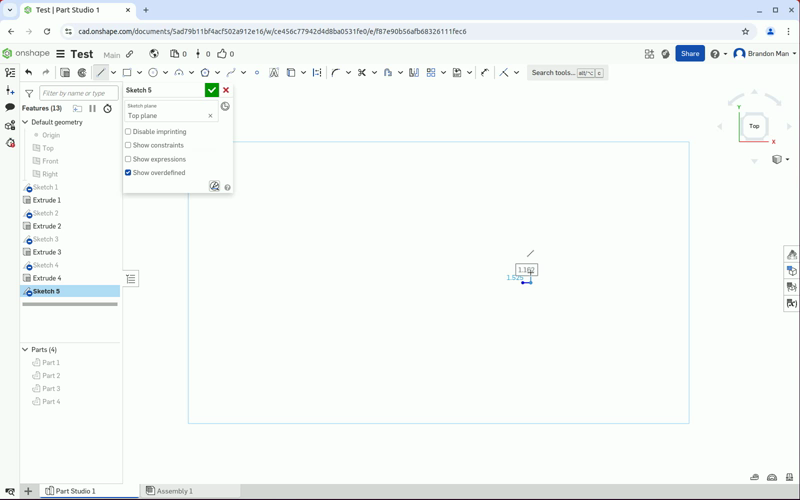
click(530, 272)
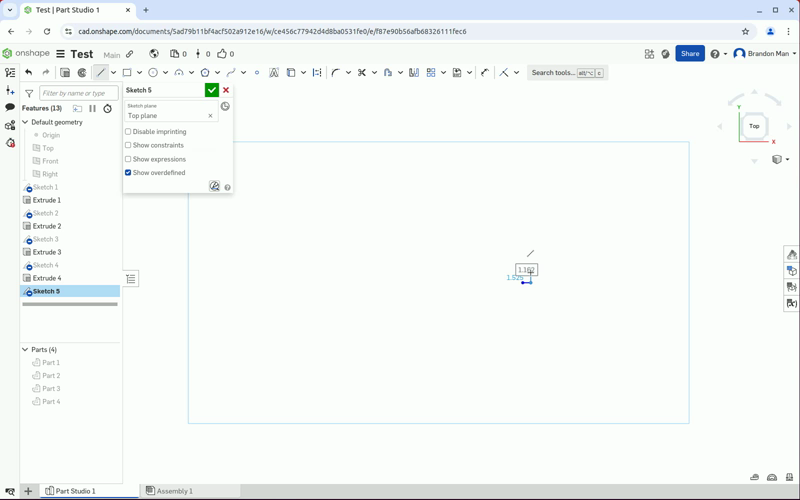
key_up(shift)
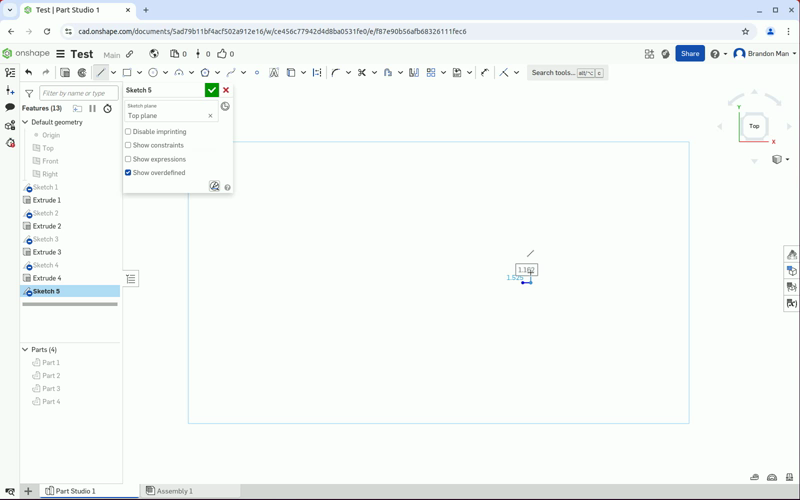
key_down(shift)
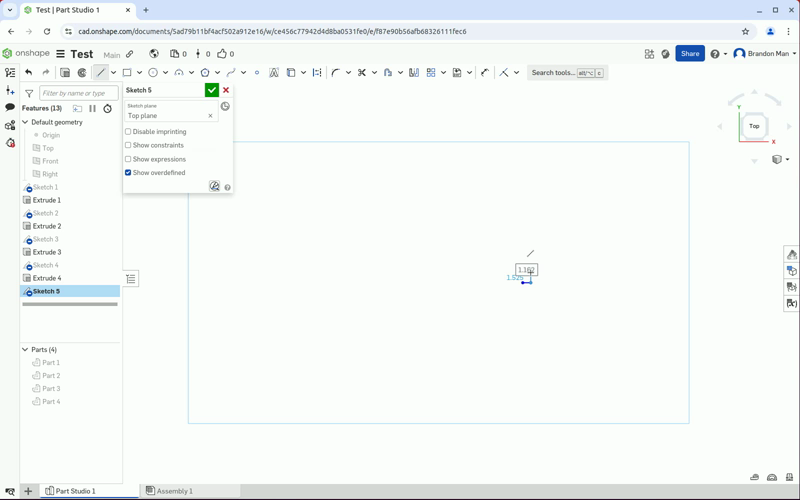
mouse_move(560, 272)
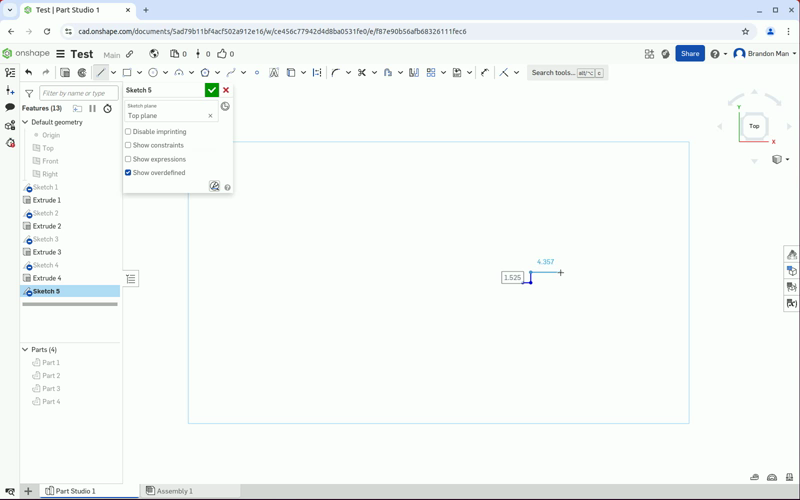
mouse_move(522, 272)
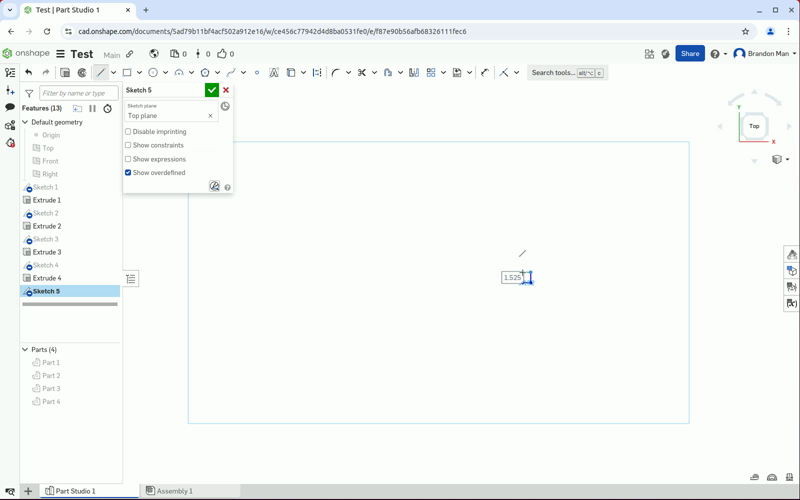
click(522, 272)
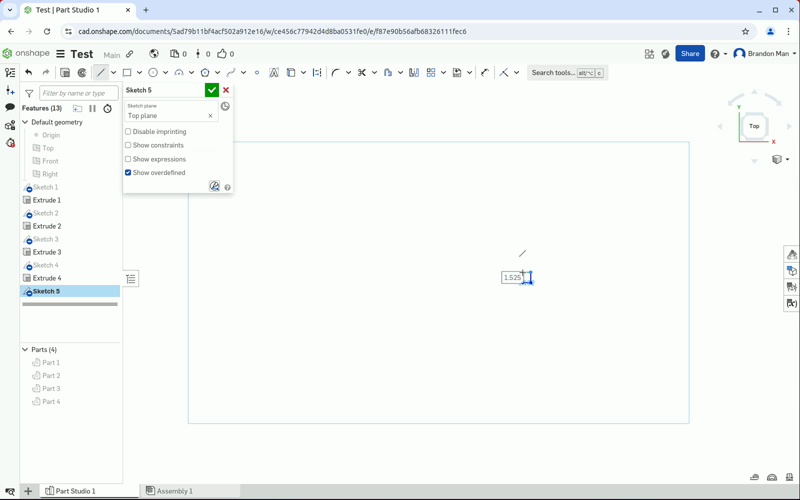
key_up(shift)
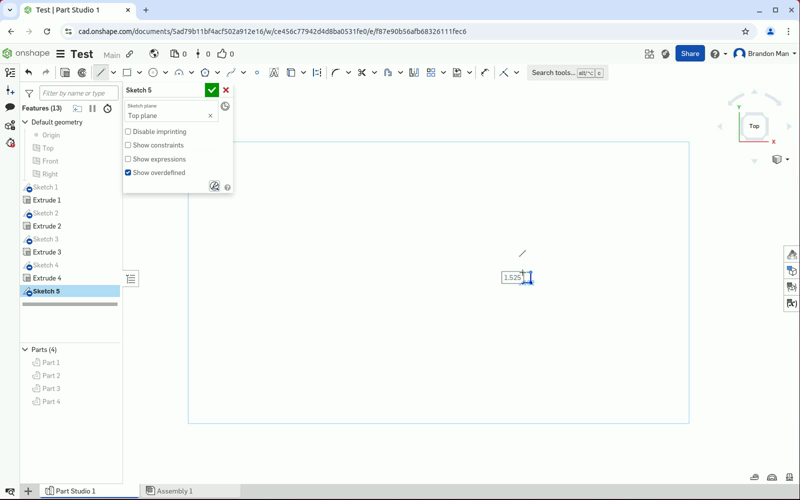
mouse_move(552, 272)
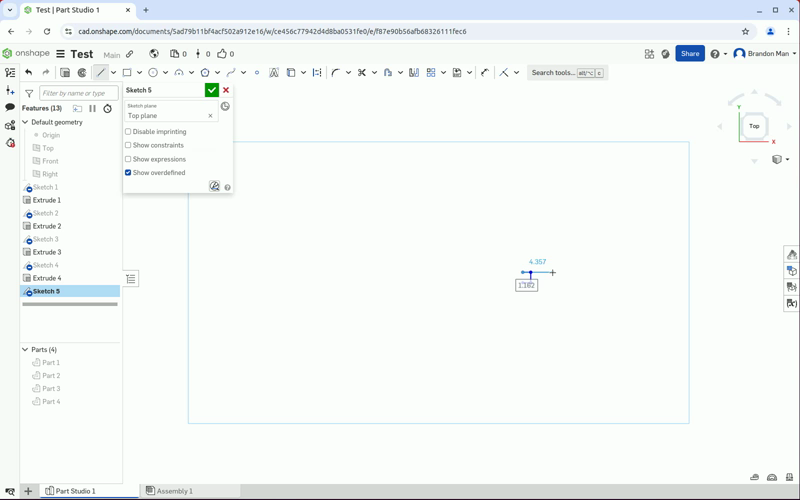
key_down(shift)
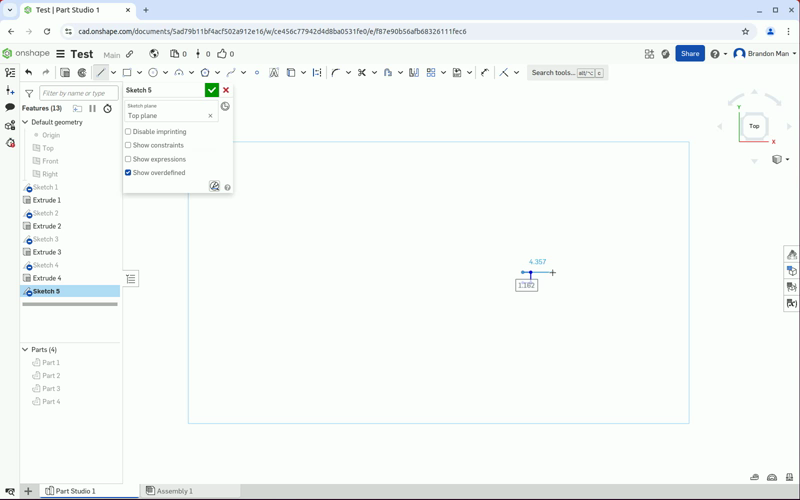
mouse_move(522, 282)
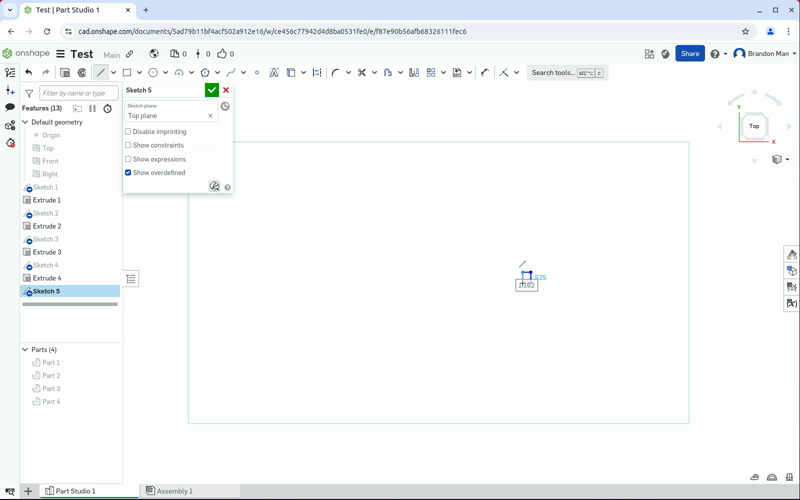
key_up(shift)
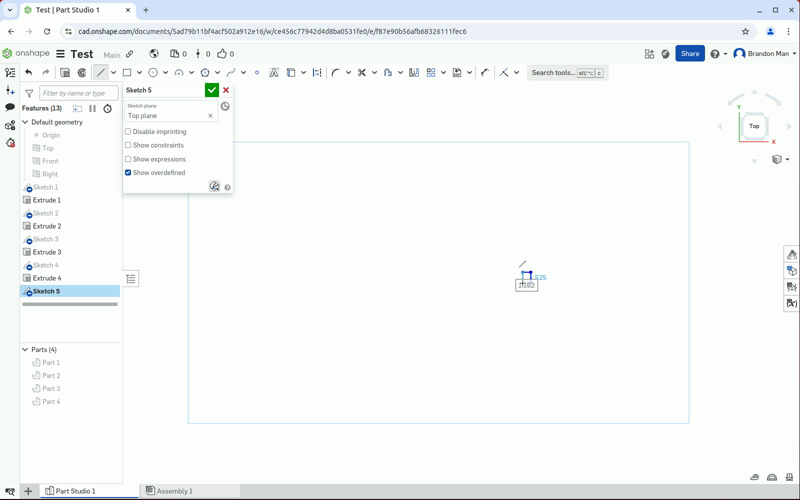
click(522, 282)
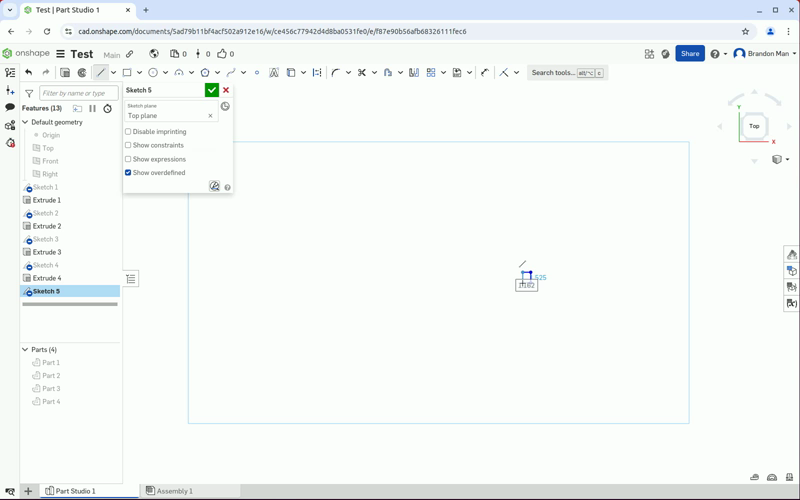
key(esc)
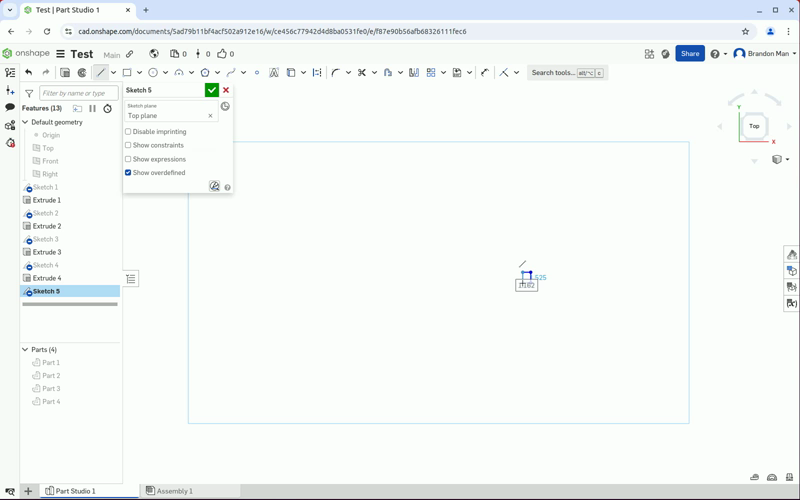
mouse_move(526, 272)
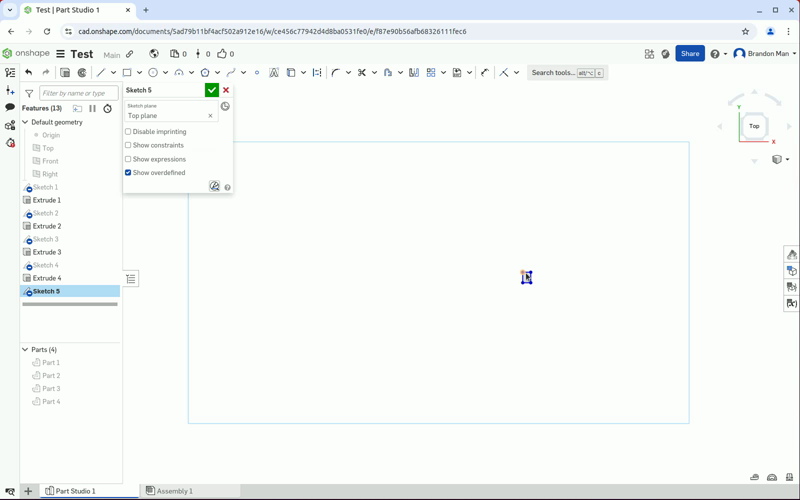
scroll(6)
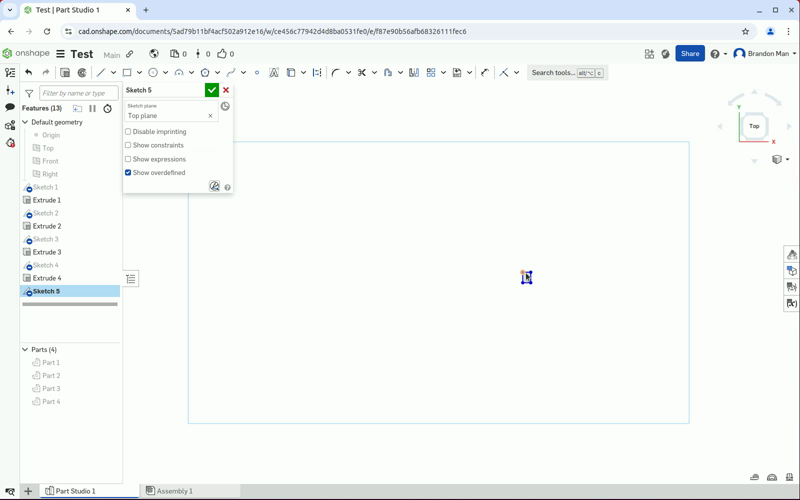
scroll(6)
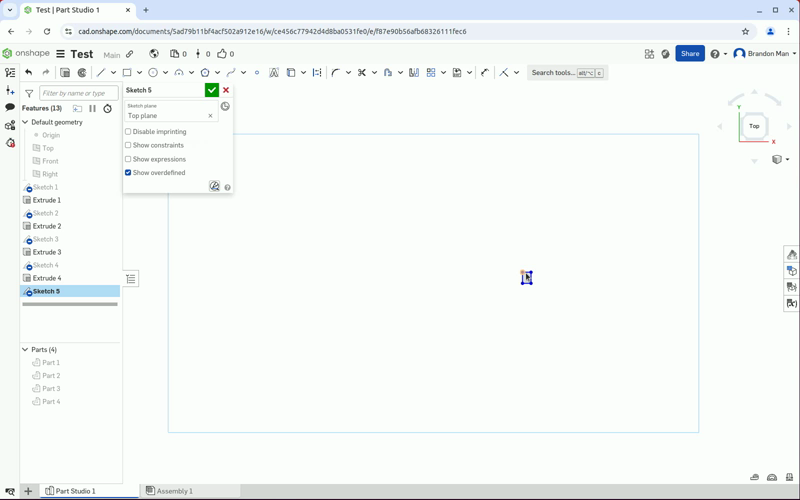
scroll(6)
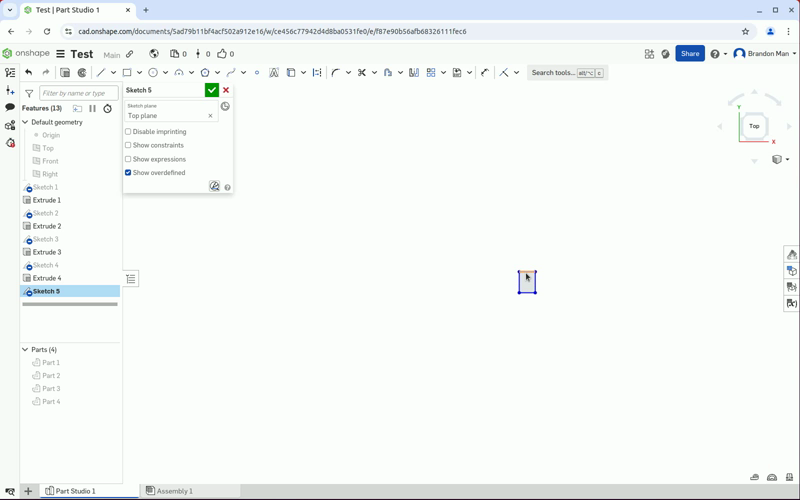
scroll(6)
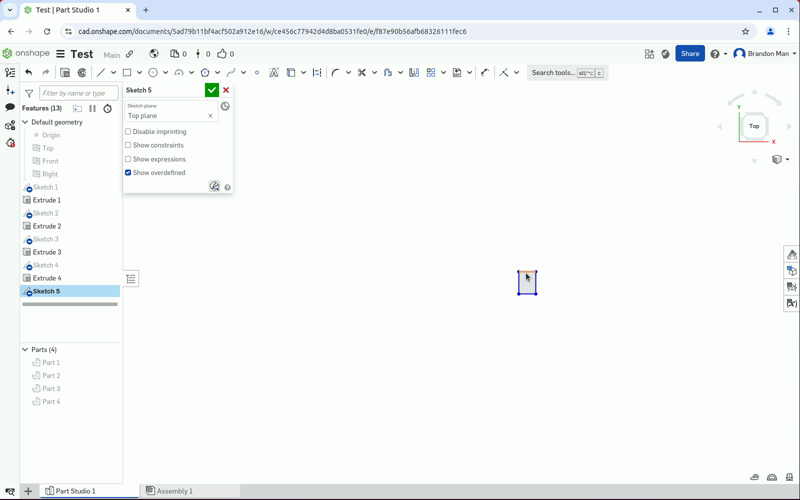
scroll(6)
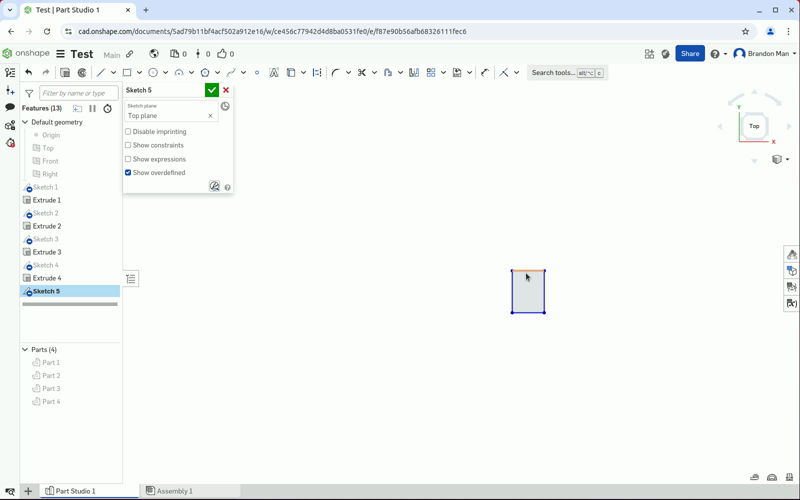
scroll(6)
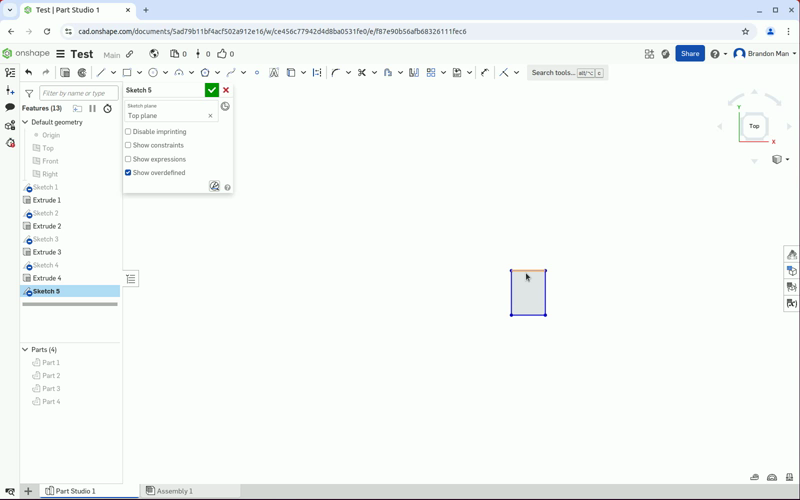
scroll(6)
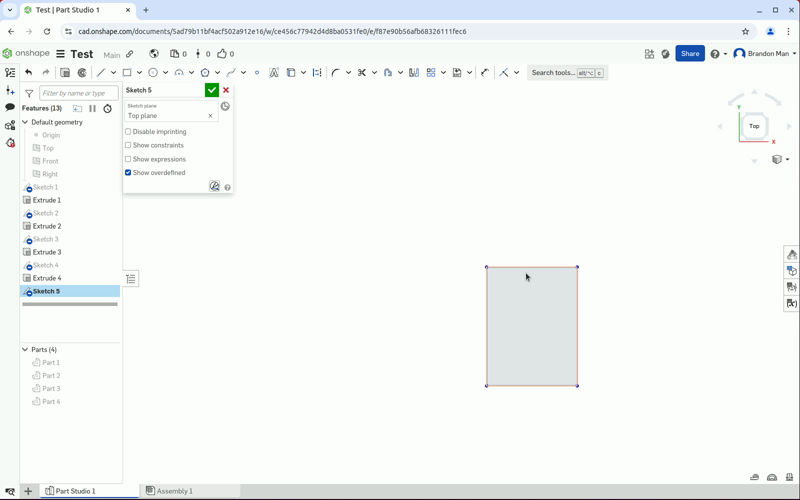
click(526, 272)
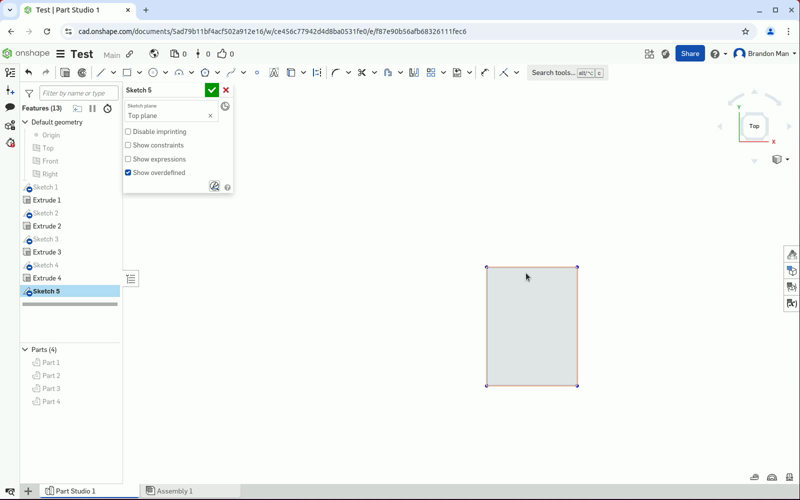
scroll(-6)
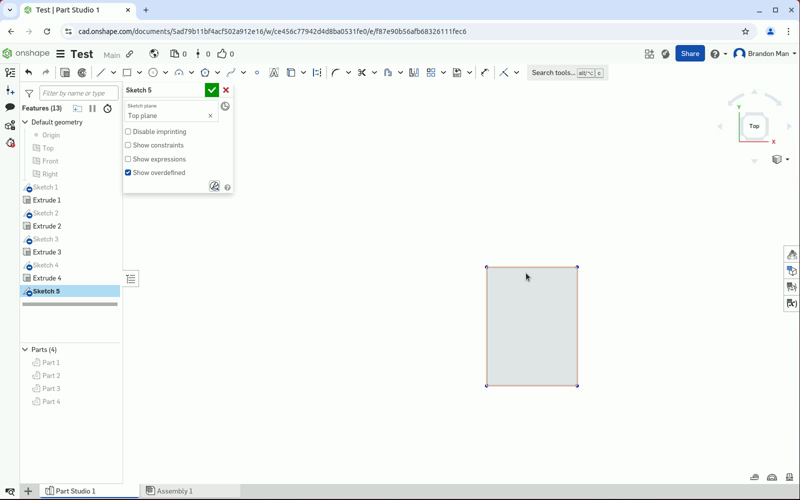
scroll(-6)
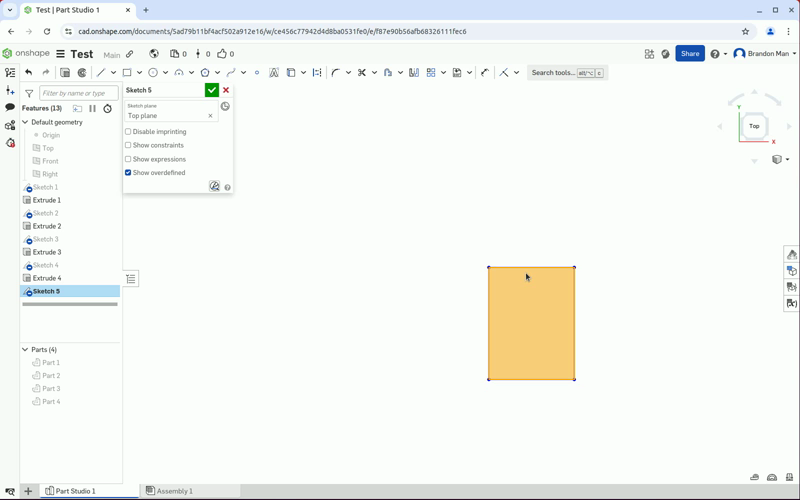
scroll(-6)
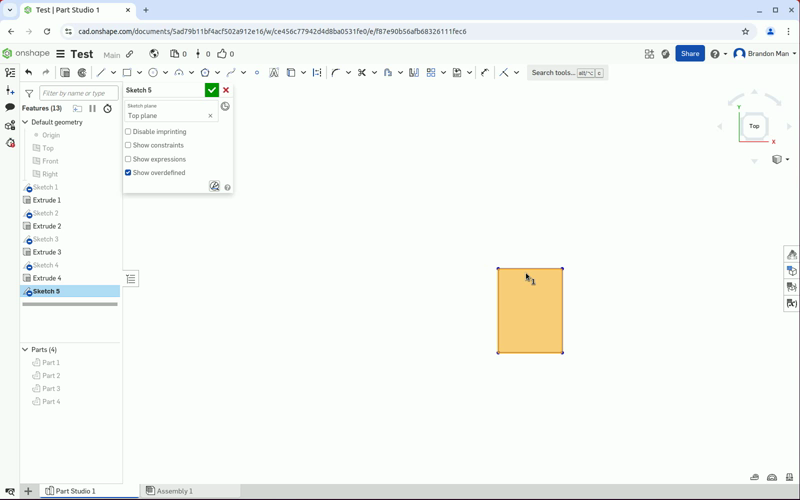
scroll(-6)
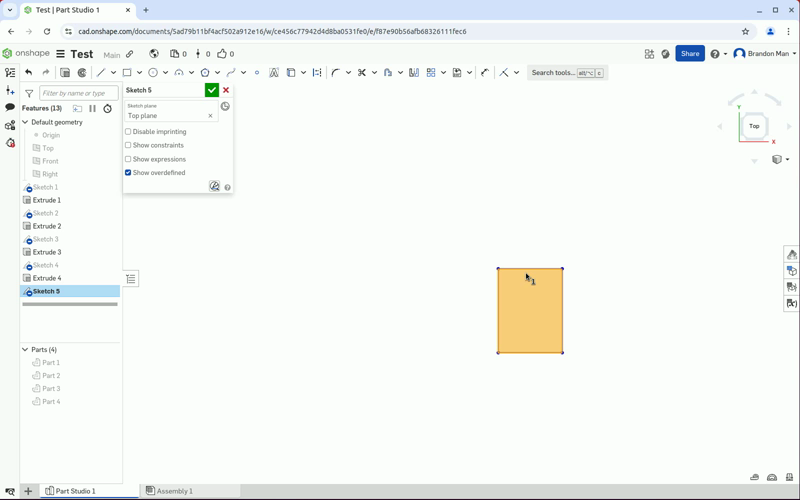
scroll(-6)
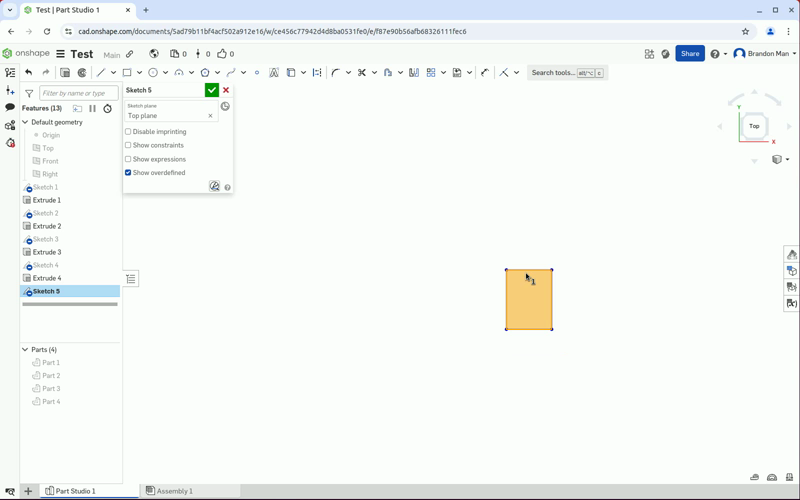
scroll(-6)
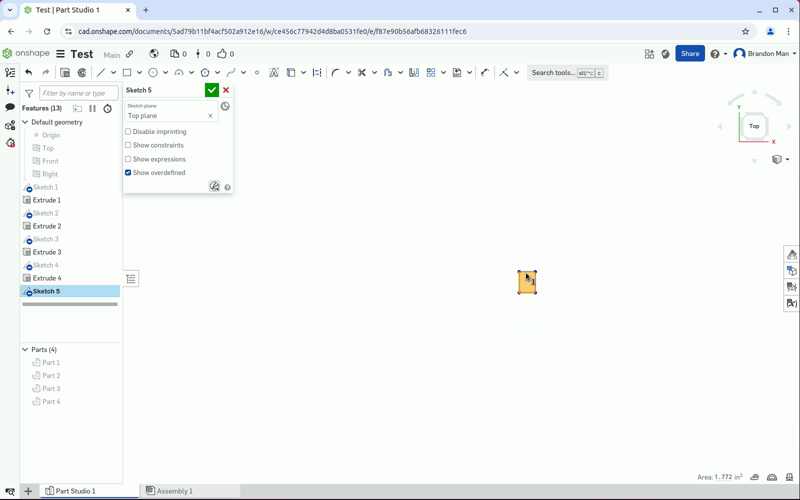
scroll(-6)
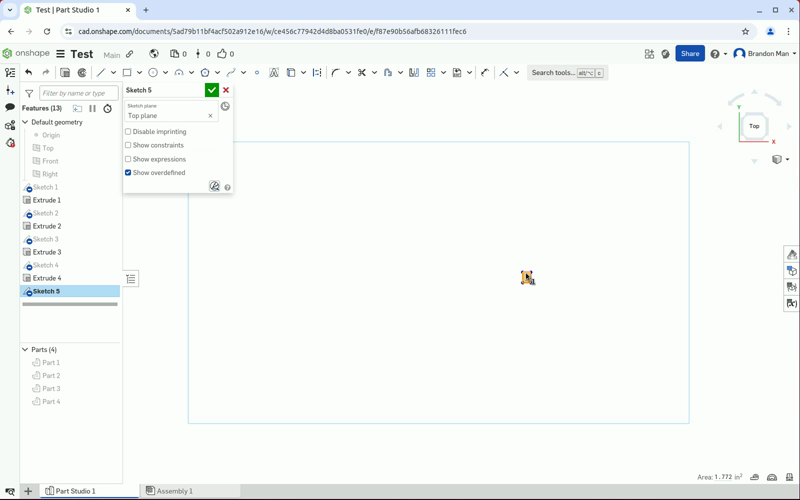
mouse_move(73, 352)
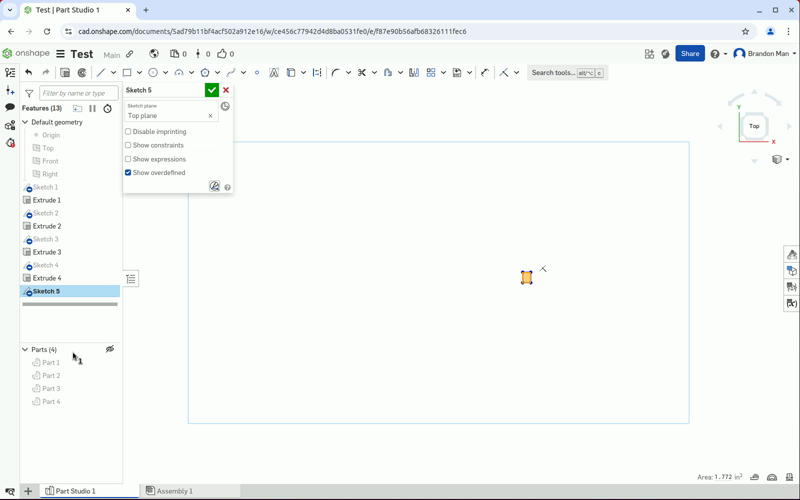
key(shift+y)
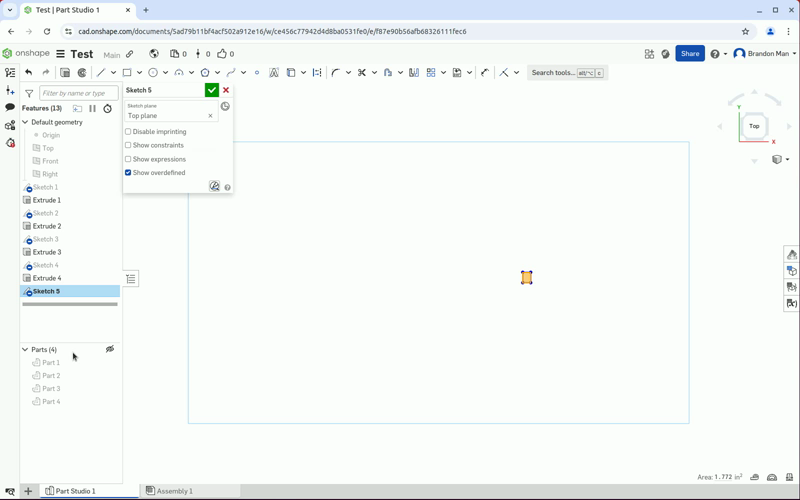
key(shift+e)
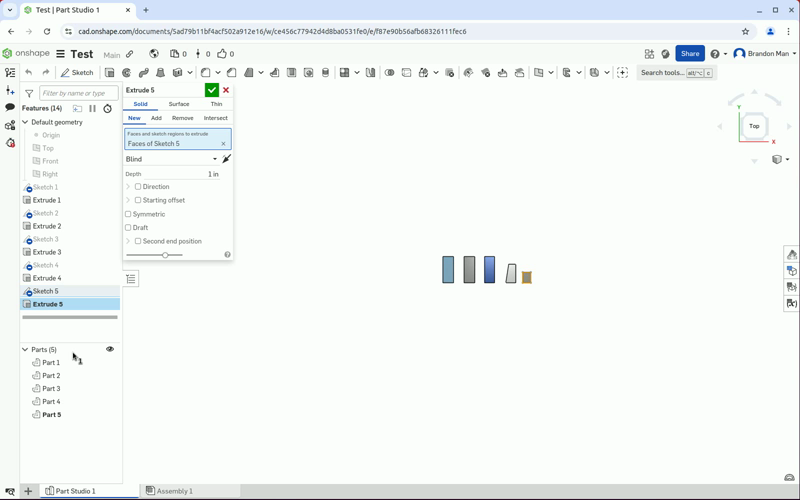
mouse_move(143, 106)
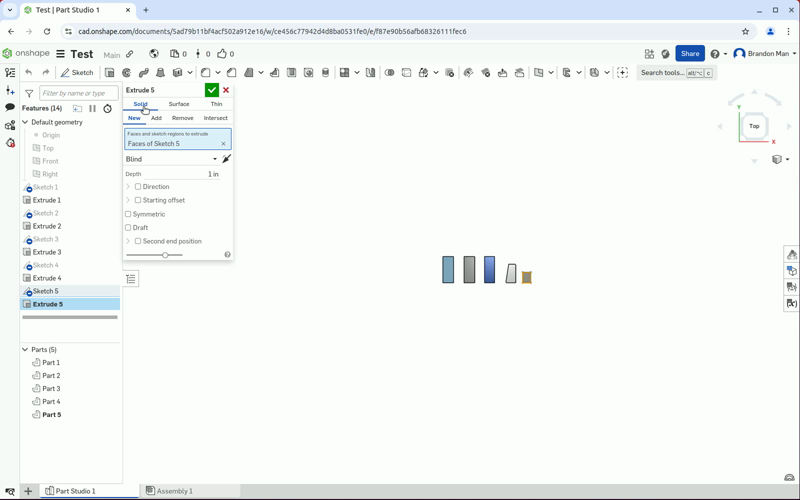
click(143, 106)
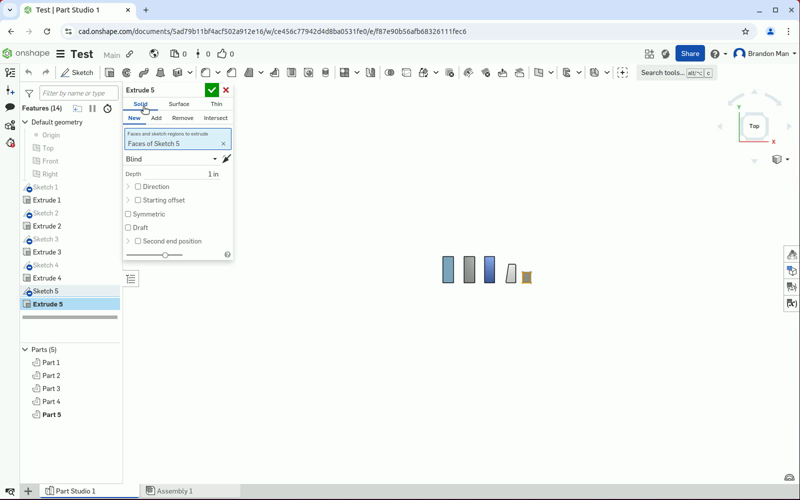
mouse_move(137, 120)
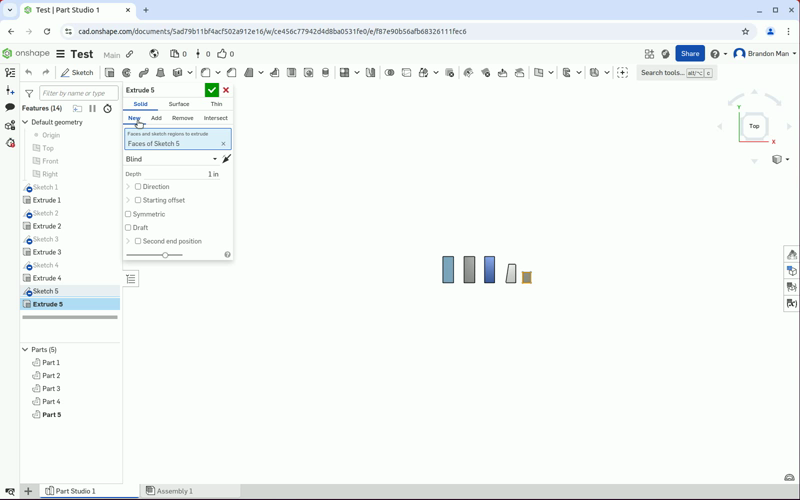
click(137, 120)
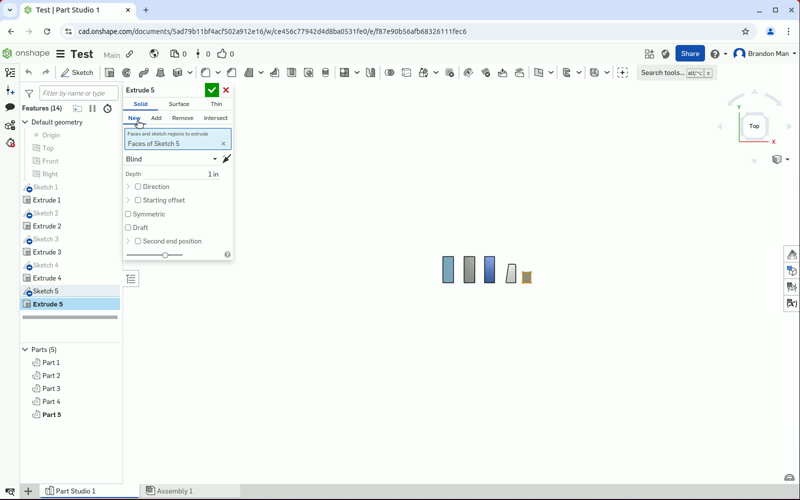
key(tab, 4)
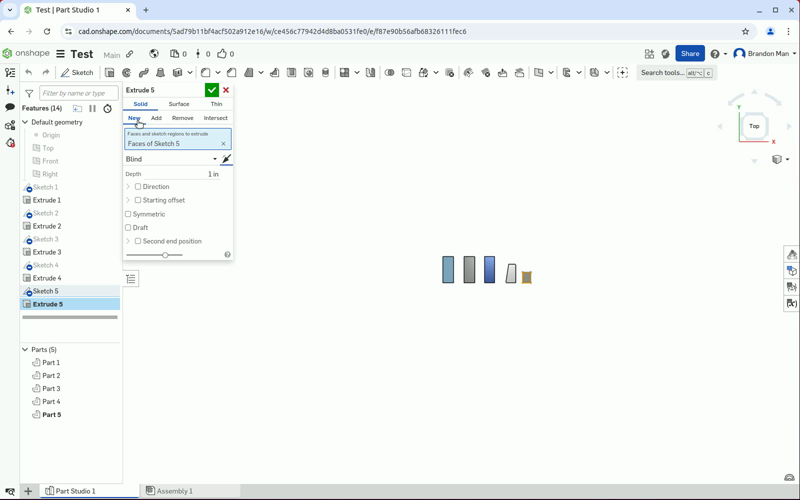
text(-0.241)
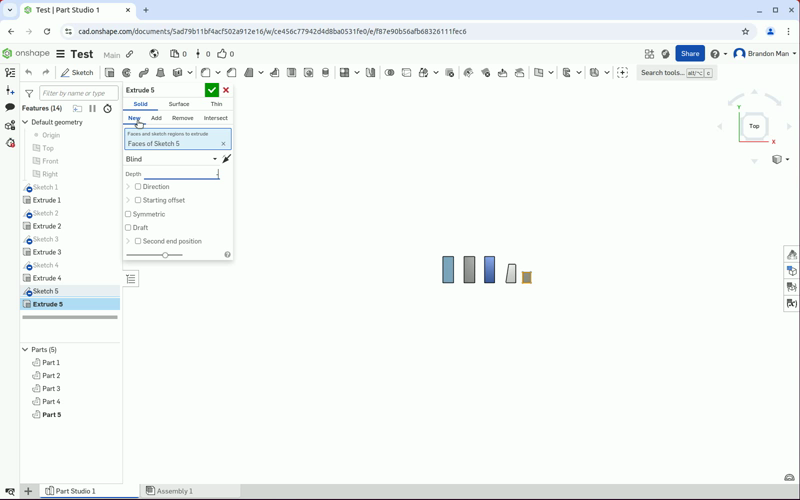
key(enter)
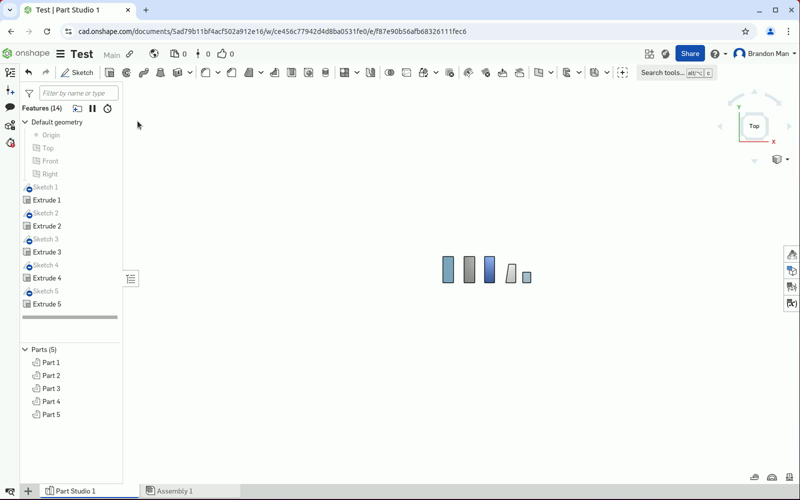
key(shift+h)
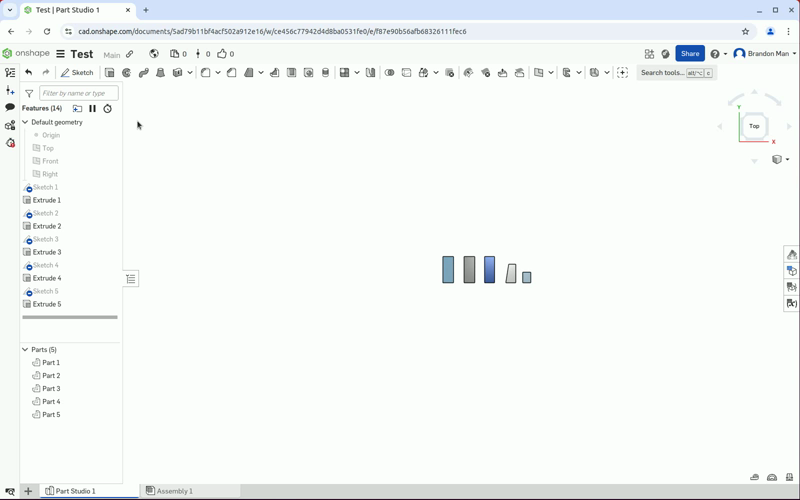
key(shift+h)
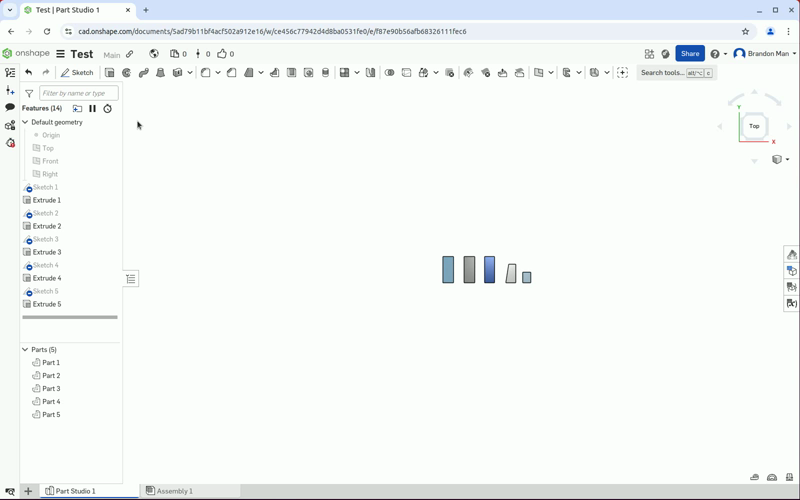
mouse_move(73, 189)
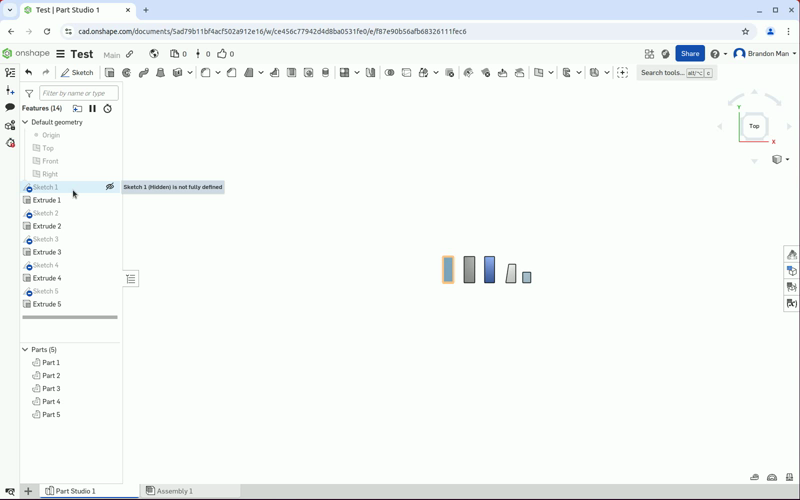
click(73, 189)
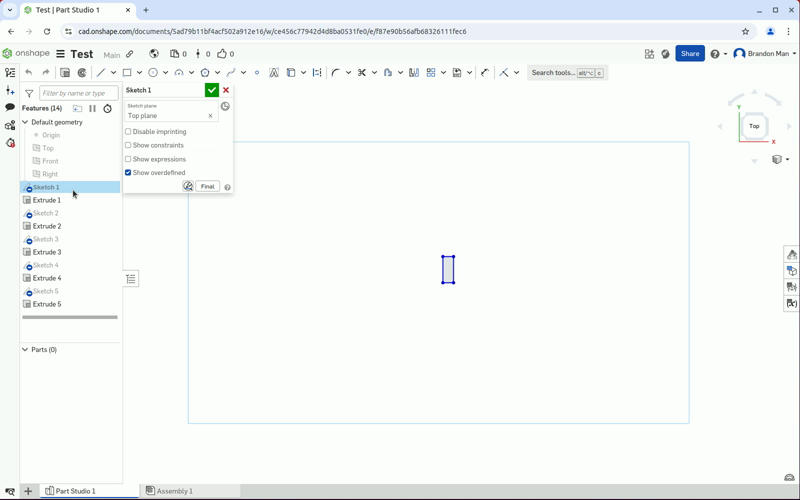
mouse_move(229, 92)
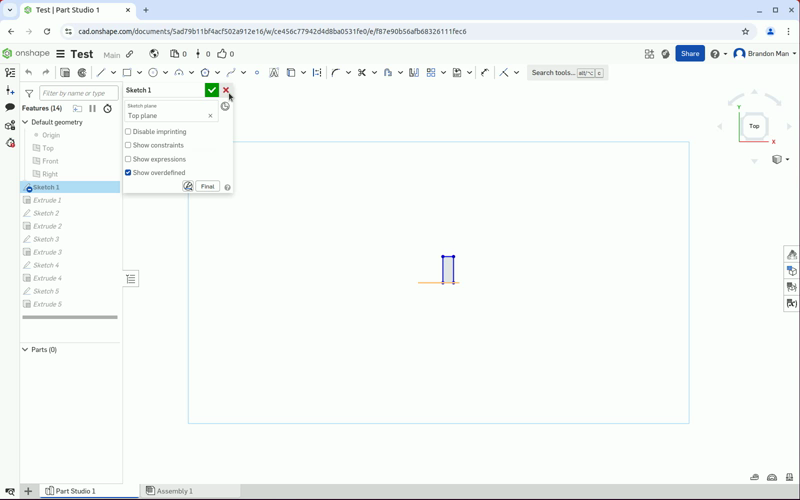
click(229, 92)
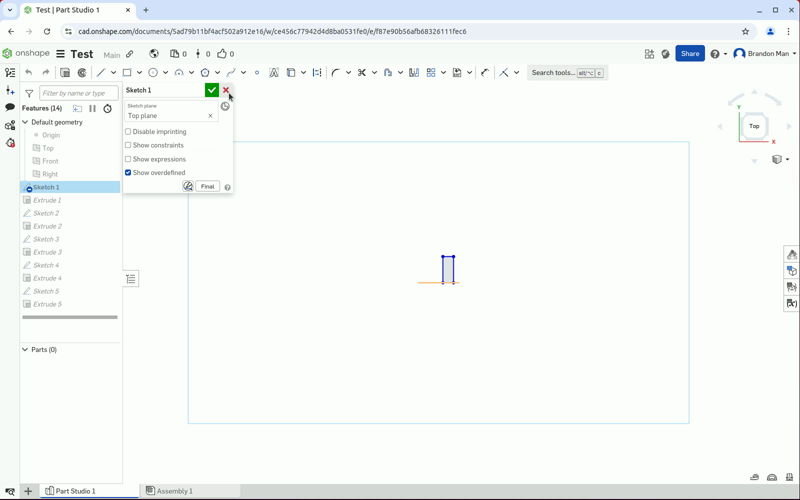
key(shift+s)
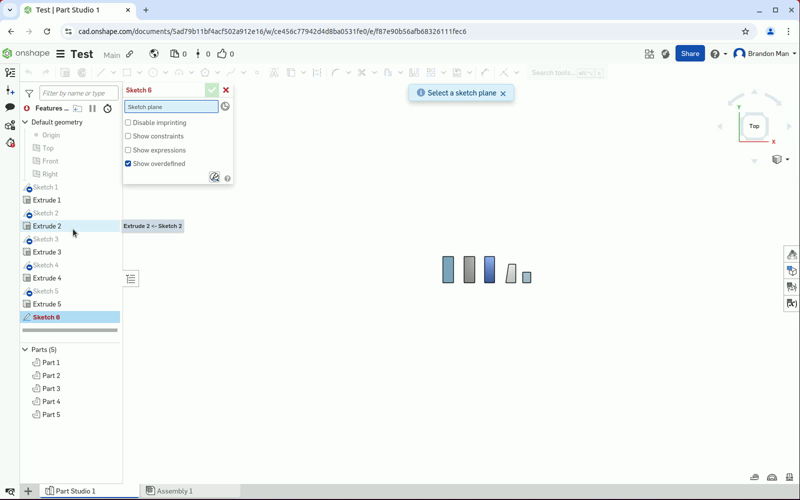
scroll(3)
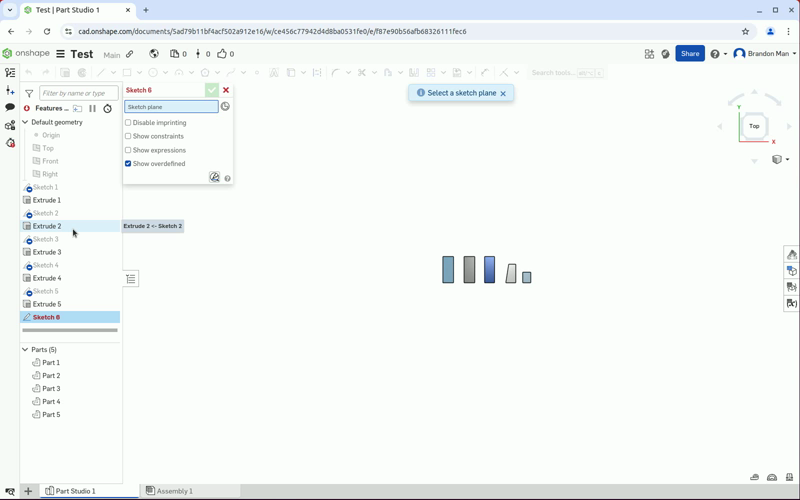
mouse_move(73, 150)
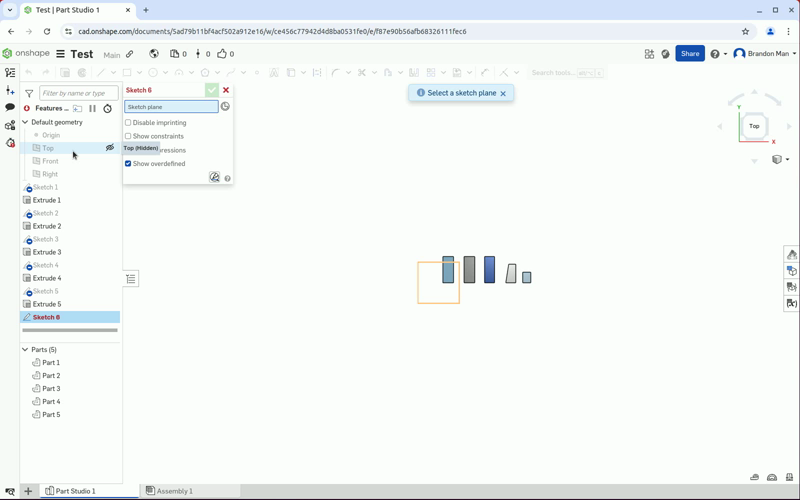
click(73, 150)
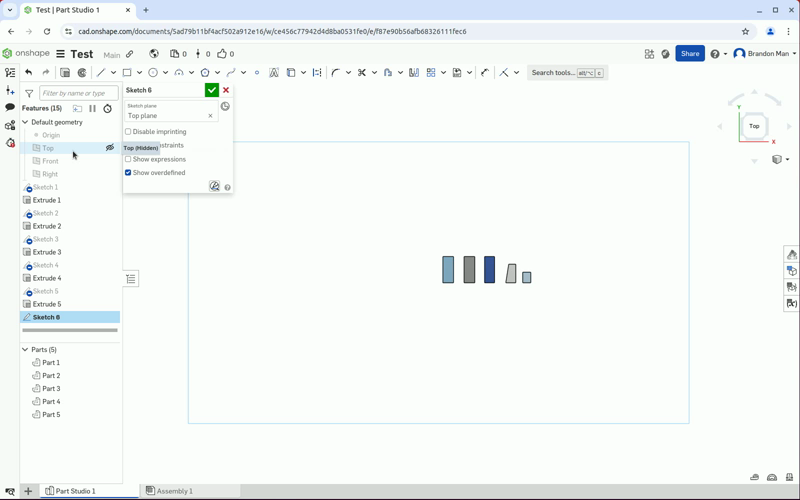
mouse_move(73, 352)
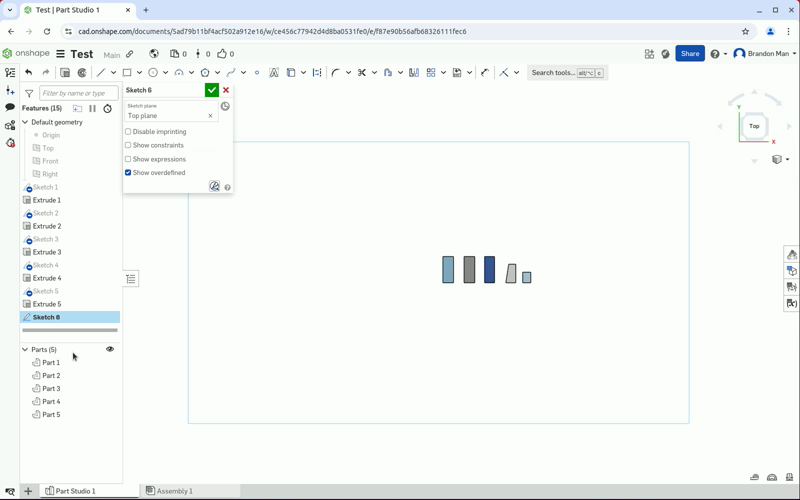
key(y)
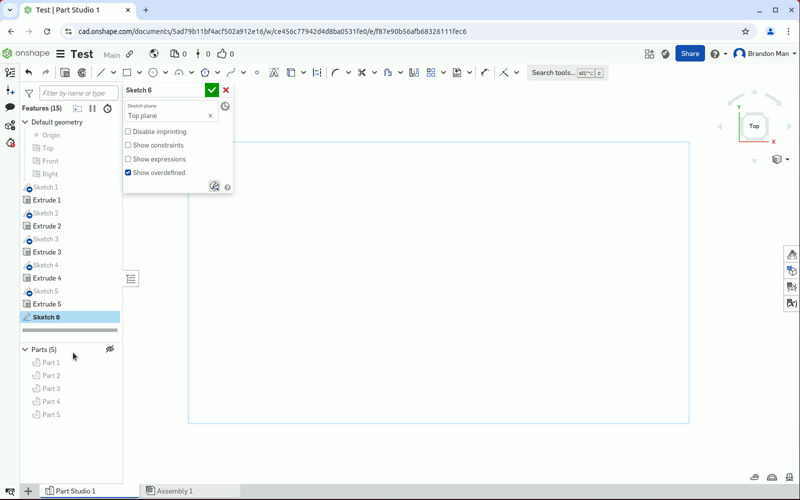
key(l)
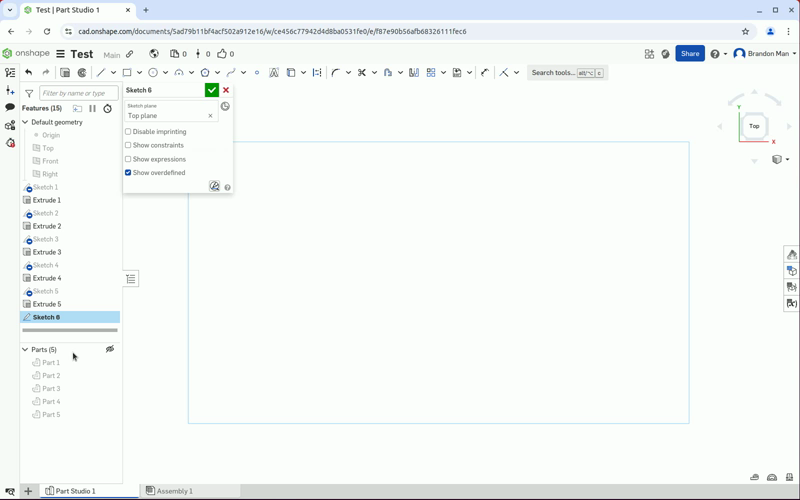
key_down(shift)
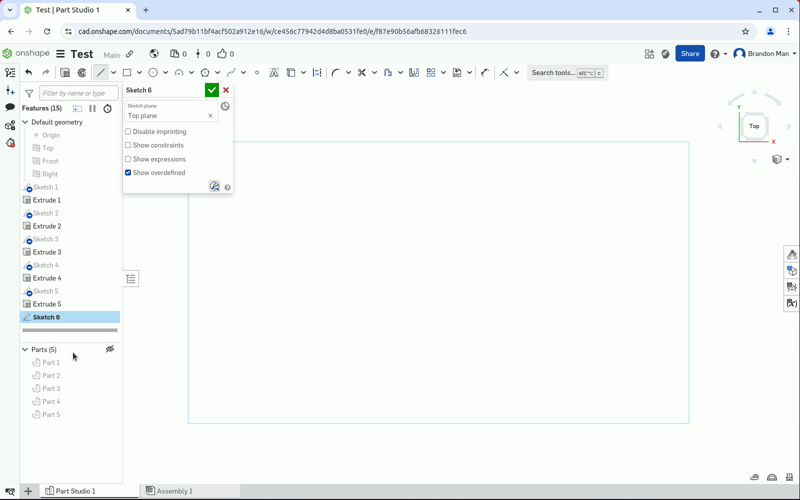
mouse_move(537, 282)
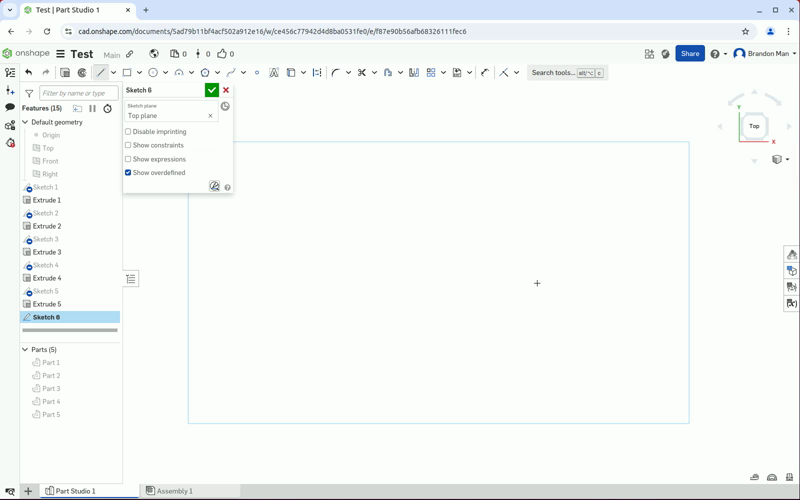
click(537, 282)
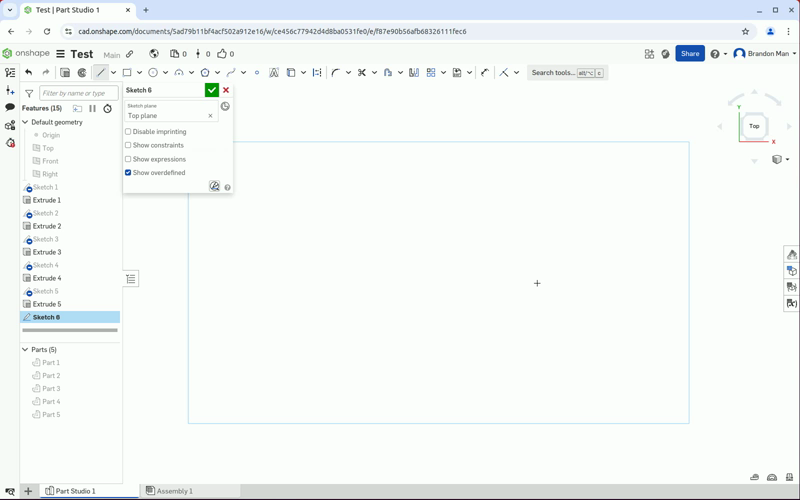
key_up(shift)
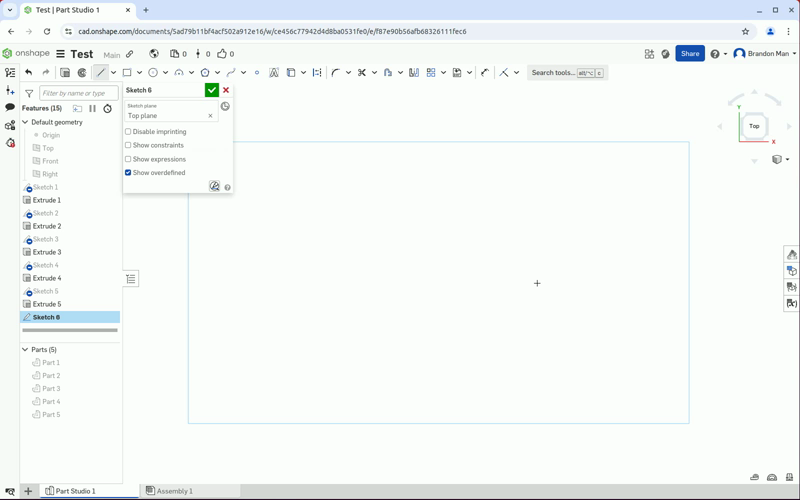
key_down(shift)
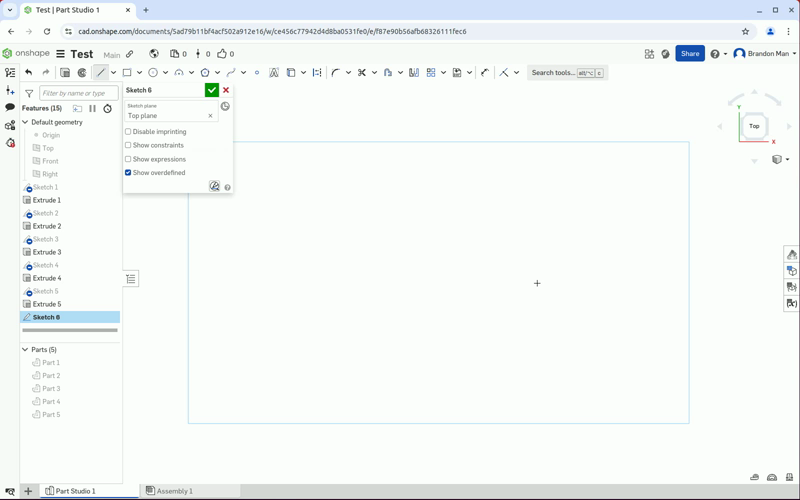
mouse_move(567, 282)
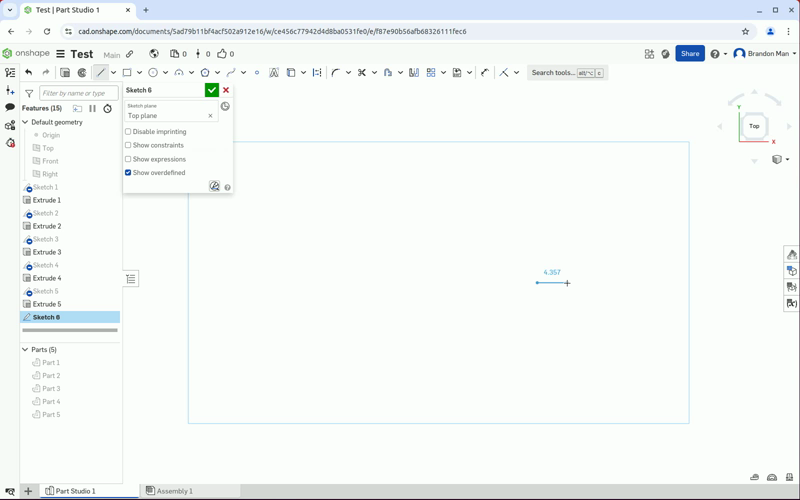
mouse_move(544, 282)
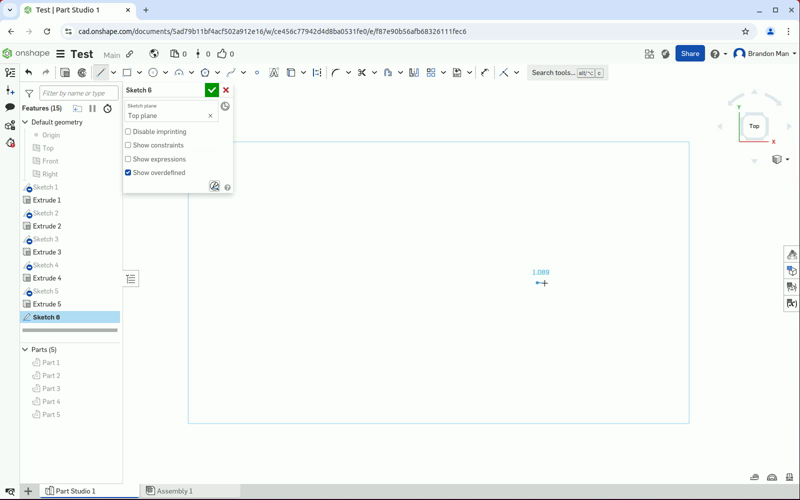
click(544, 282)
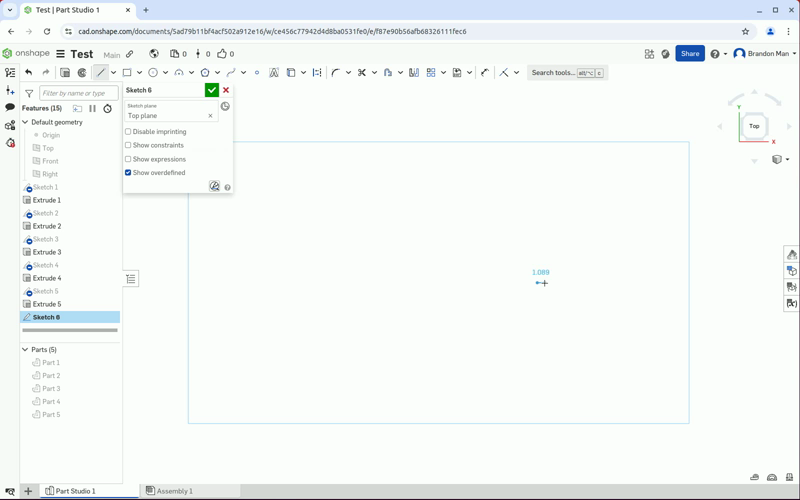
key_up(shift)
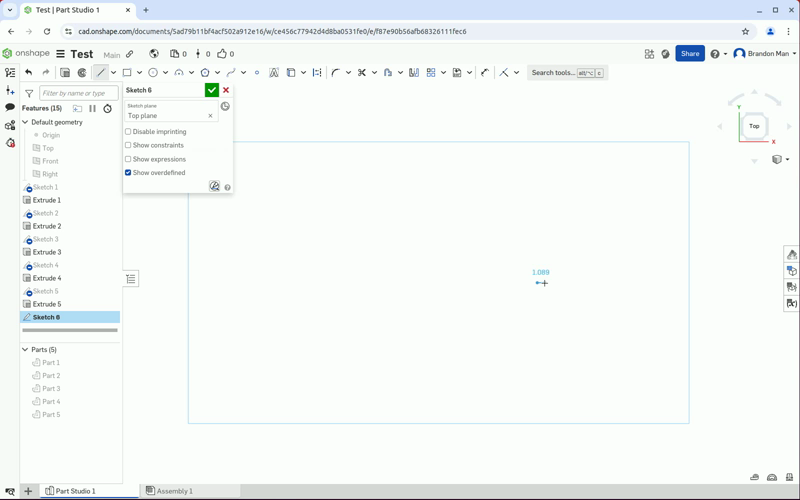
key_down(shift)
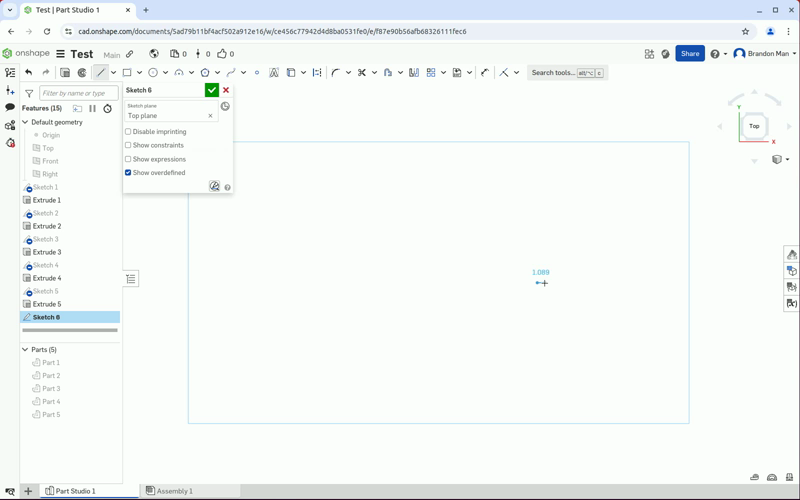
mouse_move(574, 282)
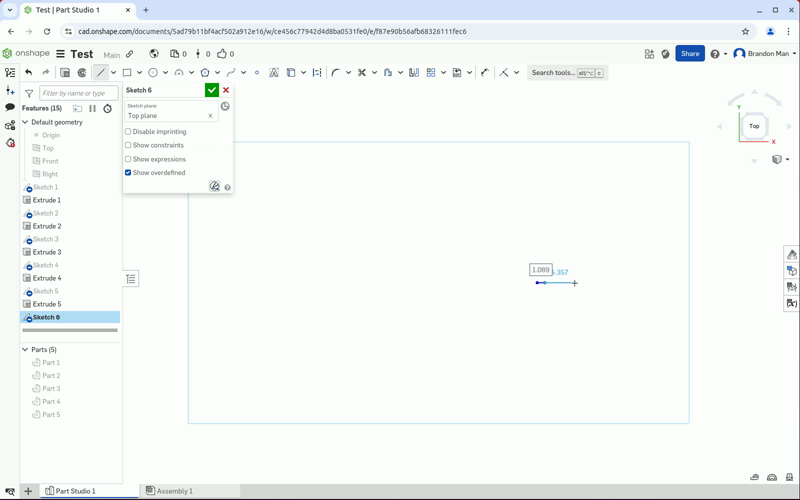
mouse_move(544, 272)
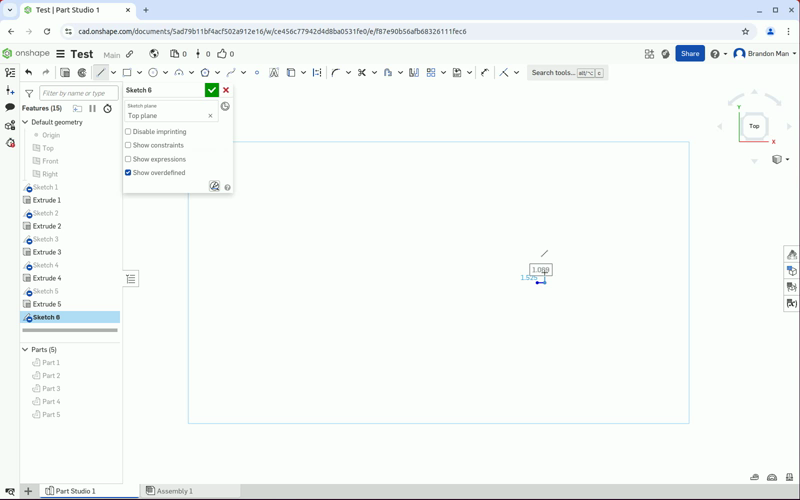
click(544, 272)
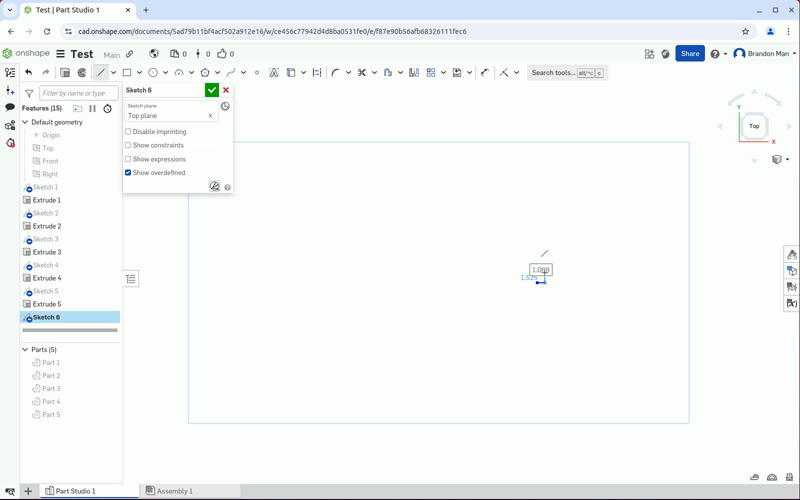
key_up(shift)
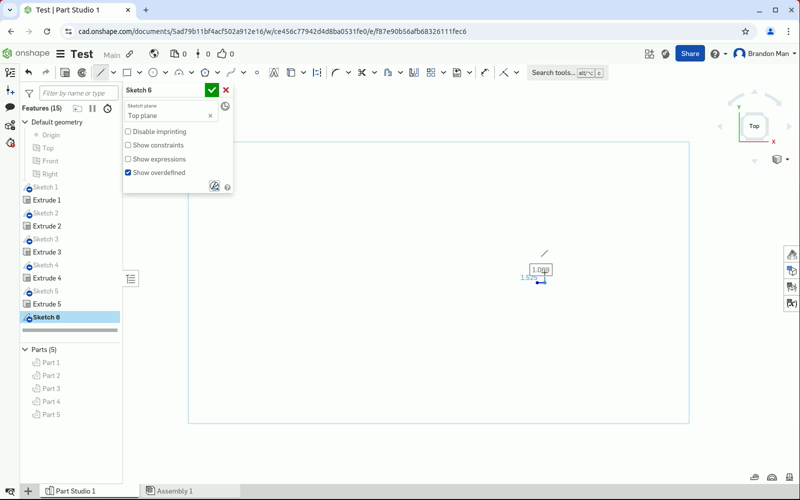
key_down(shift)
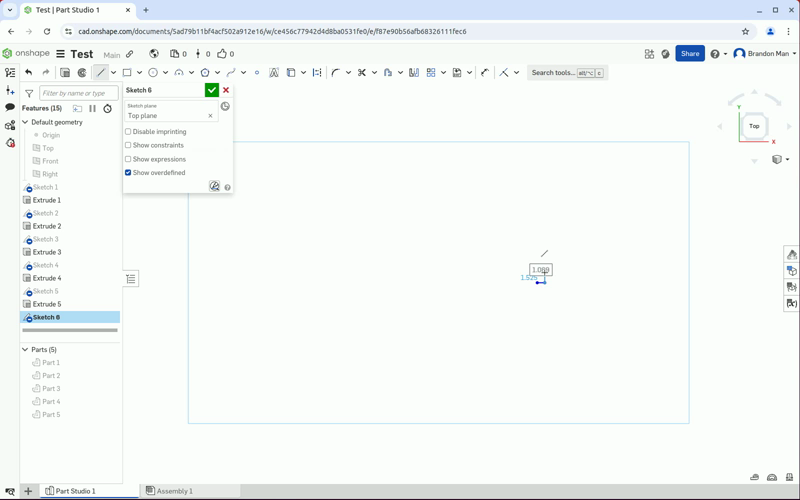
mouse_move(574, 272)
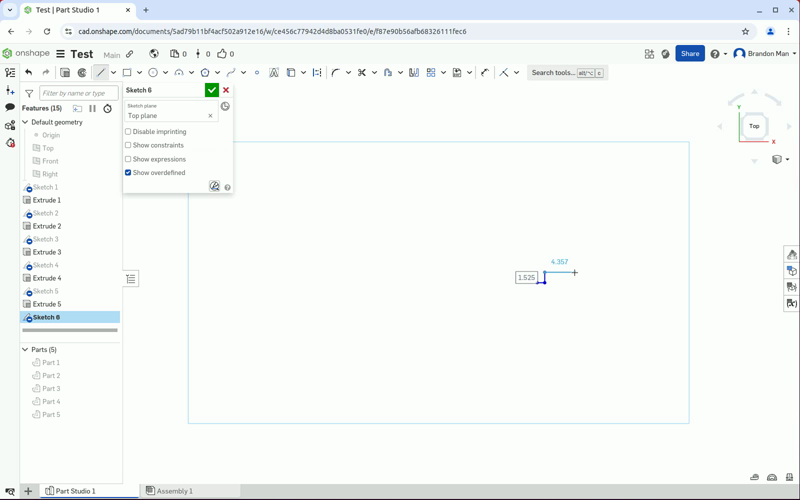
mouse_move(537, 272)
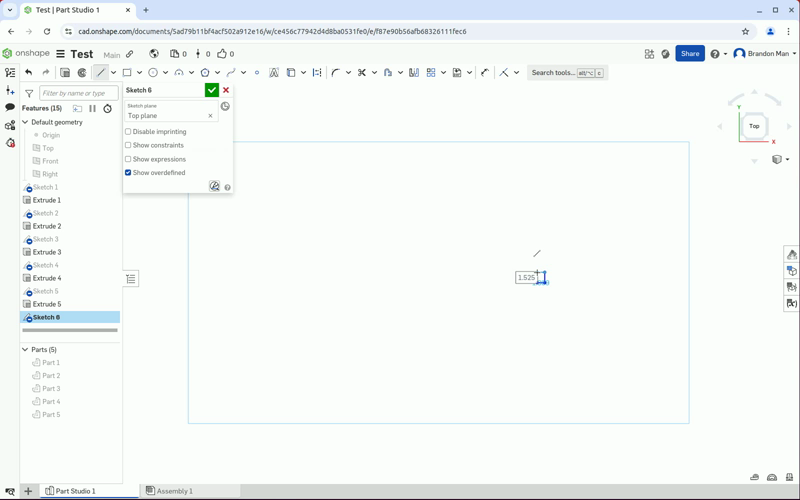
click(537, 272)
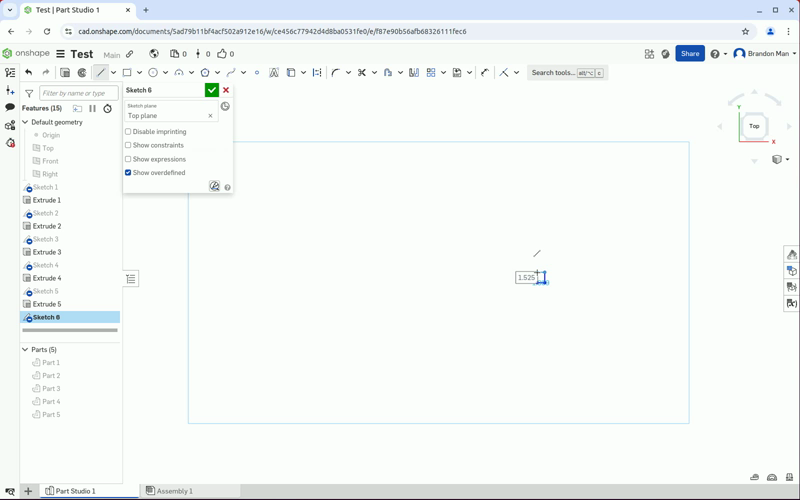
key_up(shift)
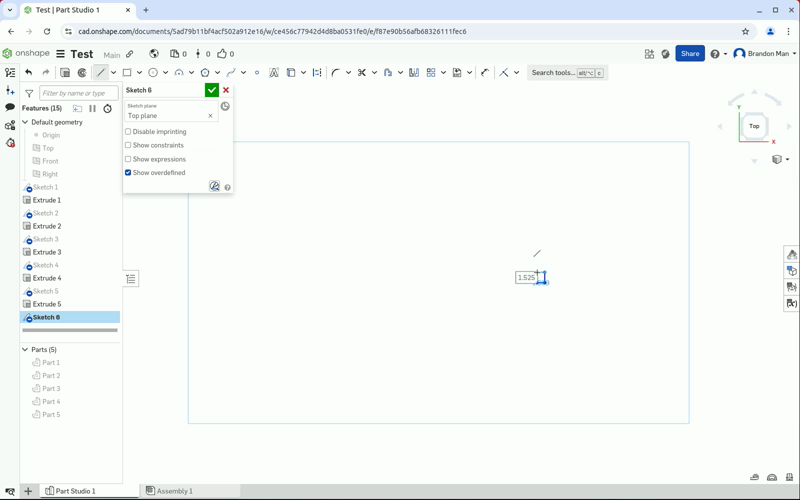
mouse_move(567, 272)
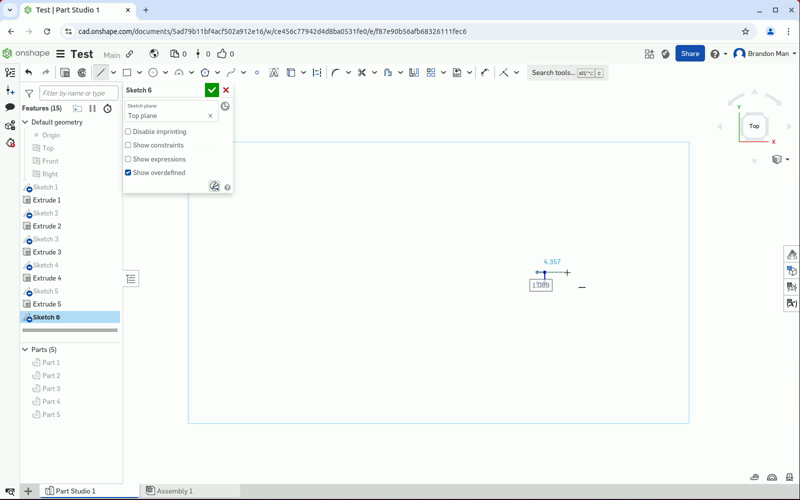
key_down(shift)
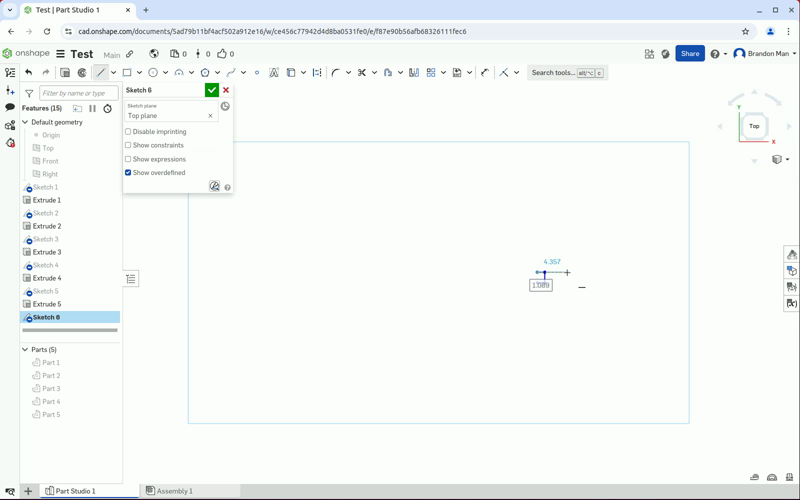
mouse_move(537, 282)
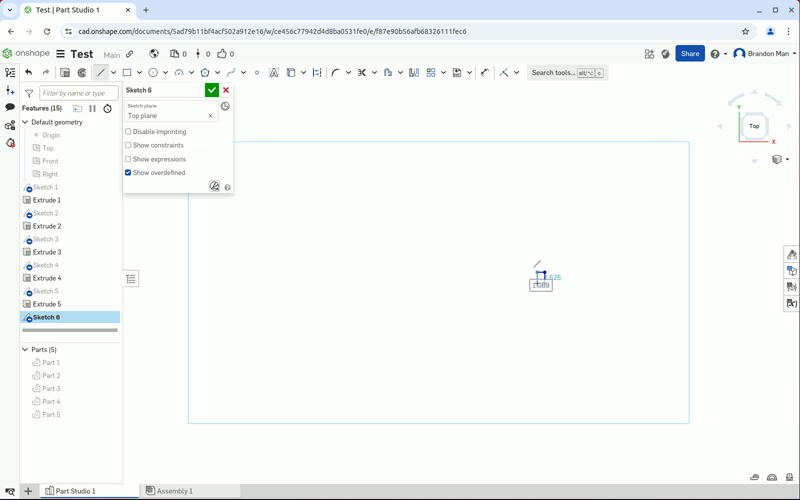
key_up(shift)
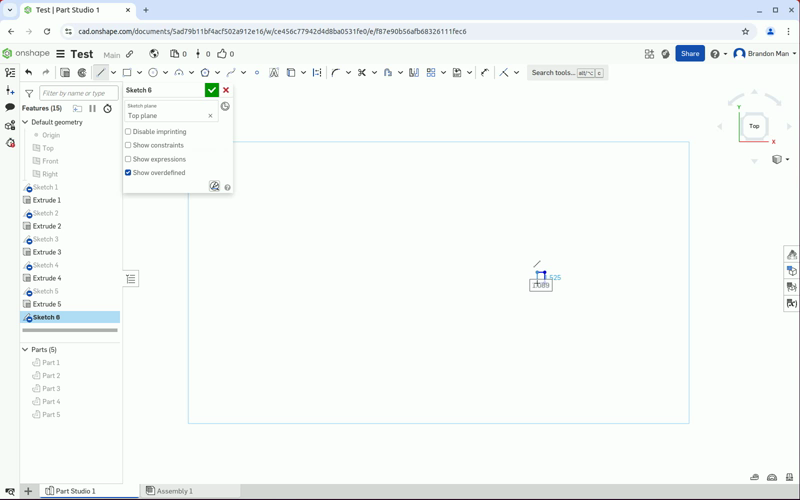
click(537, 282)
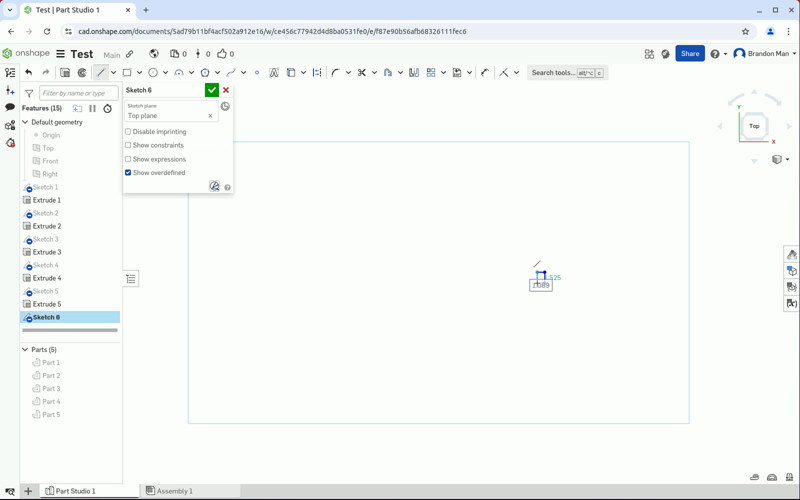
key(esc)
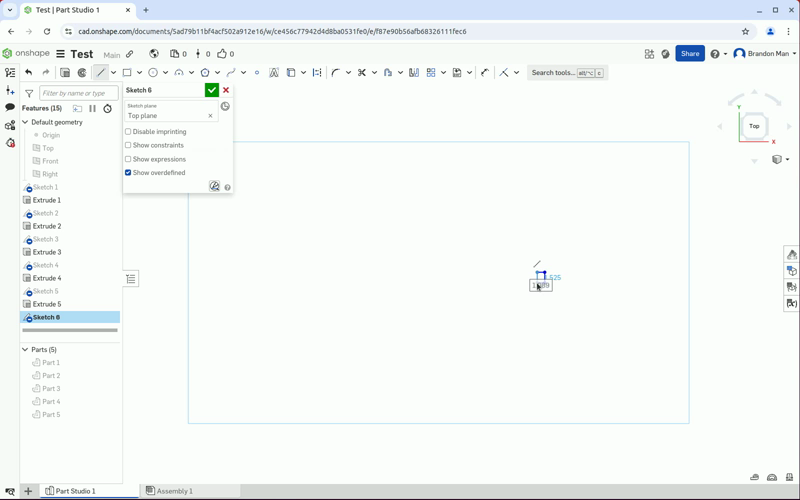
mouse_move(544, 276)
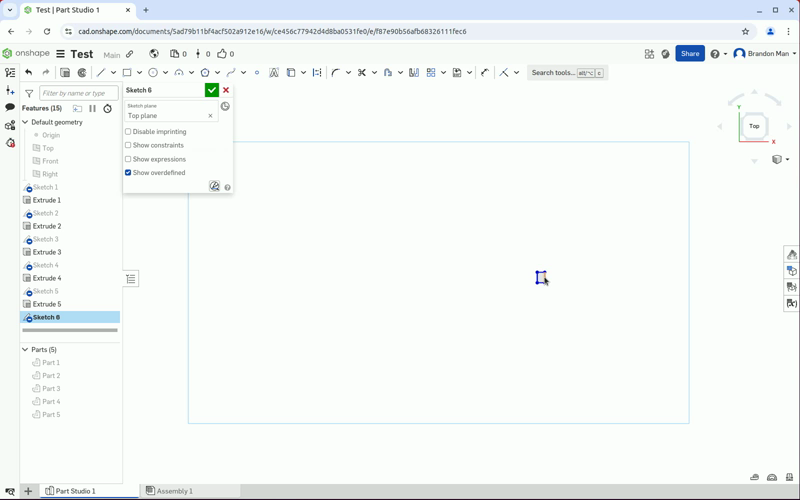
scroll(6)
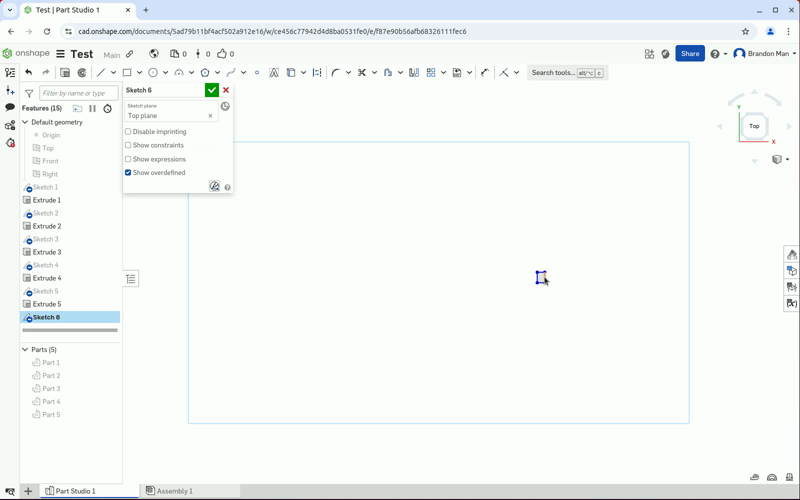
scroll(6)
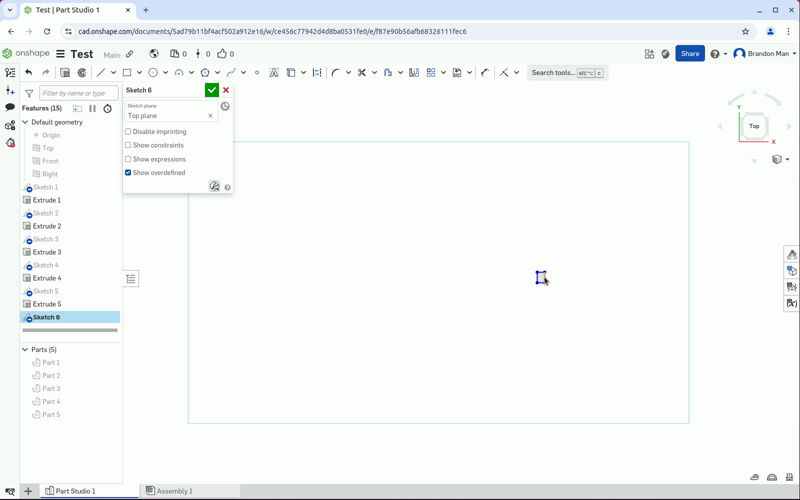
scroll(6)
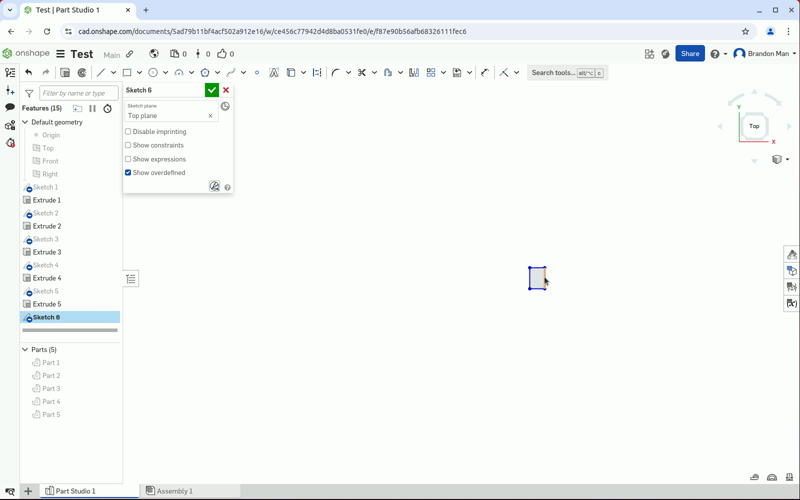
scroll(6)
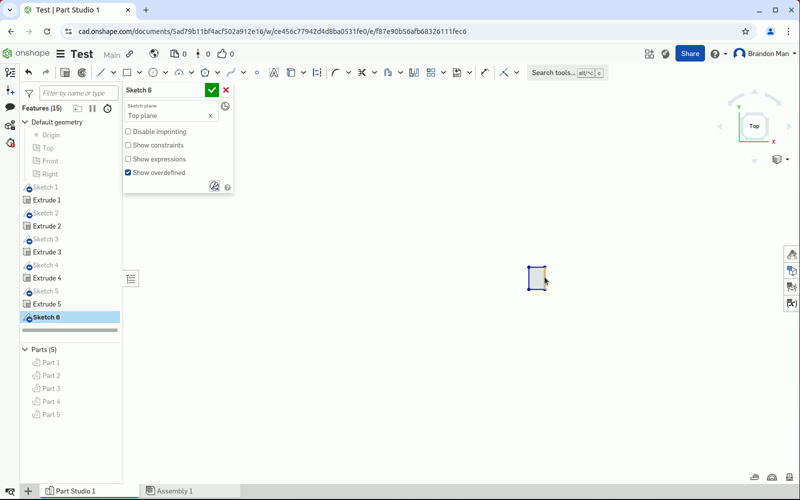
scroll(6)
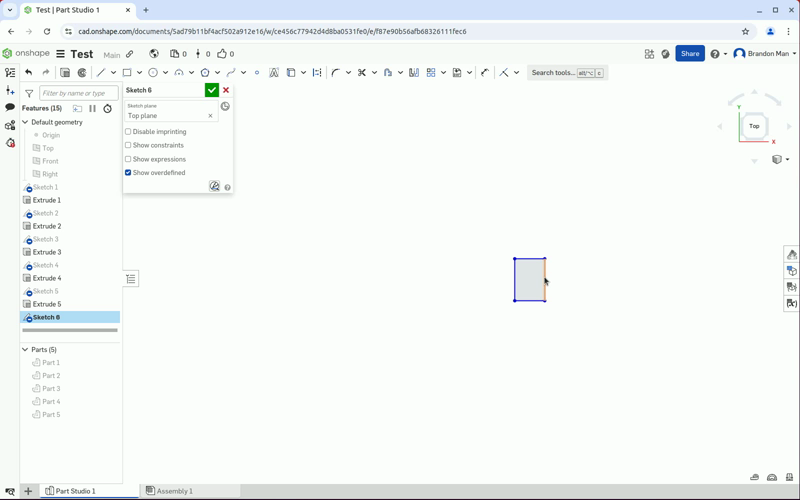
scroll(6)
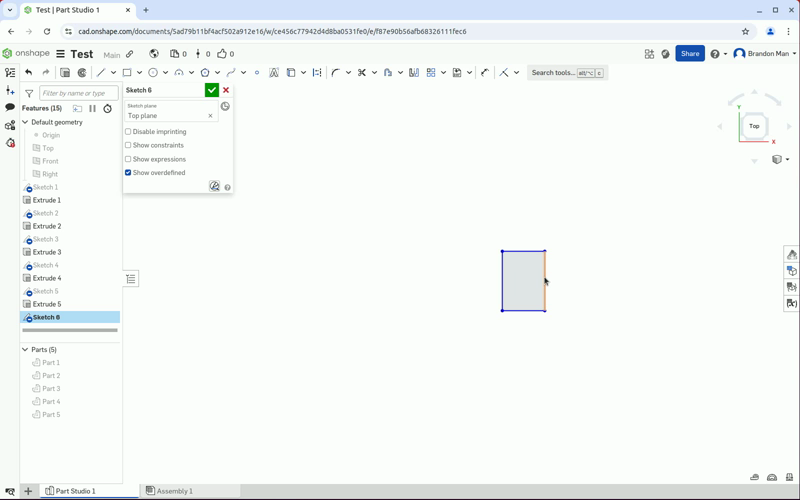
scroll(6)
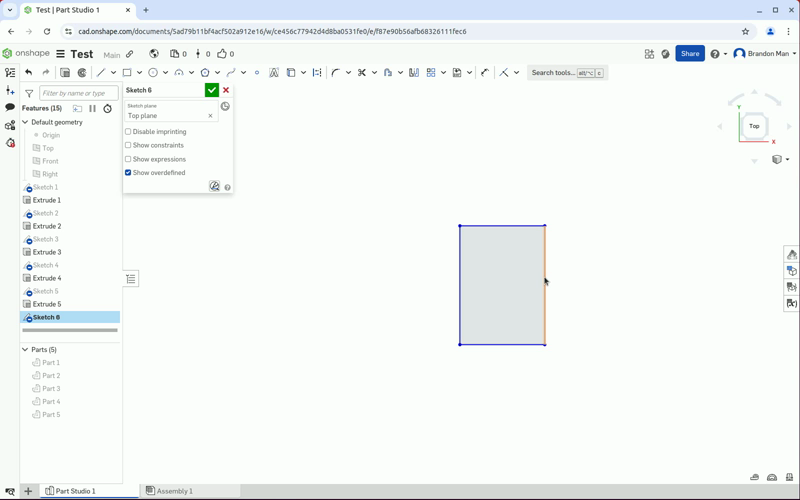
click(544, 276)
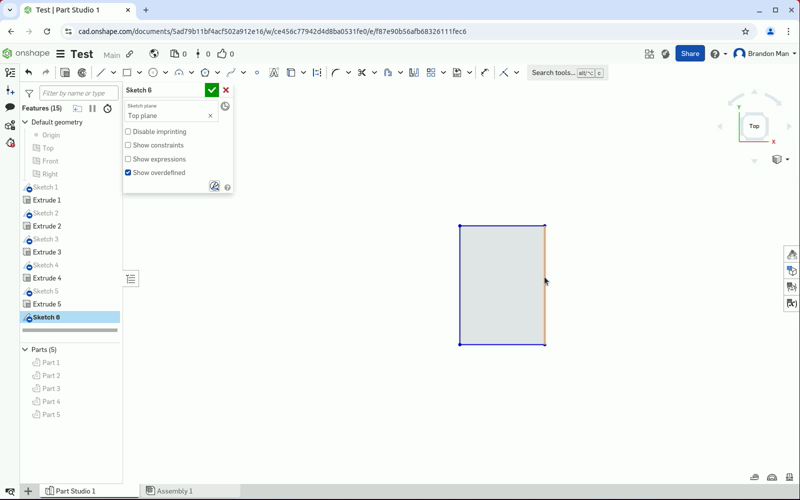
scroll(-6)
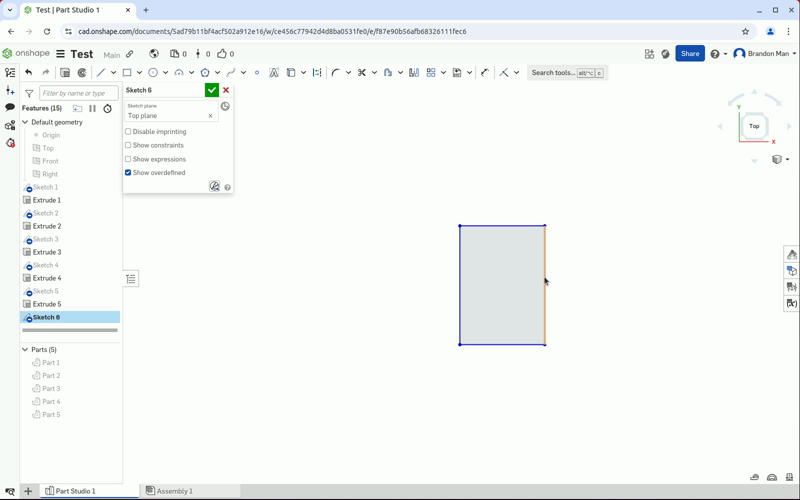
scroll(-6)
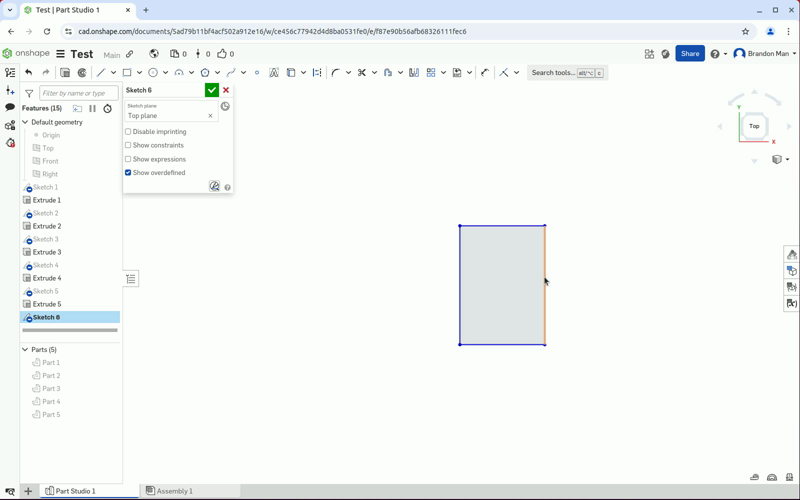
scroll(-6)
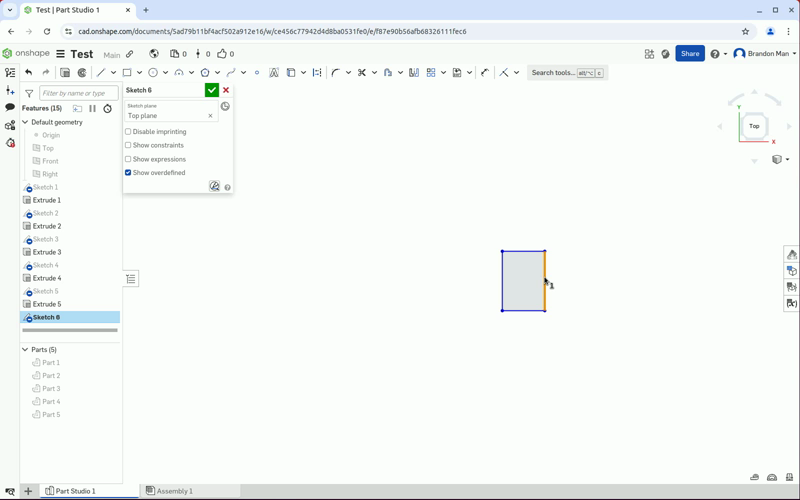
scroll(-6)
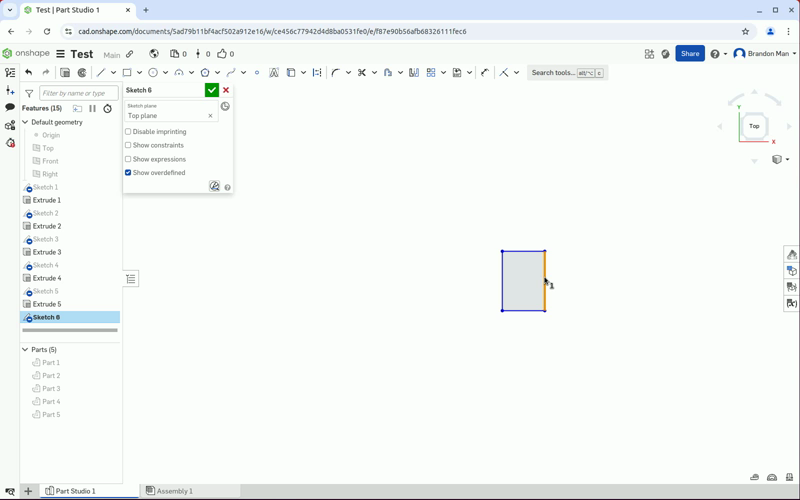
scroll(-6)
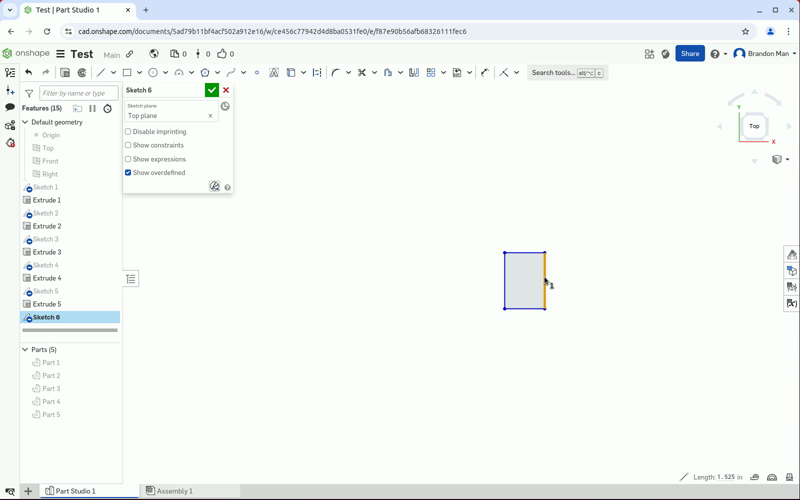
scroll(-6)
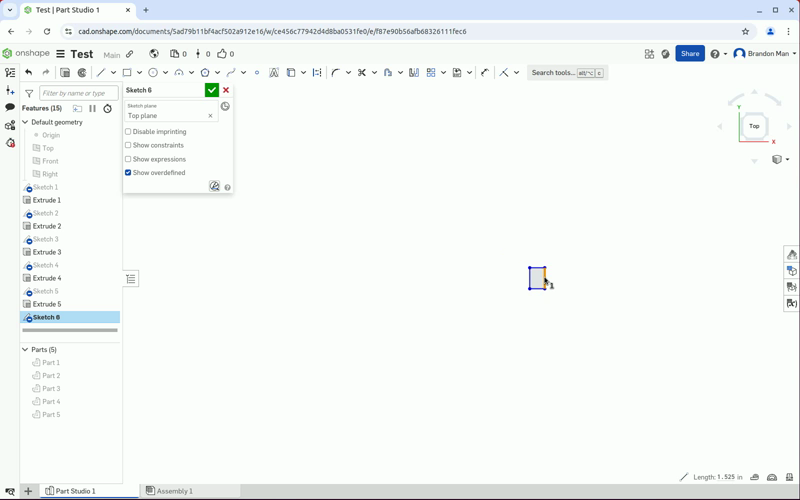
scroll(-6)
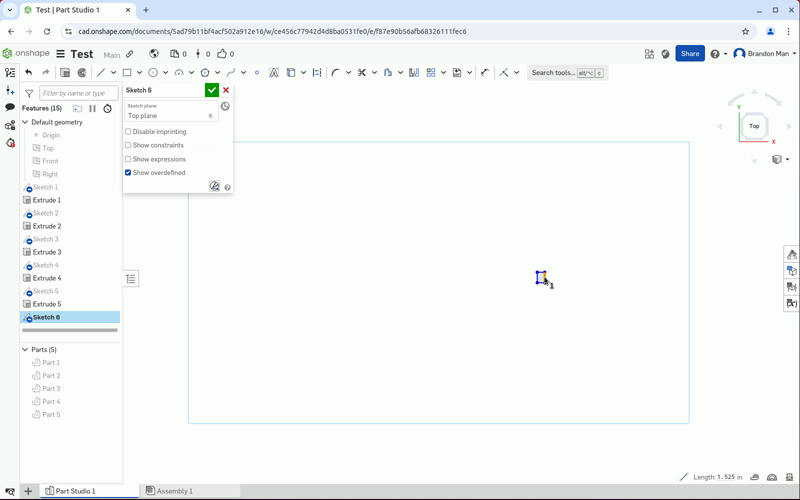
mouse_move(73, 352)
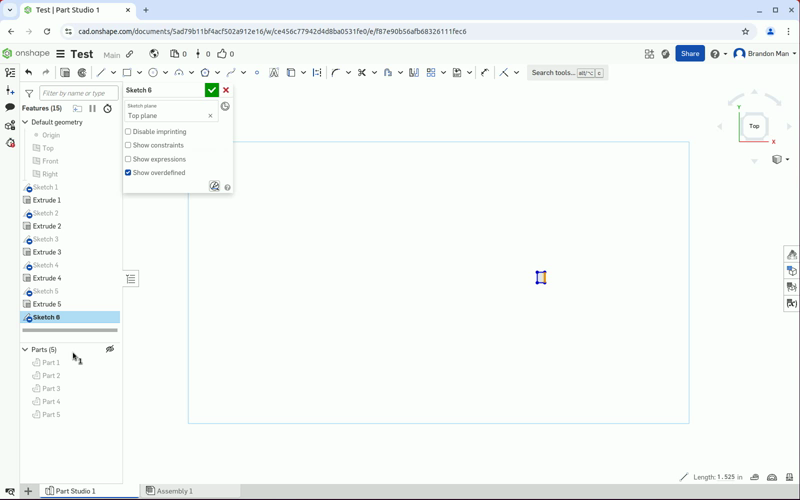
key(shift+y)
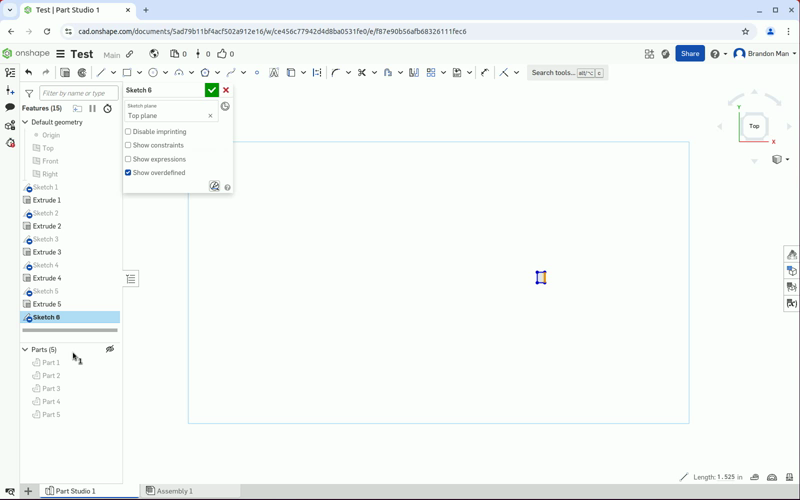
key(shift+e)
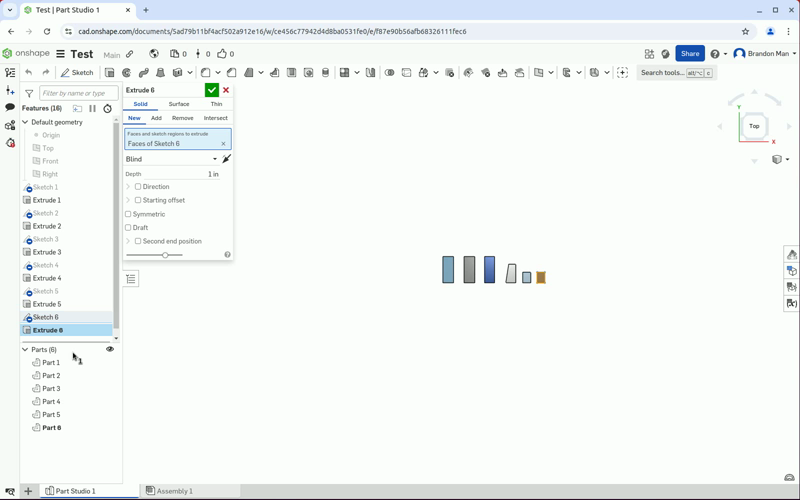
mouse_move(143, 106)
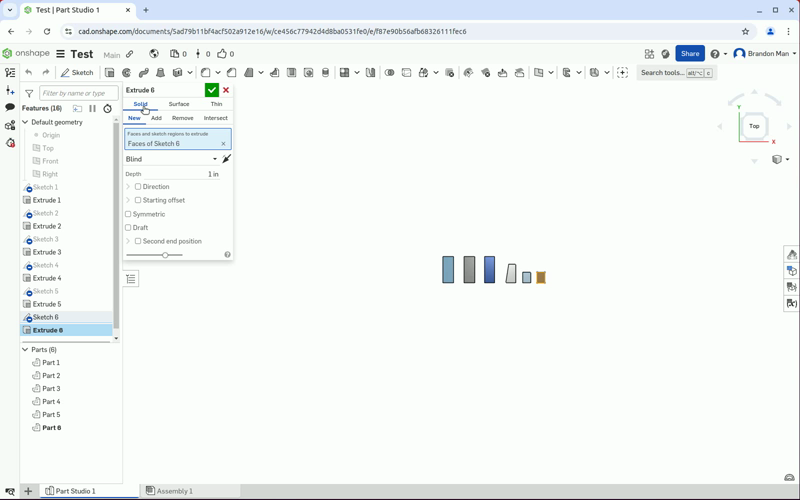
click(143, 106)
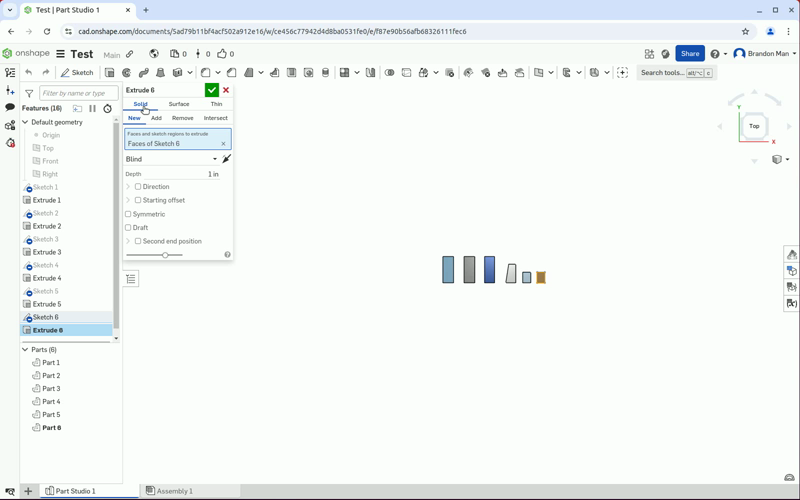
mouse_move(137, 120)
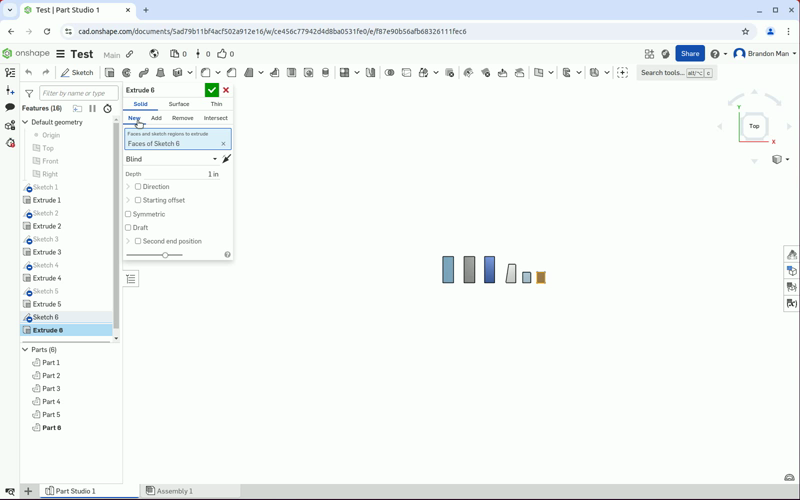
click(137, 120)
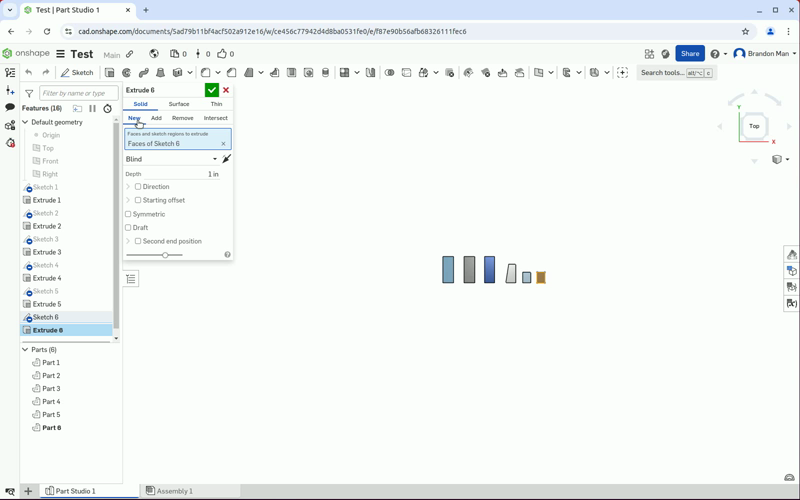
key(tab, 4)
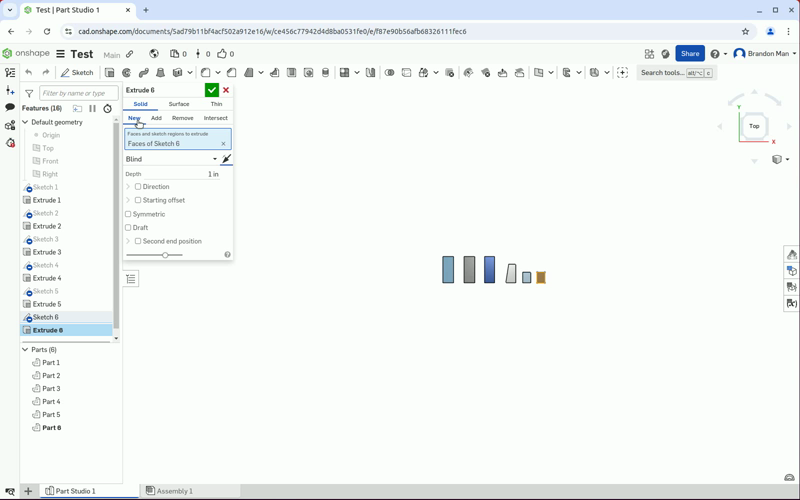
text(-0.241)
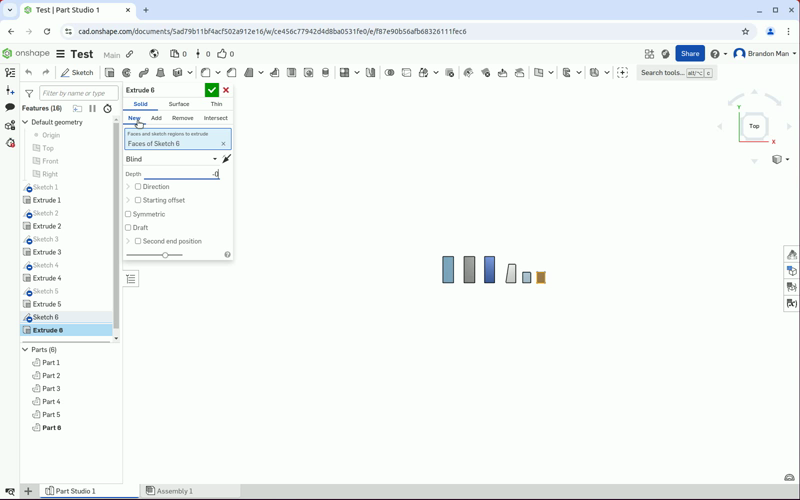
key(enter)
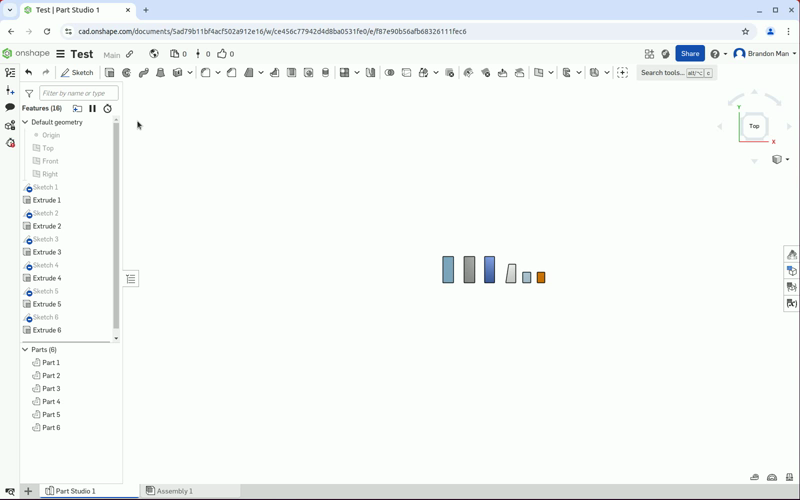
key(shift+h)
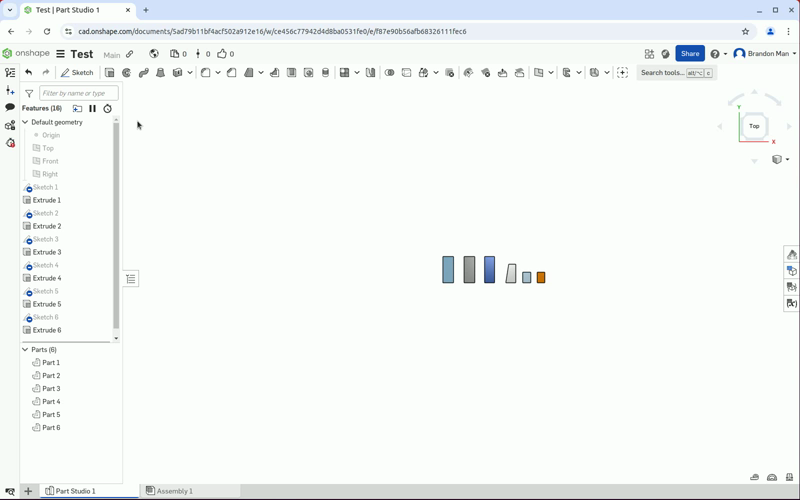
key(shift+h)
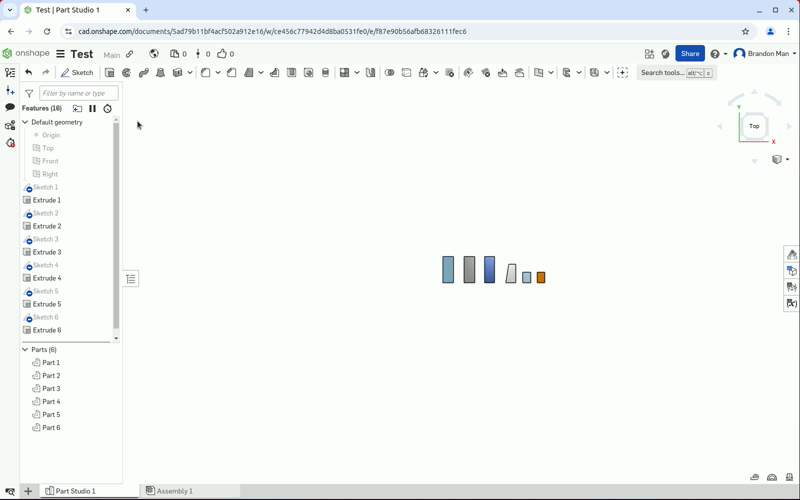
mouse_move(69, 189)
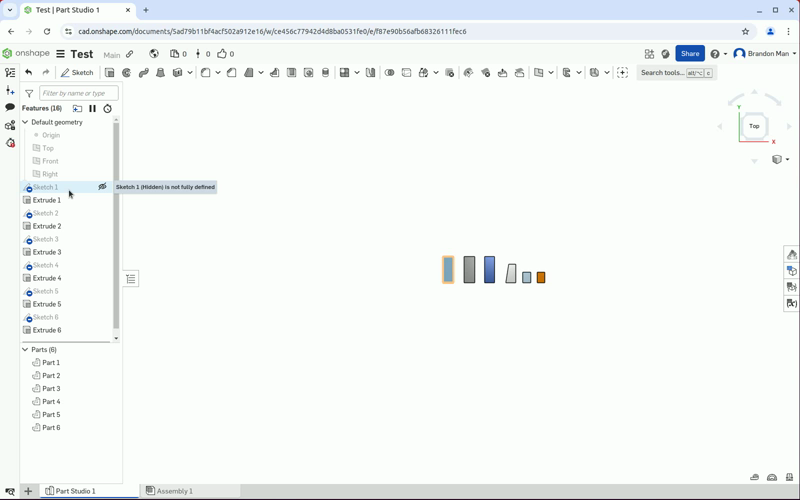
click(69, 189)
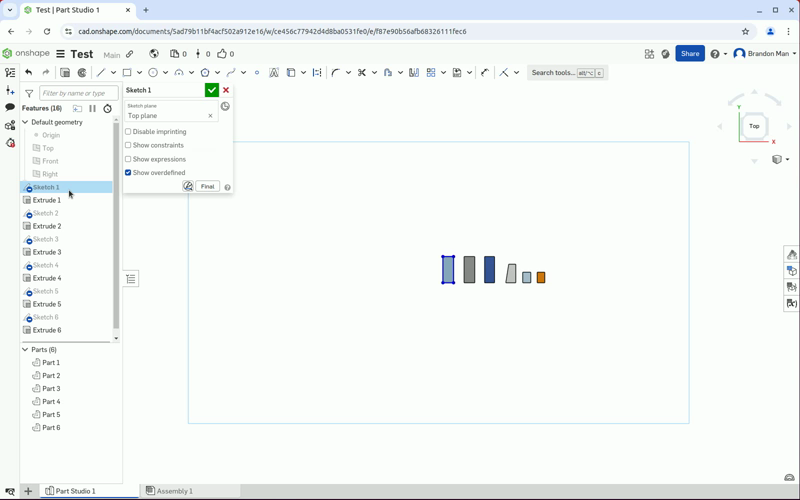
mouse_move(229, 92)
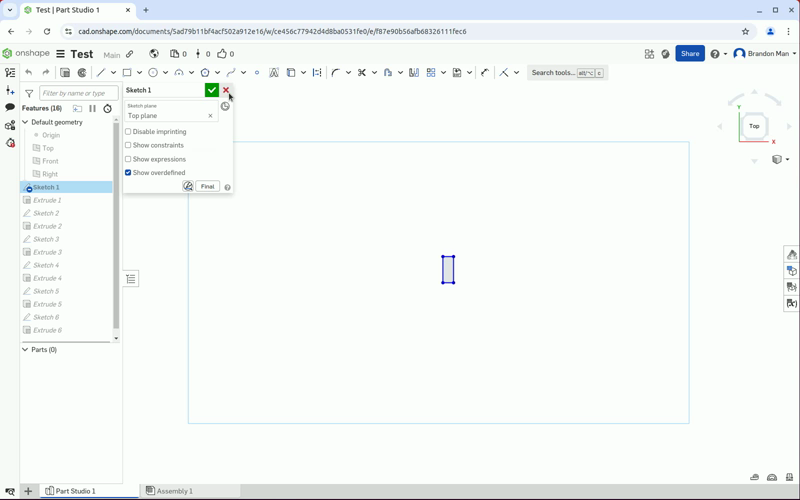
click(229, 92)
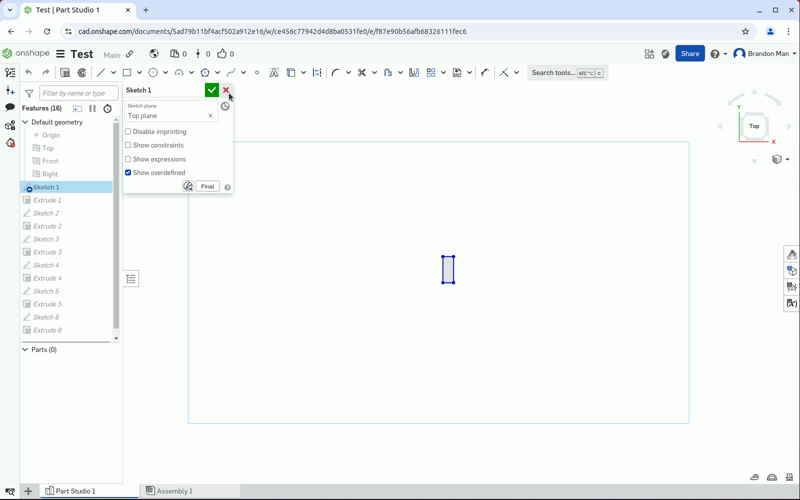
key(shift+s)
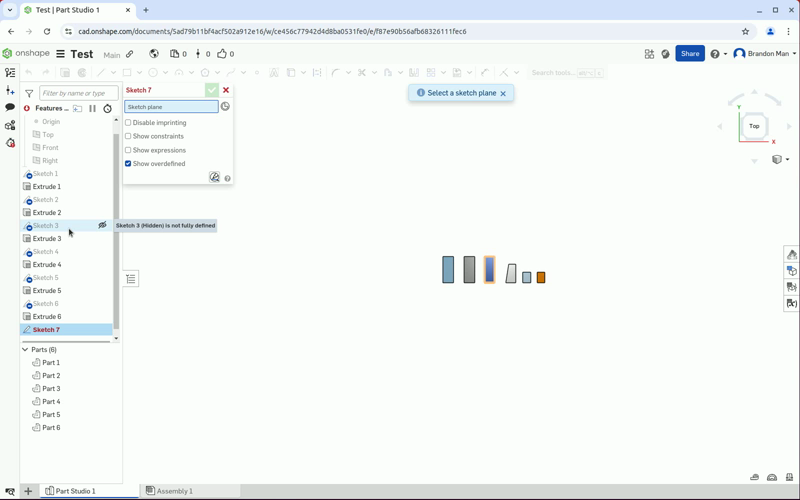
scroll(3)
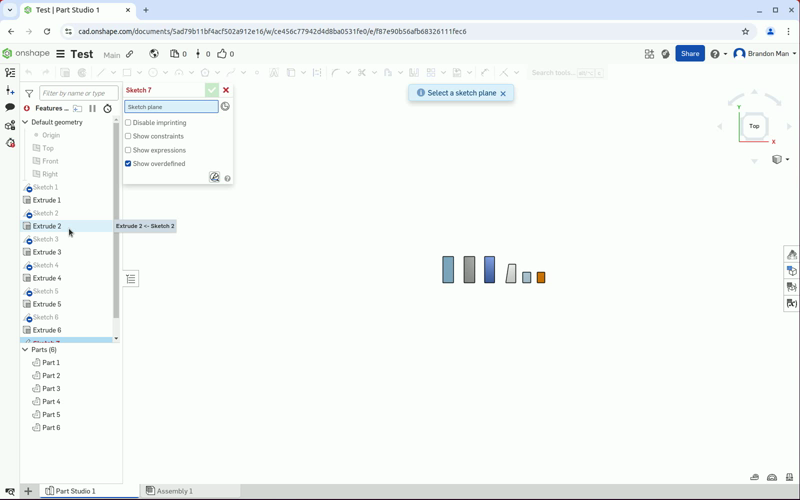
mouse_move(69, 150)
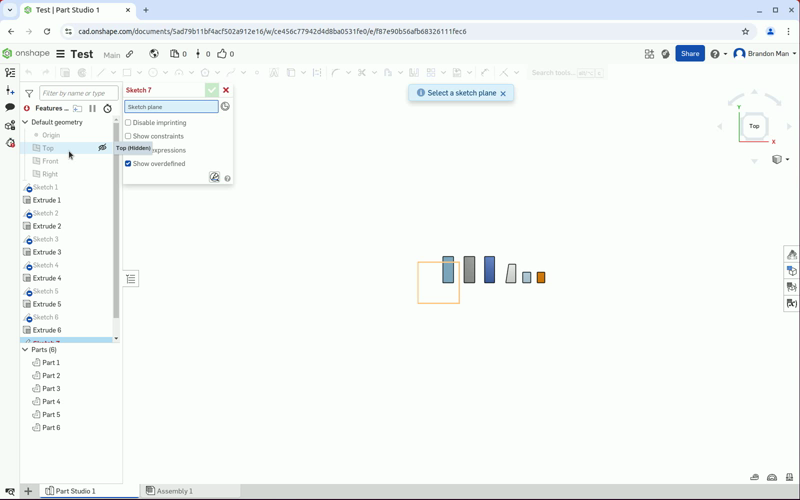
click(69, 150)
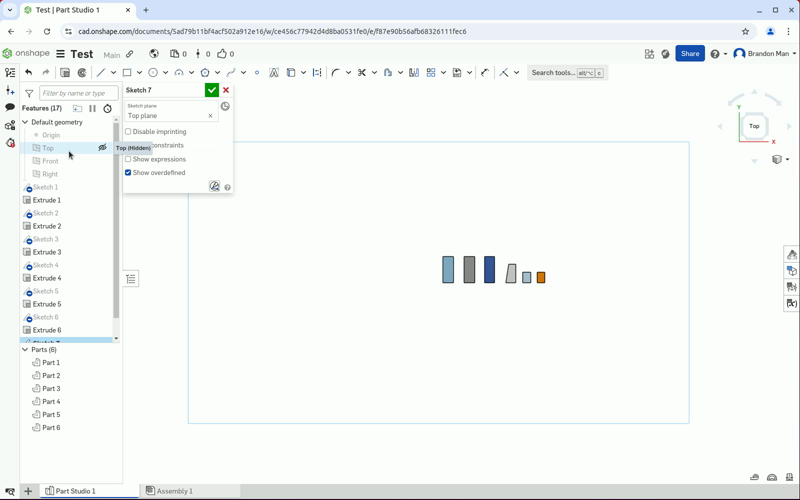
mouse_move(73, 352)
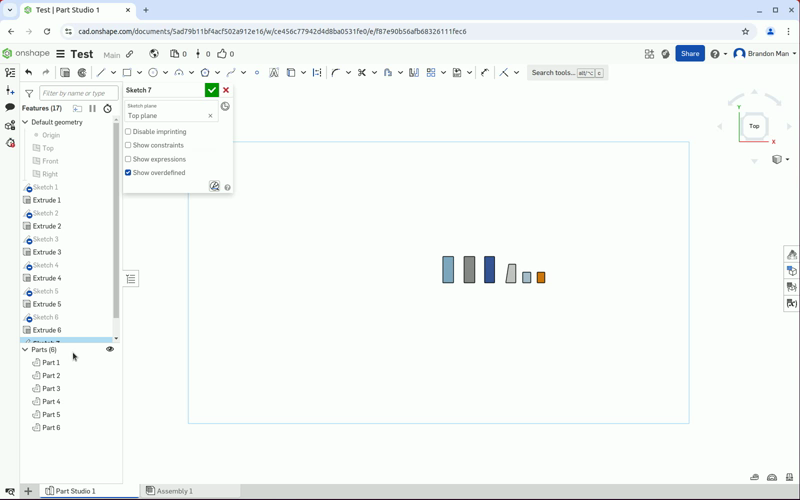
key(y)
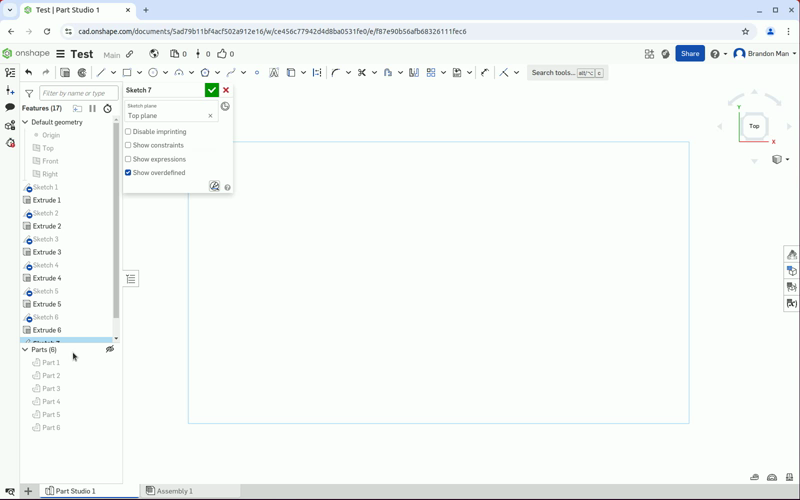
key(l)
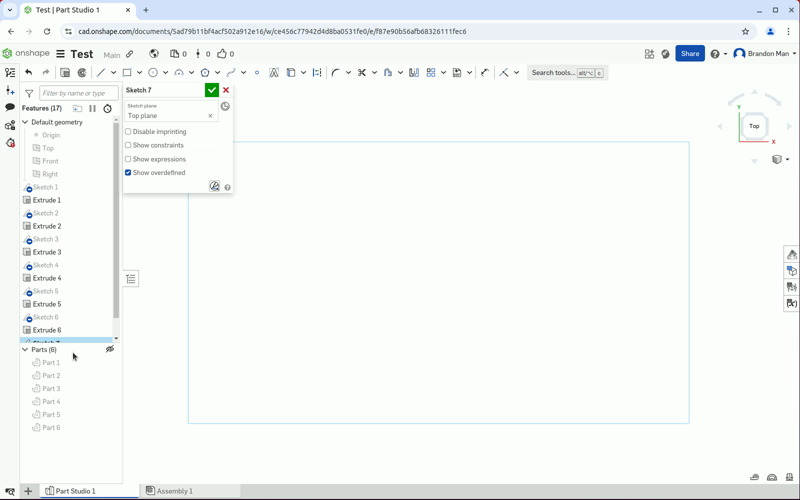
key_down(shift)
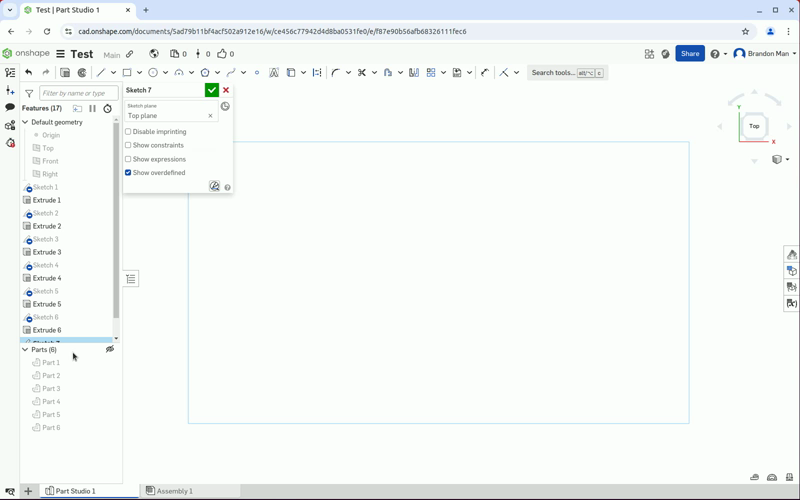
mouse_move(552, 282)
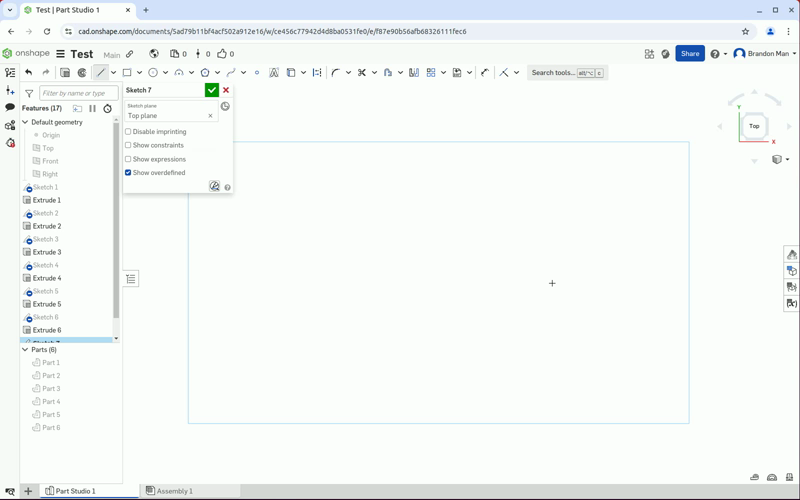
click(552, 282)
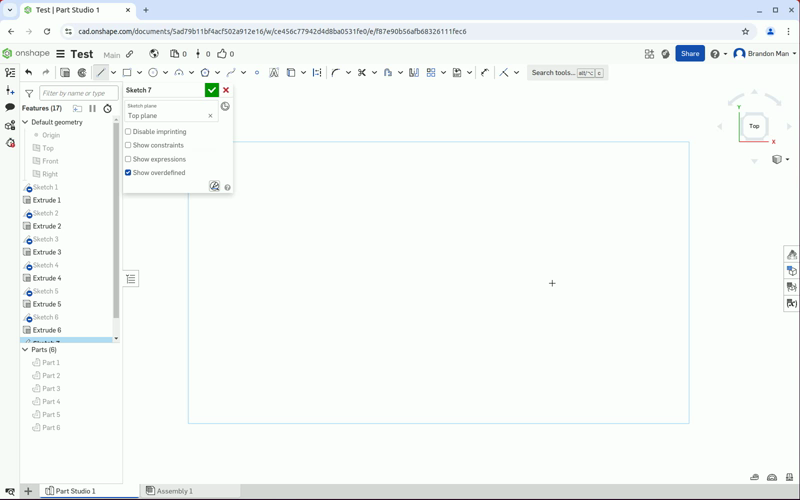
key_up(shift)
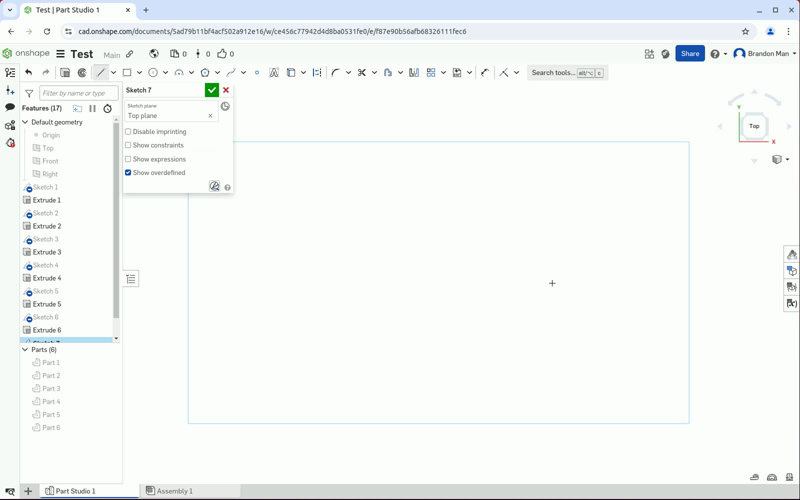
key_down(shift)
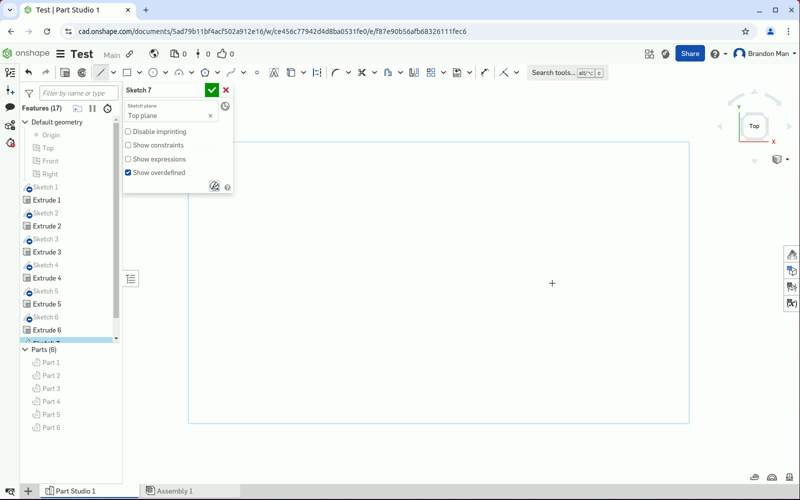
mouse_move(582, 282)
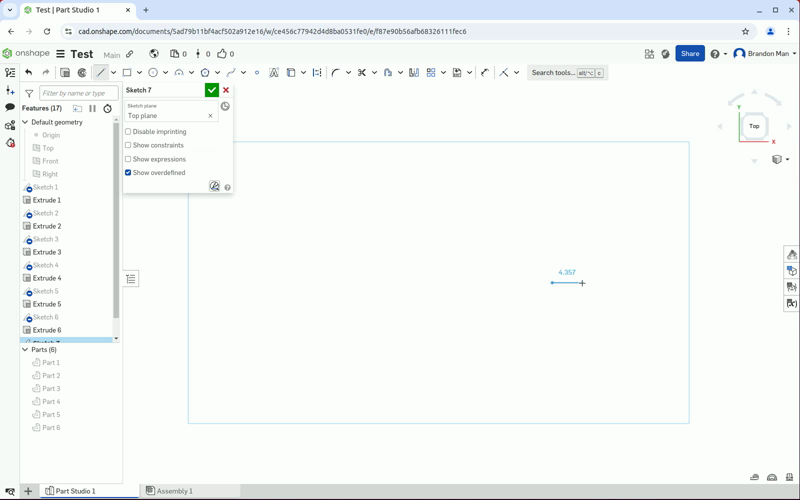
mouse_move(559, 282)
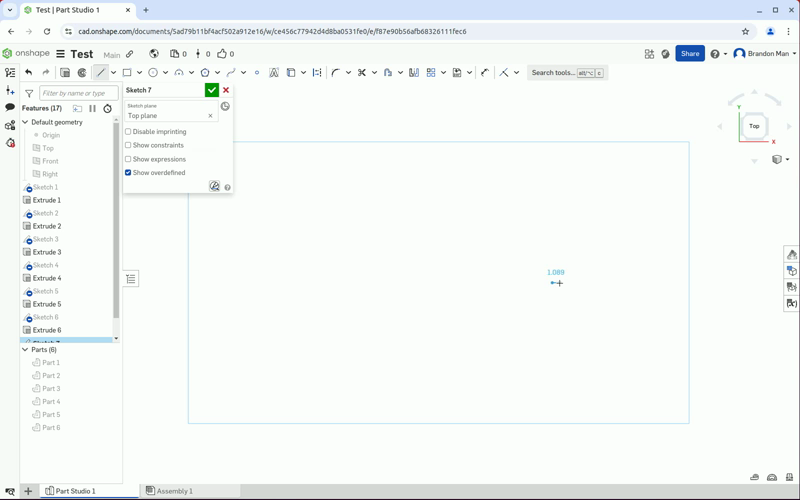
click(559, 282)
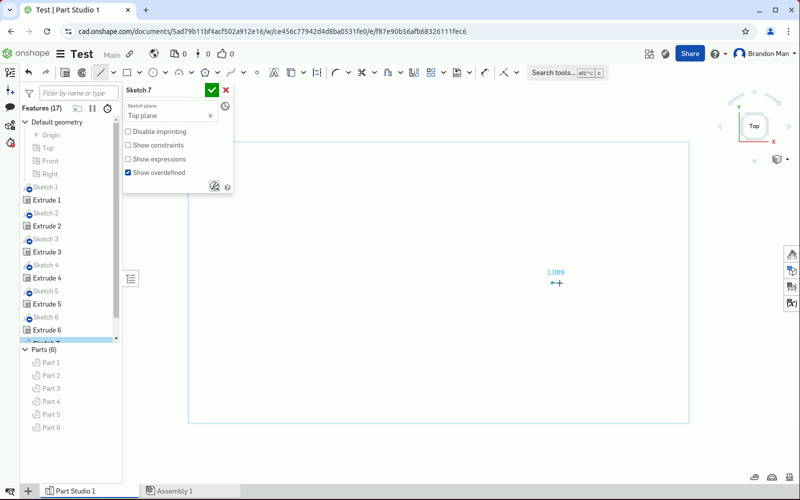
key_up(shift)
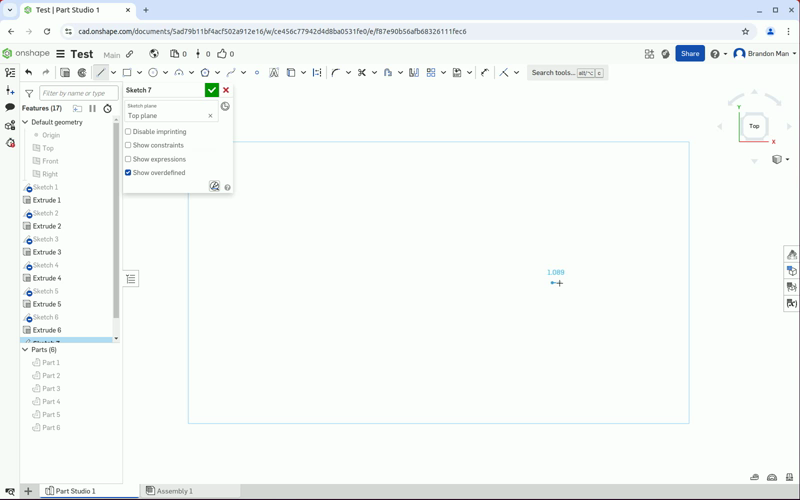
key_down(shift)
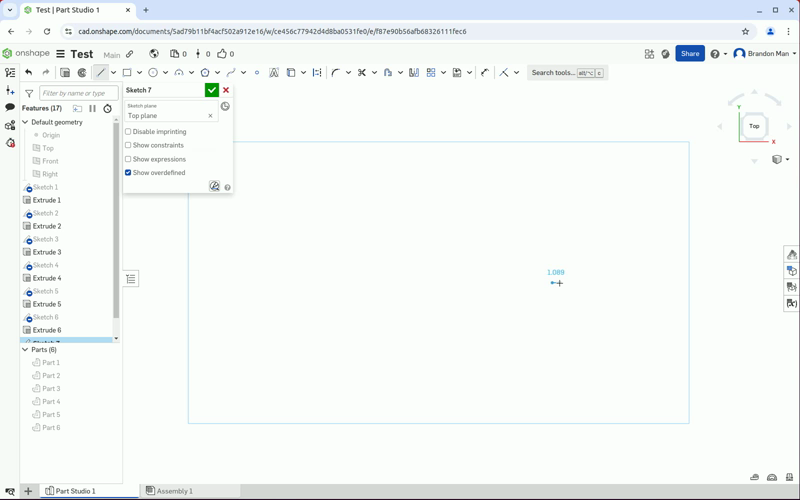
mouse_move(589, 282)
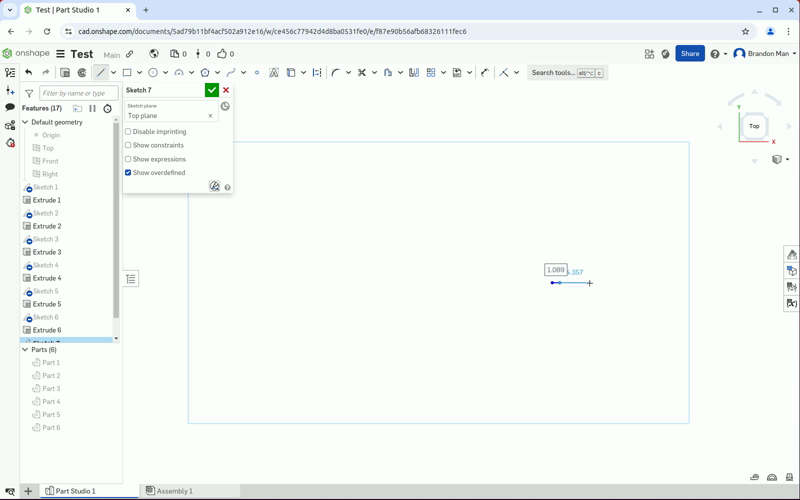
mouse_move(559, 272)
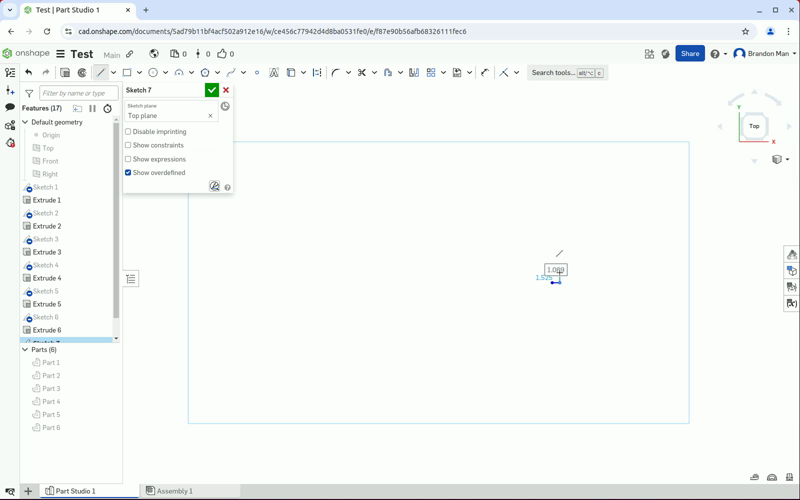
click(559, 272)
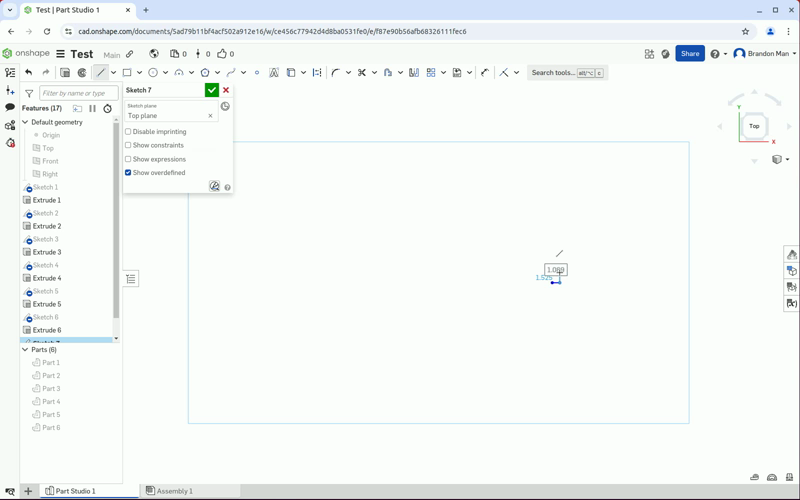
key_up(shift)
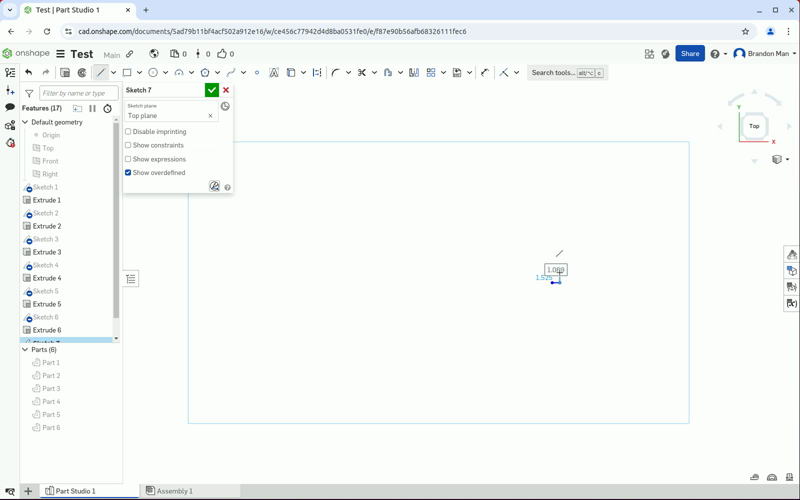
key_down(shift)
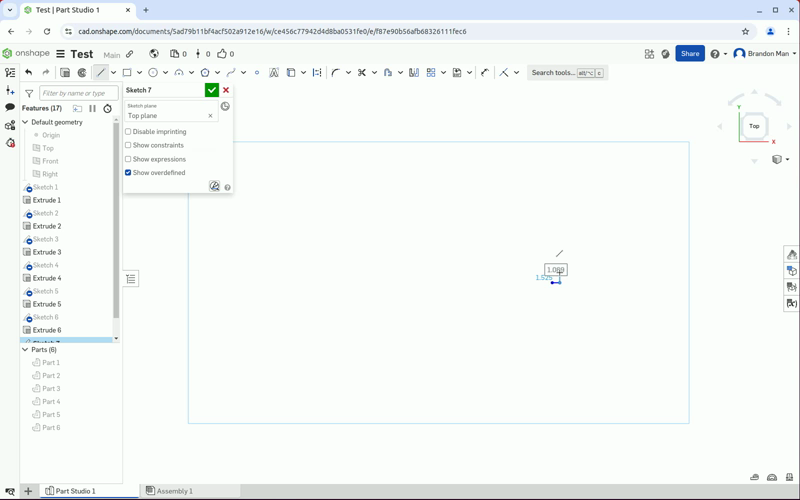
mouse_move(589, 272)
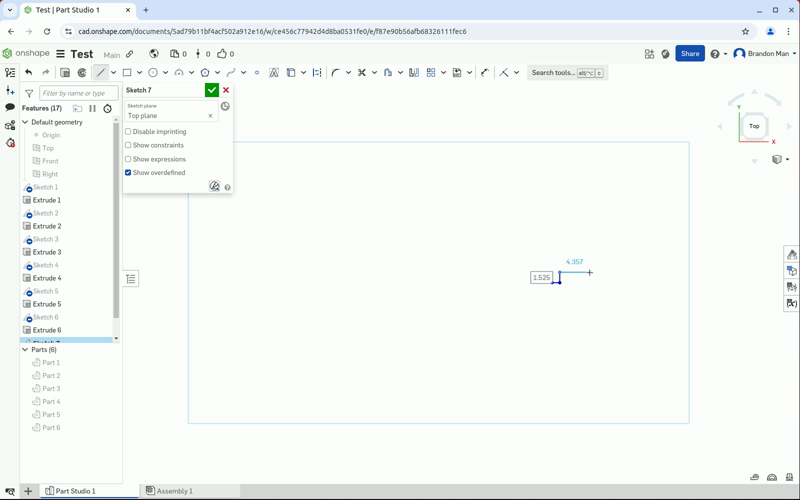
mouse_move(552, 272)
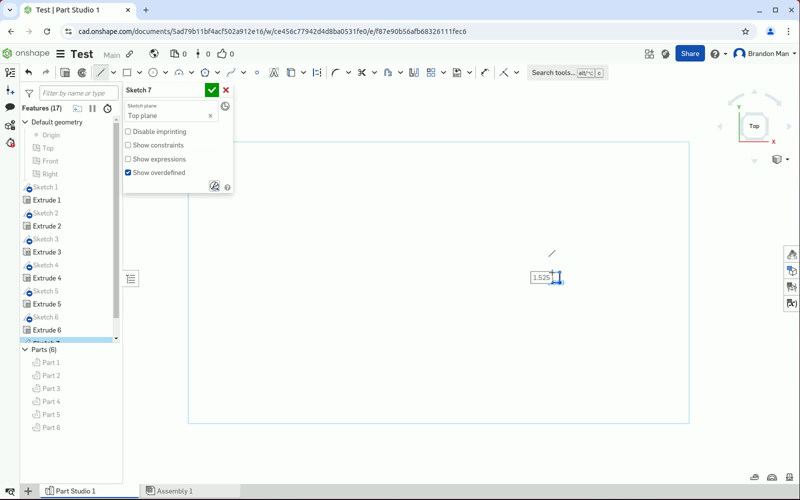
click(552, 272)
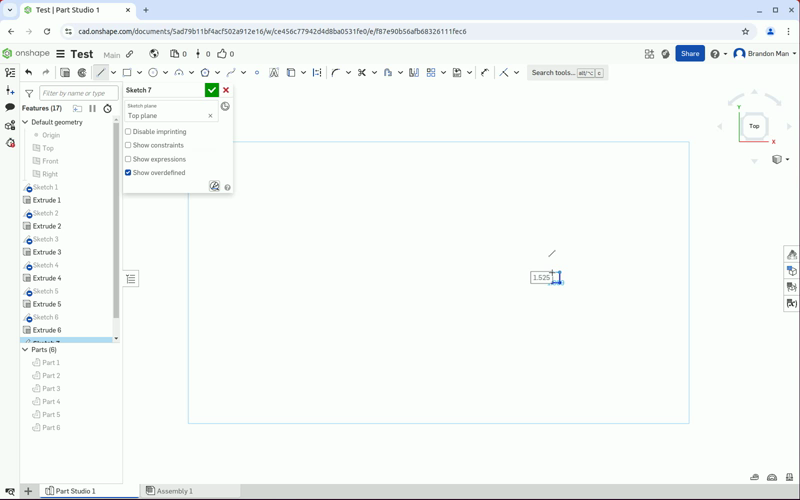
key_up(shift)
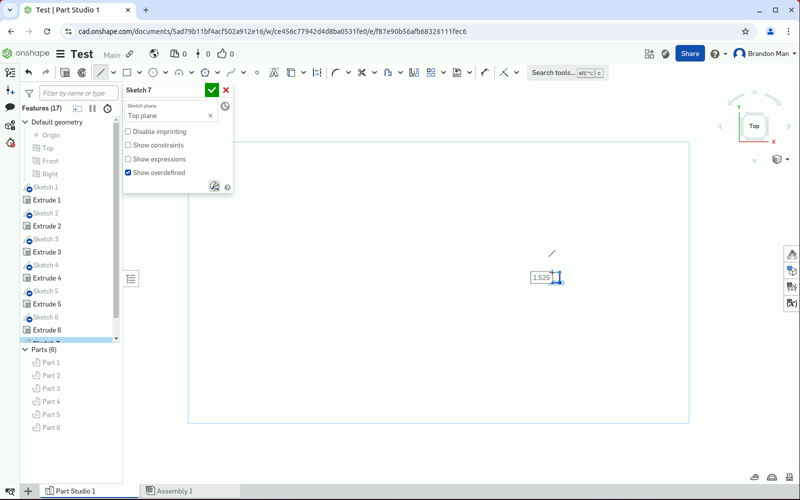
mouse_move(582, 272)
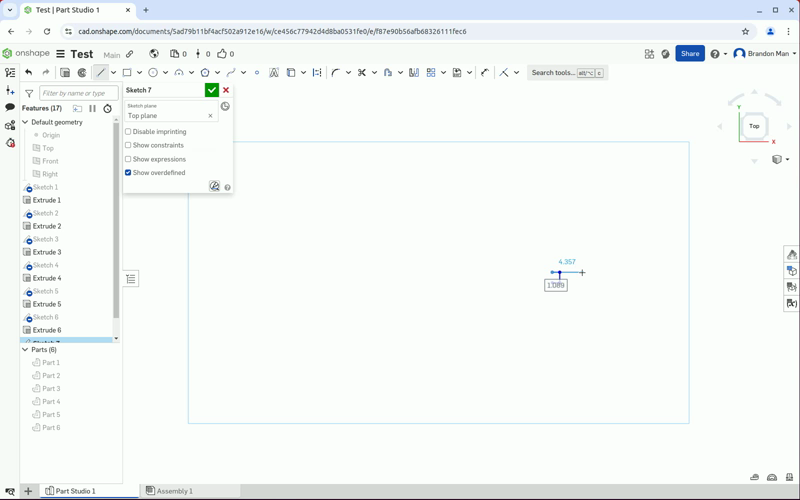
key_down(shift)
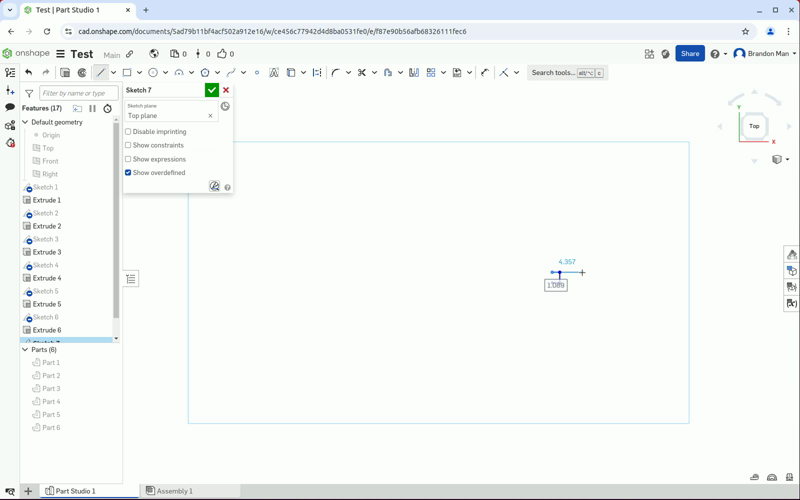
mouse_move(552, 282)
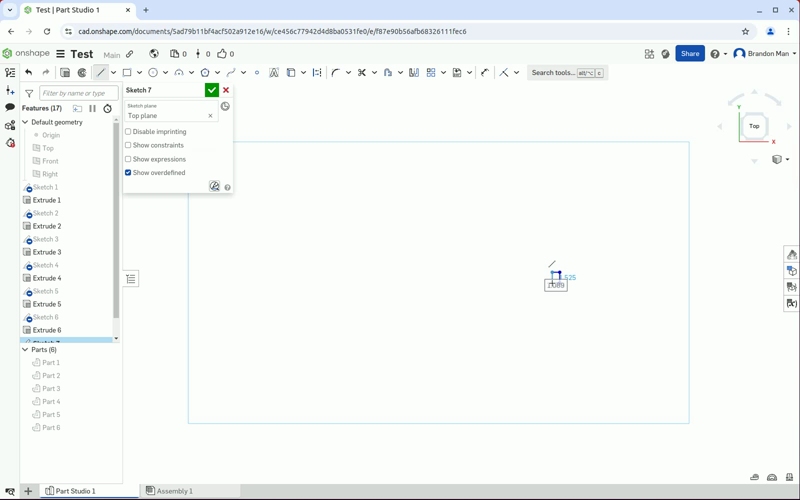
key_up(shift)
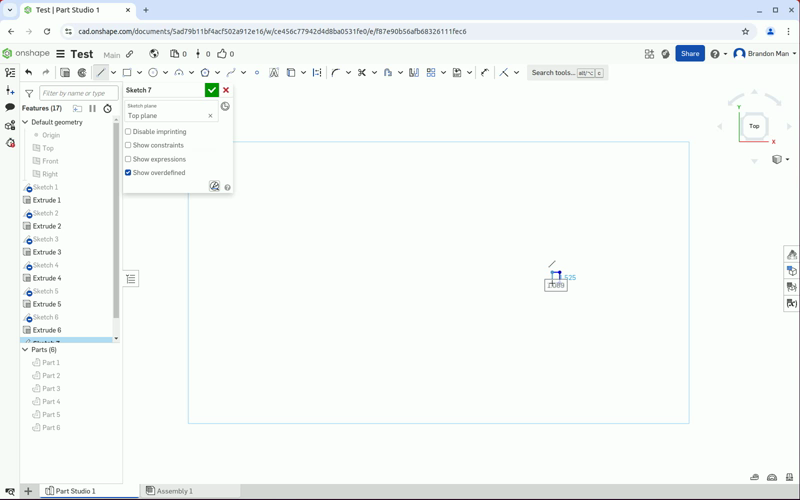
click(552, 282)
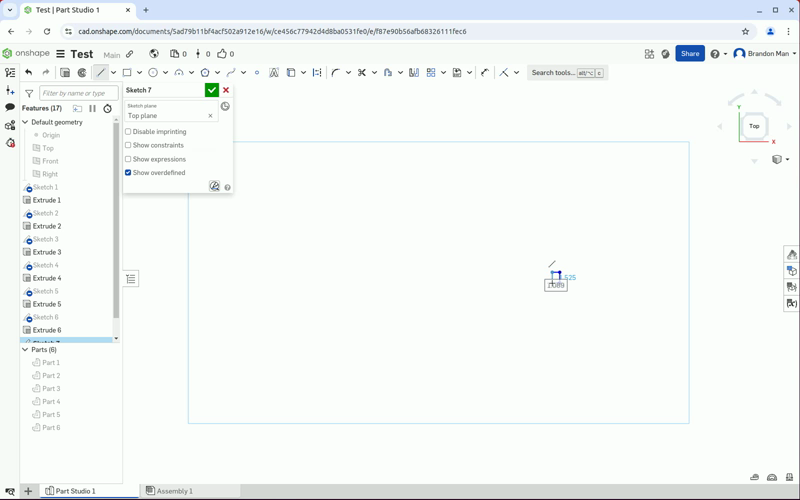
key(esc)
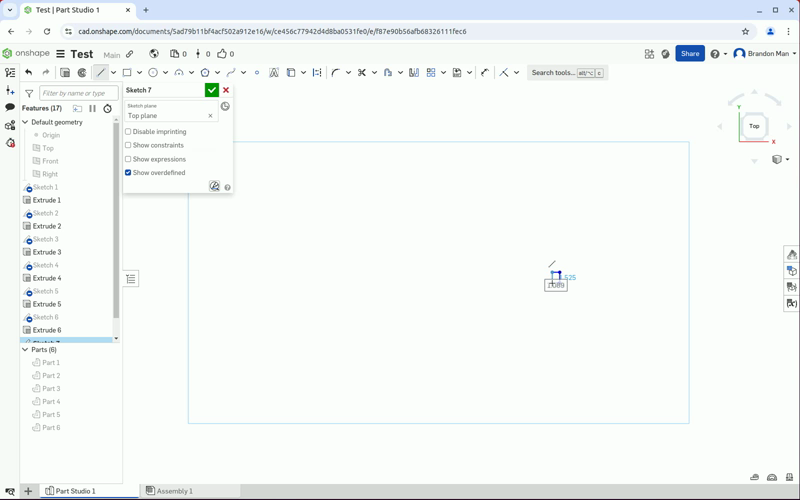
mouse_move(552, 282)
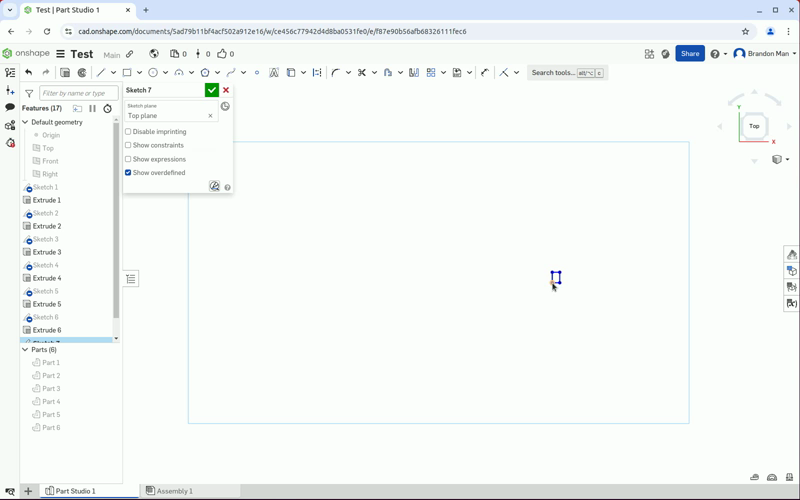
scroll(6)
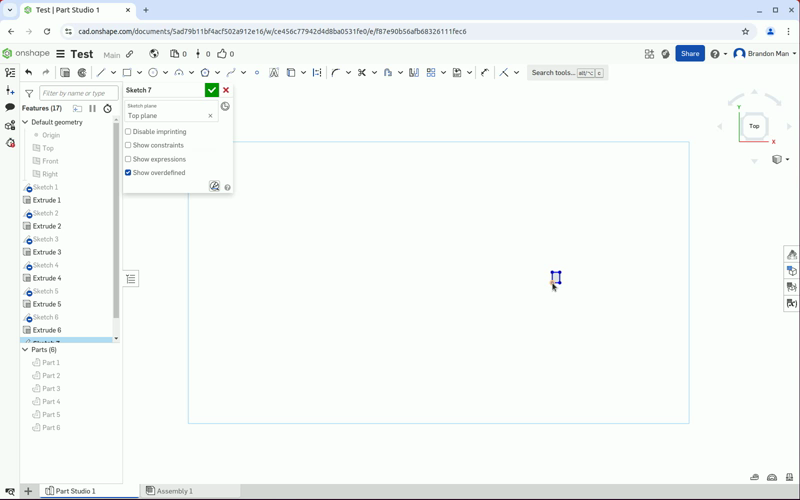
scroll(6)
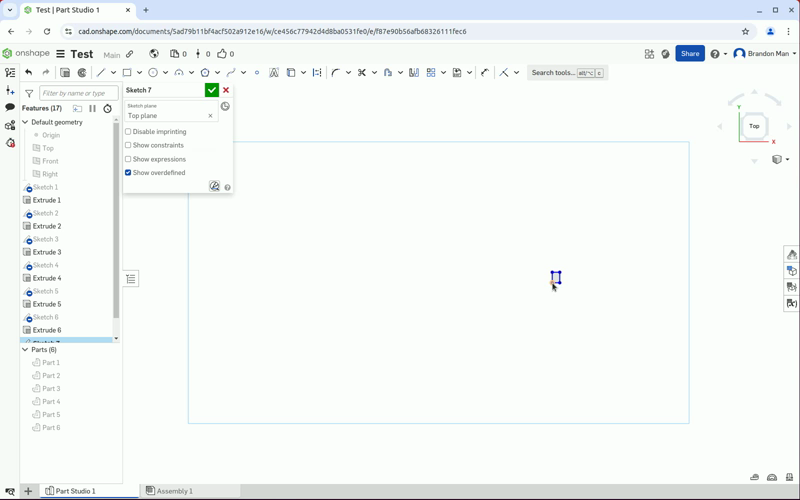
scroll(6)
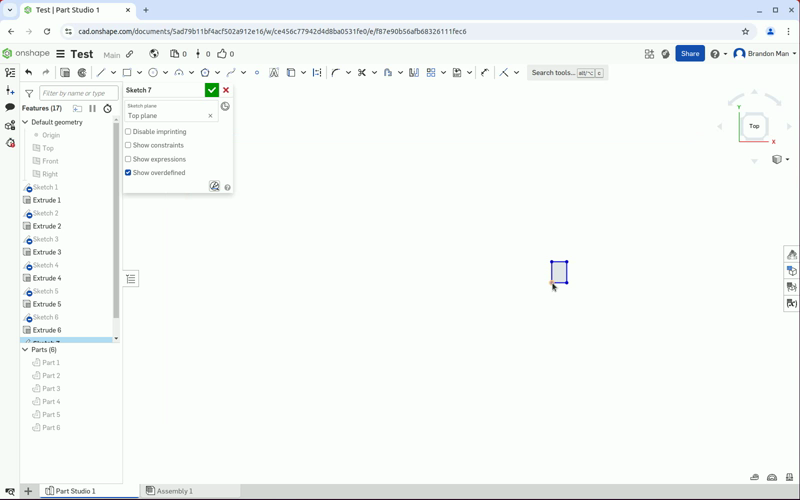
scroll(6)
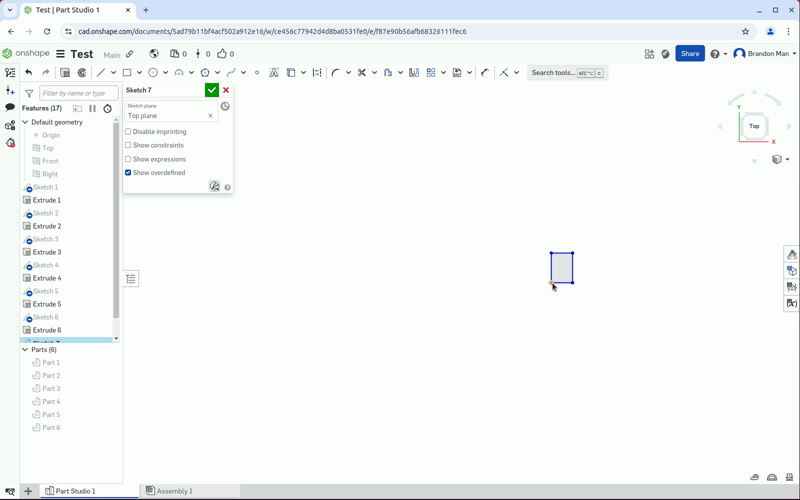
scroll(6)
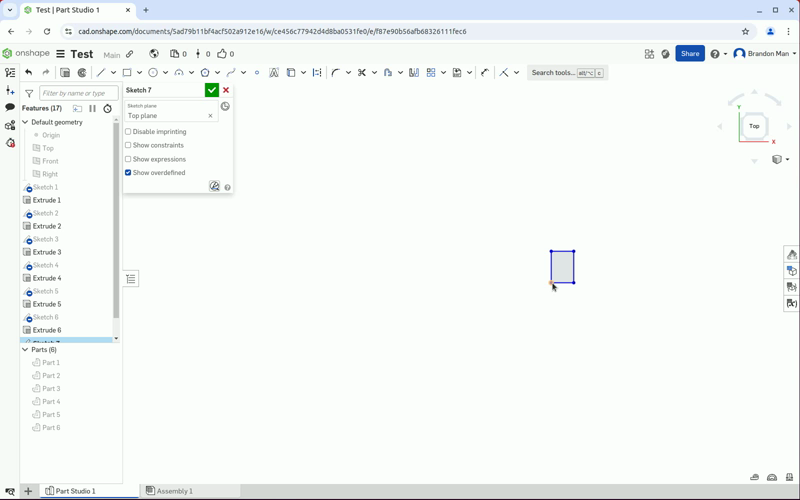
scroll(6)
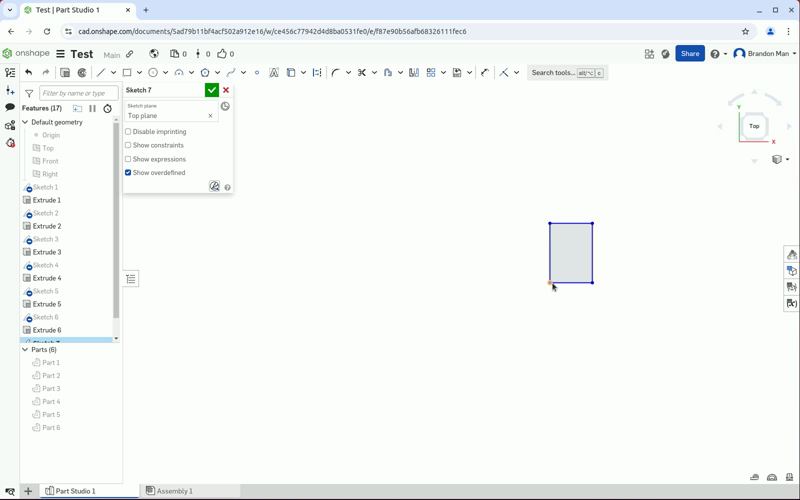
scroll(6)
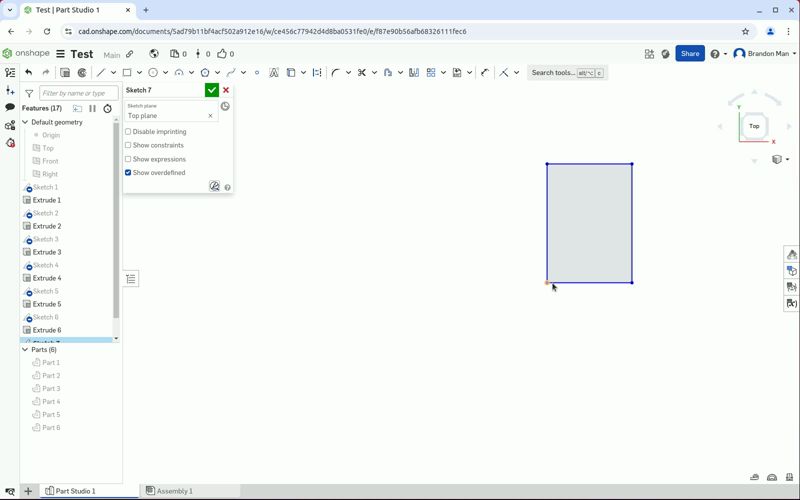
click(552, 282)
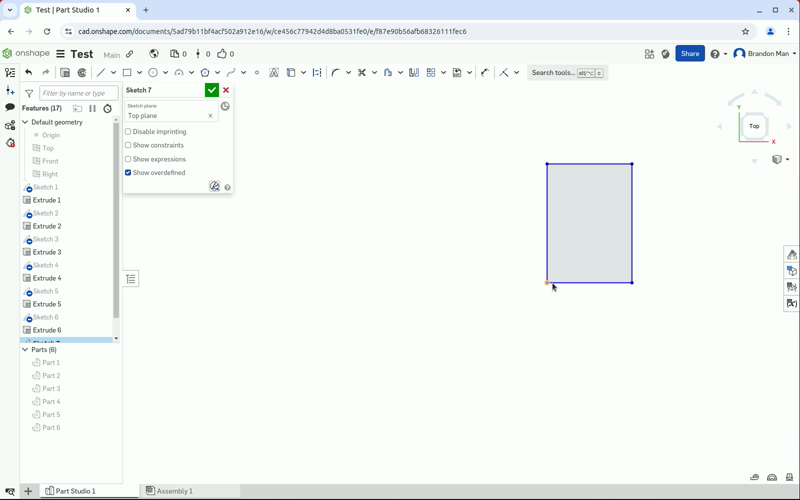
scroll(-6)
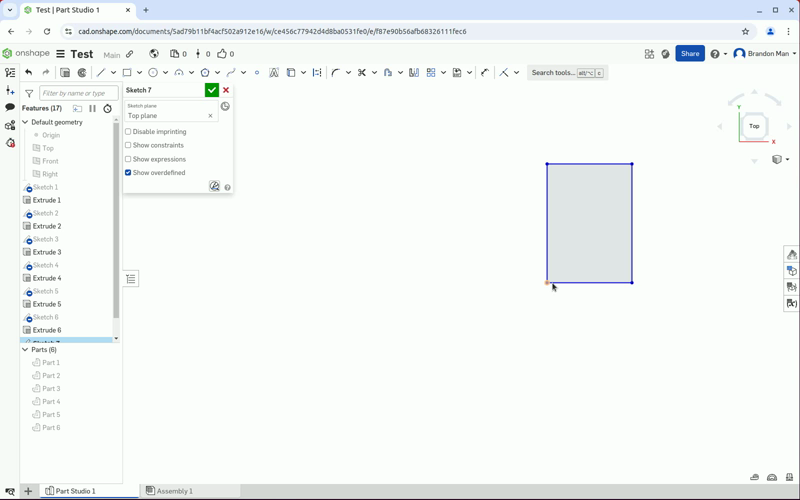
scroll(-6)
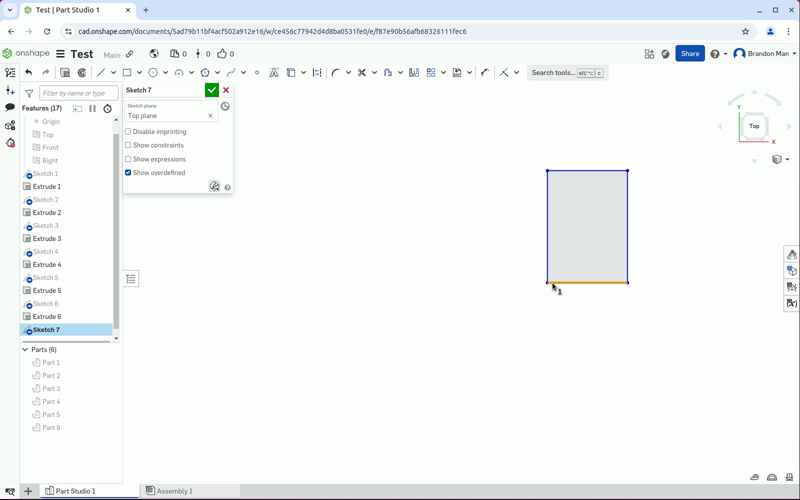
scroll(-6)
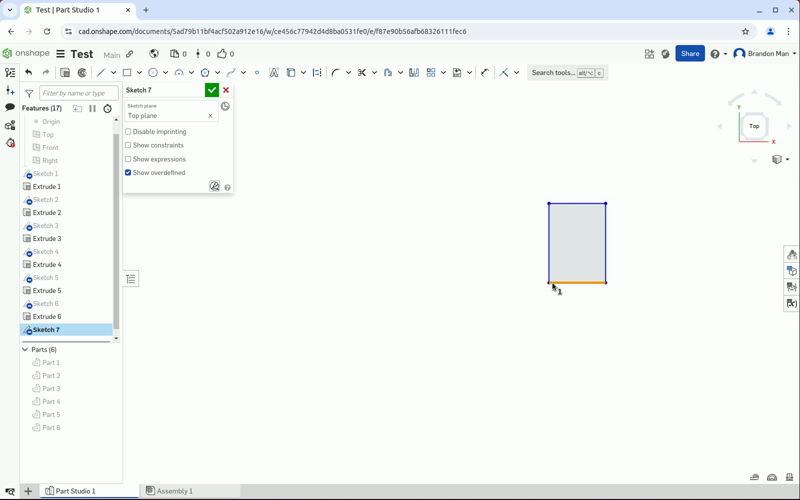
scroll(-6)
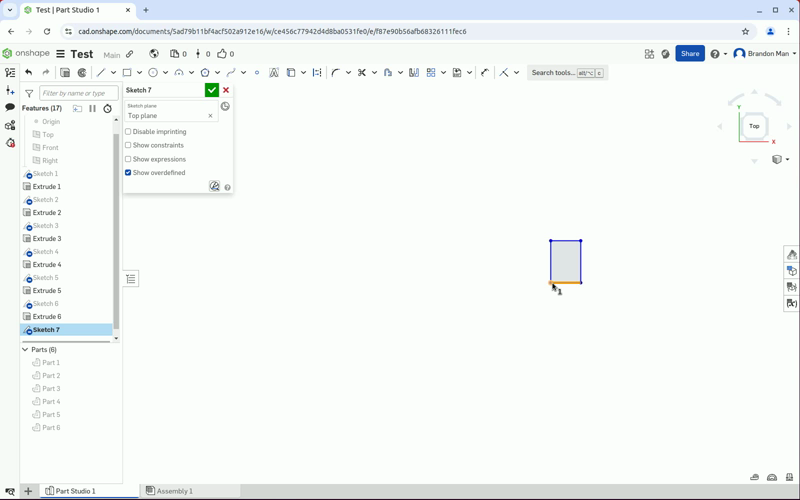
scroll(-6)
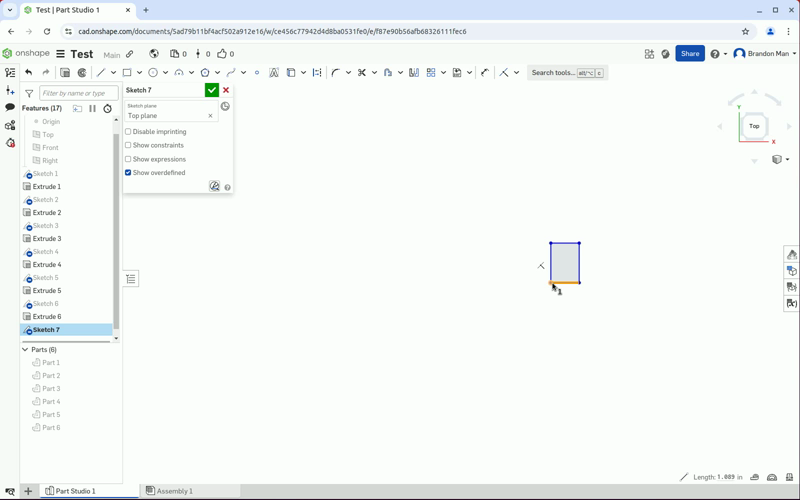
scroll(-6)
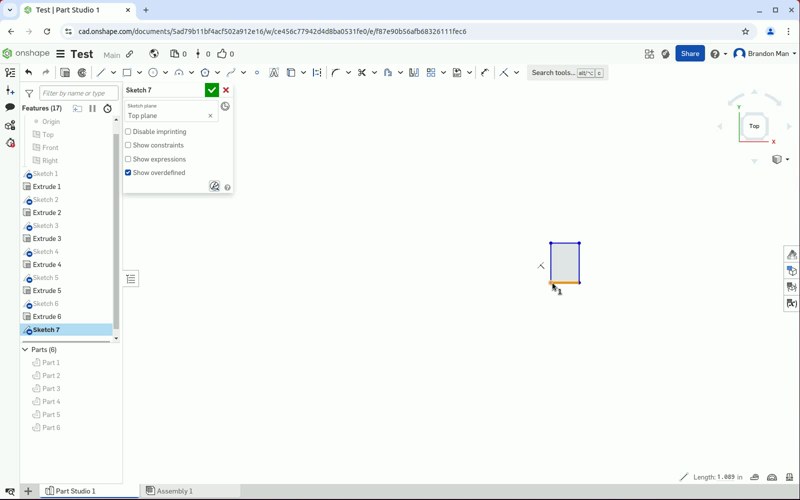
scroll(-6)
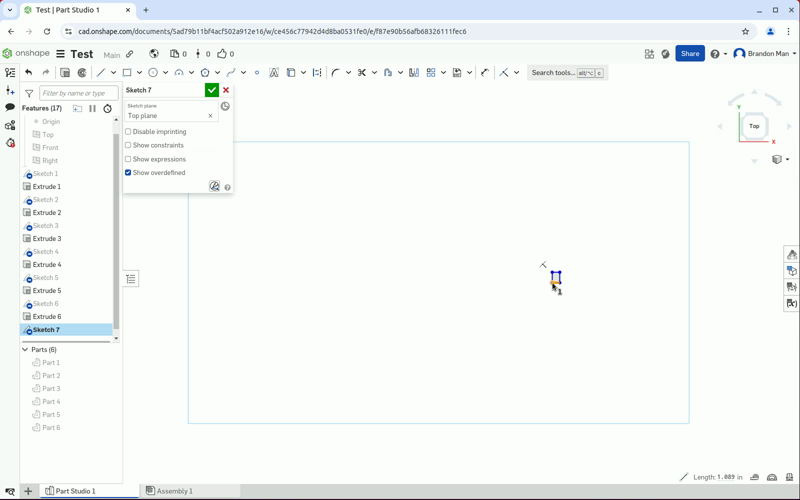
mouse_move(73, 352)
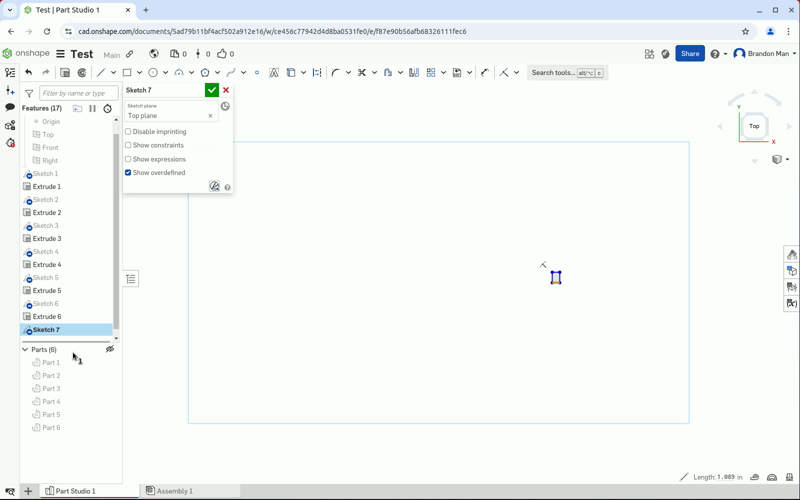
key(shift+y)
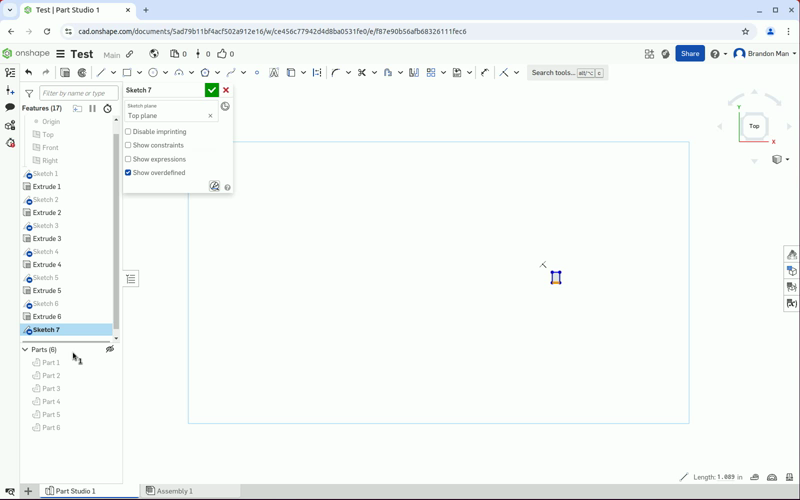
key(shift+e)
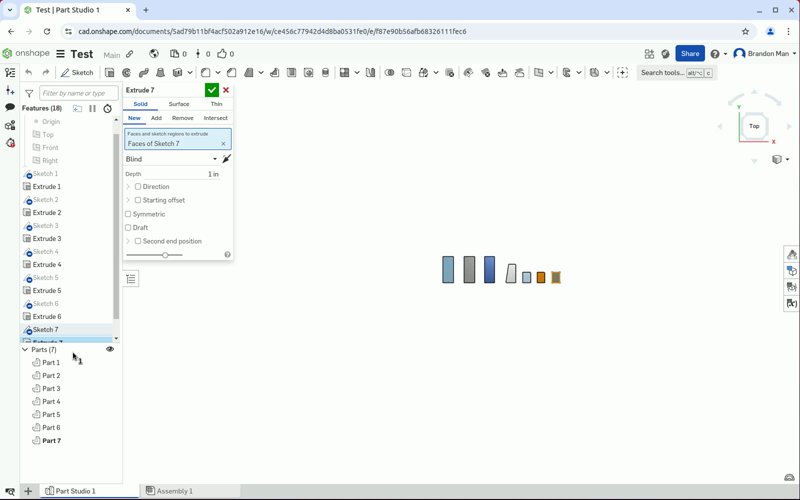
mouse_move(143, 106)
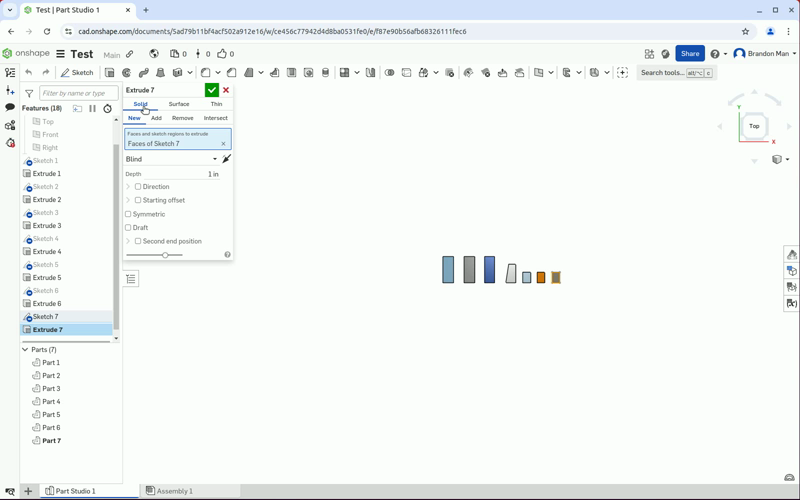
click(143, 106)
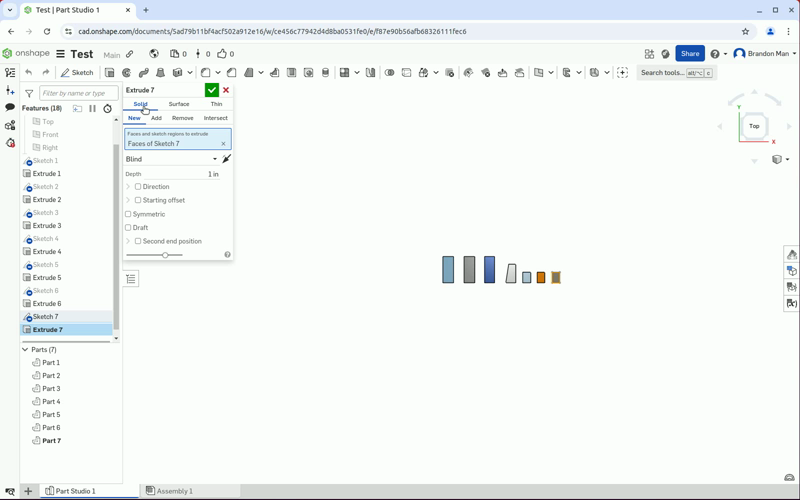
mouse_move(137, 120)
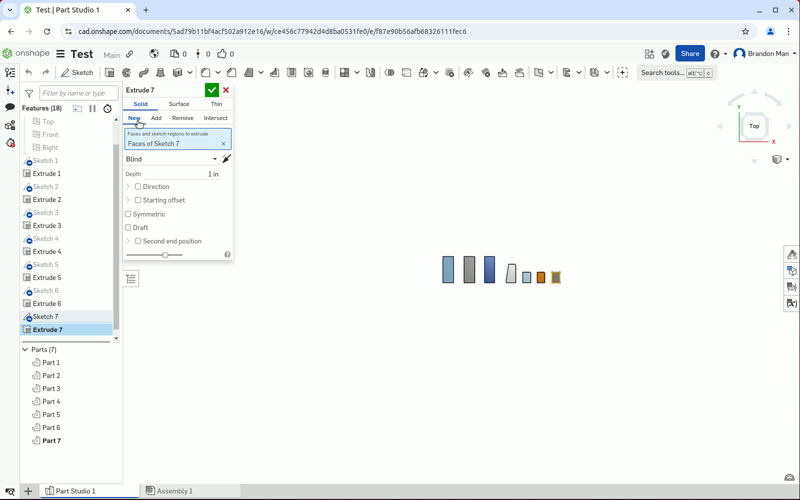
click(137, 120)
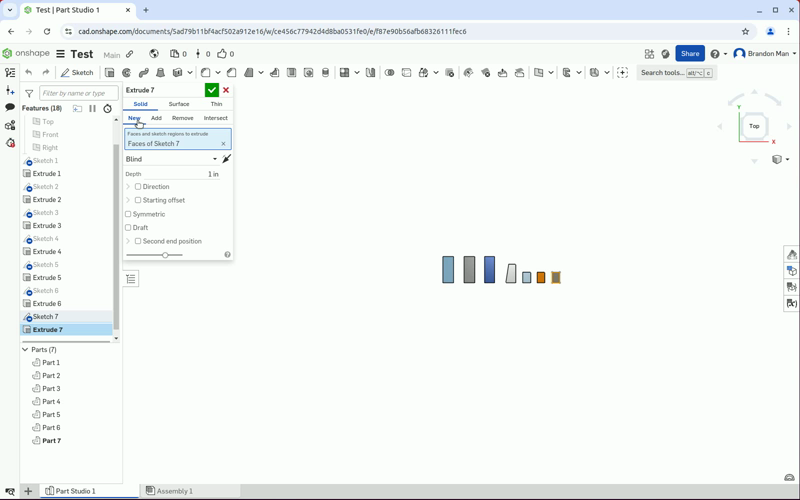
key(tab, 4)
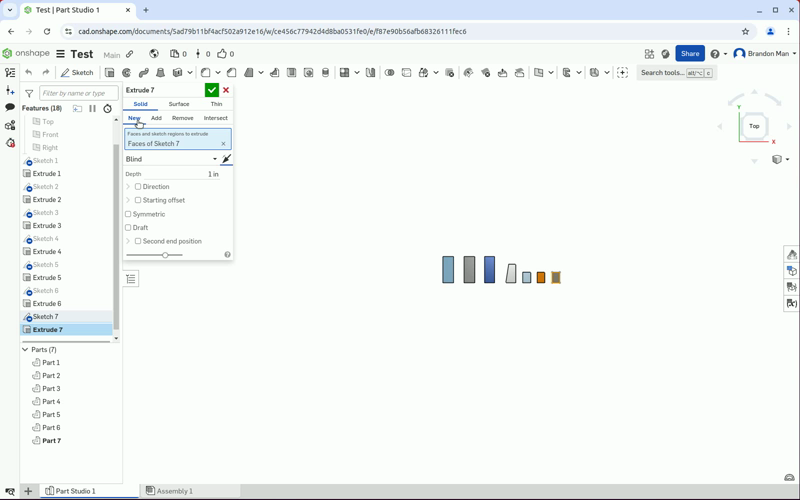
text(-0.241)
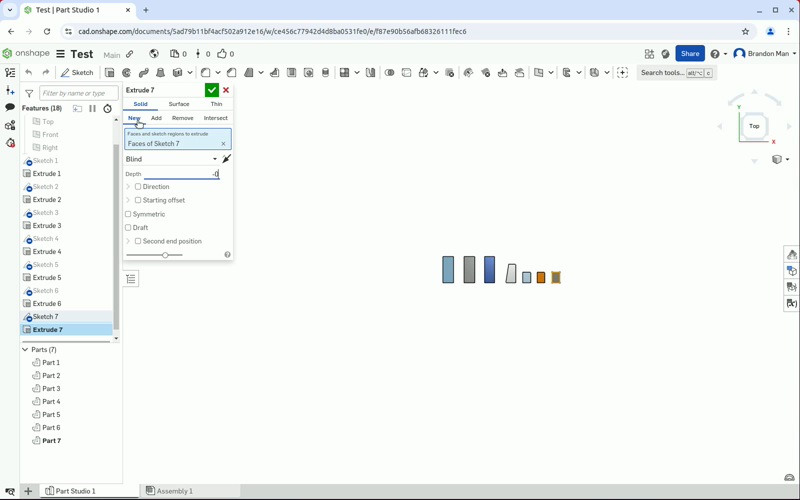
key(enter)
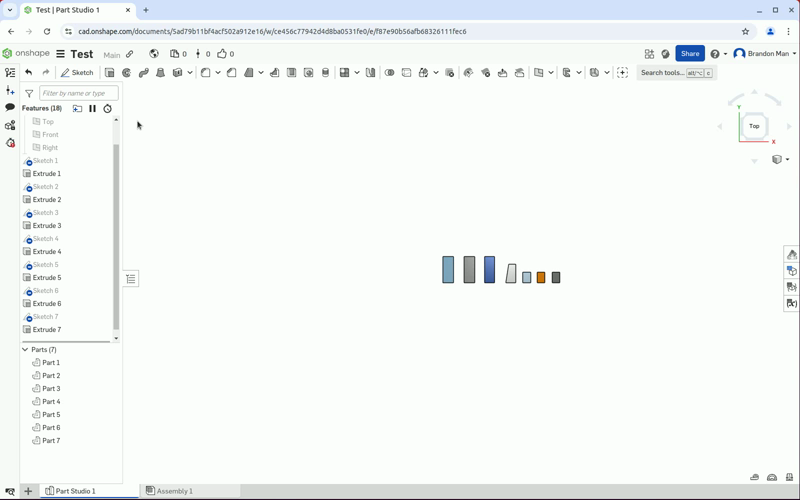
key(shift+h)
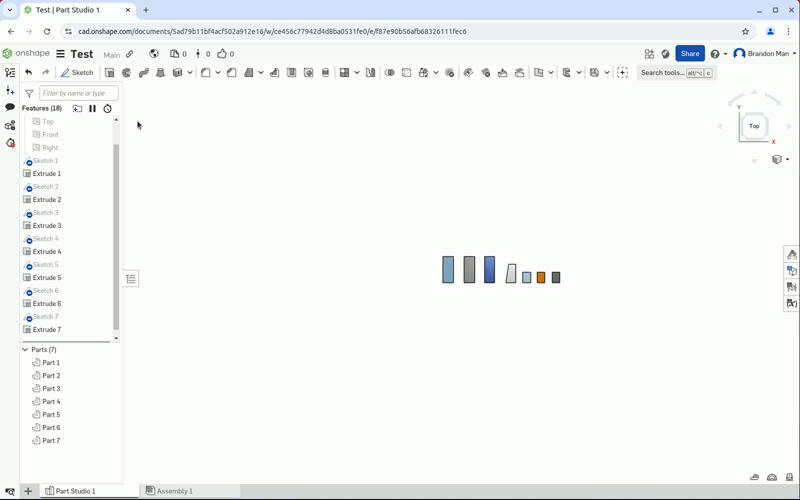
key(shift+h)
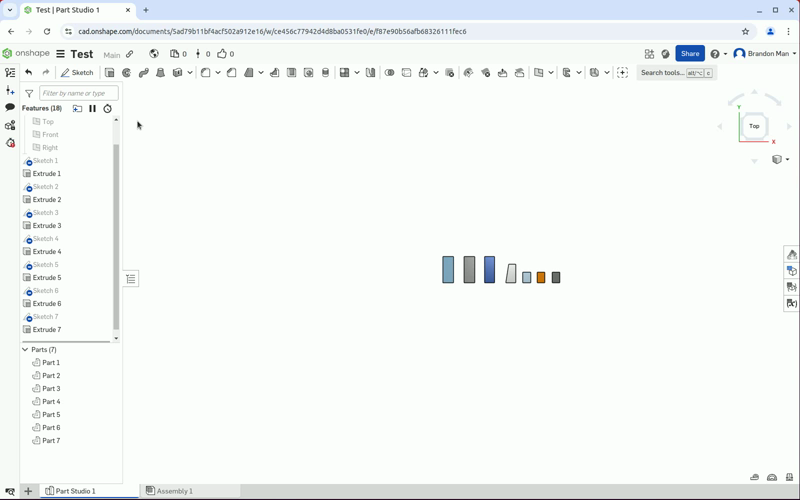
mouse_move(69, 163)
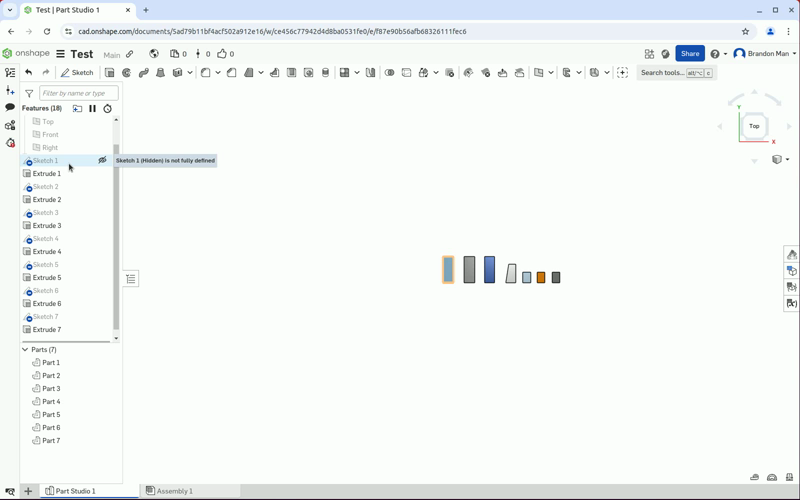
click(69, 163)
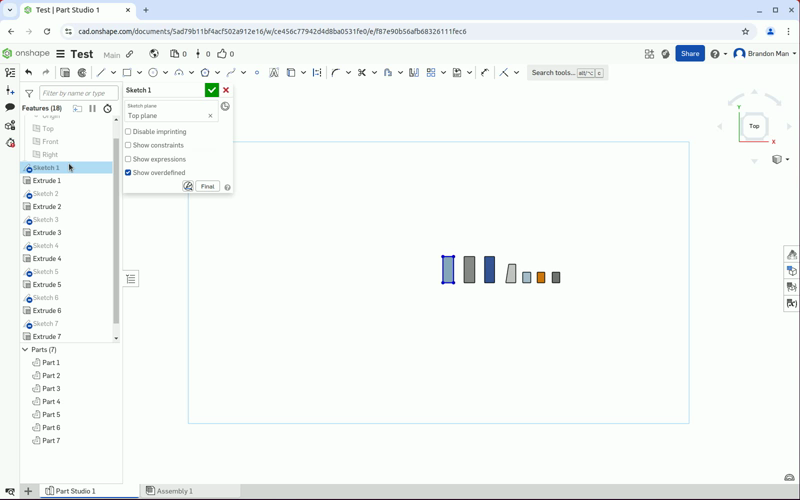
mouse_move(229, 92)
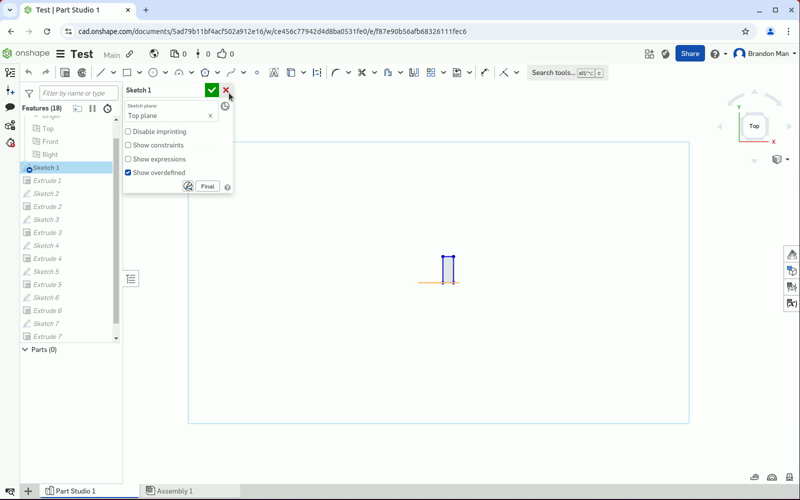
click(229, 92)
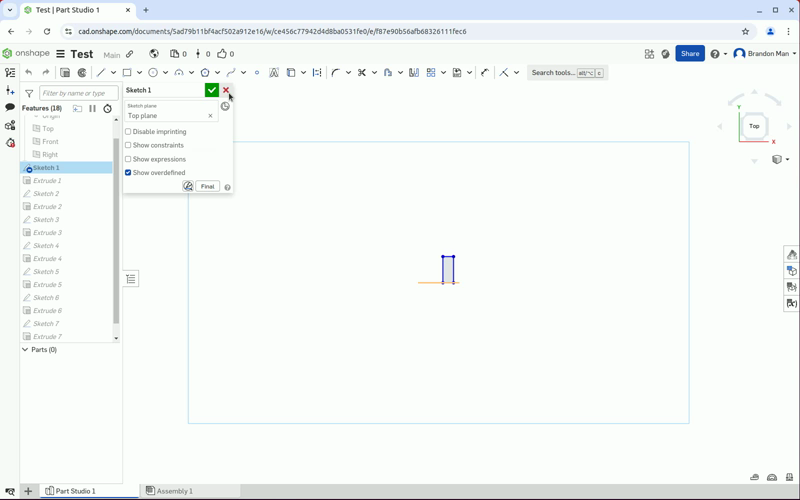
key(shift+s)
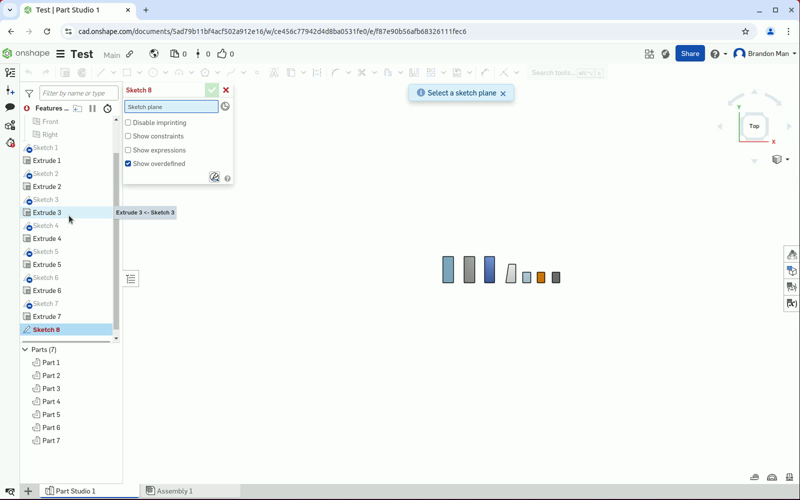
scroll(3)
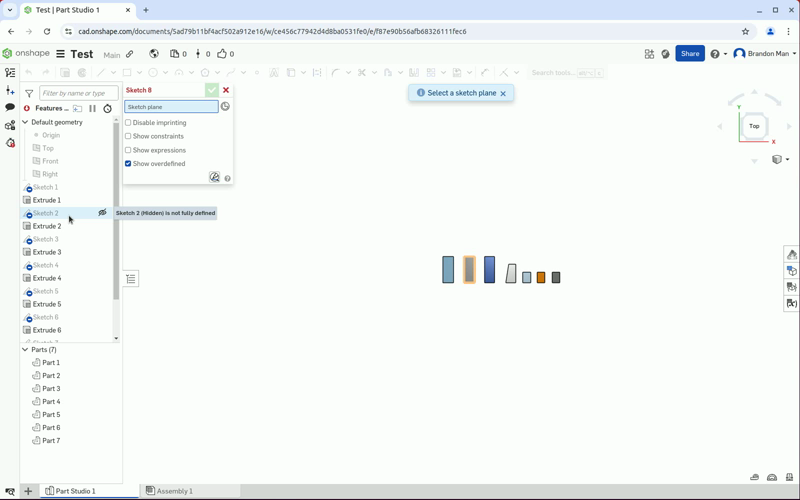
mouse_move(69, 150)
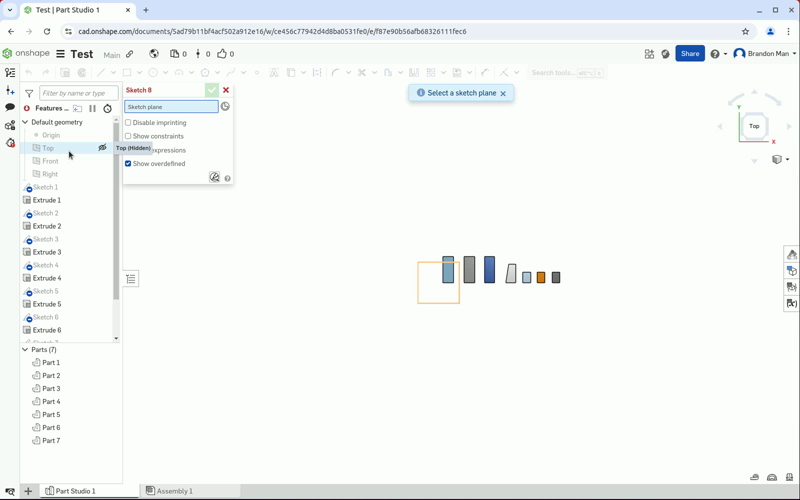
click(69, 150)
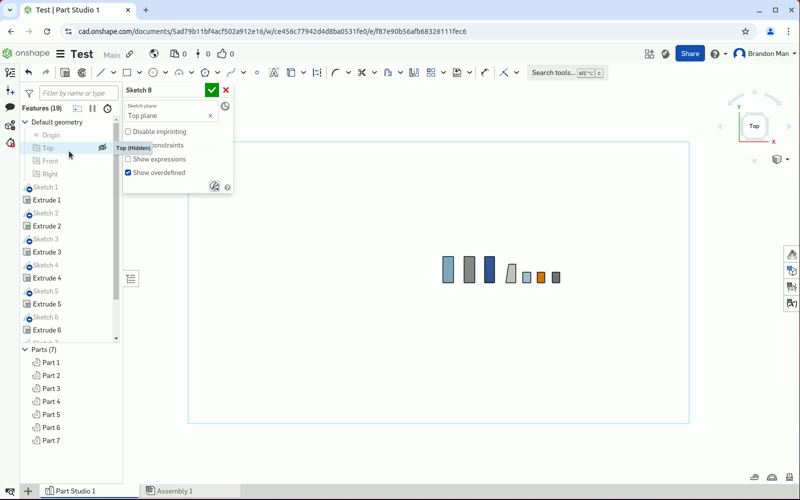
mouse_move(73, 352)
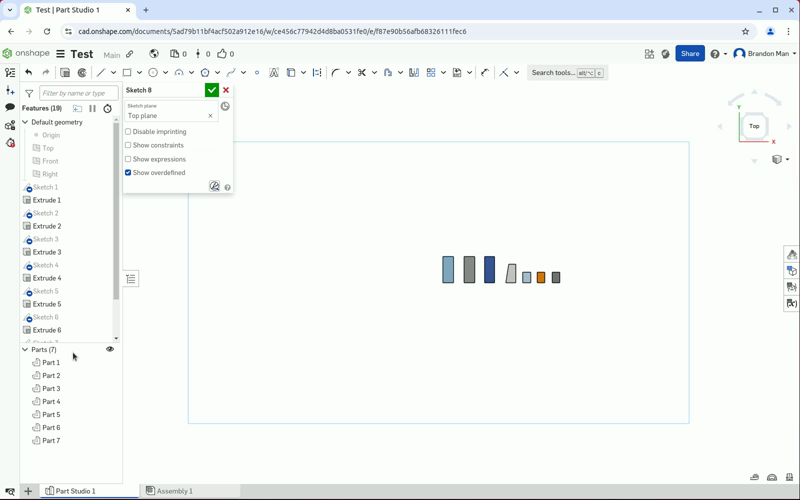
key(y)
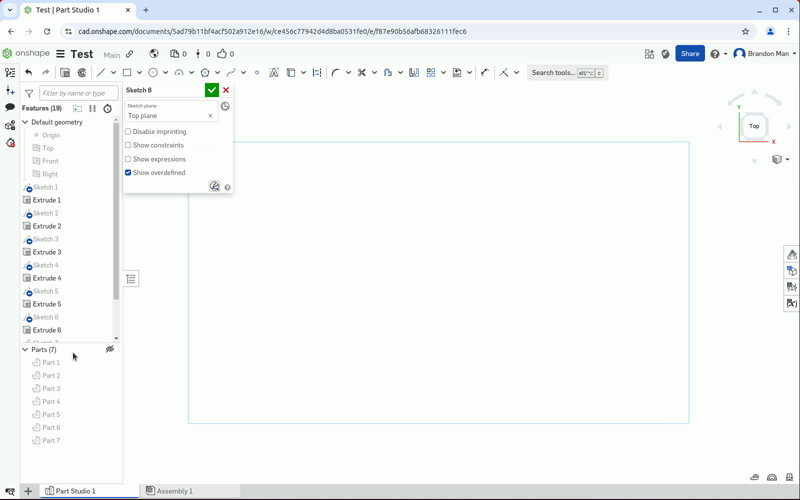
key(l)
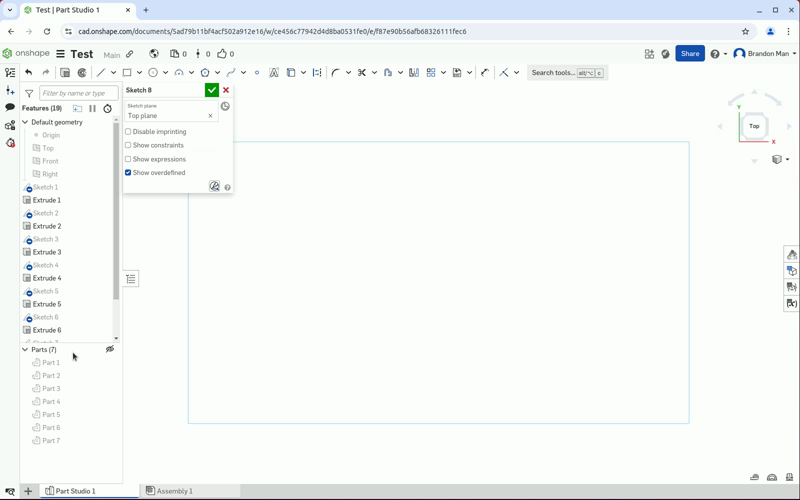
key_down(shift)
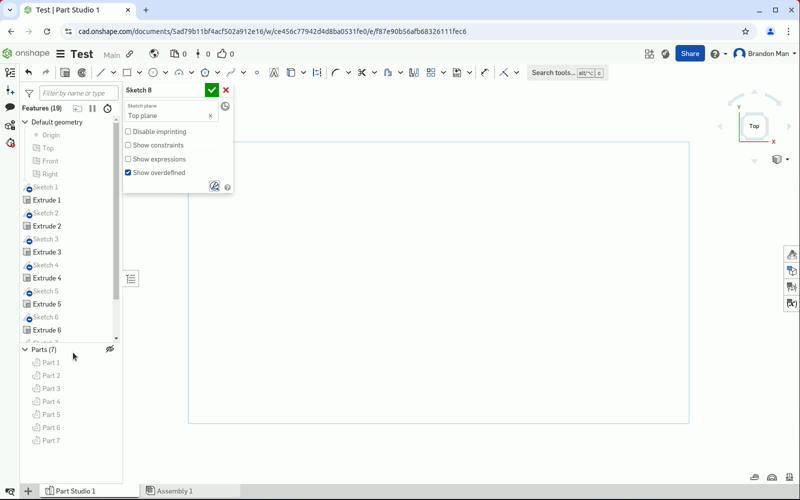
mouse_move(567, 282)
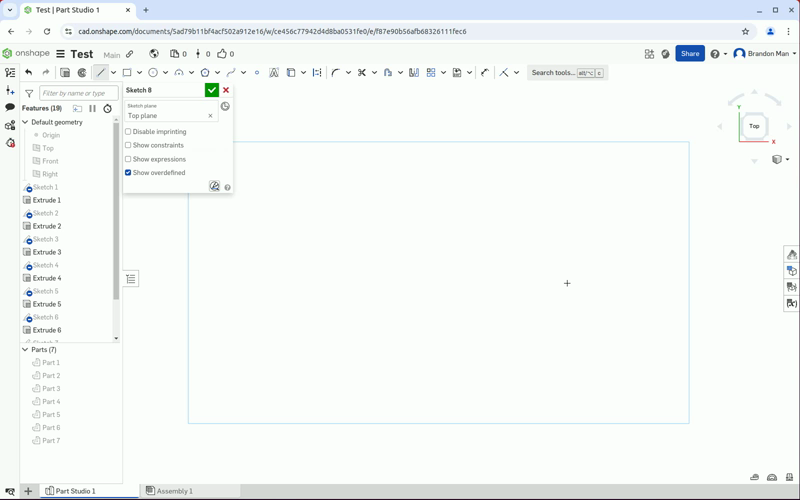
click(567, 282)
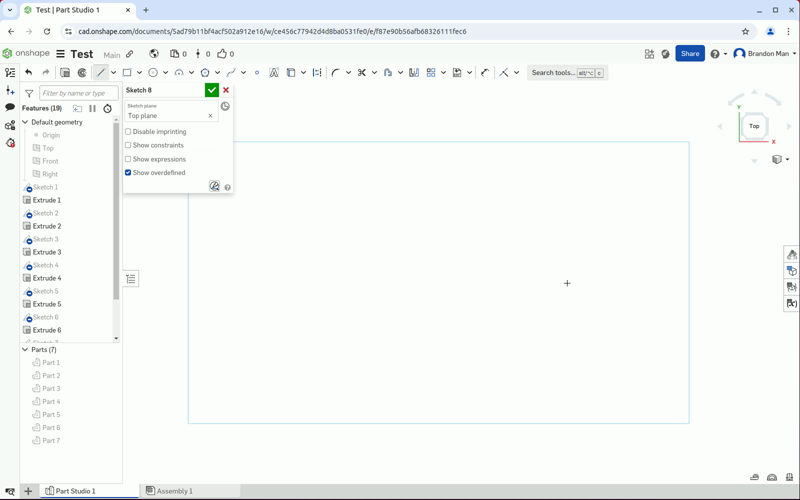
key_up(shift)
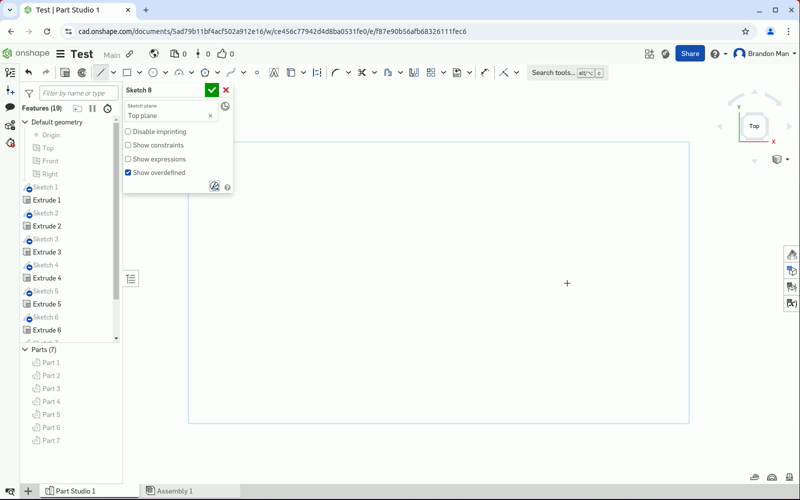
key_down(shift)
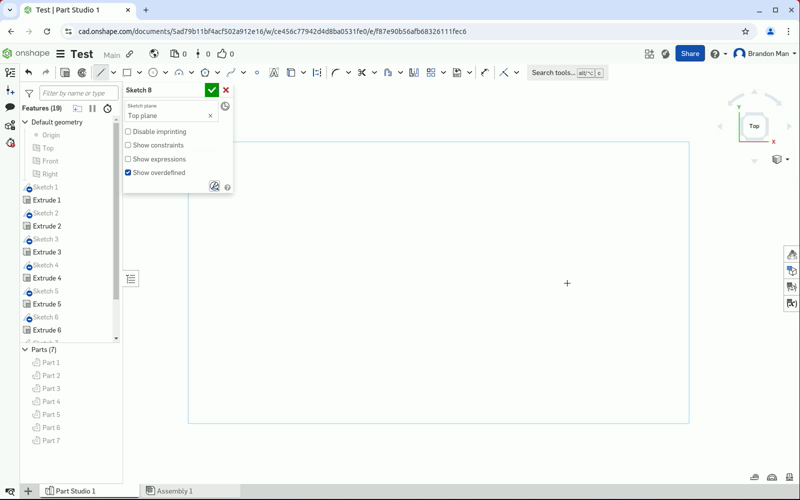
mouse_move(589, 282)
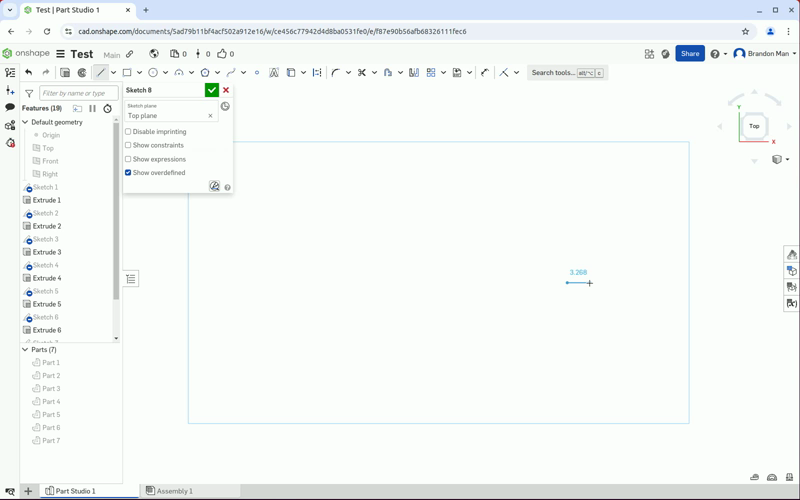
mouse_move(574, 282)
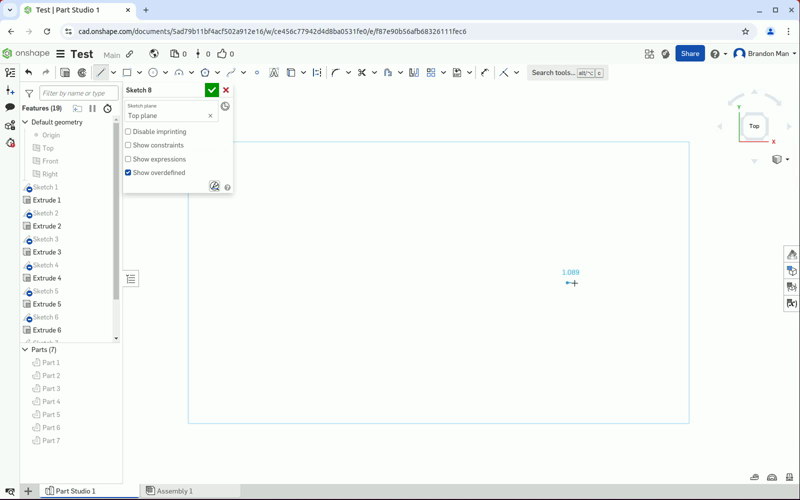
scroll(6)
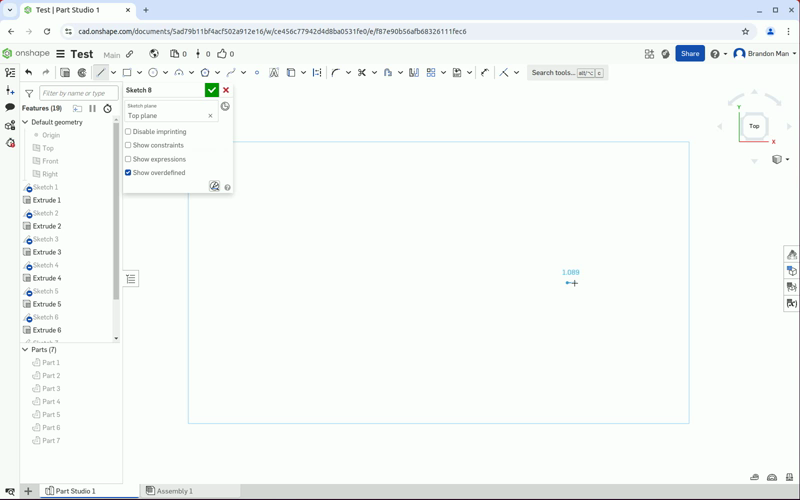
scroll(6)
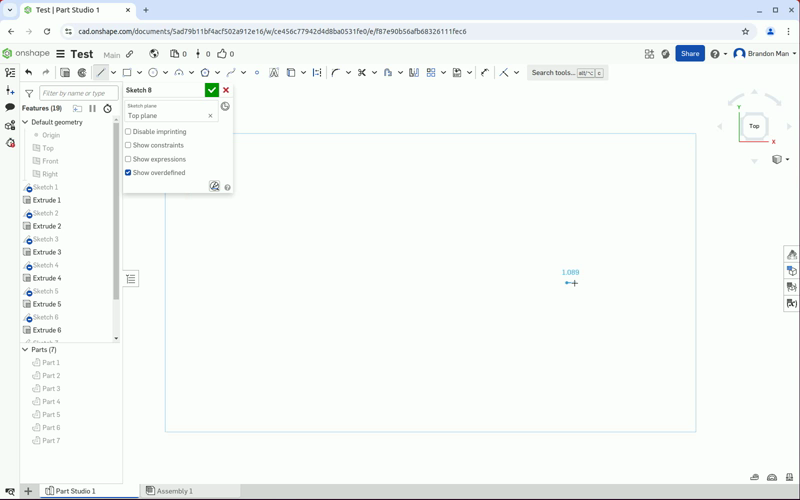
scroll(6)
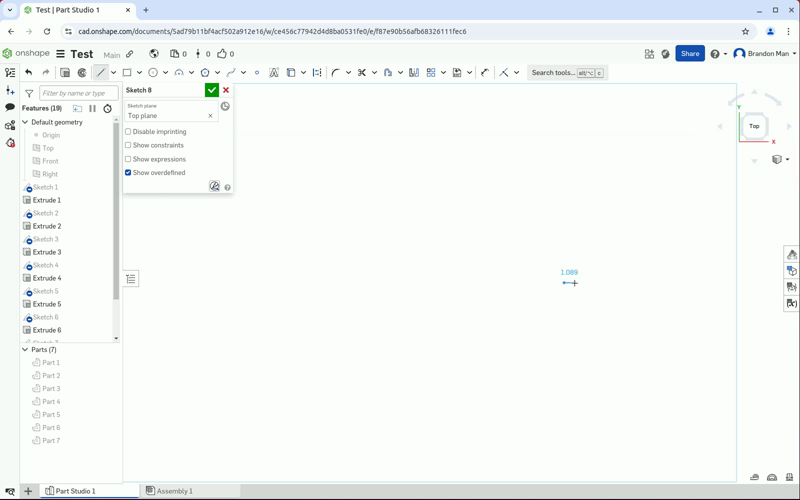
scroll(6)
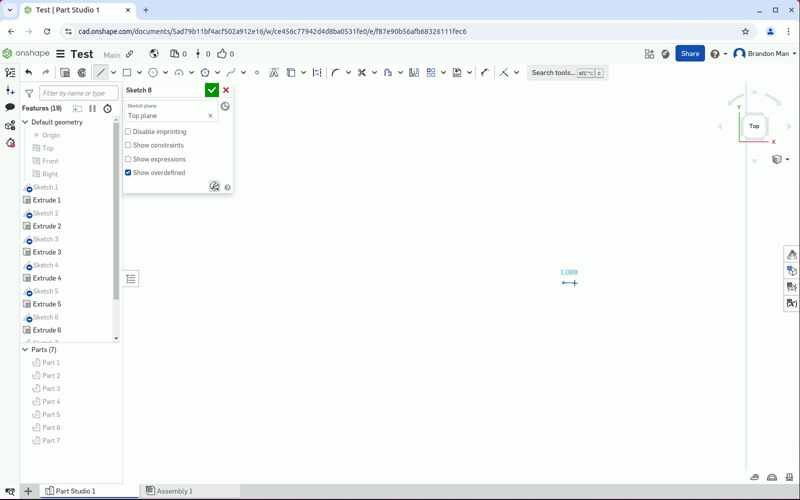
scroll(6)
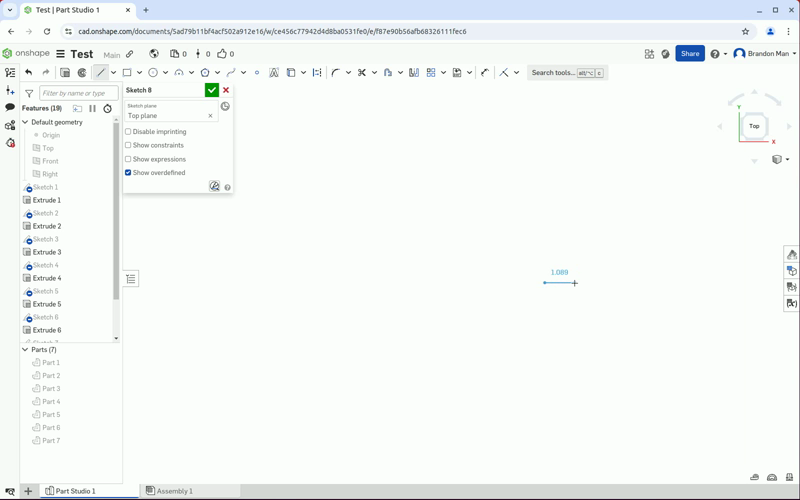
scroll(6)
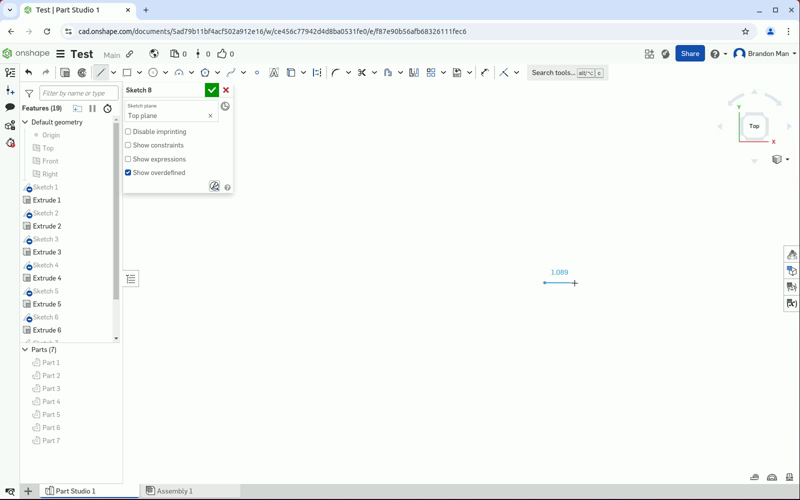
scroll(6)
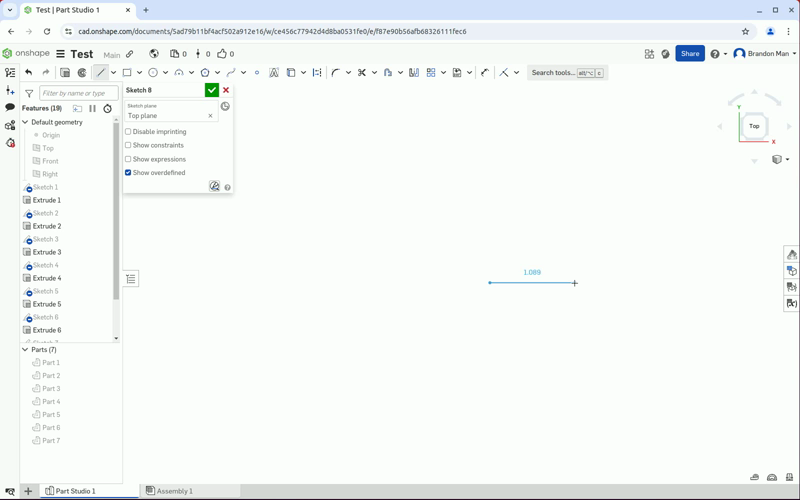
click(574, 282)
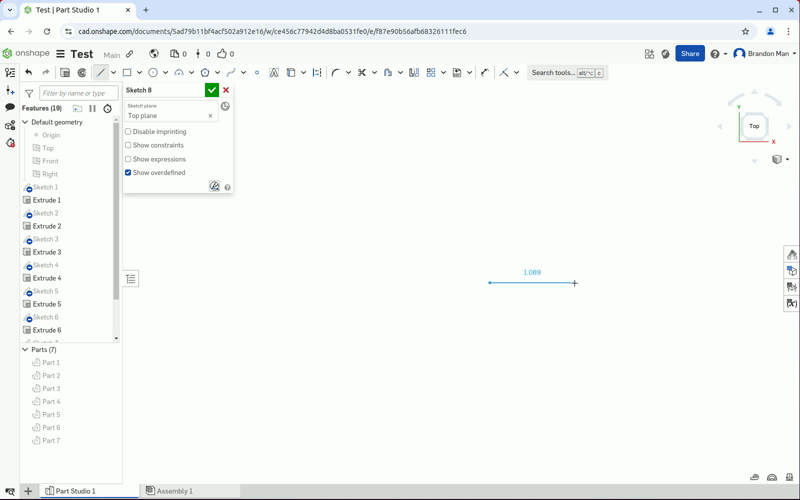
scroll(-6)
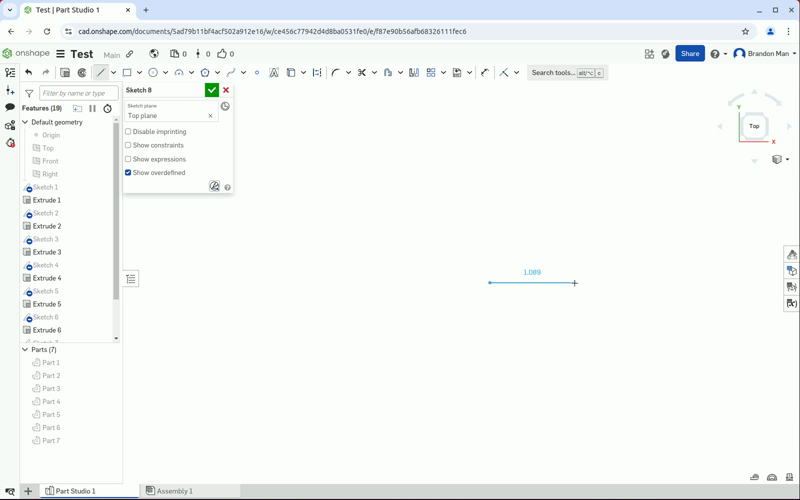
scroll(-6)
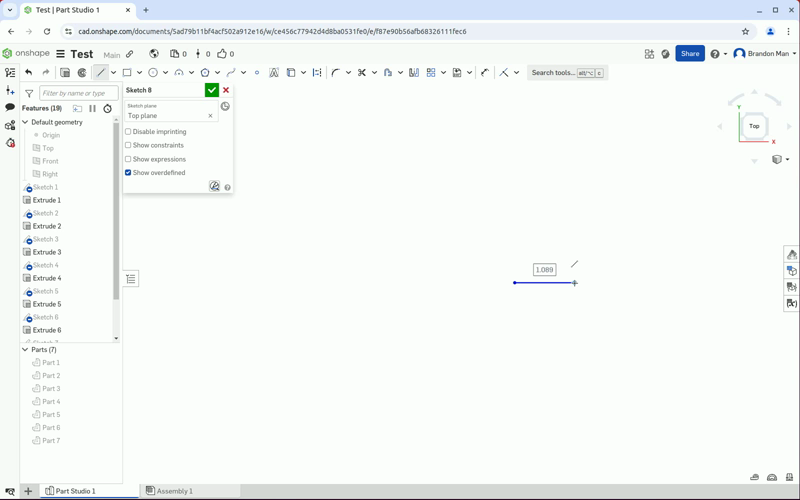
scroll(-6)
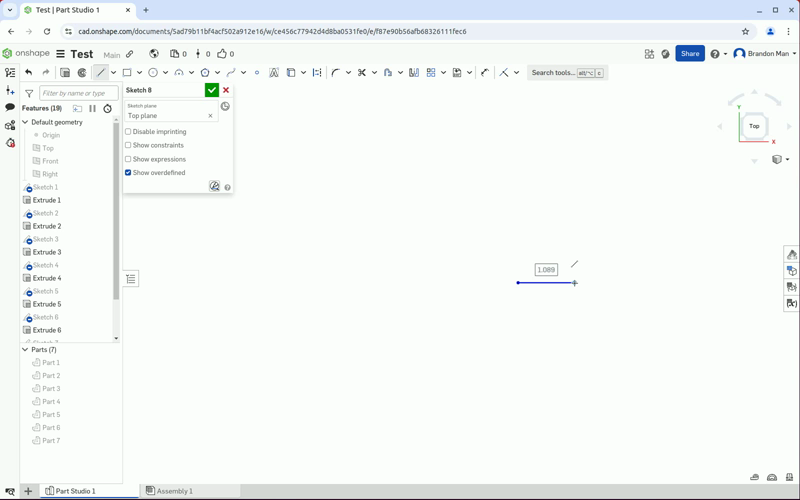
scroll(-6)
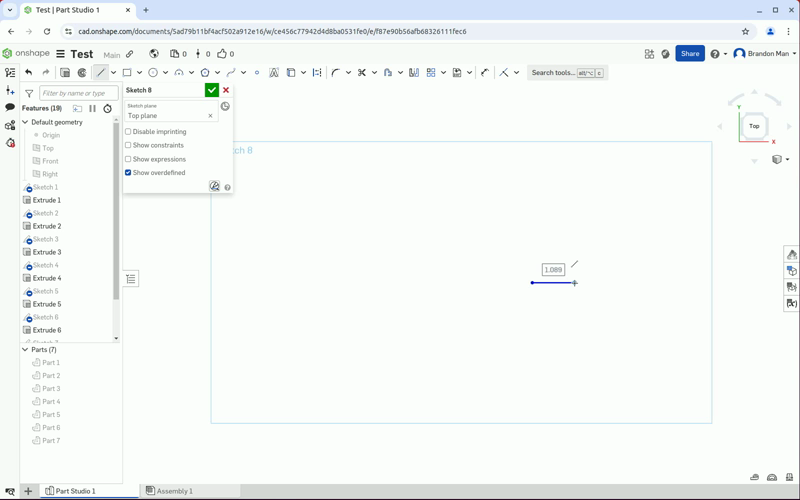
scroll(-6)
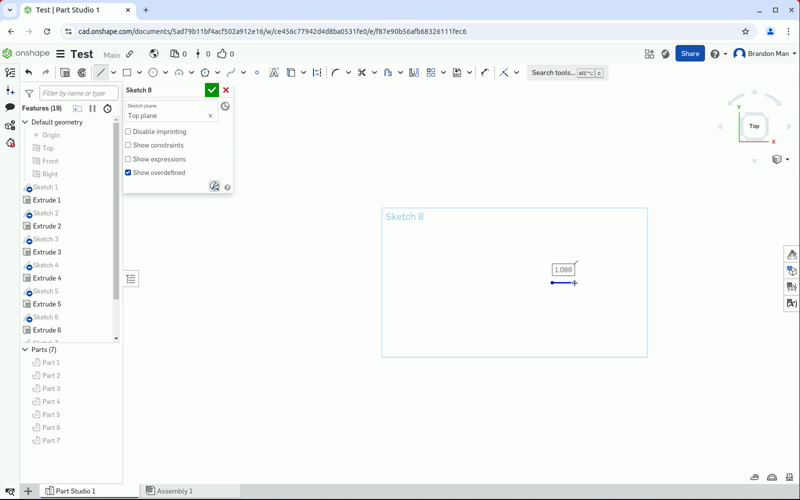
scroll(-6)
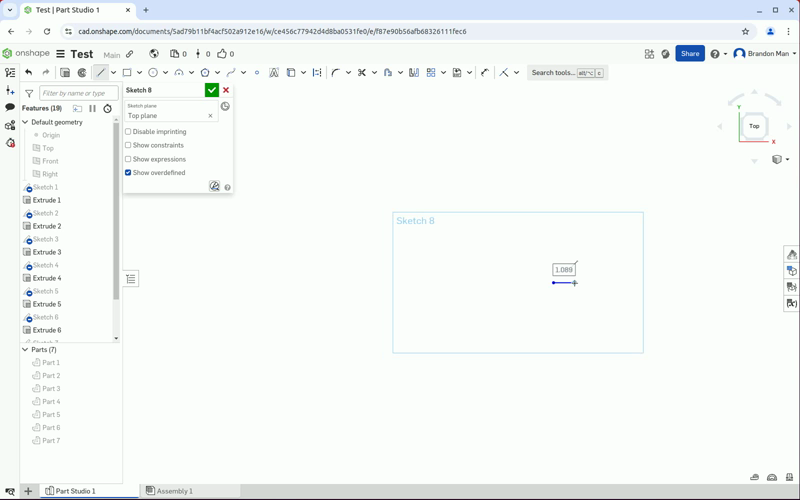
scroll(-6)
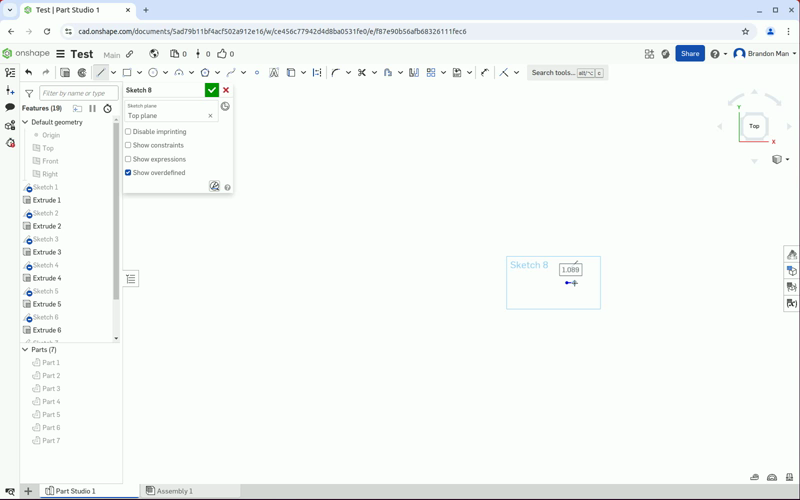
key_up(shift)
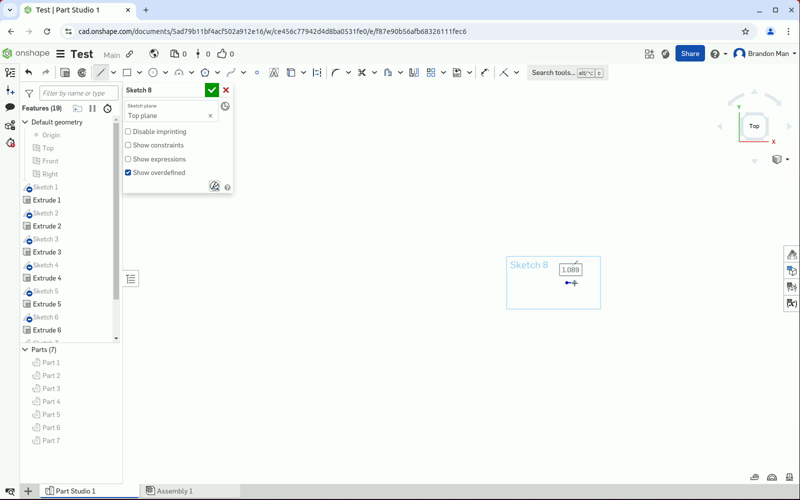
key_down(shift)
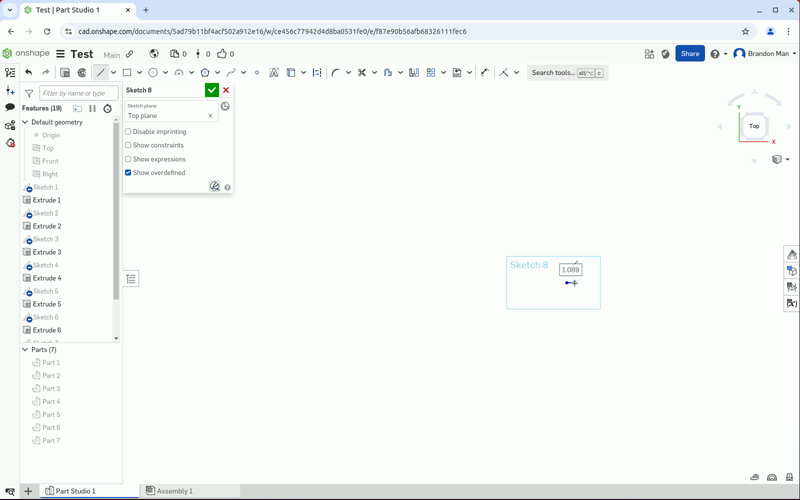
mouse_move(589, 282)
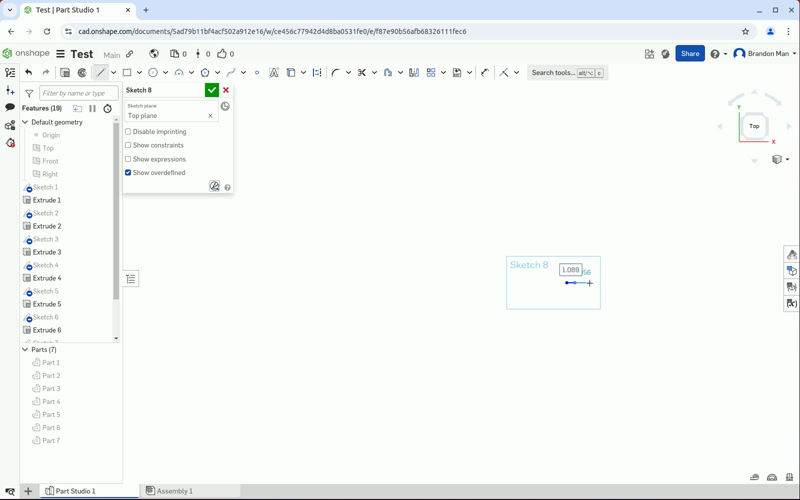
mouse_move(574, 272)
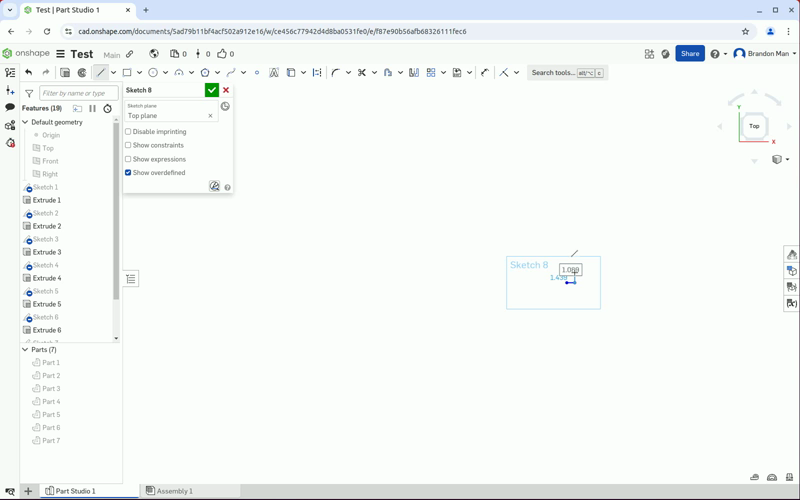
click(574, 272)
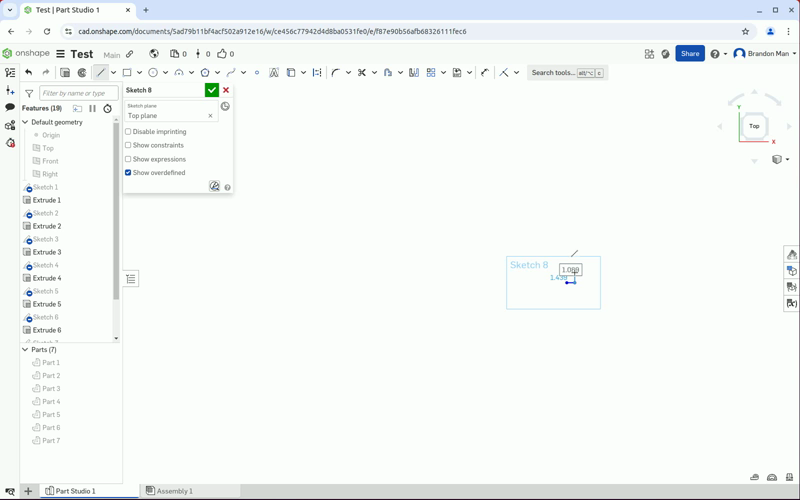
key_up(shift)
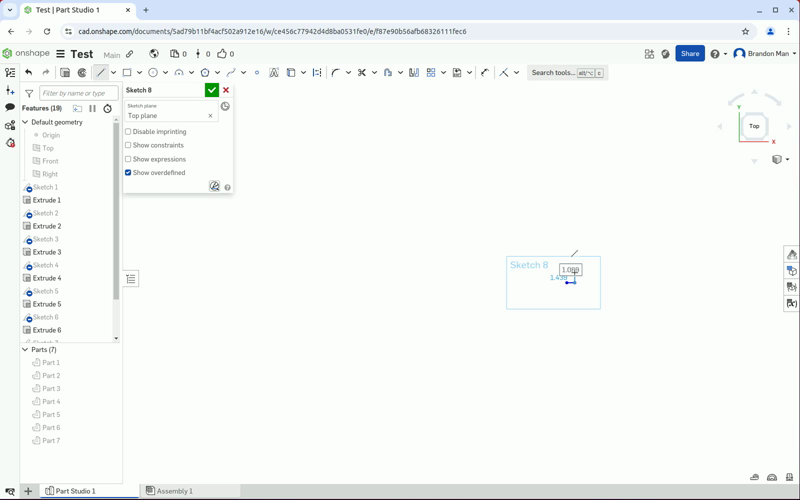
key_down(shift)
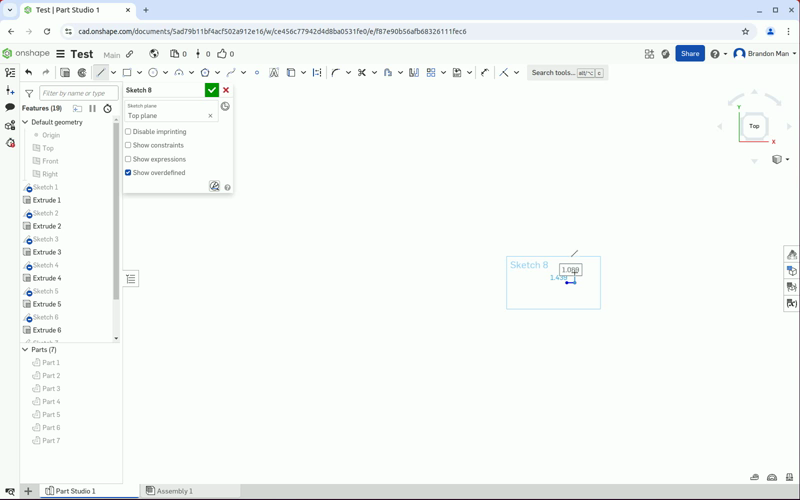
mouse_move(589, 272)
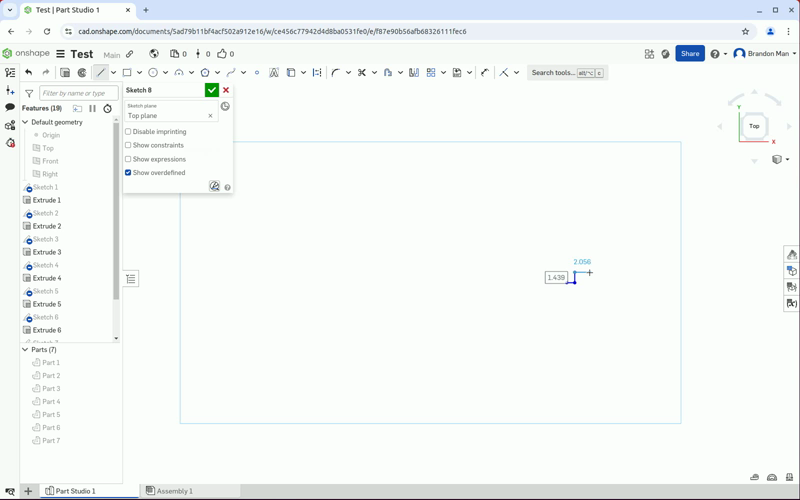
mouse_move(567, 272)
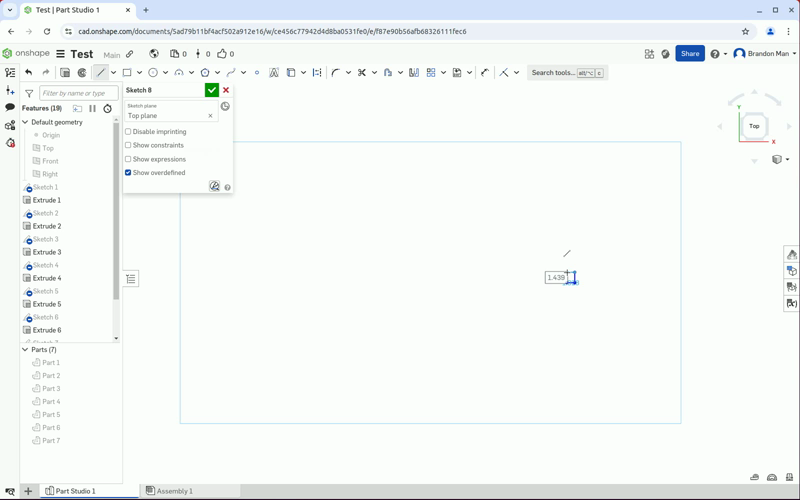
scroll(6)
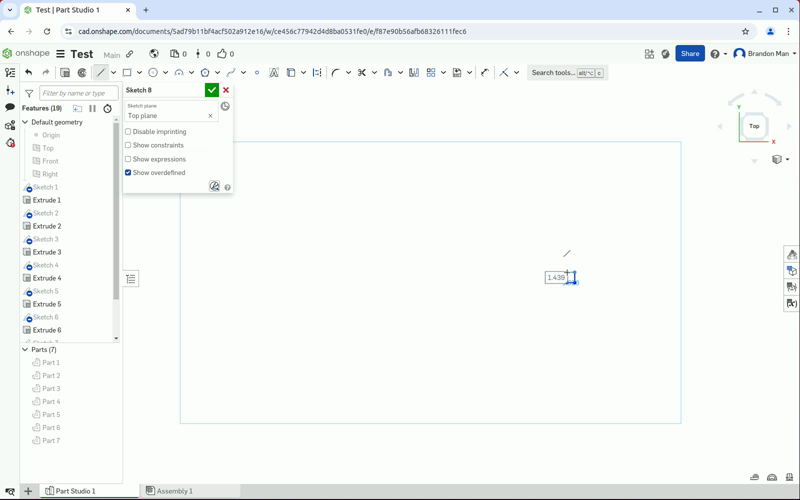
scroll(6)
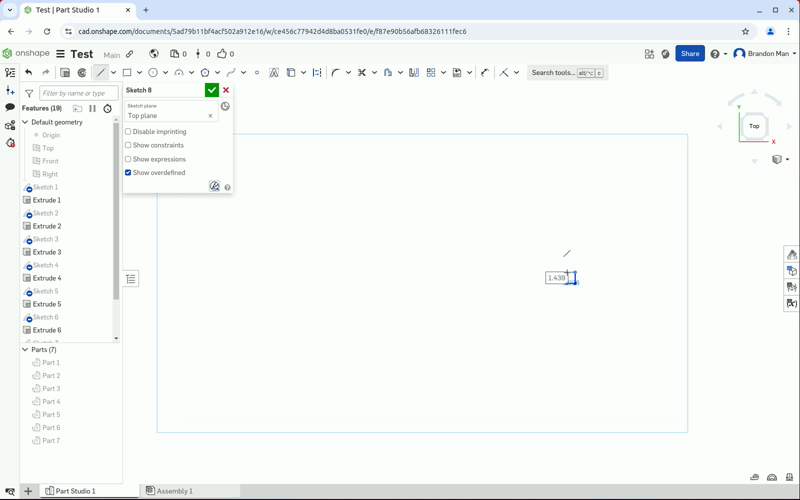
scroll(6)
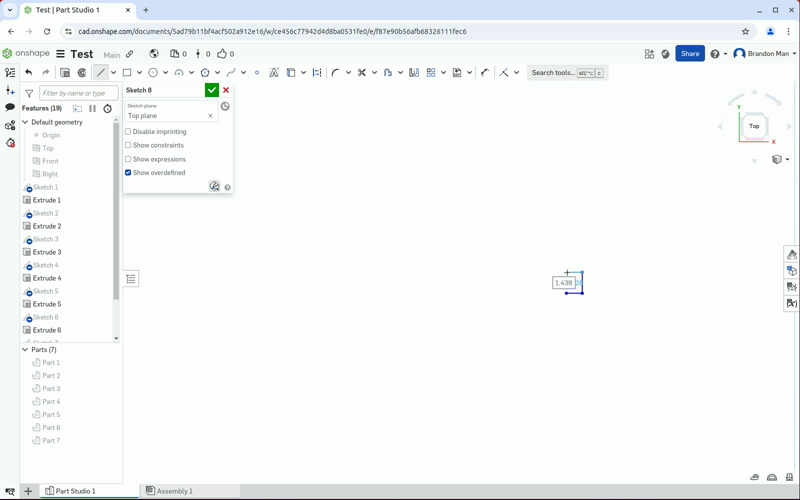
scroll(6)
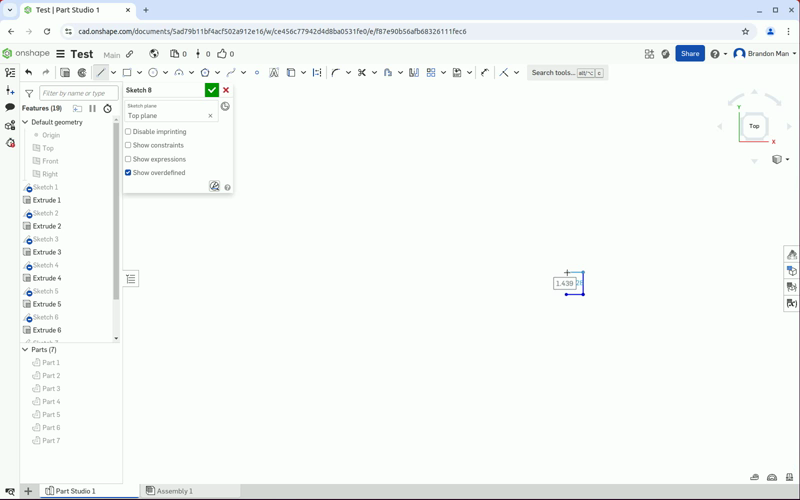
scroll(6)
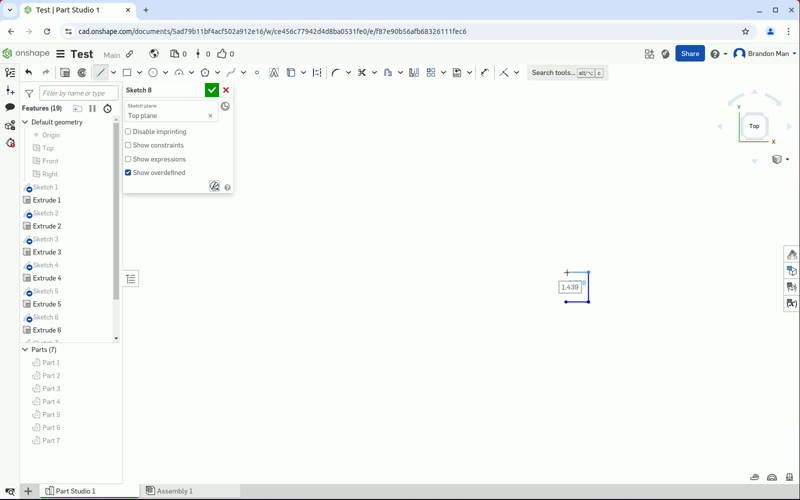
scroll(6)
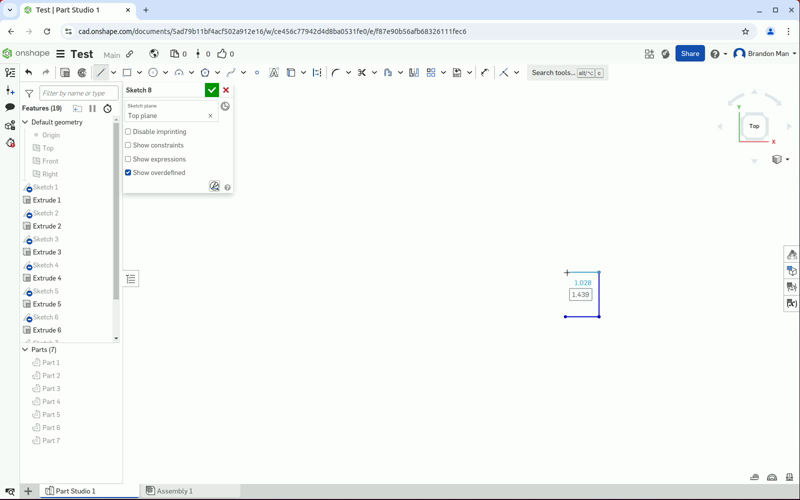
scroll(6)
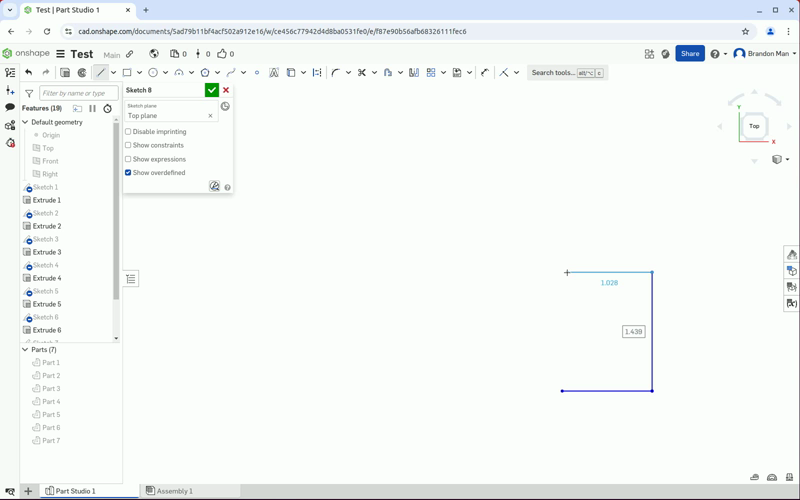
click(567, 272)
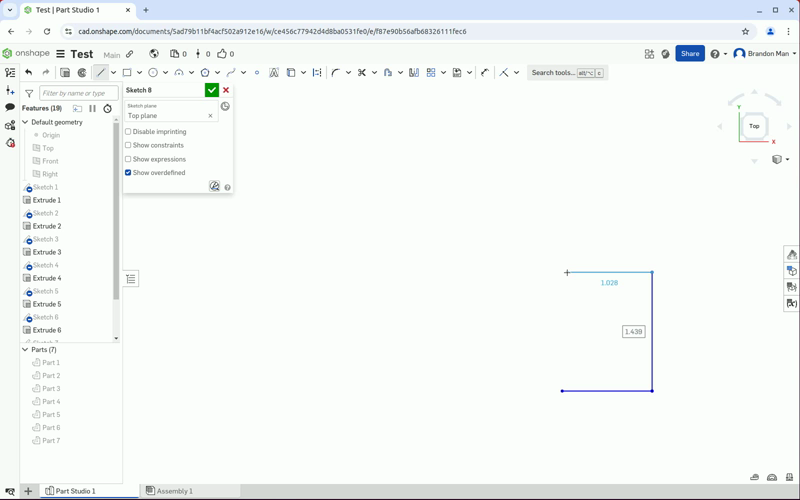
scroll(-6)
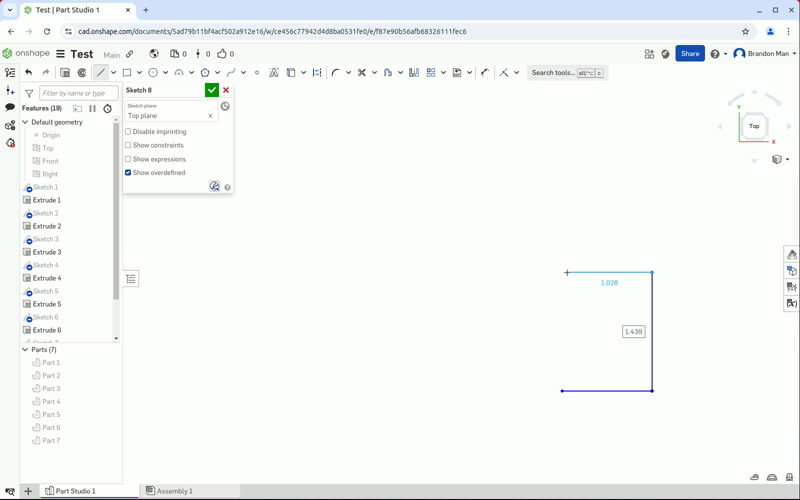
scroll(-6)
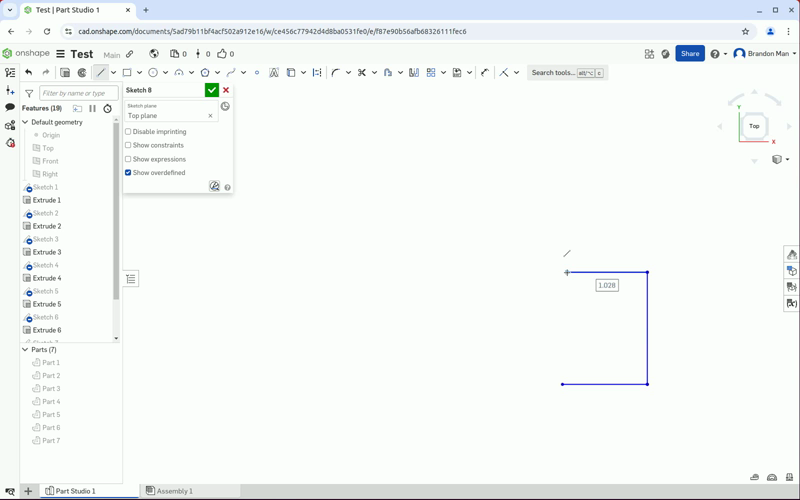
scroll(-6)
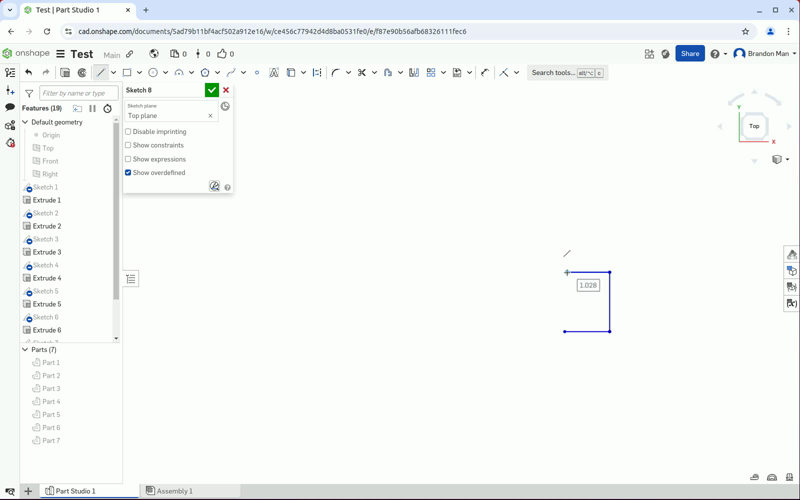
scroll(-6)
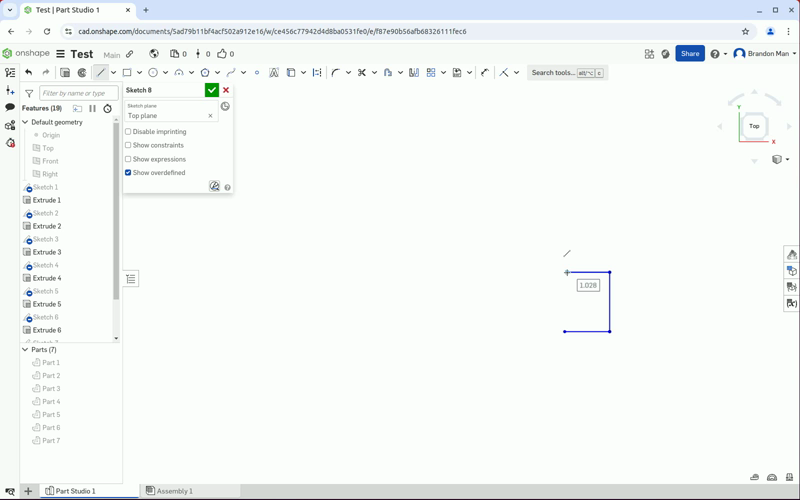
scroll(-6)
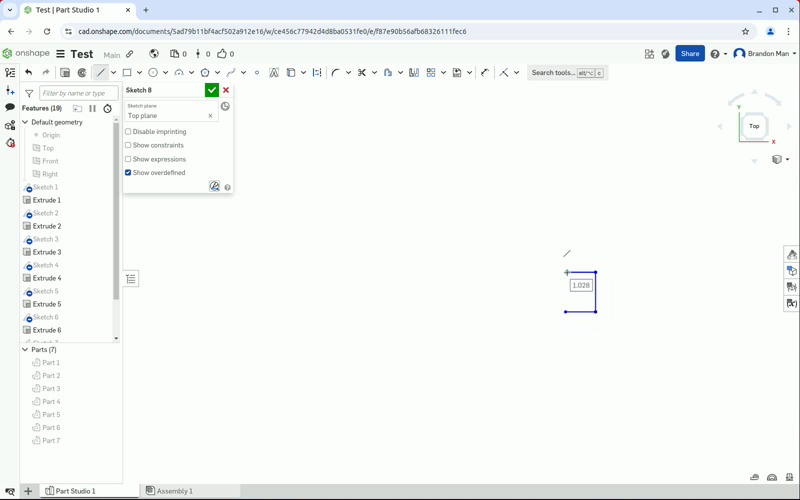
scroll(-6)
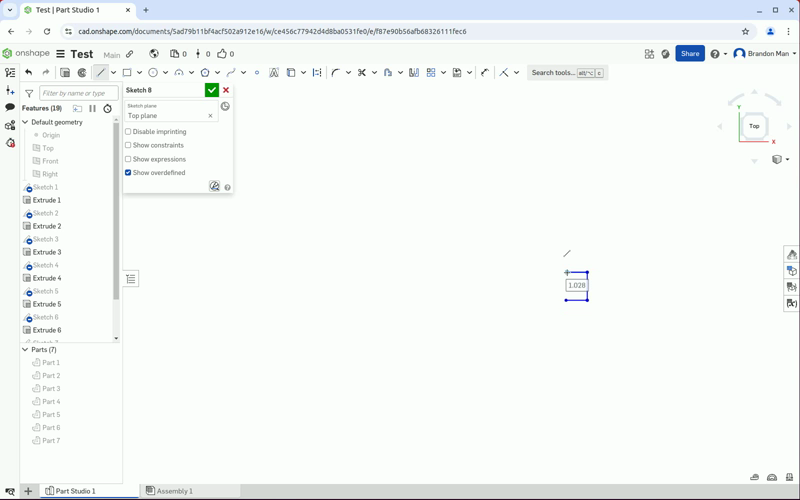
scroll(-6)
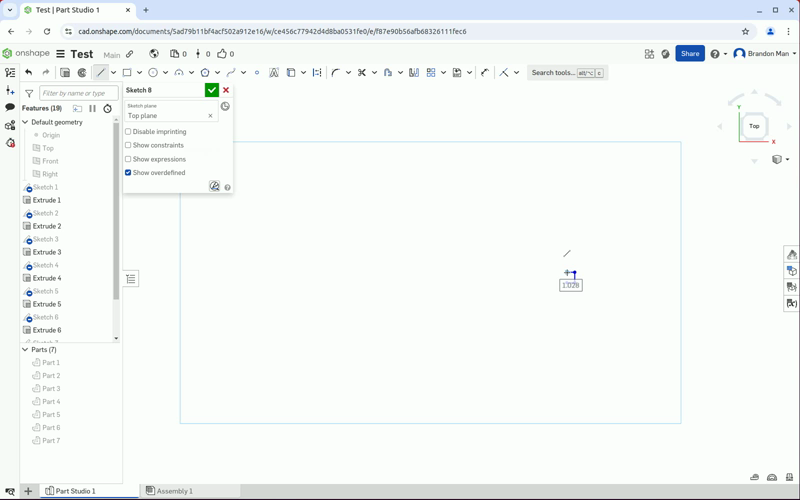
key_up(shift)
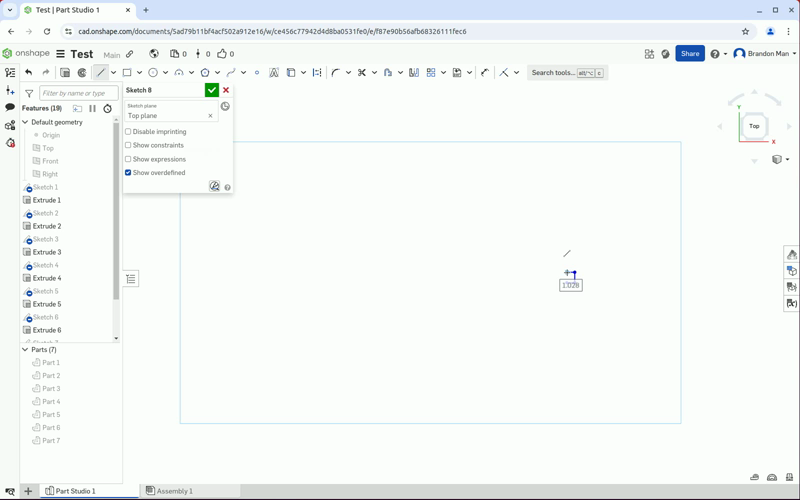
mouse_move(589, 272)
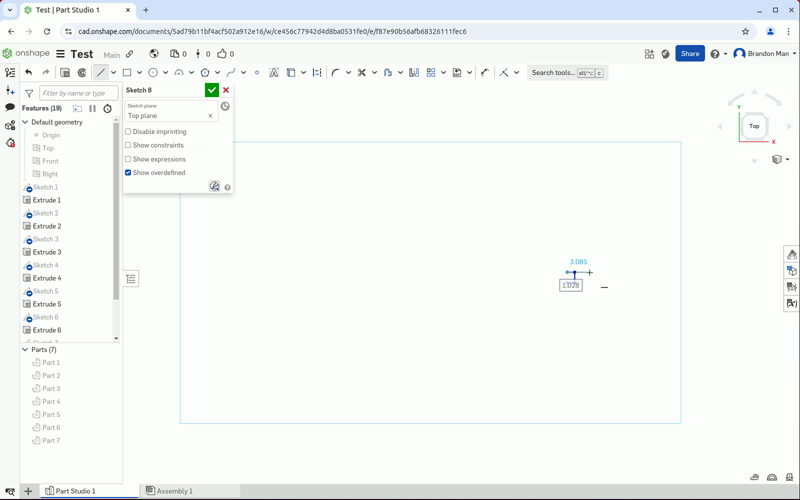
key_down(shift)
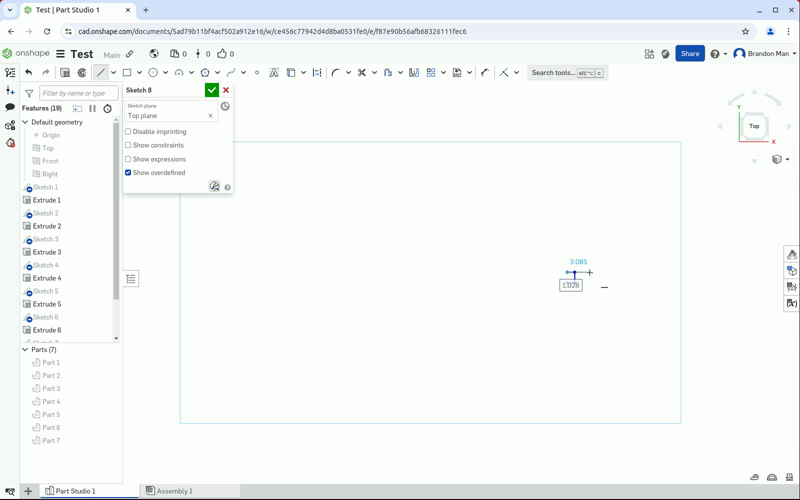
mouse_move(567, 282)
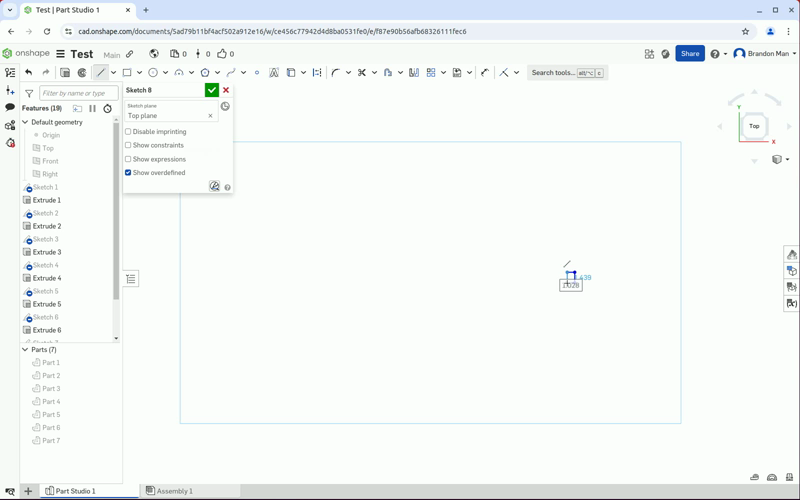
key_up(shift)
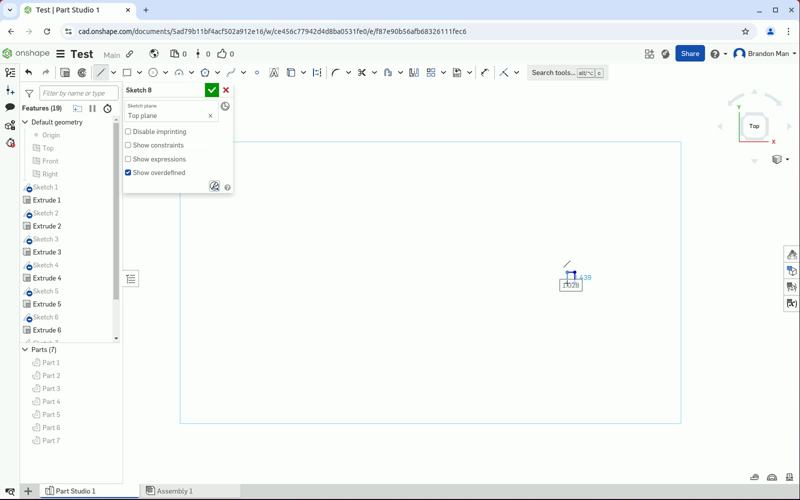
click(567, 282)
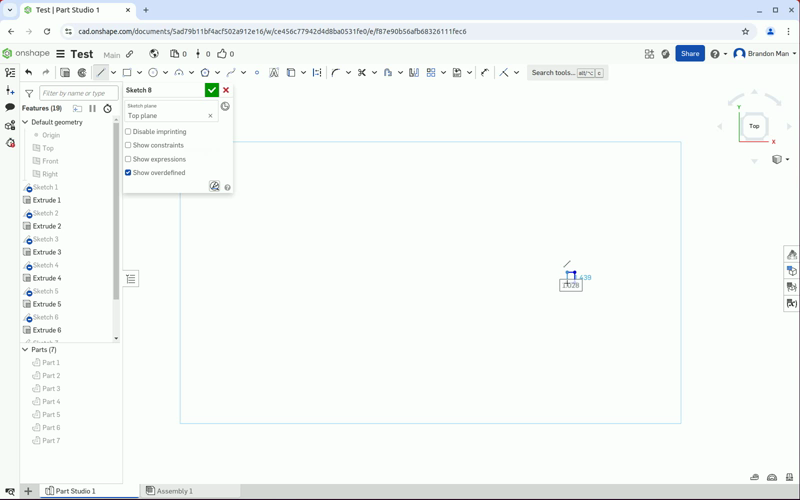
key(esc)
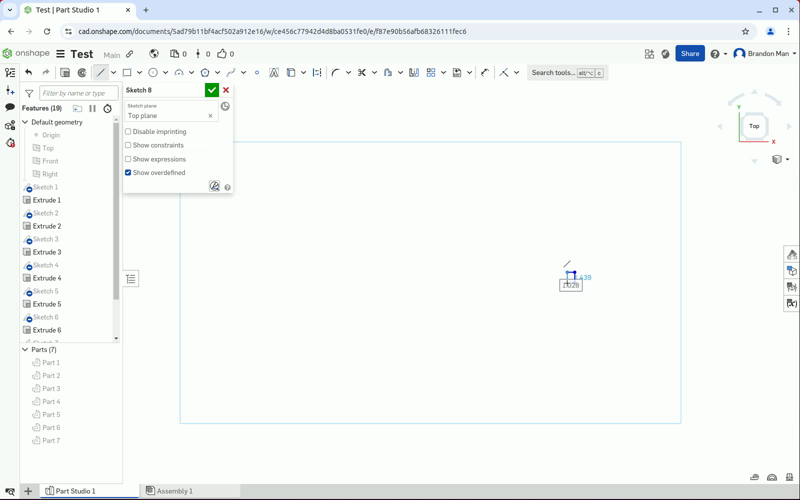
mouse_move(570, 273)
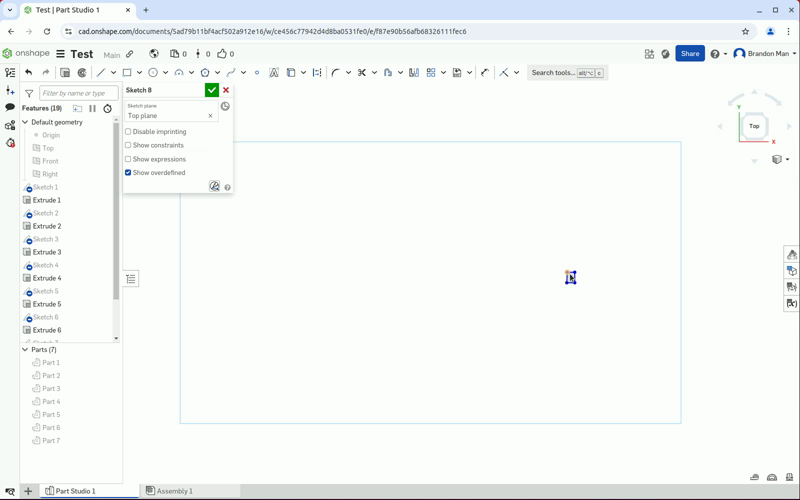
scroll(6)
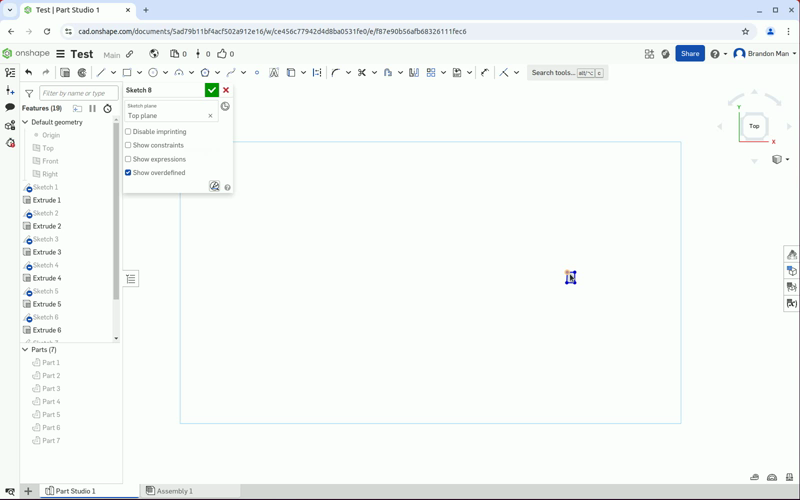
scroll(6)
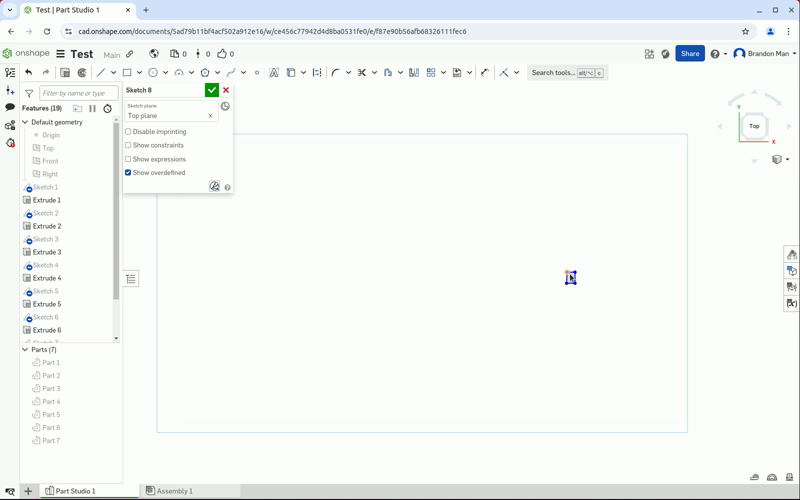
scroll(6)
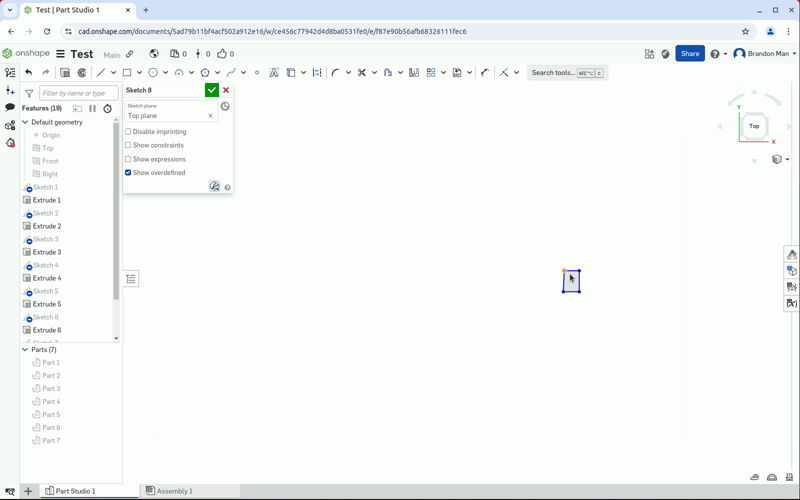
scroll(6)
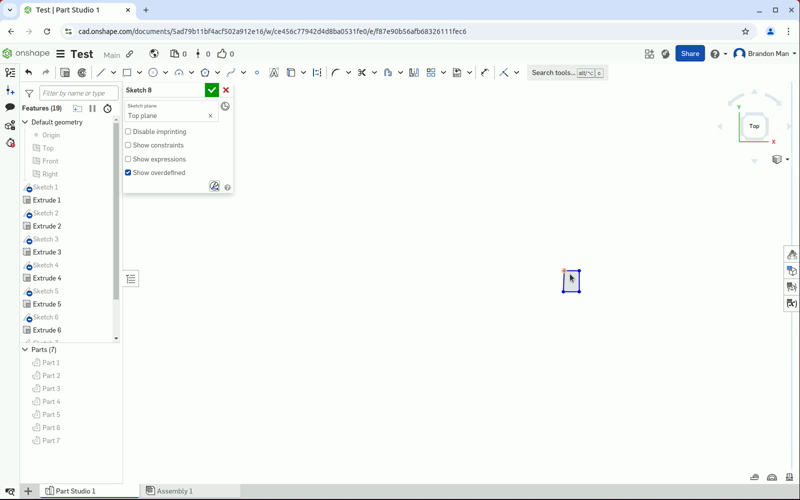
scroll(6)
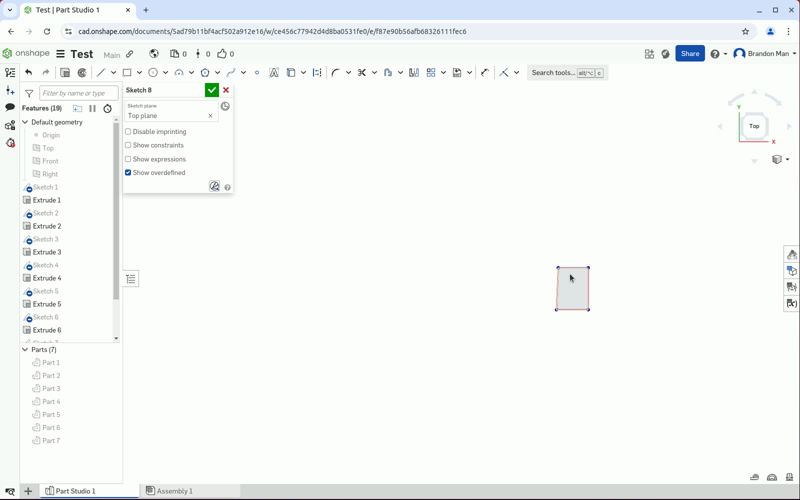
scroll(6)
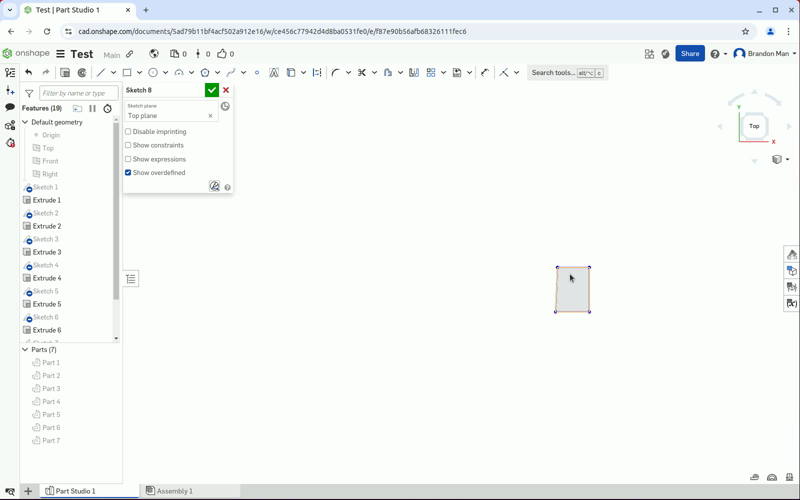
scroll(6)
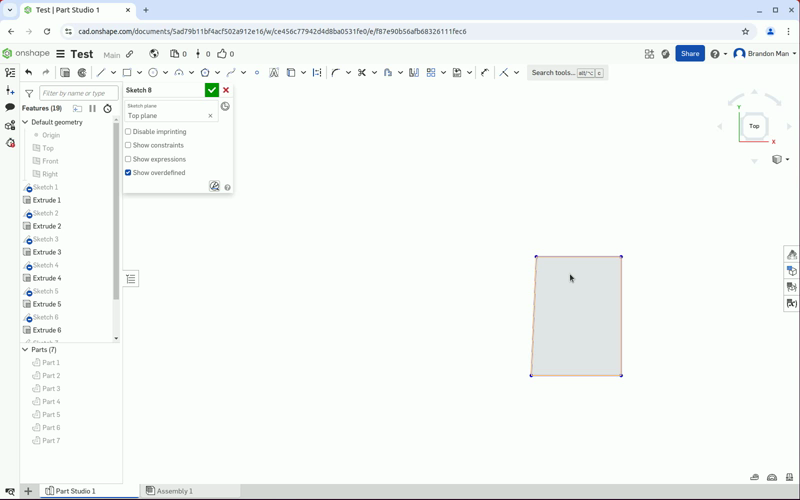
click(570, 273)
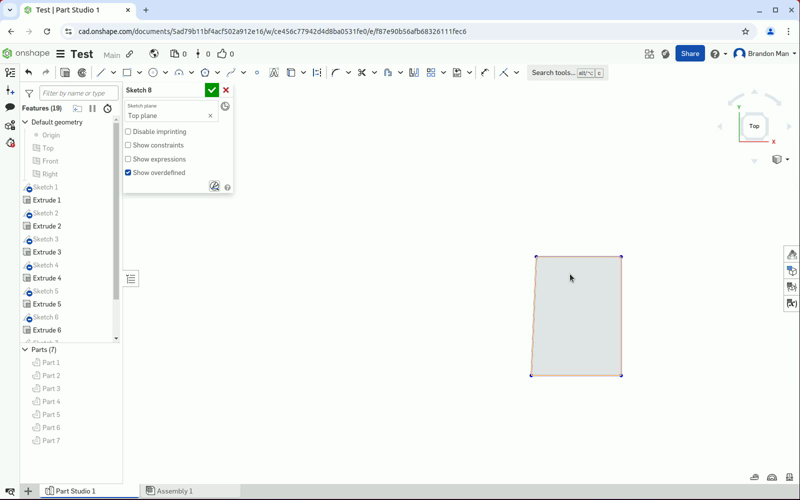
scroll(-6)
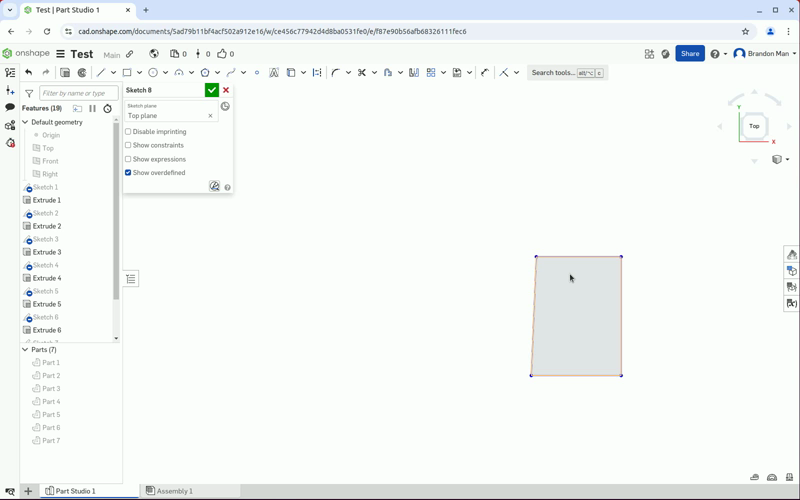
scroll(-6)
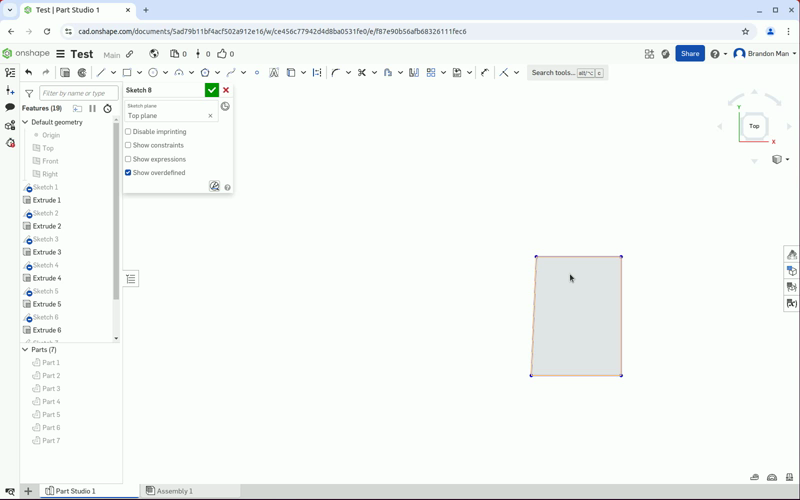
scroll(-6)
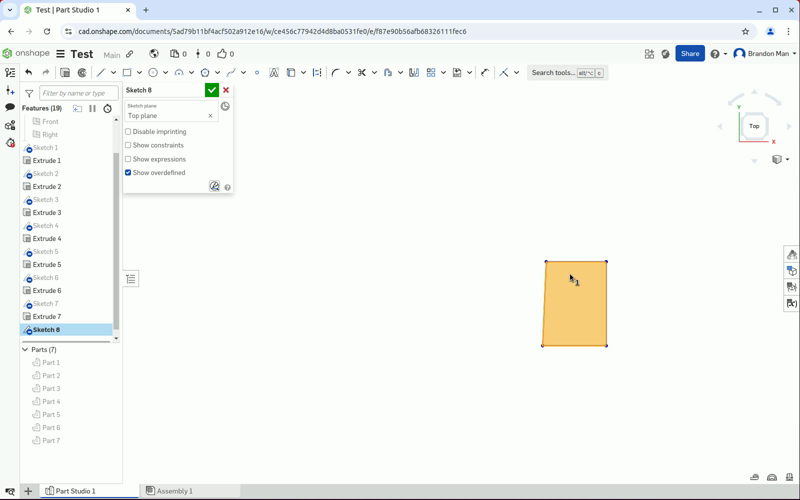
scroll(-6)
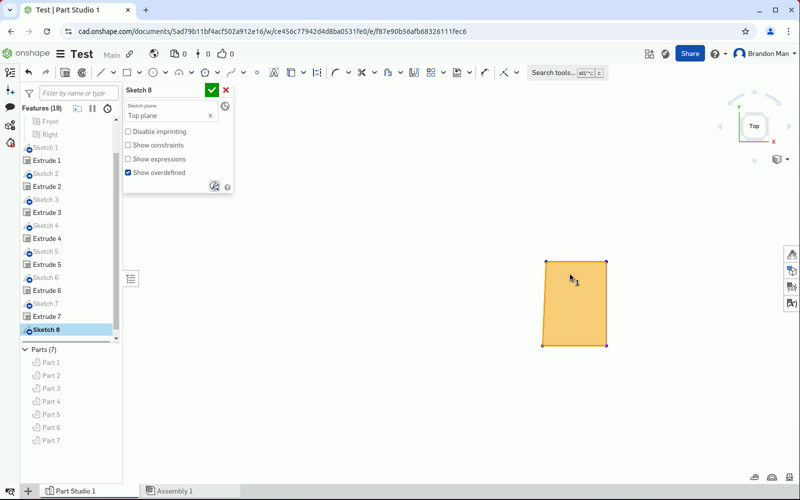
scroll(-6)
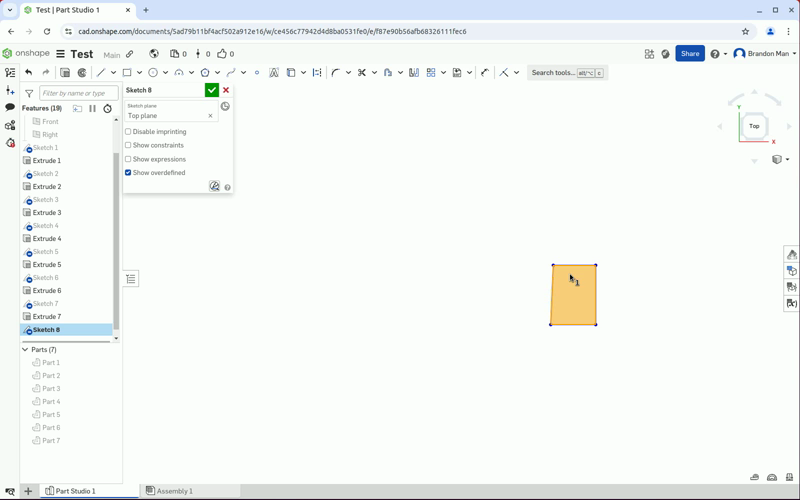
scroll(-6)
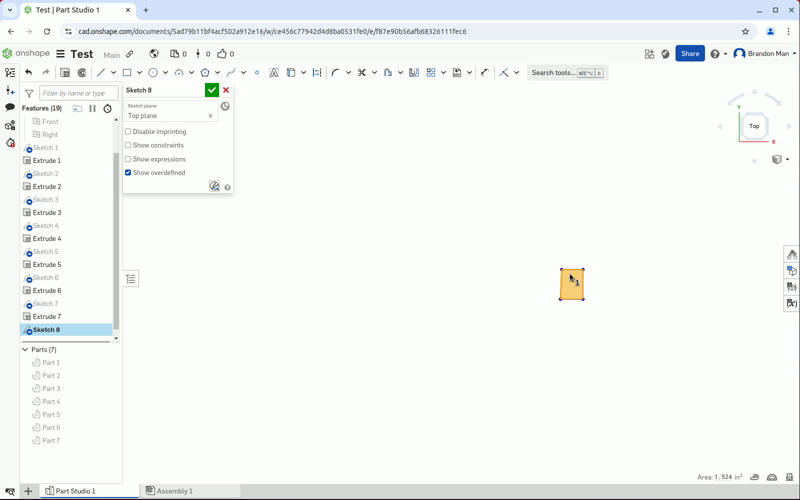
scroll(-6)
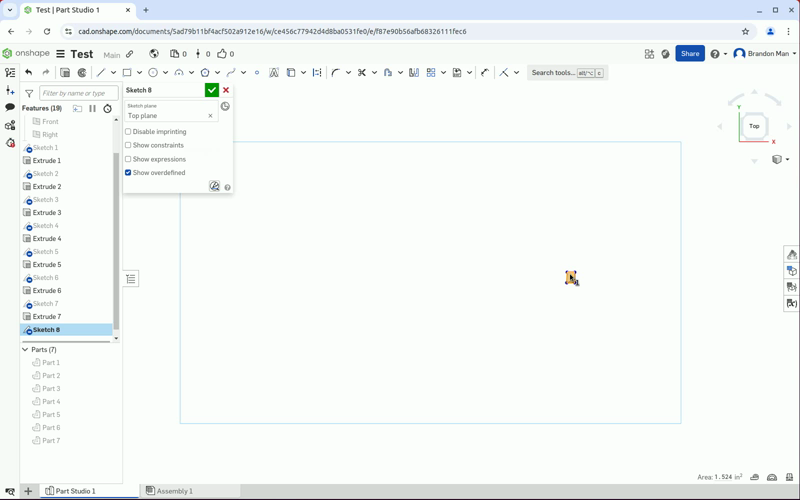
mouse_move(73, 352)
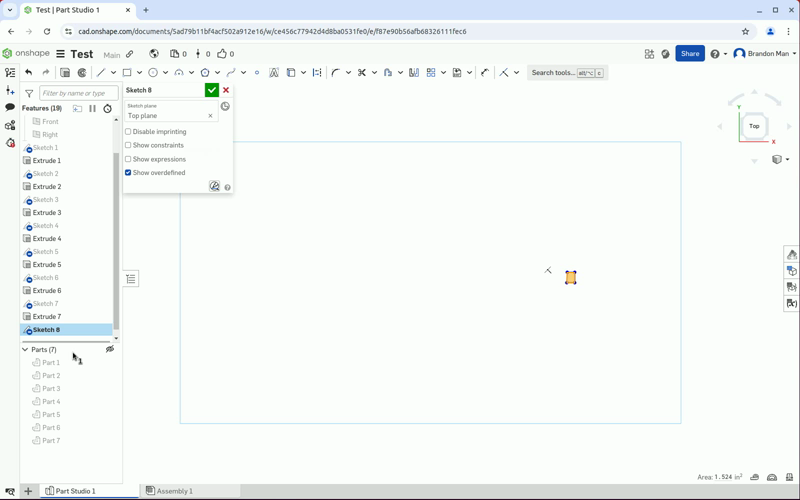
key(shift+y)
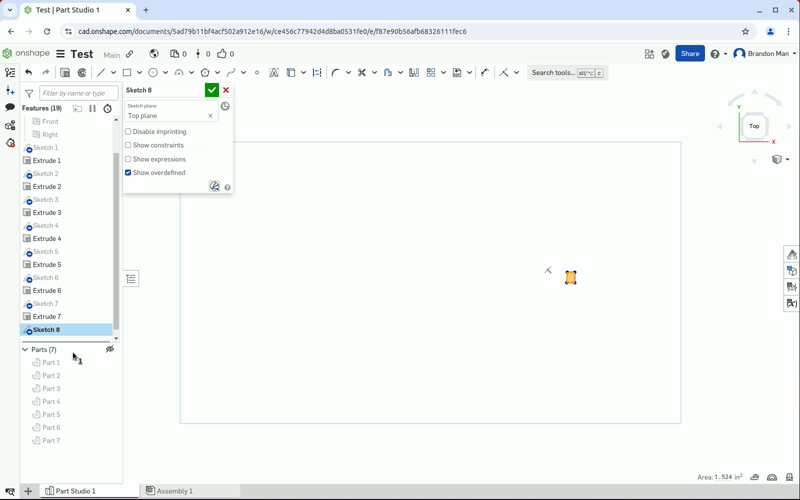
key(shift+e)
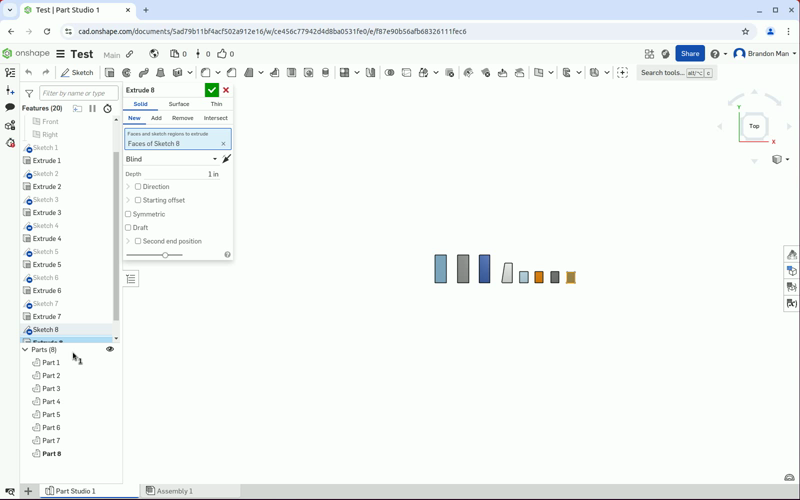
mouse_move(143, 106)
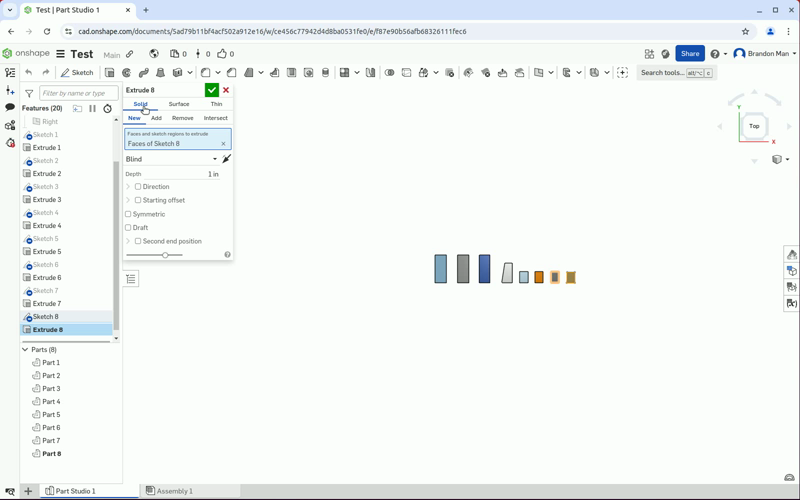
click(143, 106)
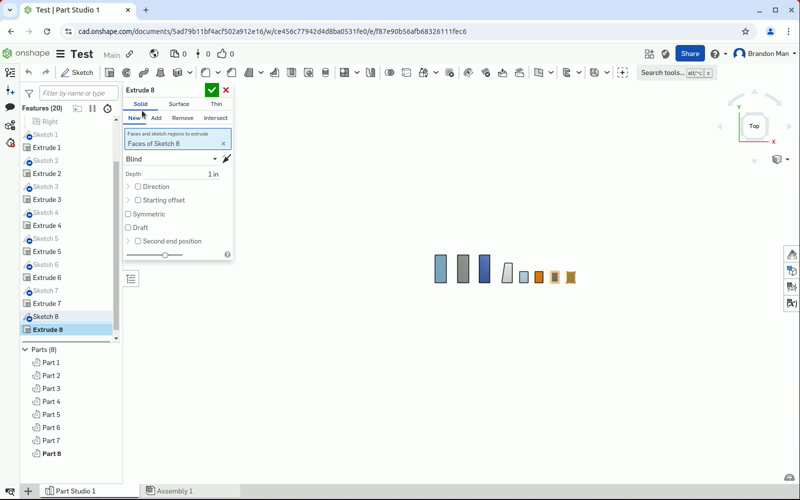
mouse_move(137, 120)
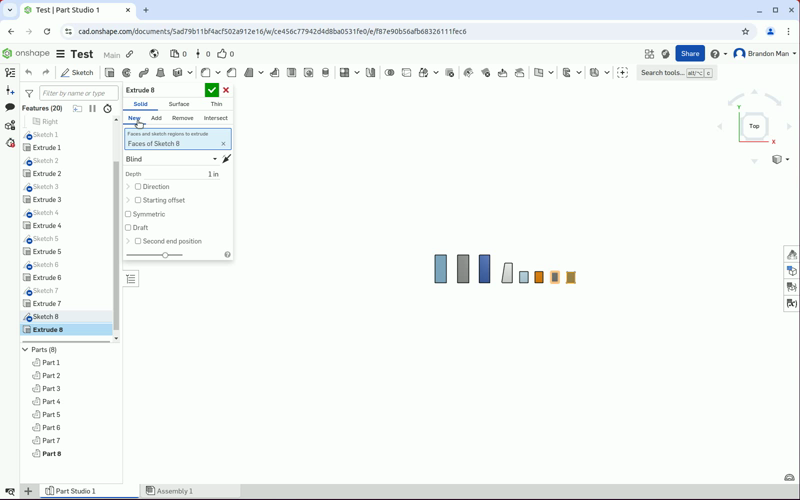
click(137, 120)
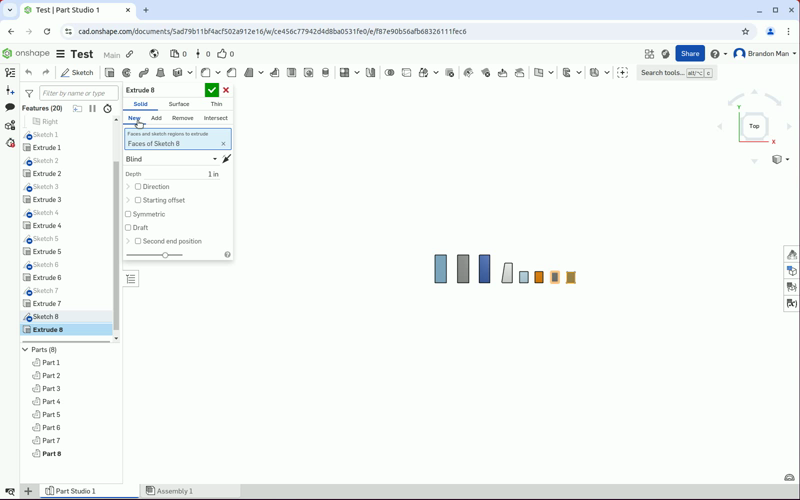
key(tab, 4)
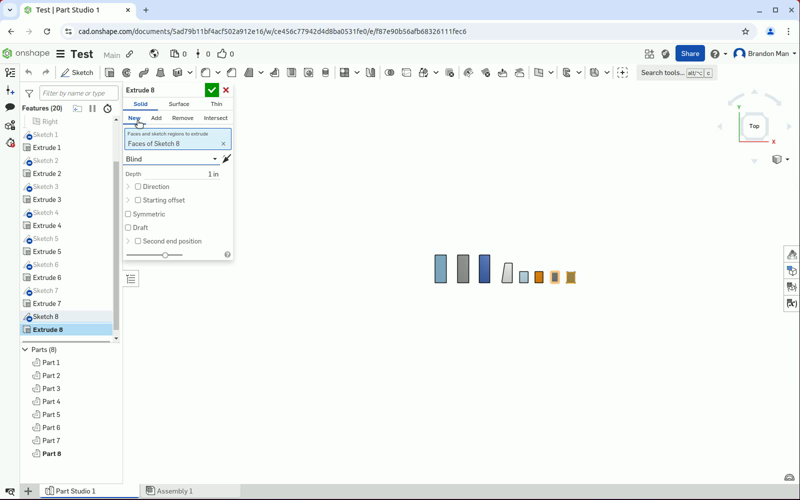
text(-0.241)
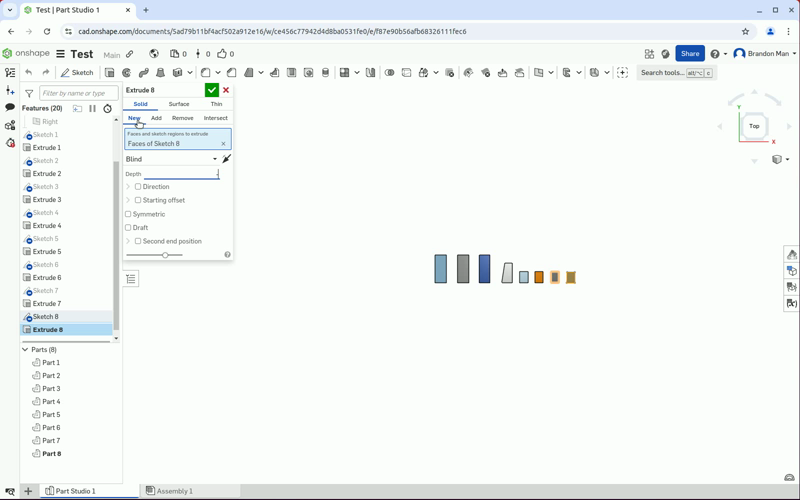
key(enter)
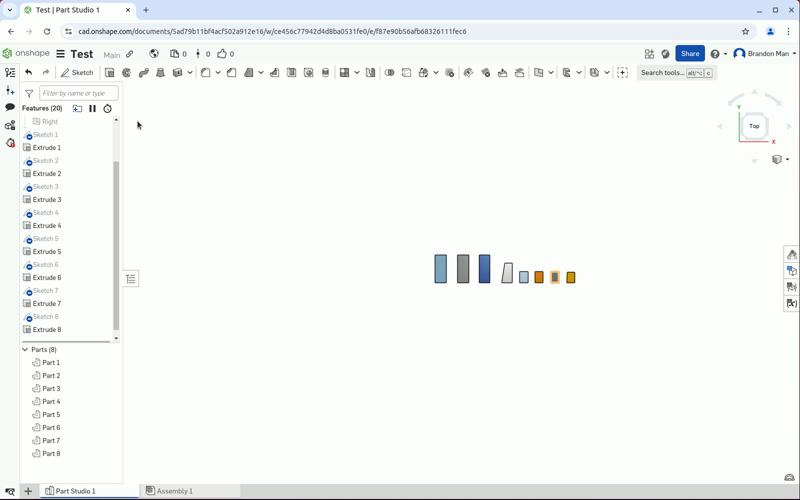
key(shift+h)
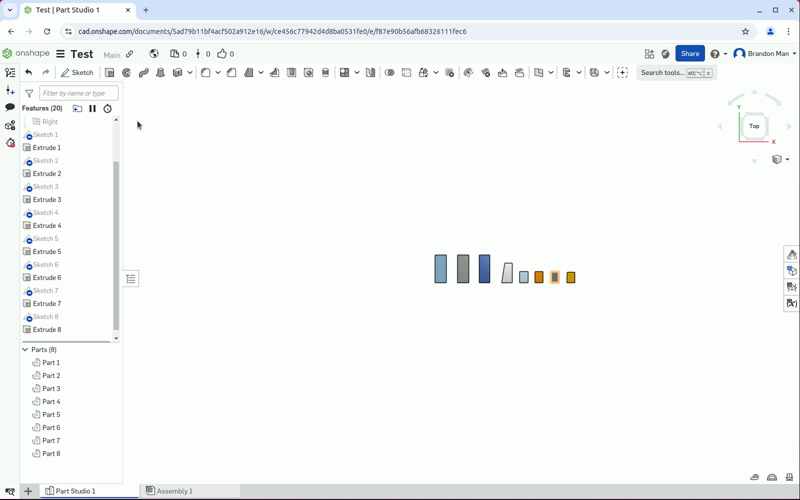
key(shift+h)
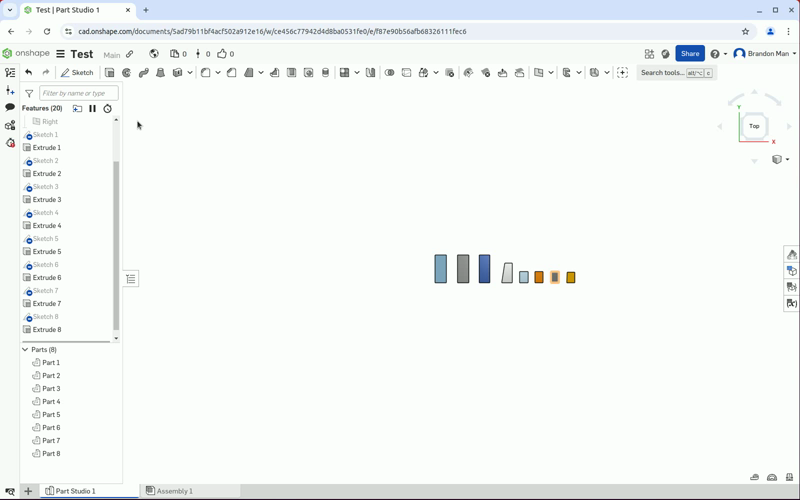
key(shift+7)
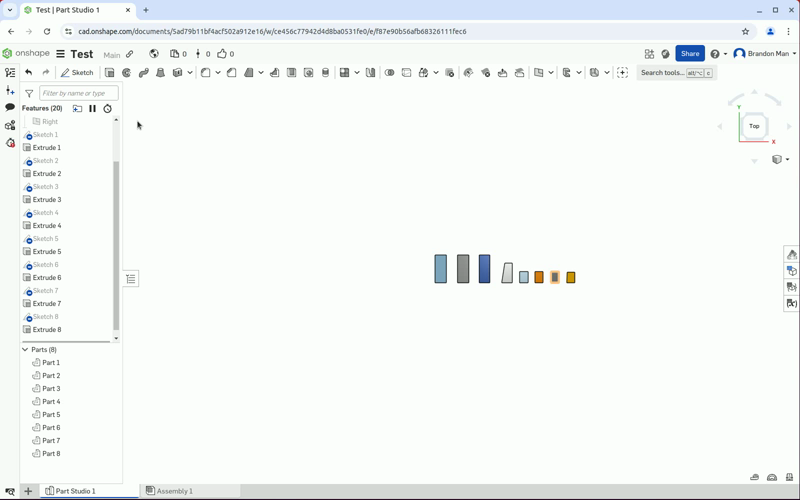
key(up, 3)
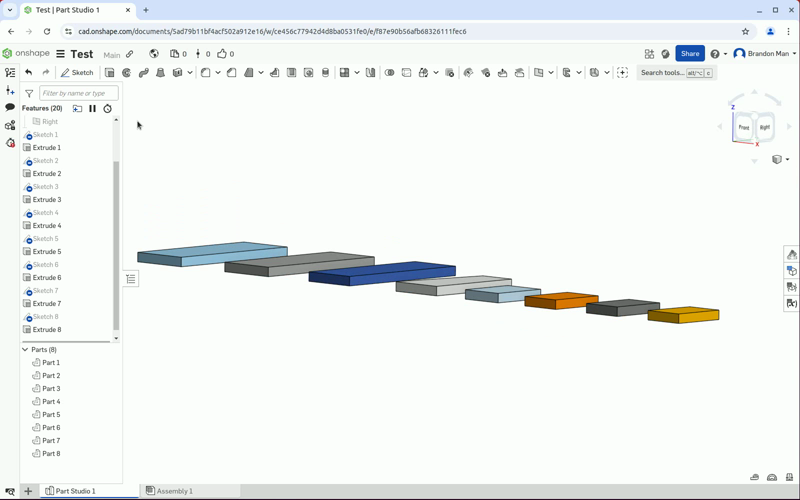
key(left, 3)
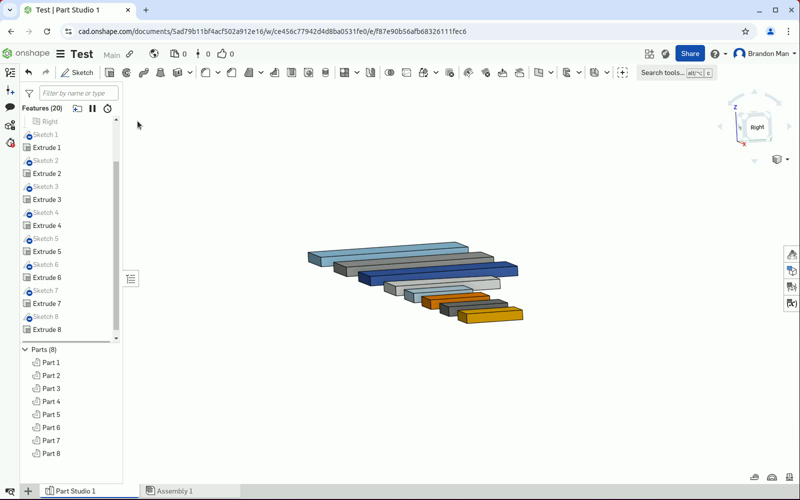
key(right, 3)
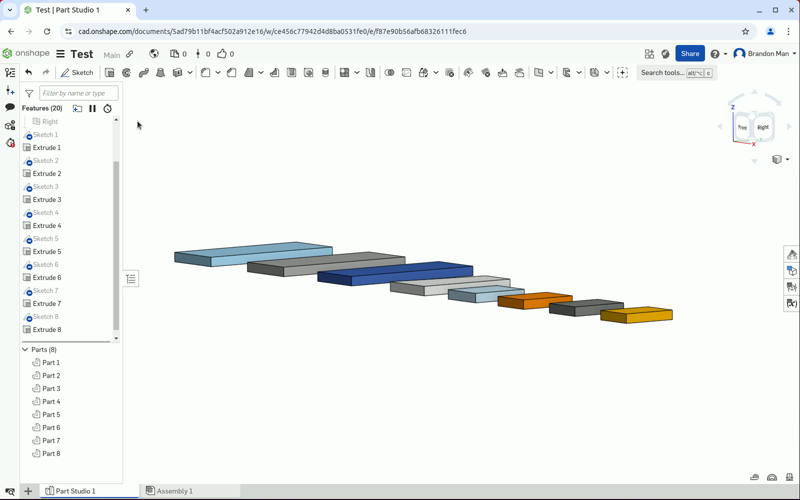
key(down, 3)
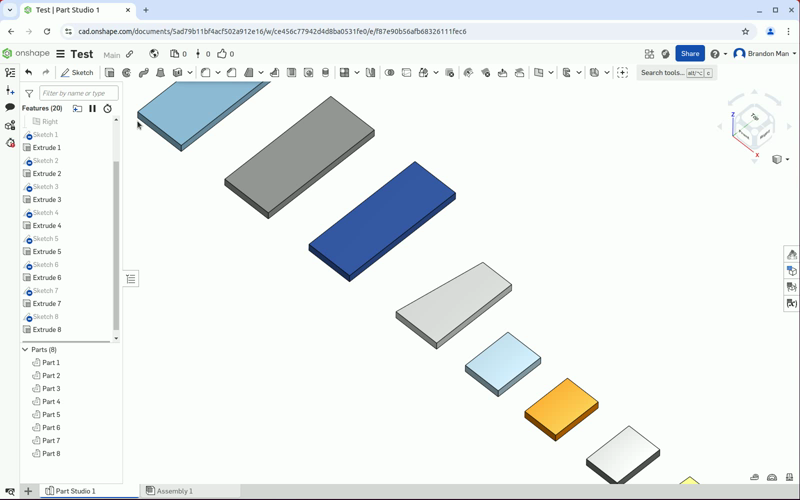
mouse_move(69, 137)
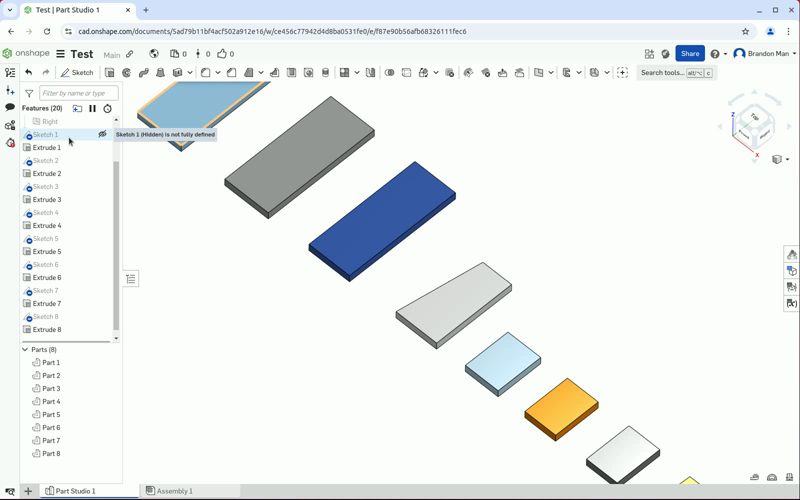
click(69, 137)